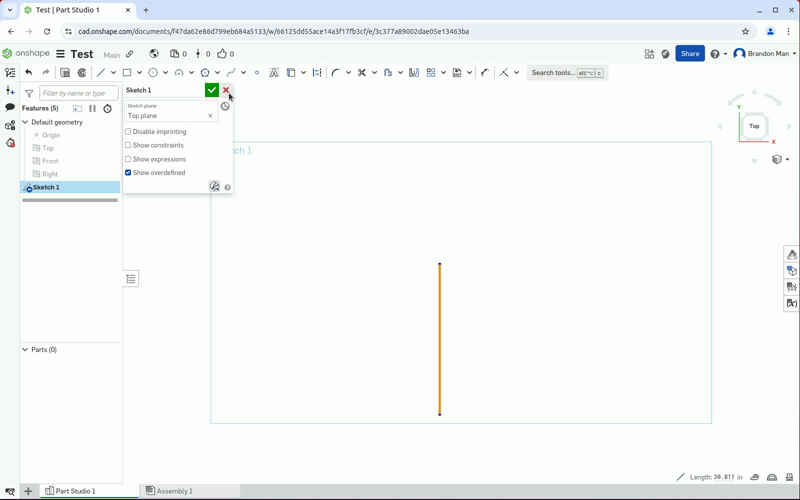
key(shift+h)
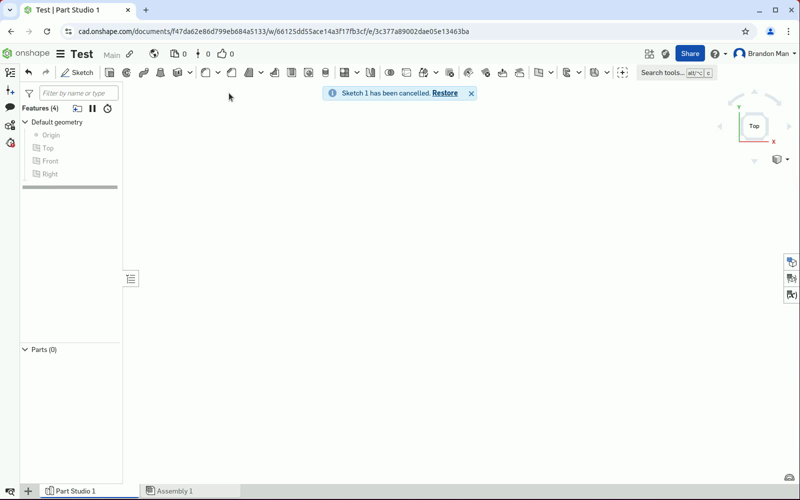
mouse_move(73, 352)
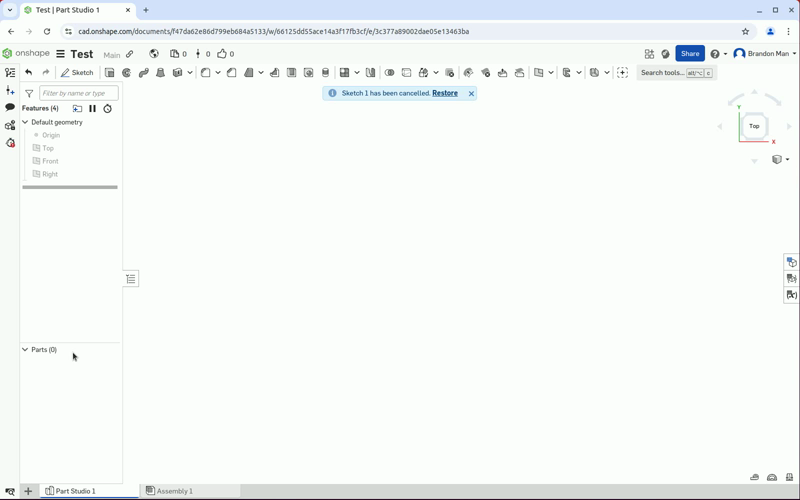
key(y)
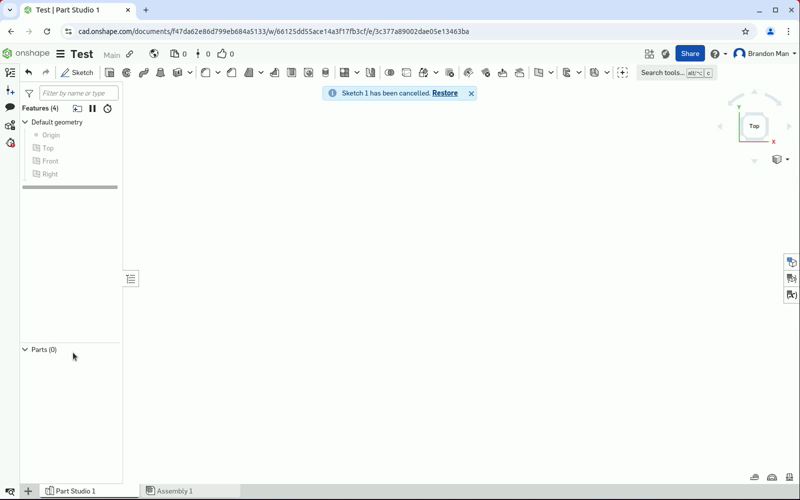
key(shift+p)
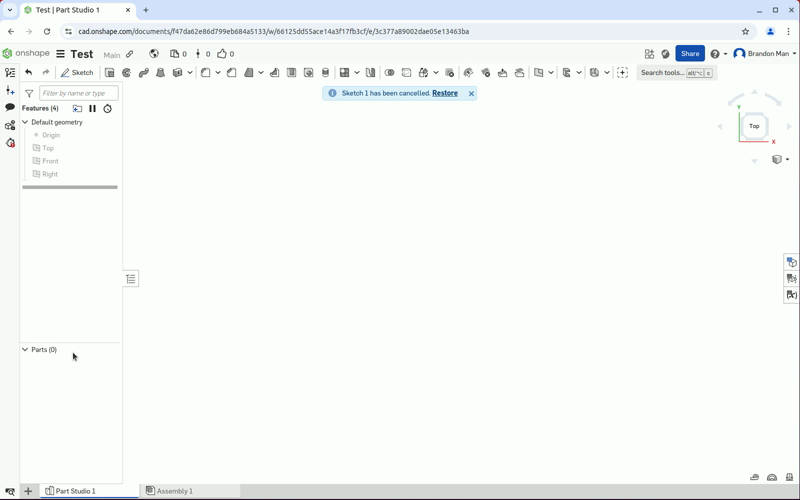
key(space)
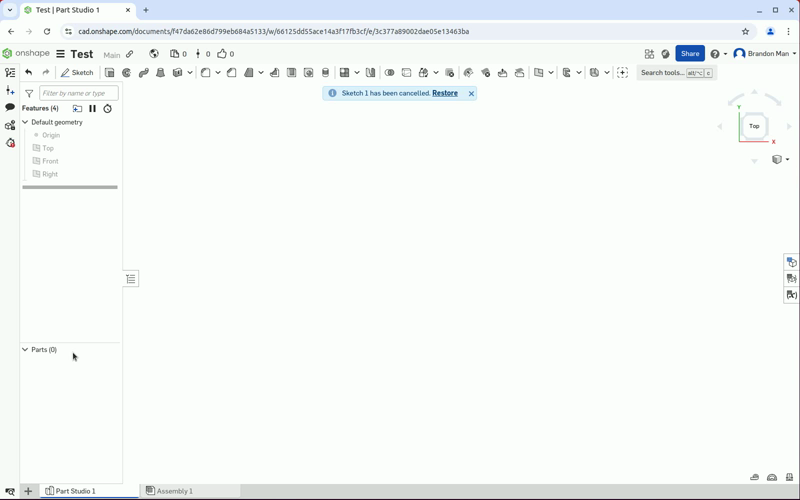
key_down(shift)
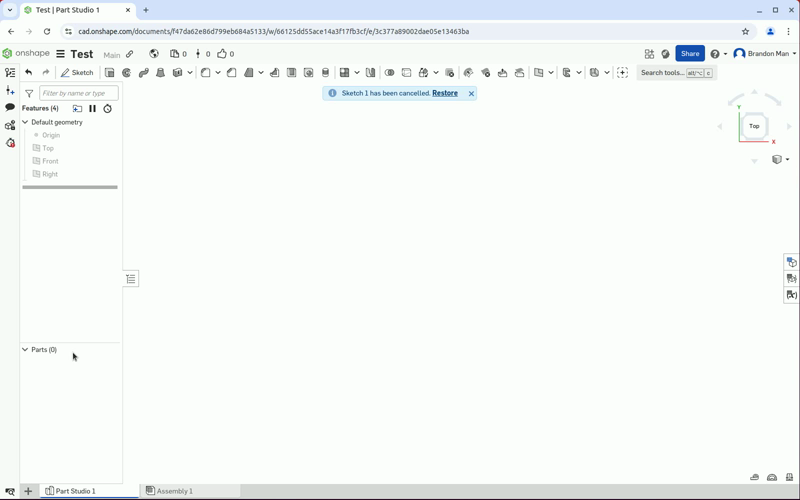
key(up)
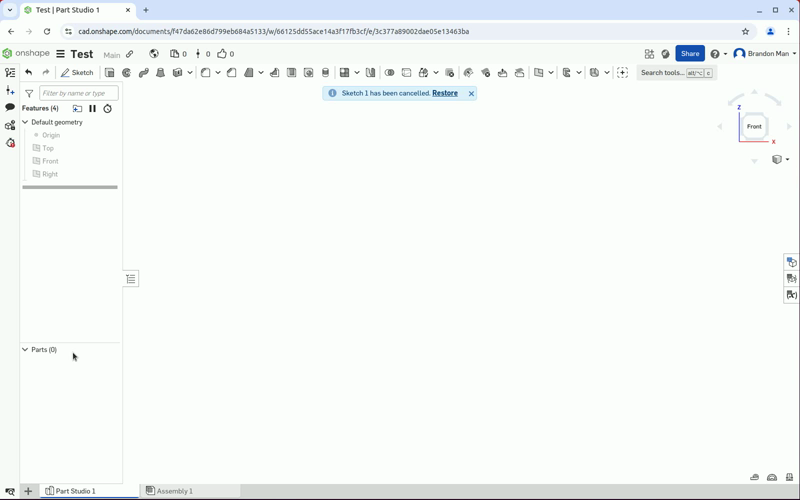
key_up(shift)
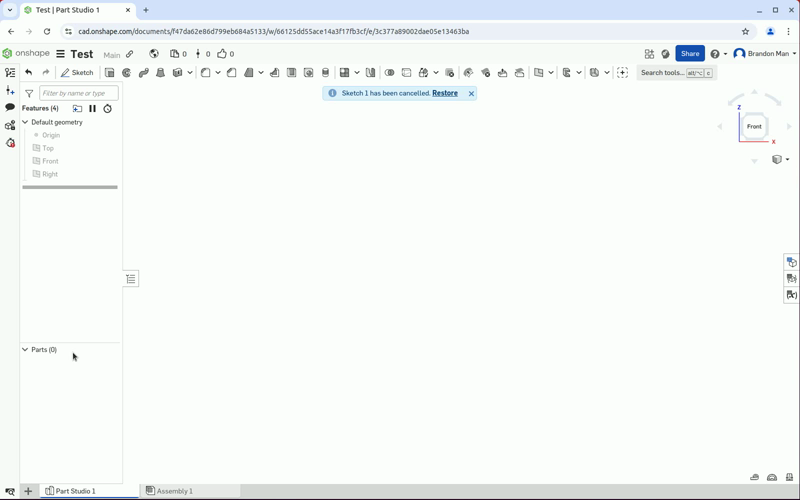
mouse_move(73, 352)
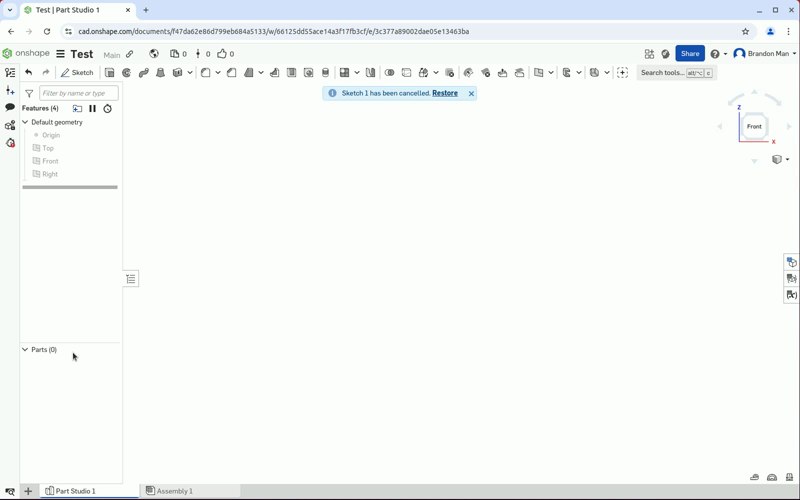
key(shift+y)
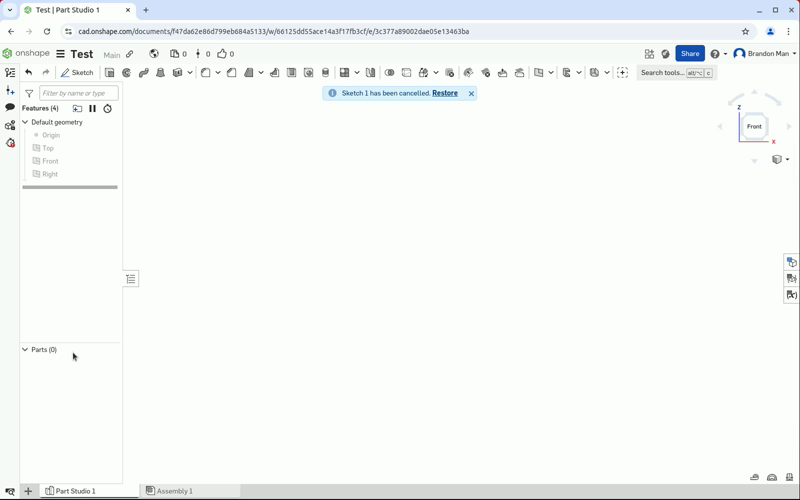
key(shift+s)
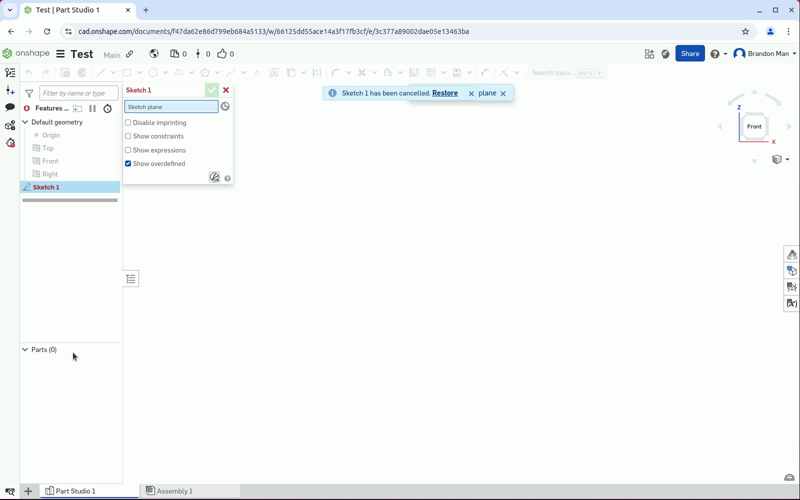
mouse_move(73, 163)
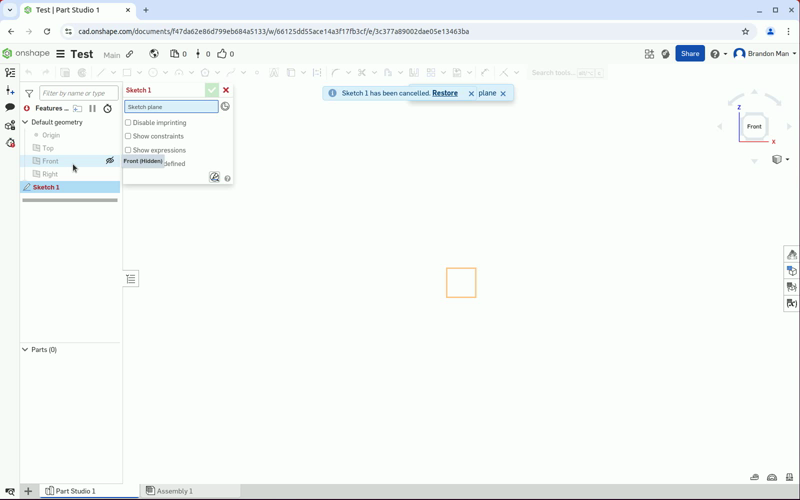
click(73, 163)
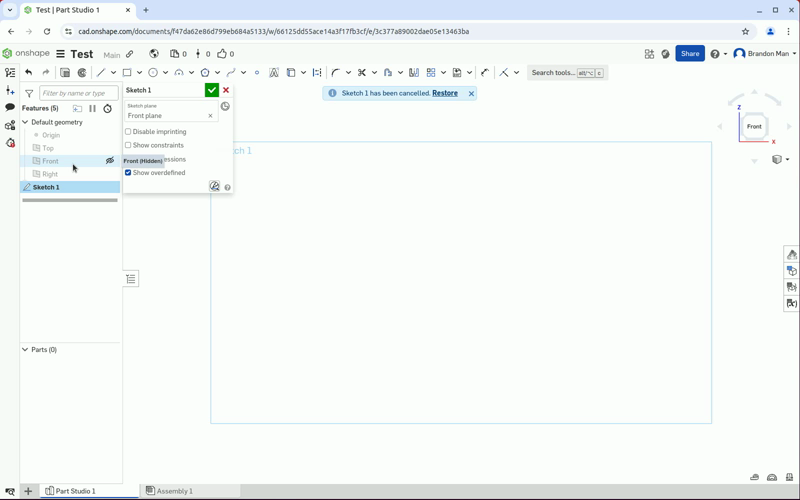
mouse_move(73, 352)
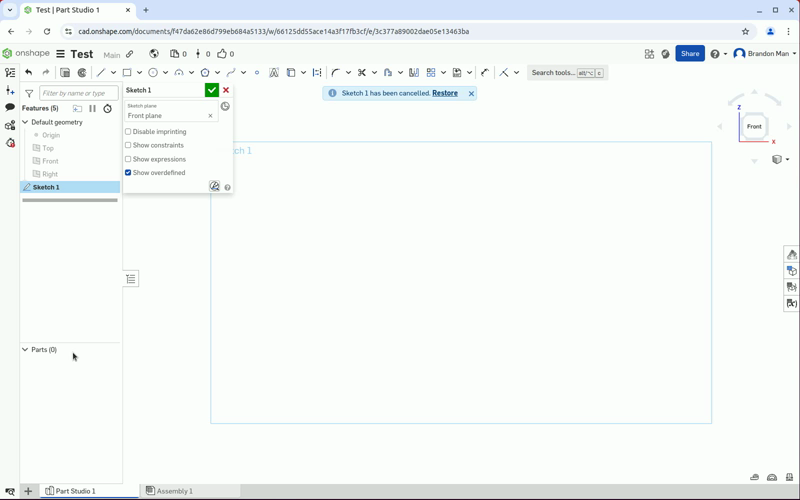
key(y)
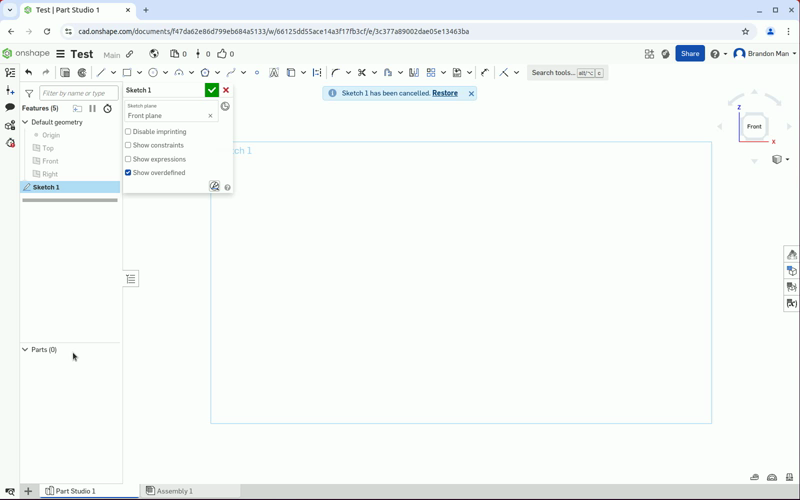
key(l)
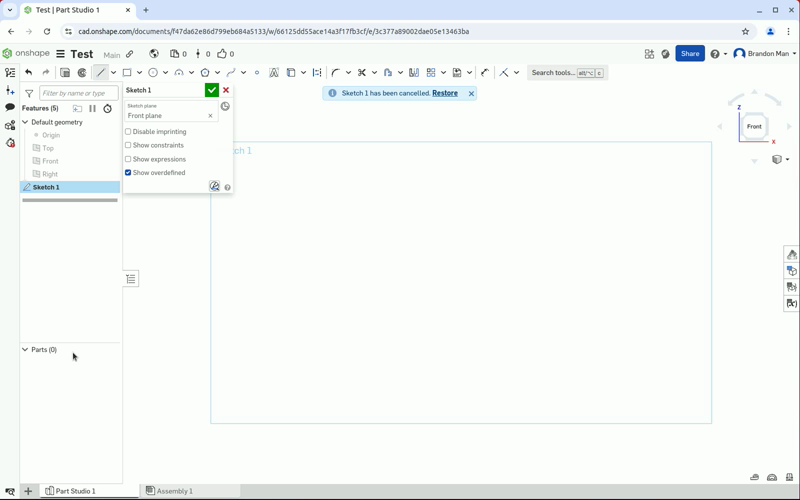
key_down(shift)
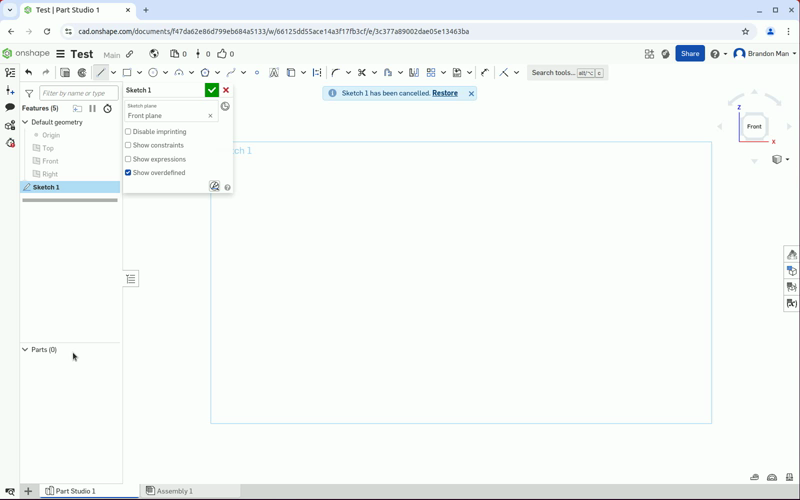
mouse_move(456, 282)
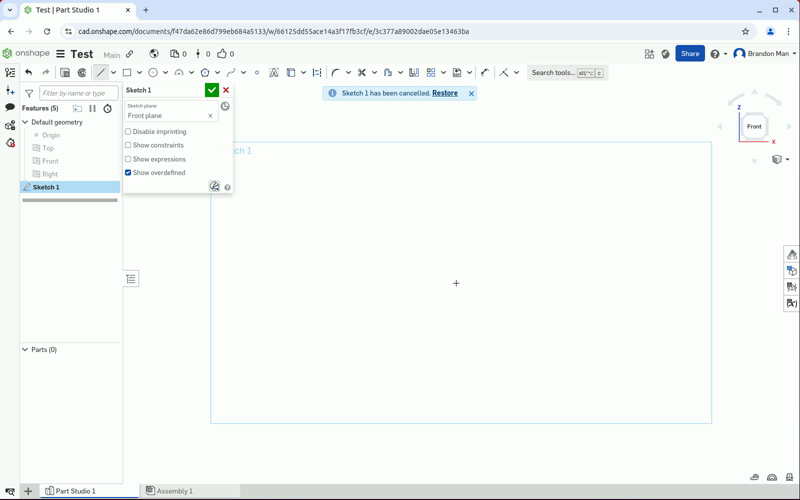
click(456, 282)
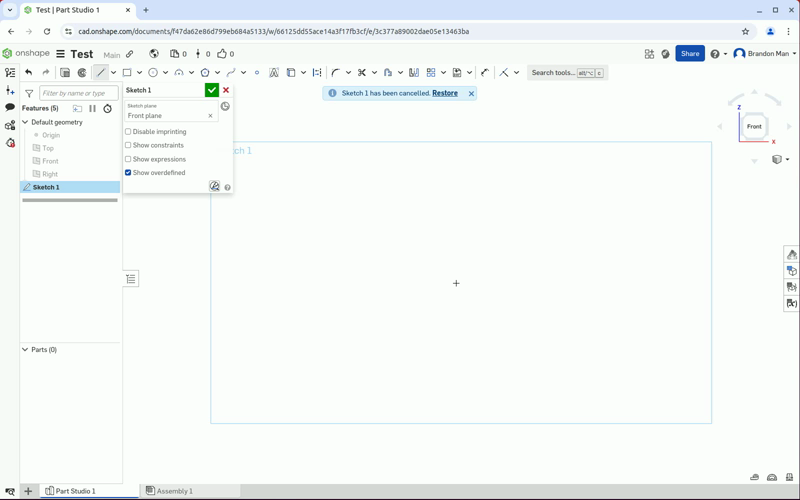
key_up(shift)
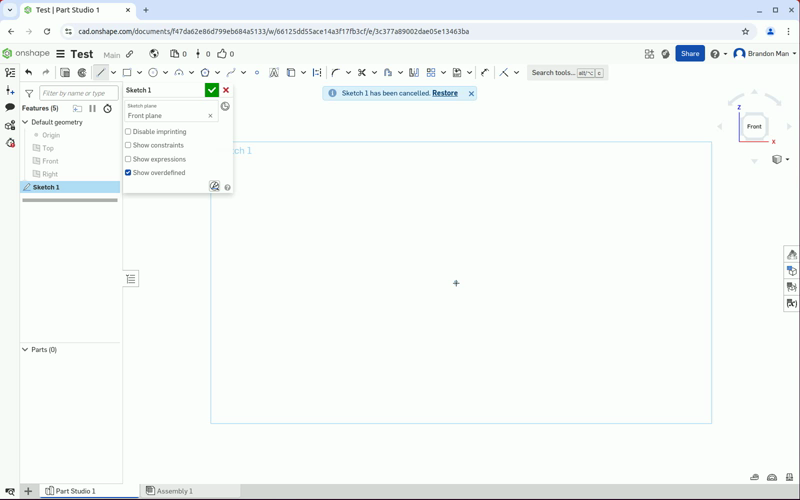
key_down(shift)
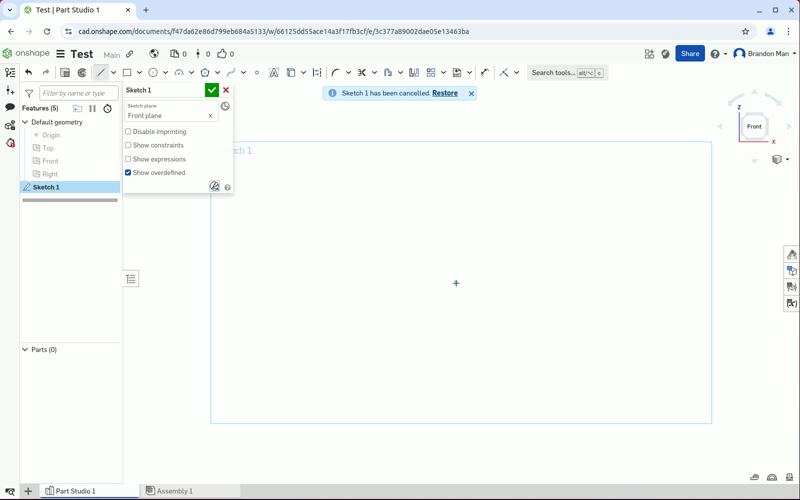
mouse_move(486, 282)
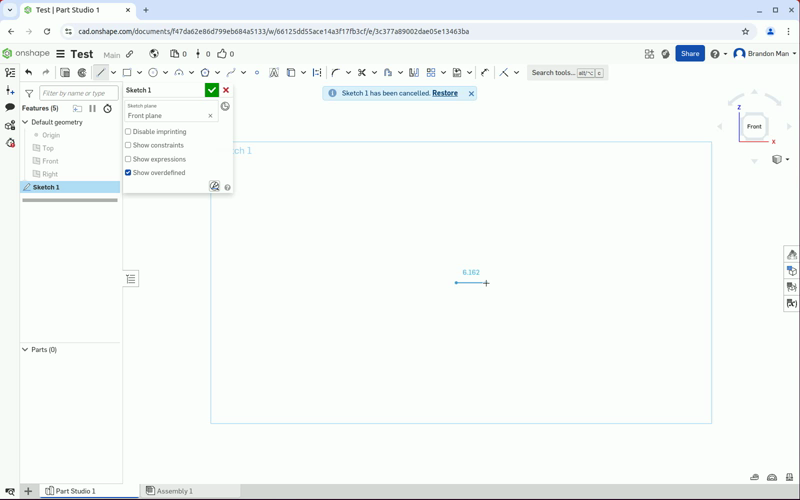
mouse_move(461, 282)
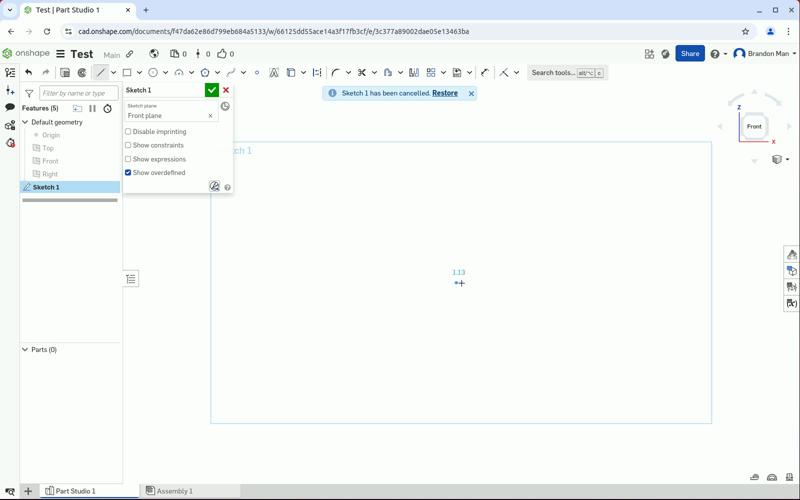
scroll(6)
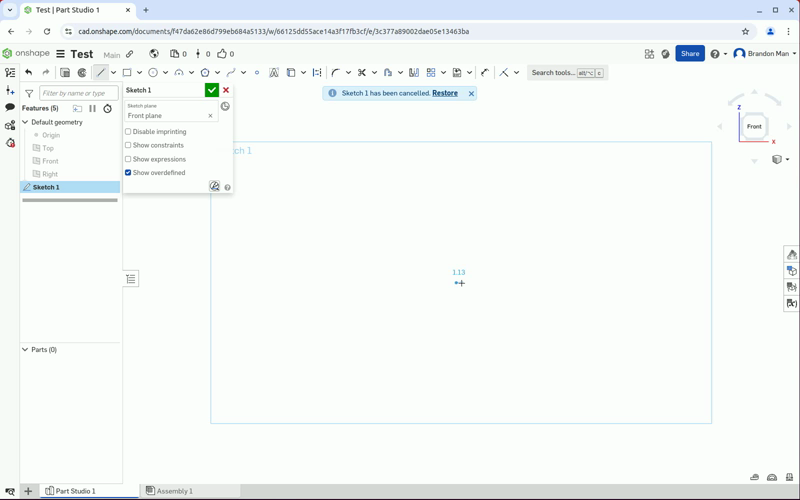
scroll(6)
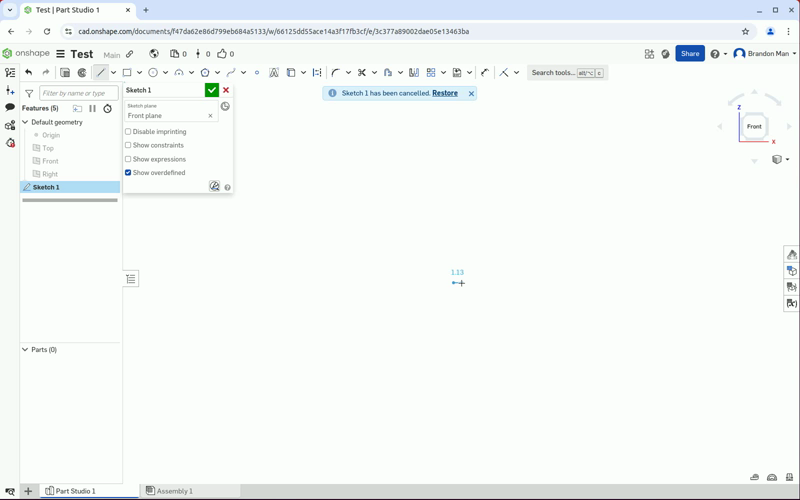
scroll(6)
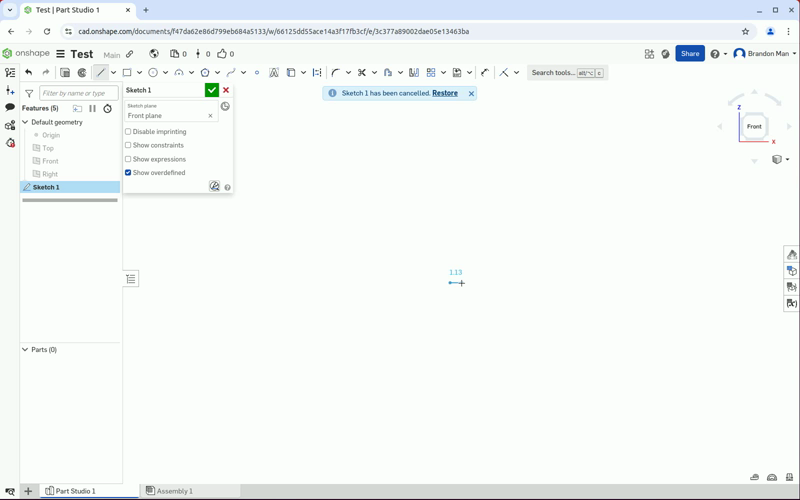
scroll(6)
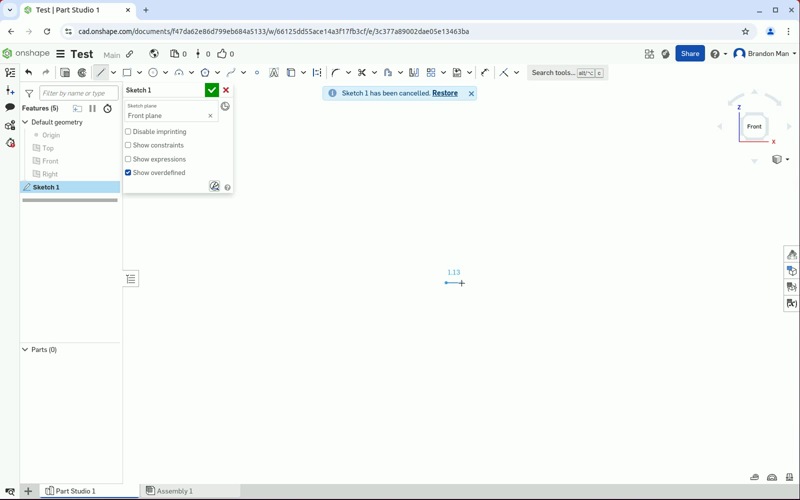
scroll(6)
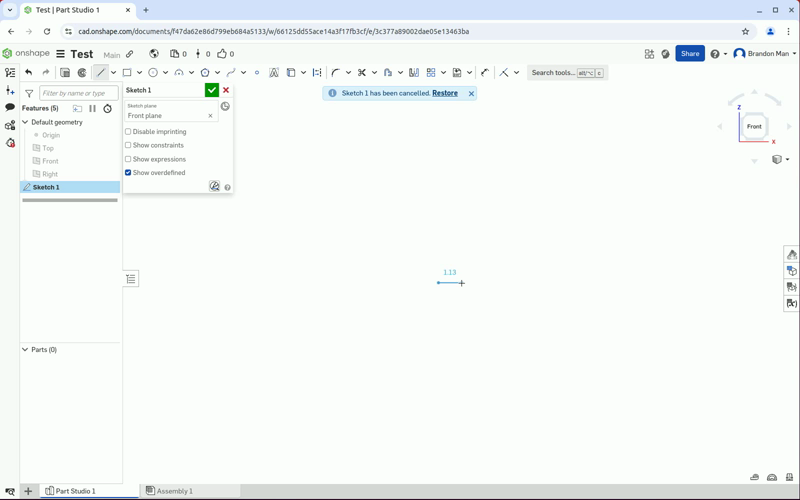
scroll(6)
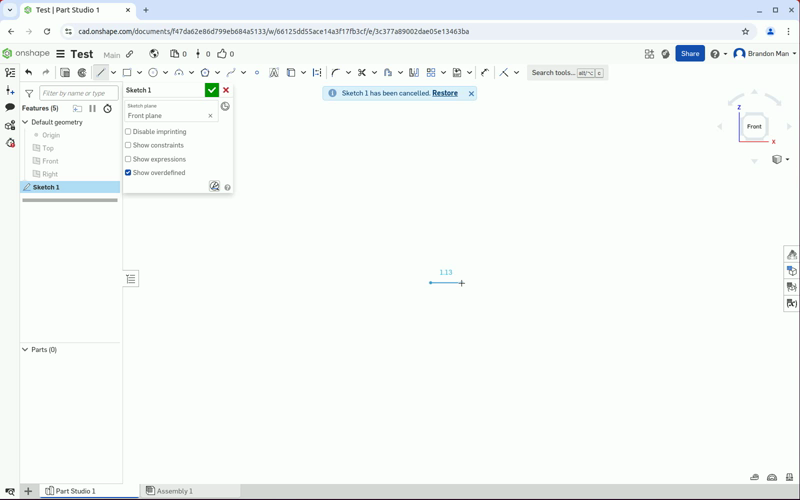
scroll(6)
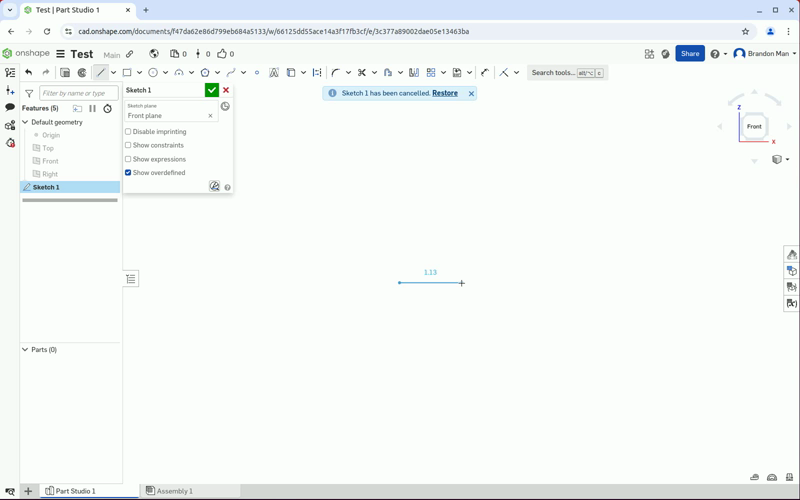
click(461, 282)
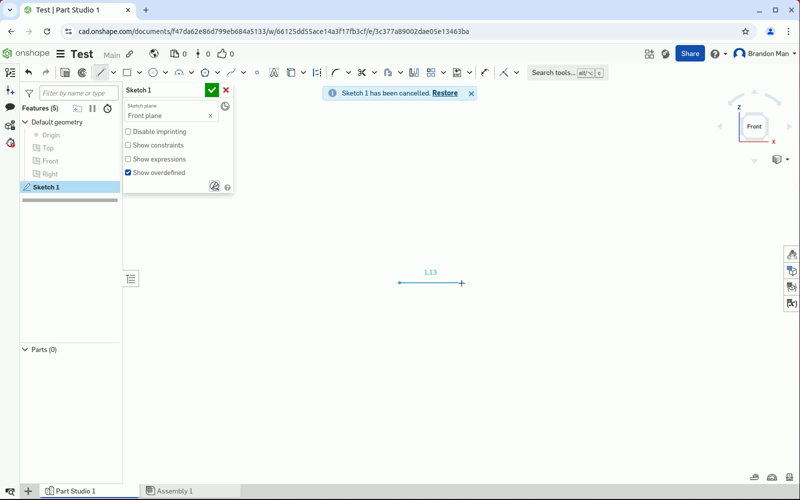
scroll(-6)
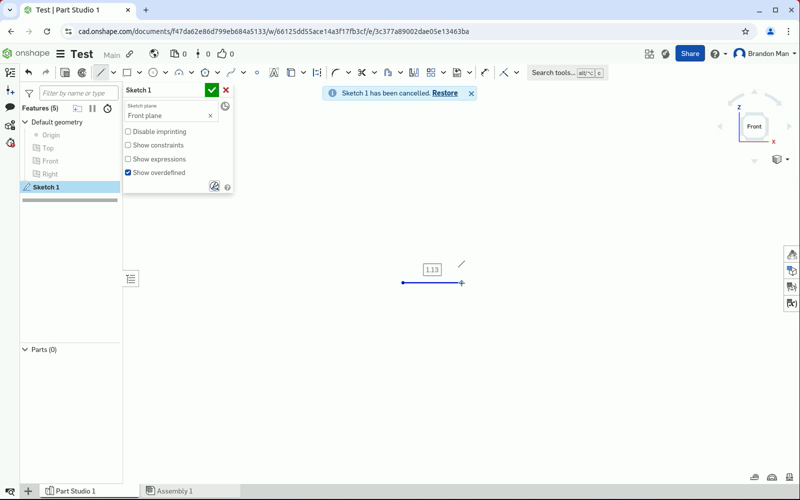
scroll(-6)
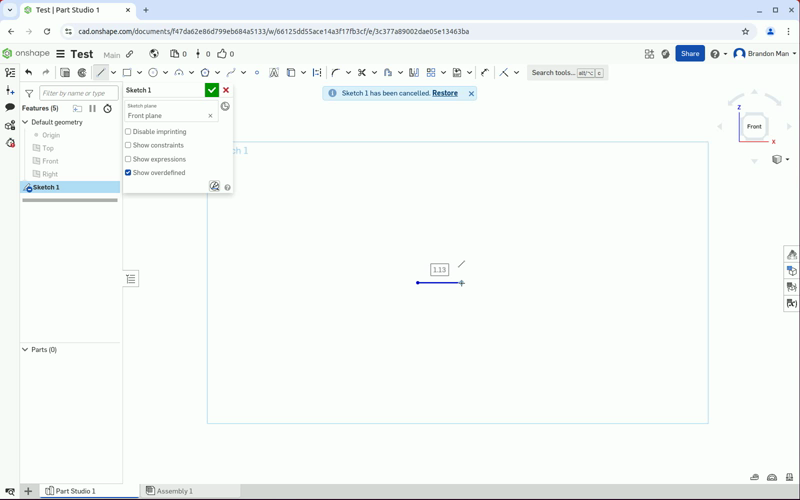
scroll(-6)
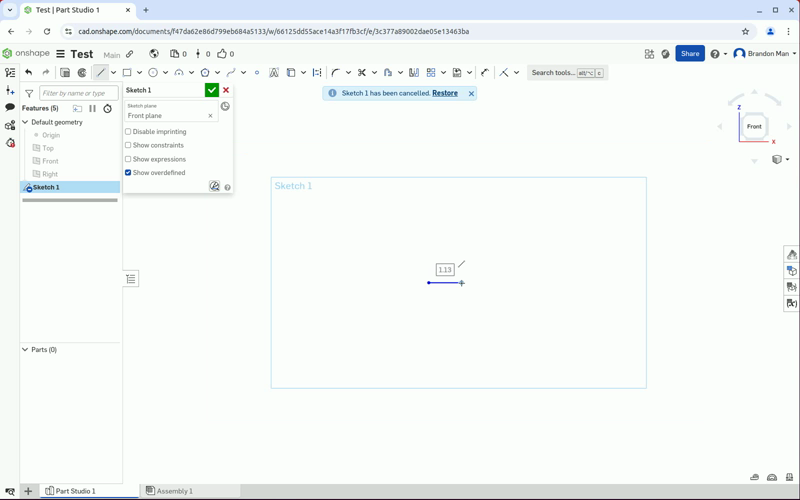
scroll(-6)
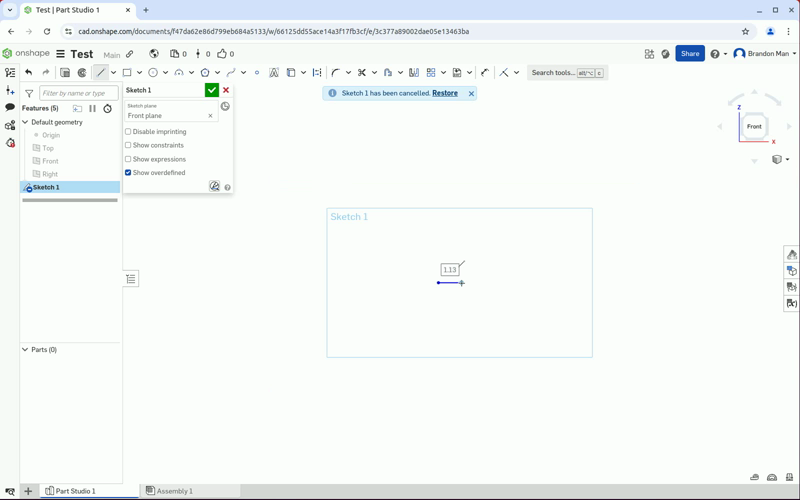
scroll(-6)
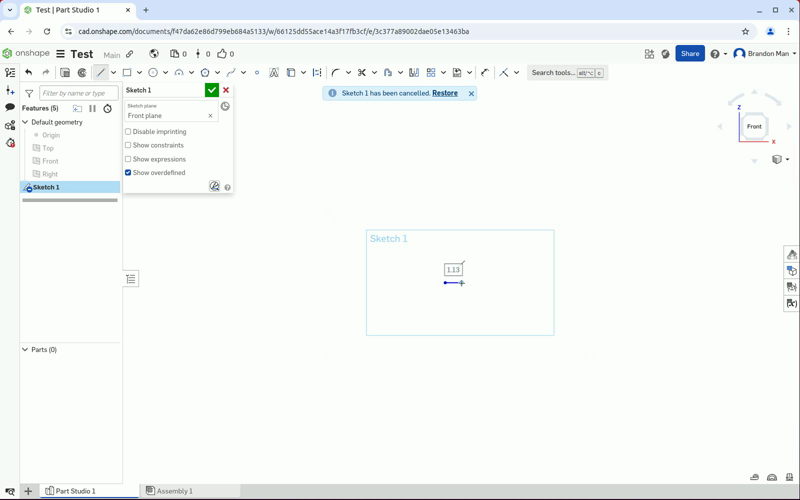
scroll(-6)
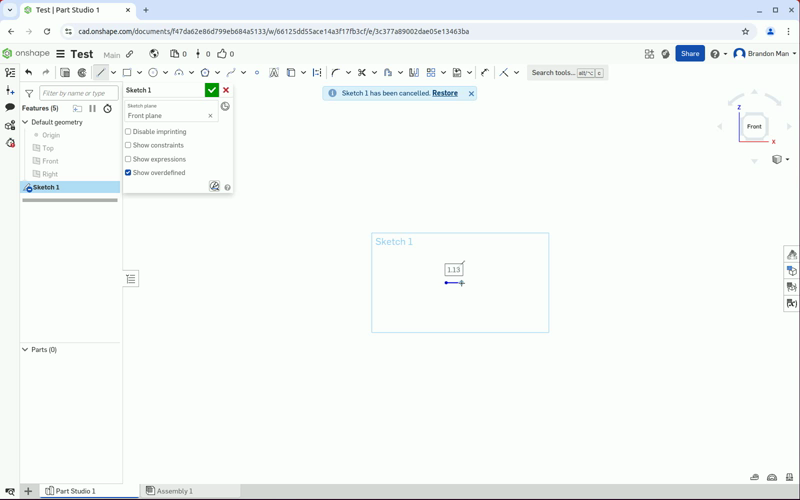
scroll(-6)
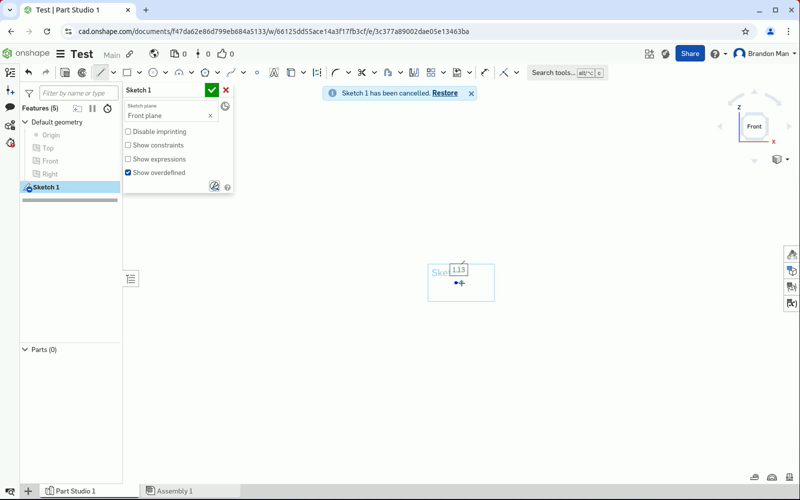
key_up(shift)
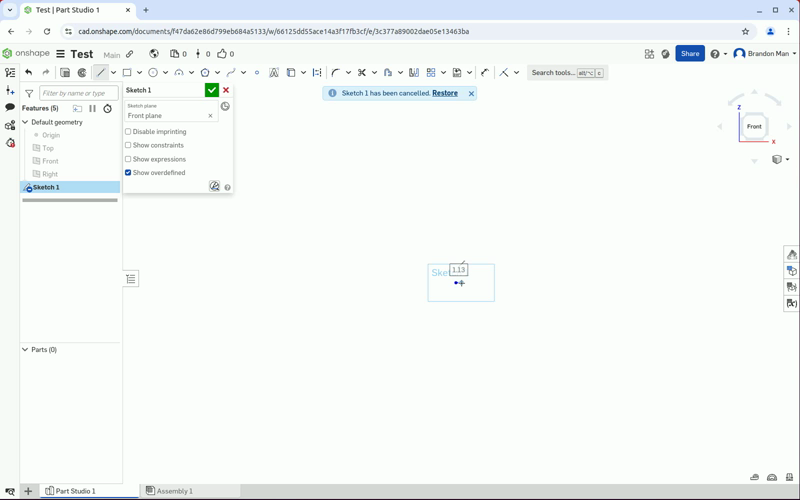
key_down(shift)
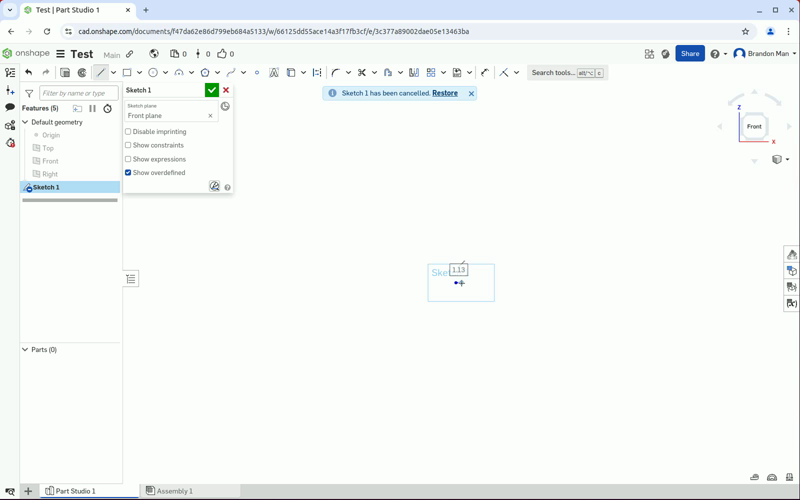
mouse_move(492, 282)
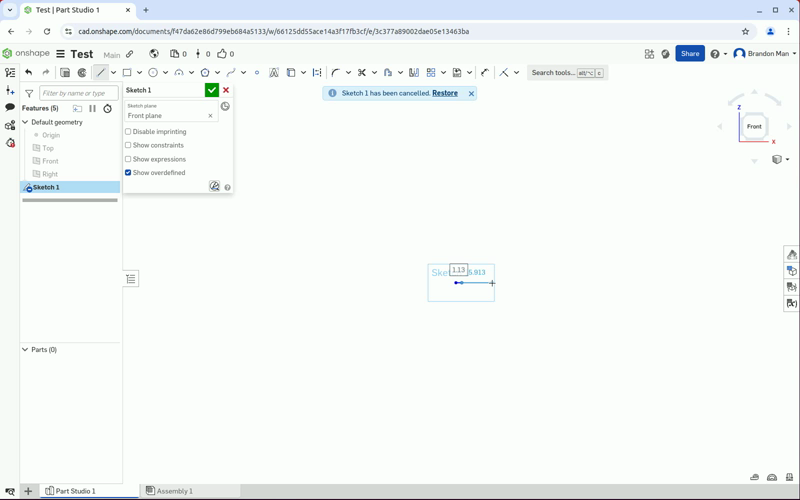
mouse_move(461, 277)
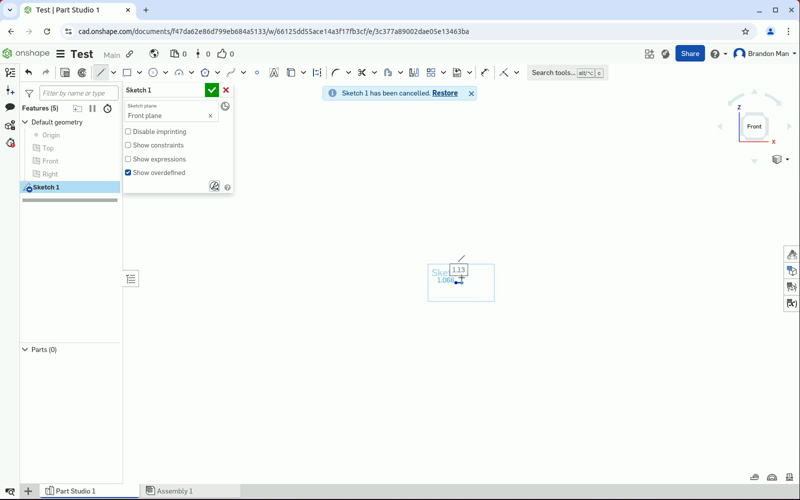
scroll(6)
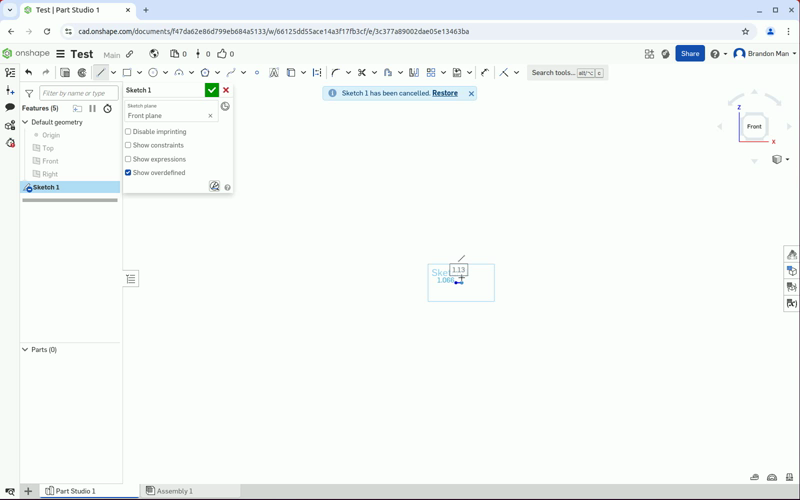
scroll(6)
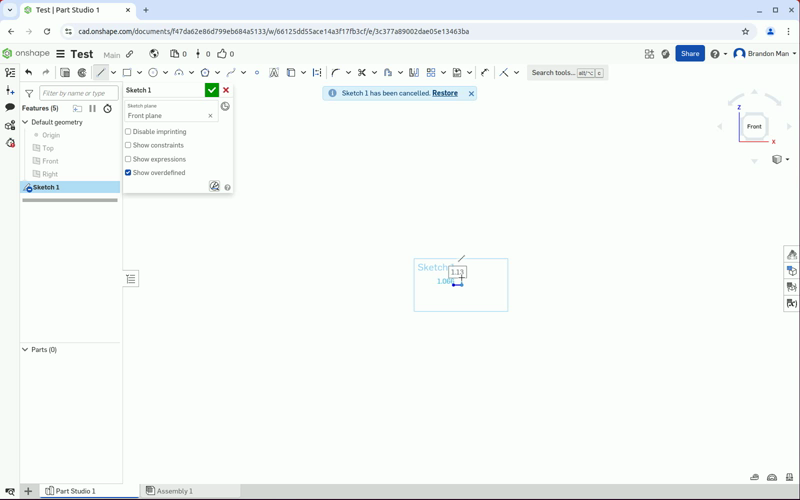
scroll(6)
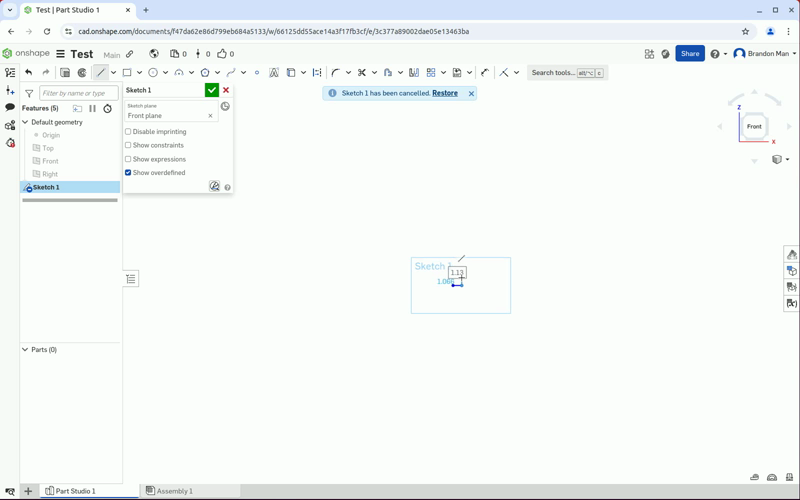
scroll(6)
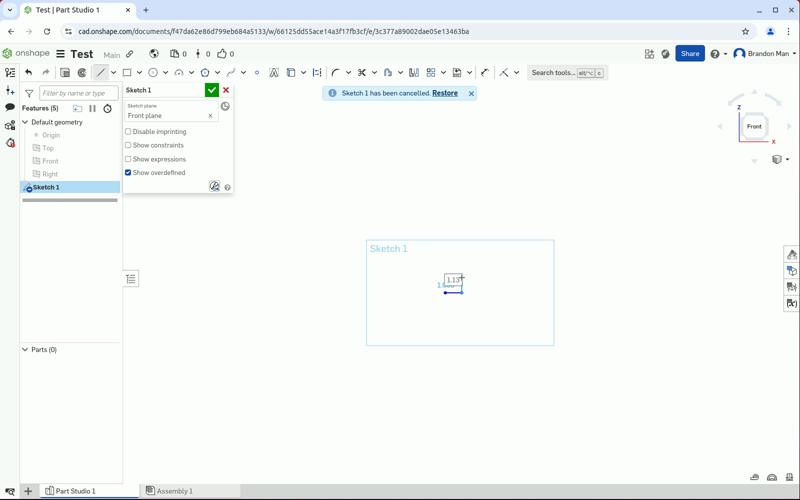
scroll(6)
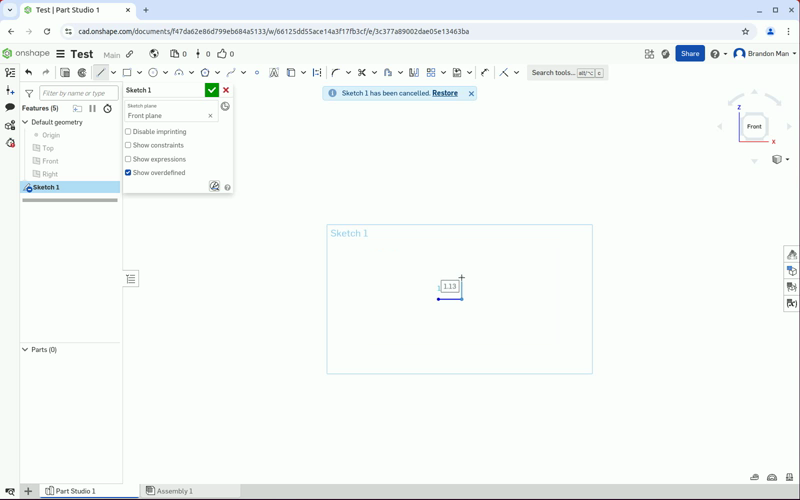
scroll(6)
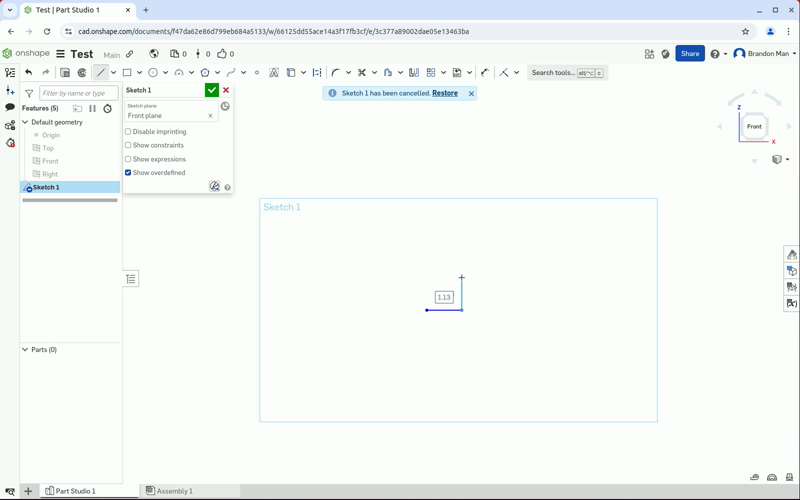
scroll(6)
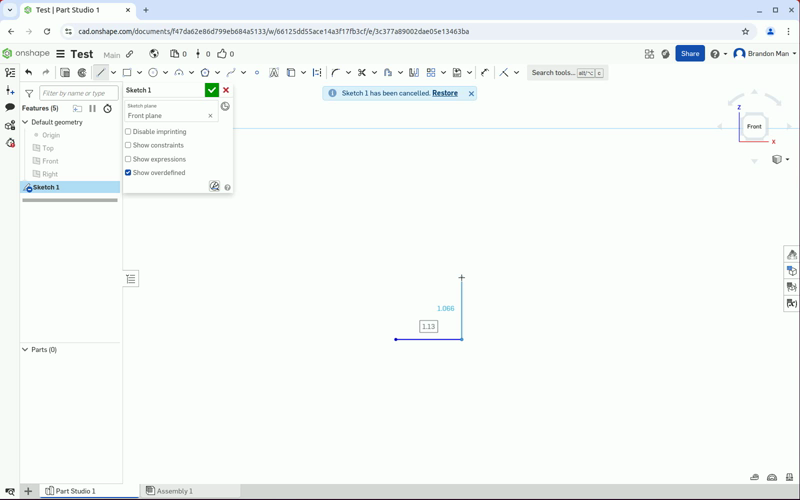
click(461, 277)
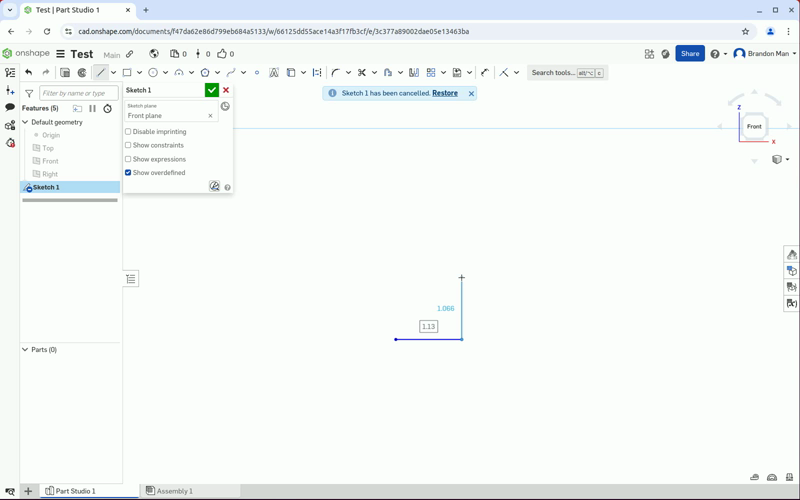
scroll(-6)
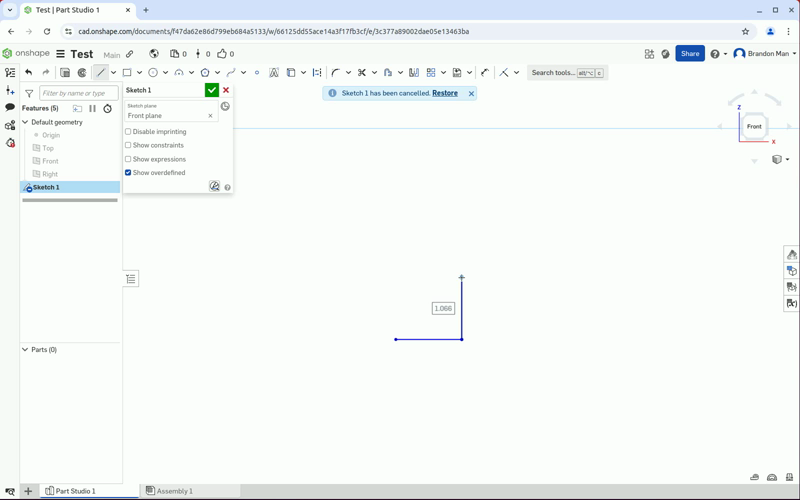
scroll(-6)
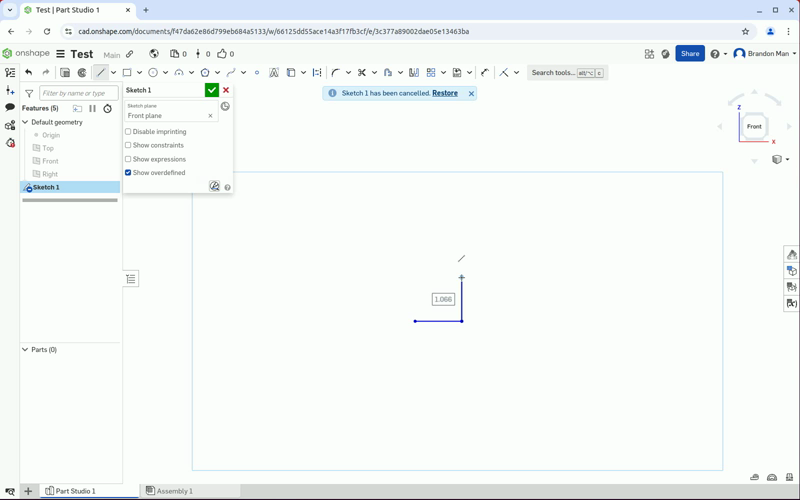
scroll(-6)
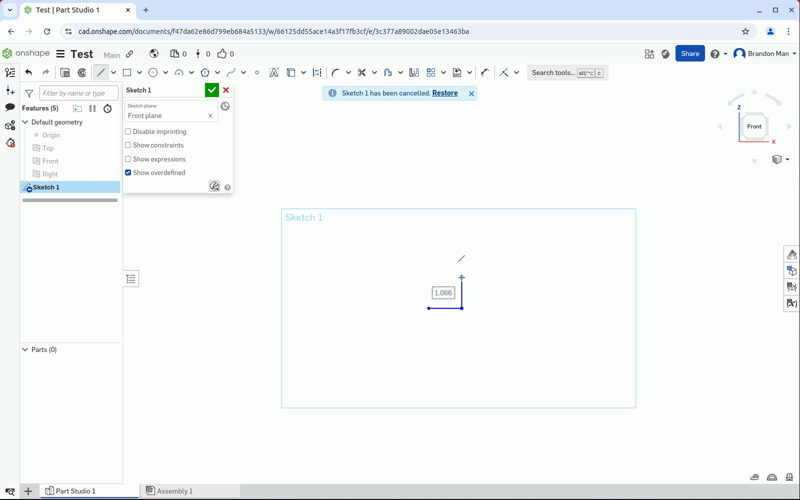
scroll(-6)
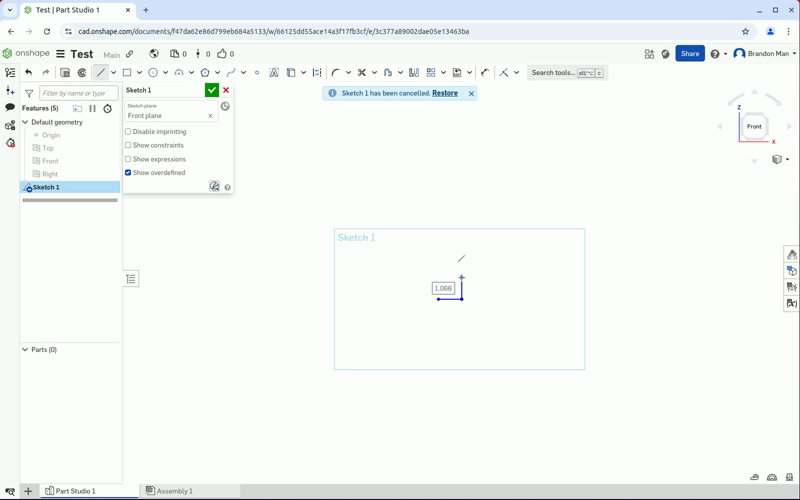
scroll(-6)
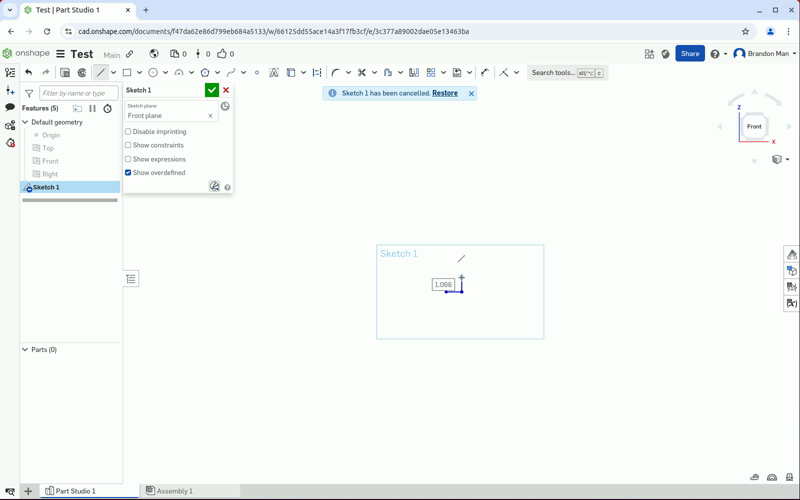
scroll(-6)
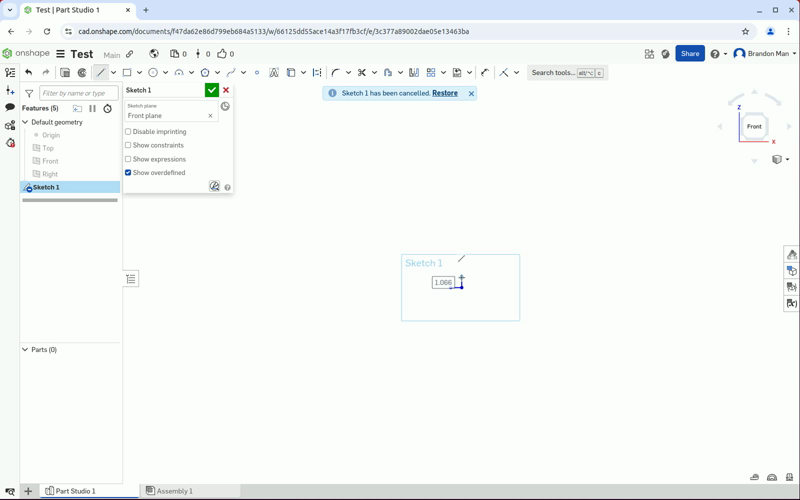
scroll(-6)
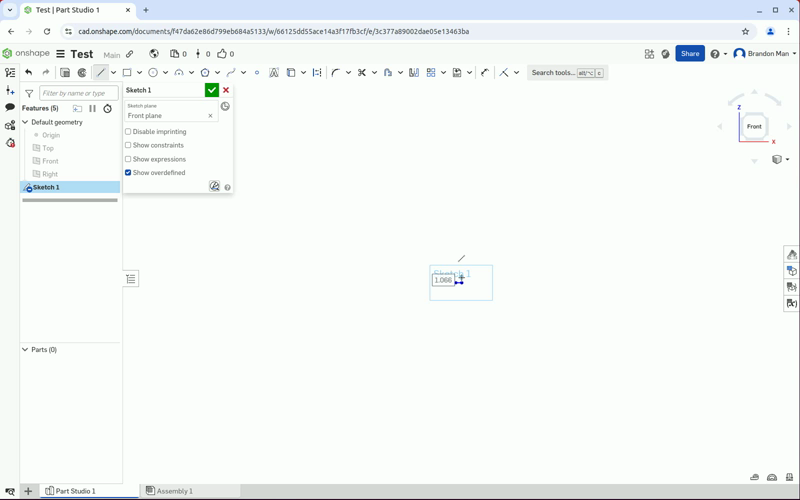
key_up(shift)
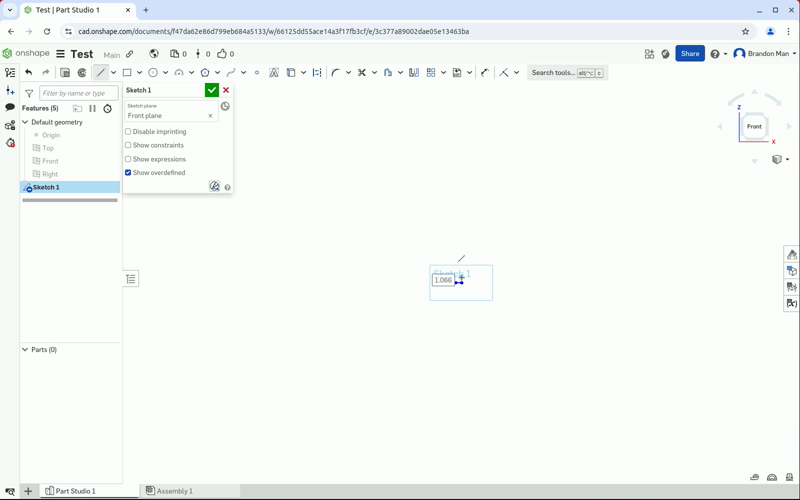
key_down(shift)
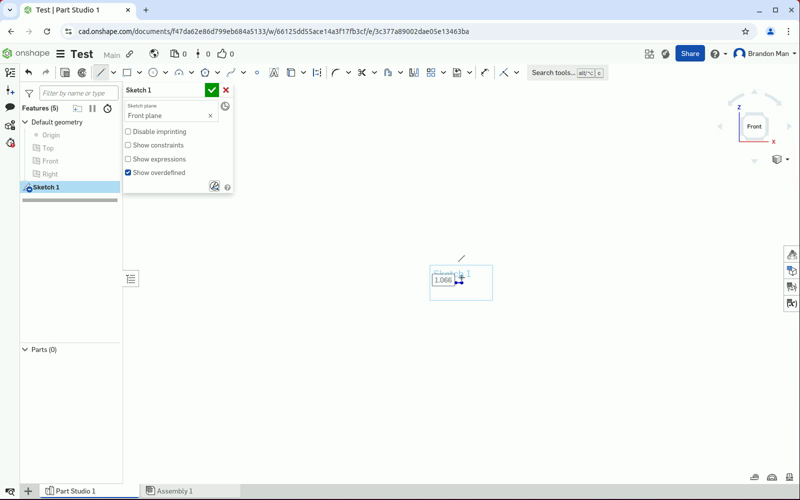
mouse_move(492, 277)
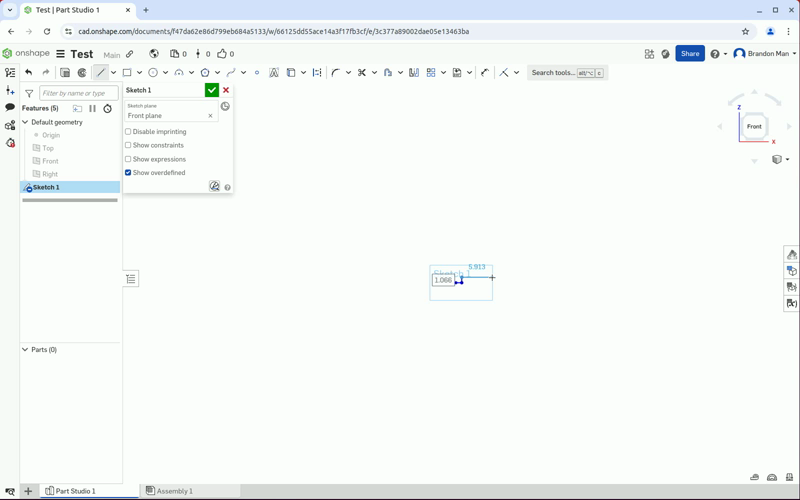
mouse_move(456, 277)
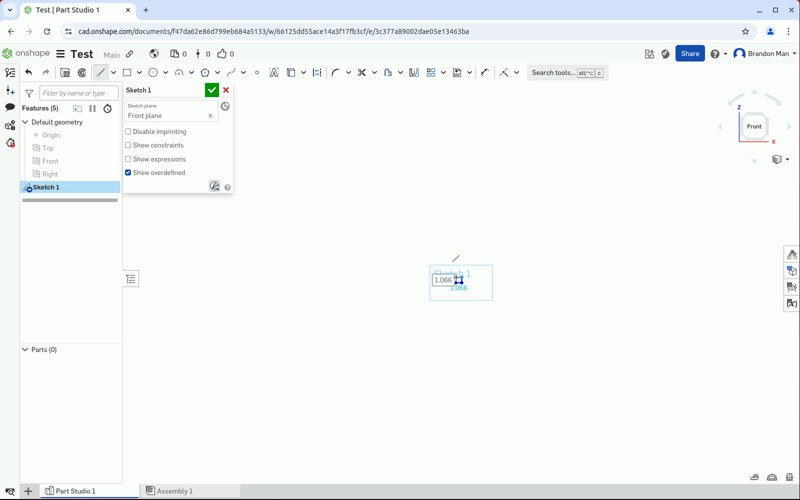
scroll(6)
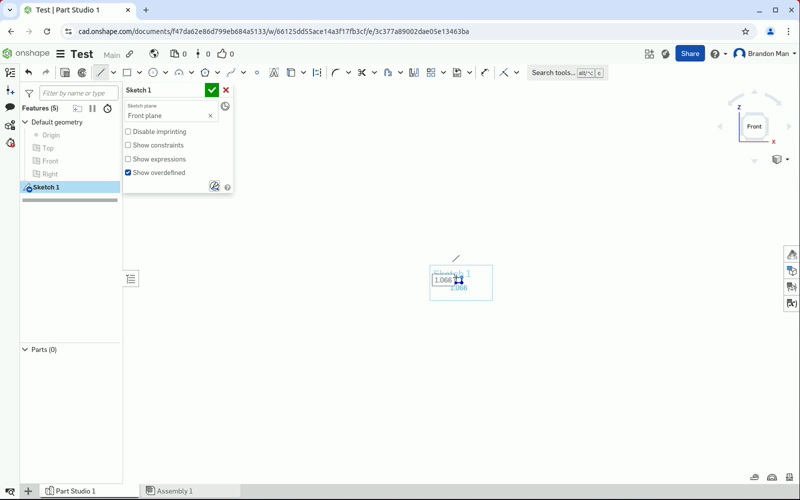
scroll(6)
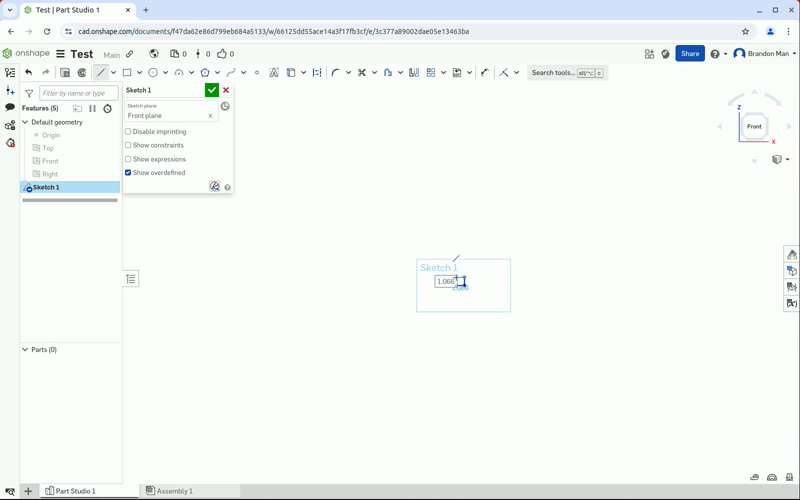
scroll(6)
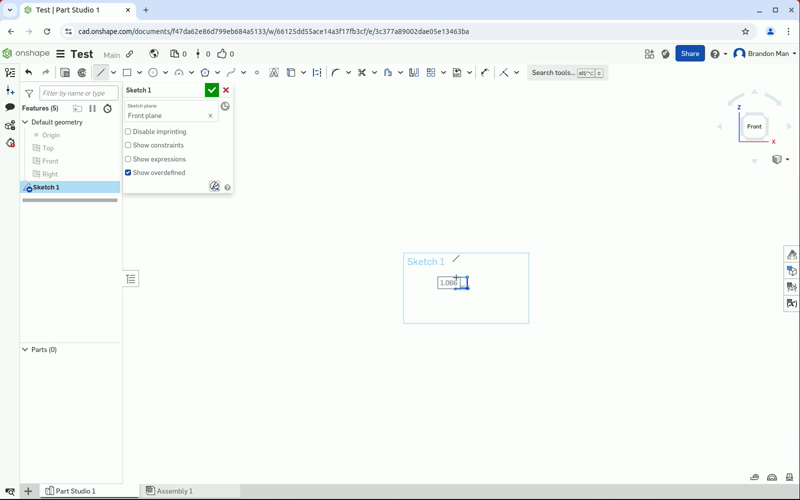
scroll(6)
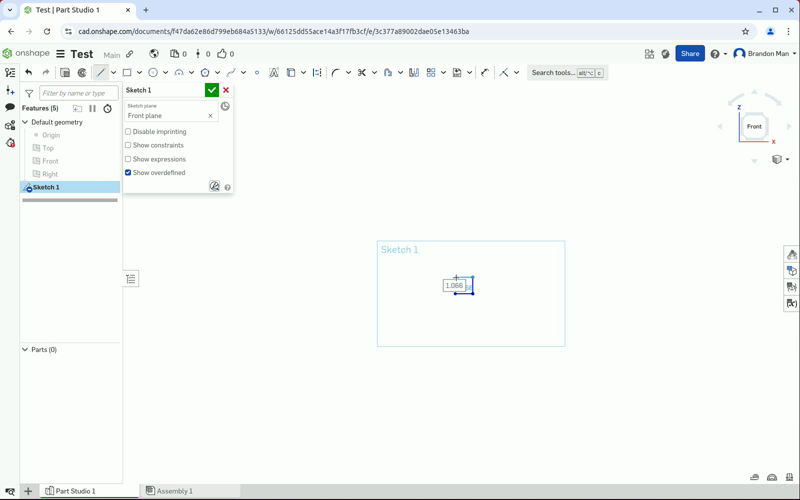
scroll(6)
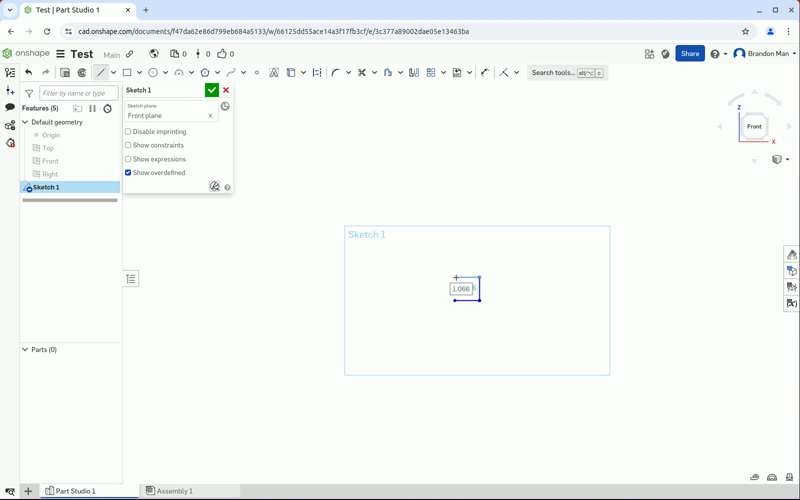
scroll(6)
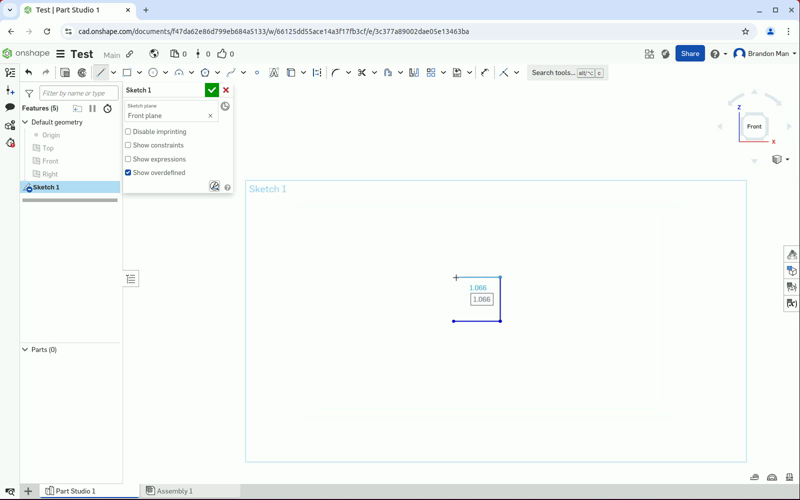
scroll(6)
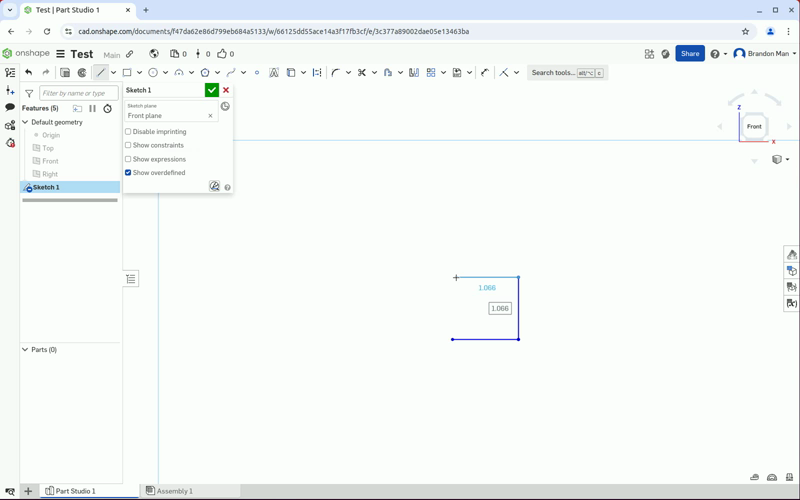
click(456, 277)
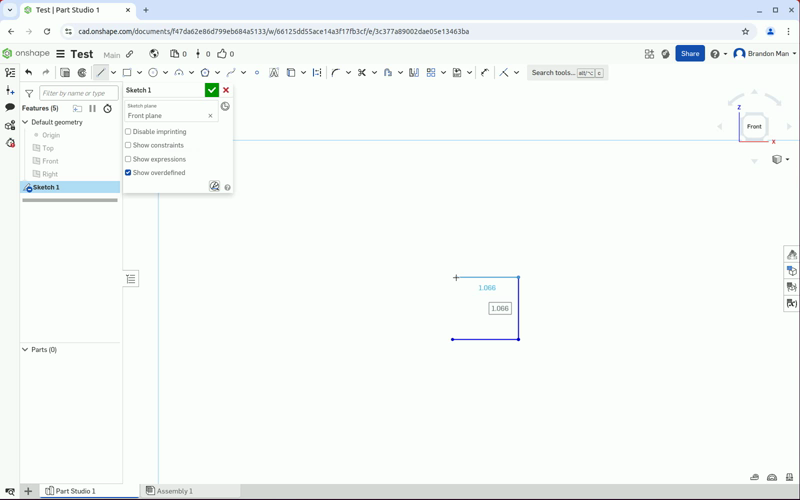
scroll(-6)
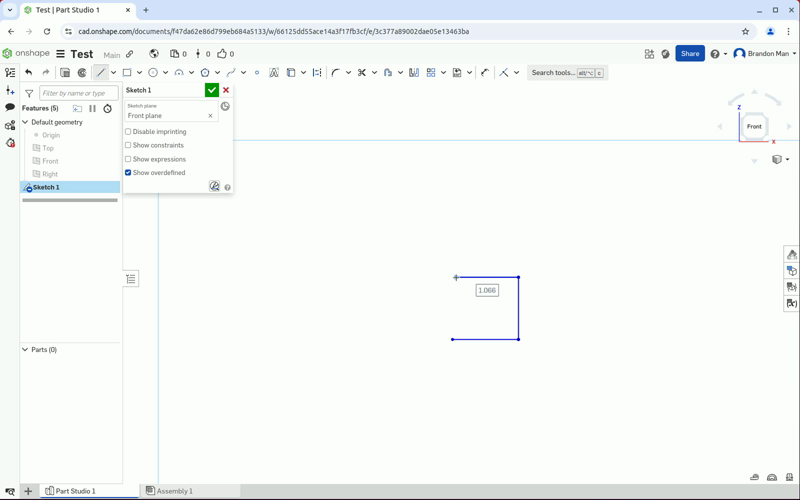
scroll(-6)
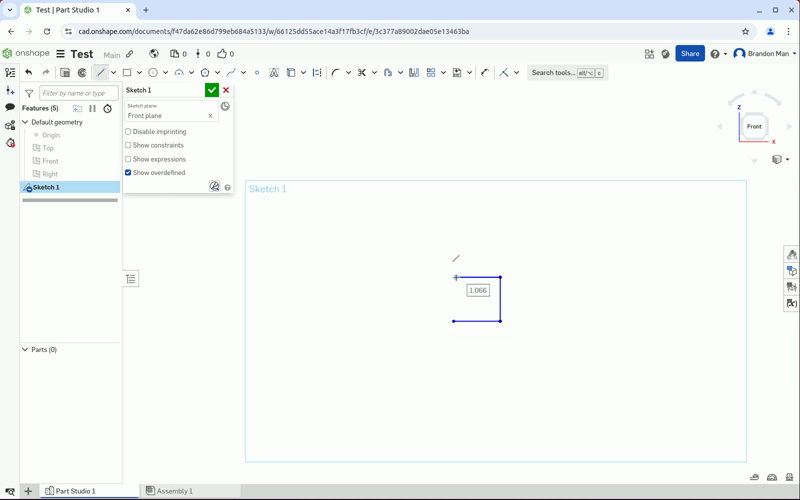
scroll(-6)
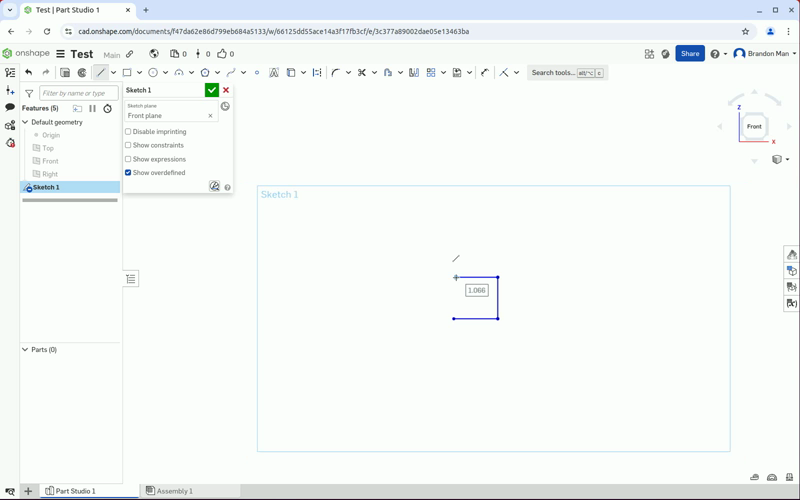
scroll(-6)
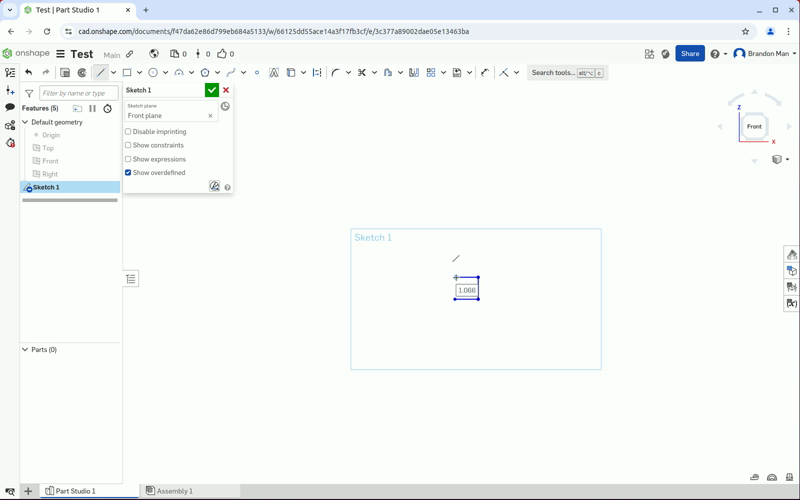
scroll(-6)
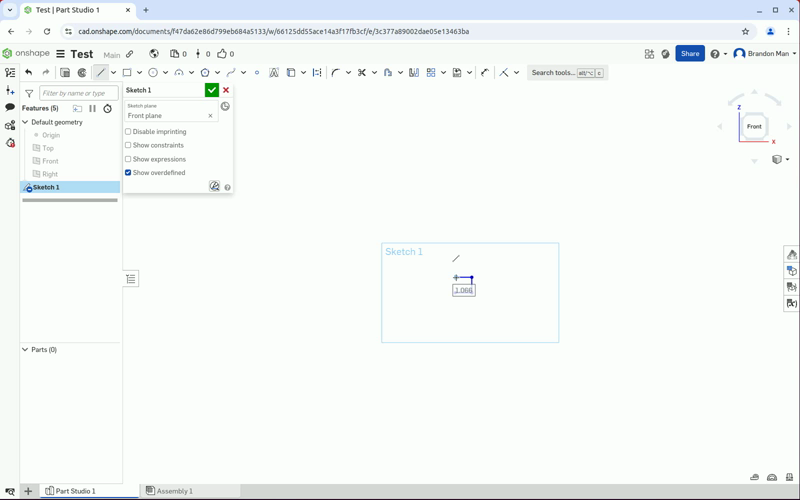
scroll(-6)
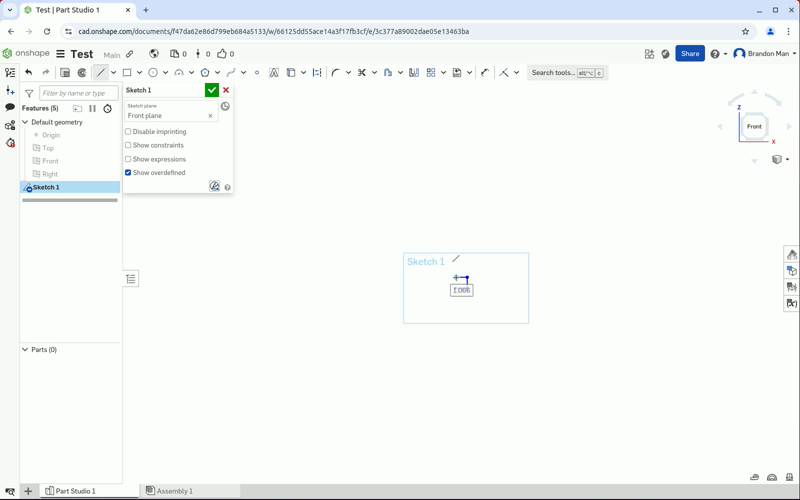
scroll(-6)
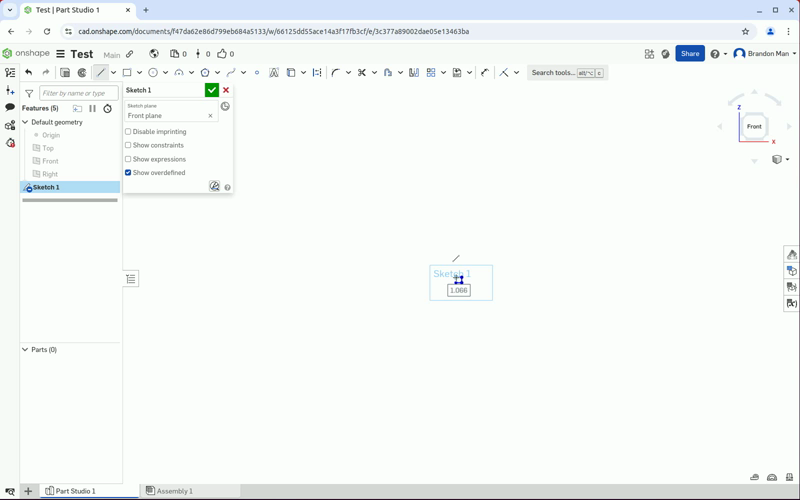
key_up(shift)
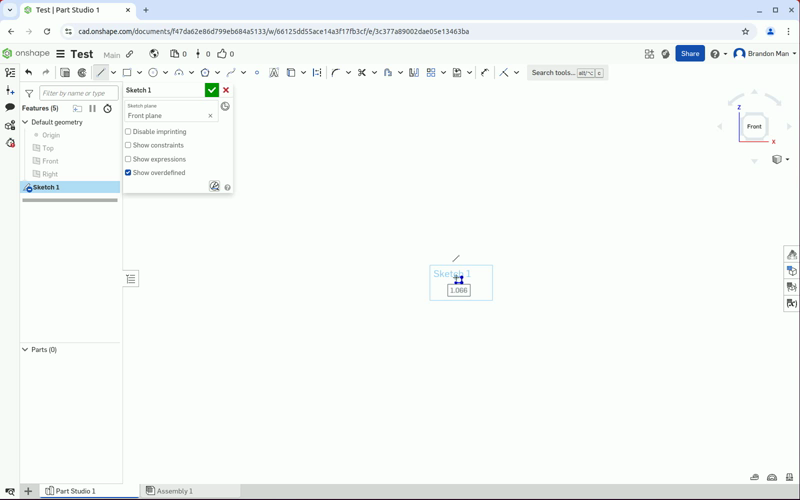
mouse_move(486, 277)
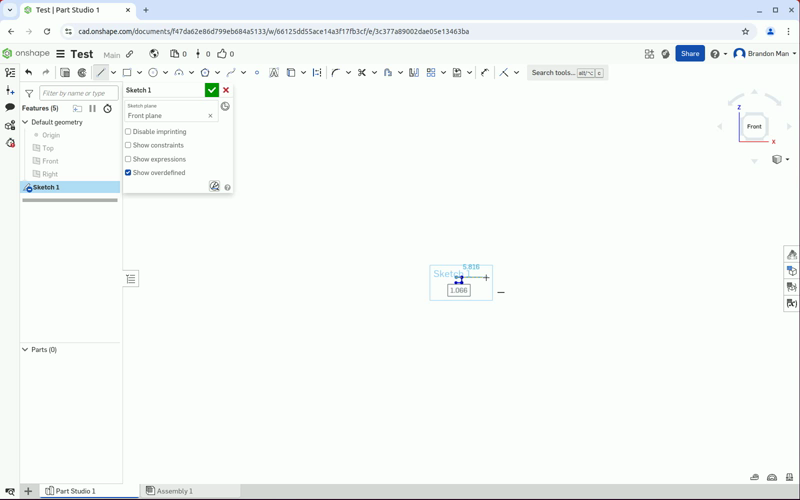
key_down(shift)
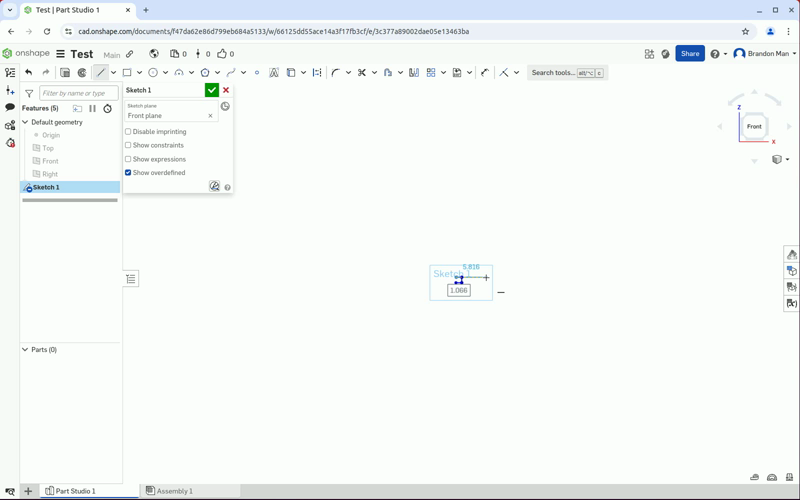
mouse_move(456, 282)
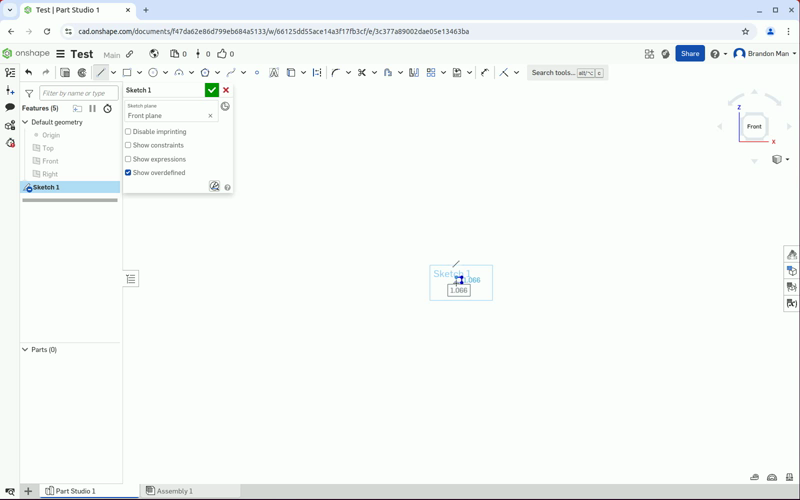
scroll(6)
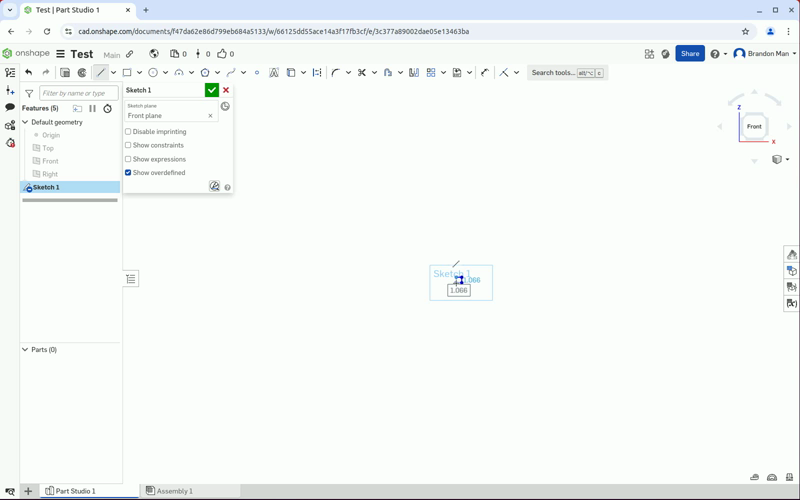
scroll(6)
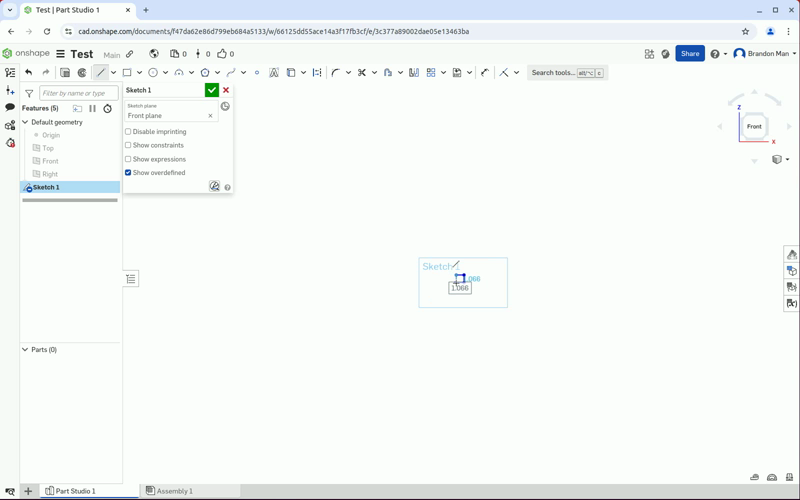
scroll(6)
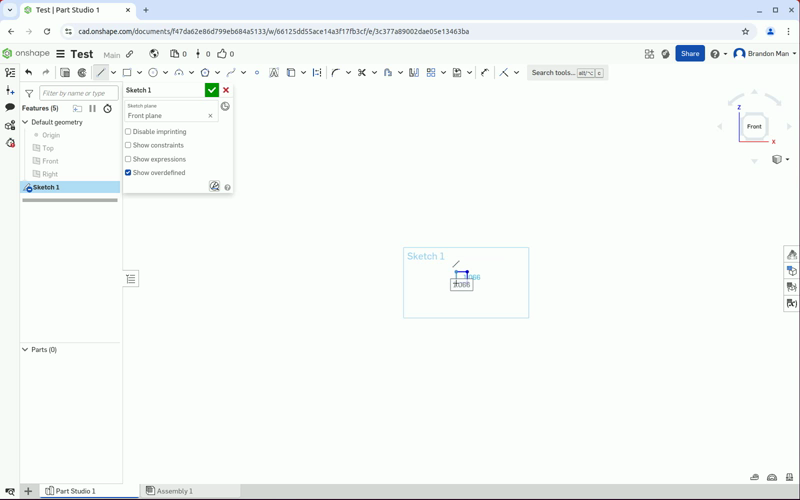
scroll(6)
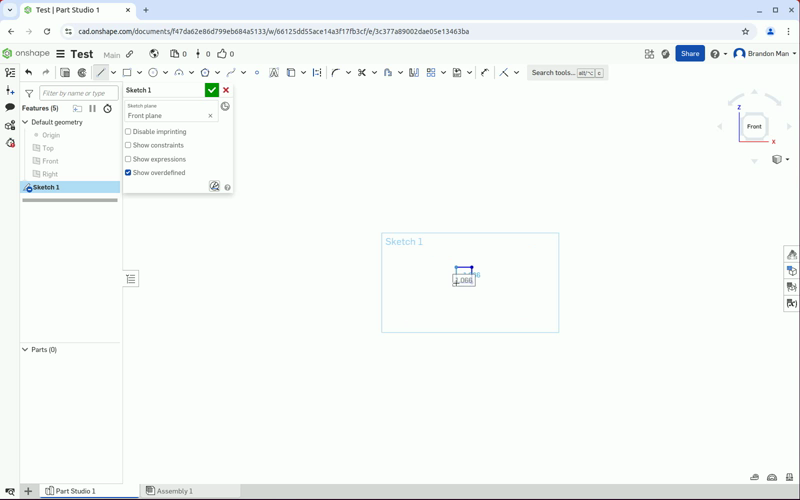
scroll(6)
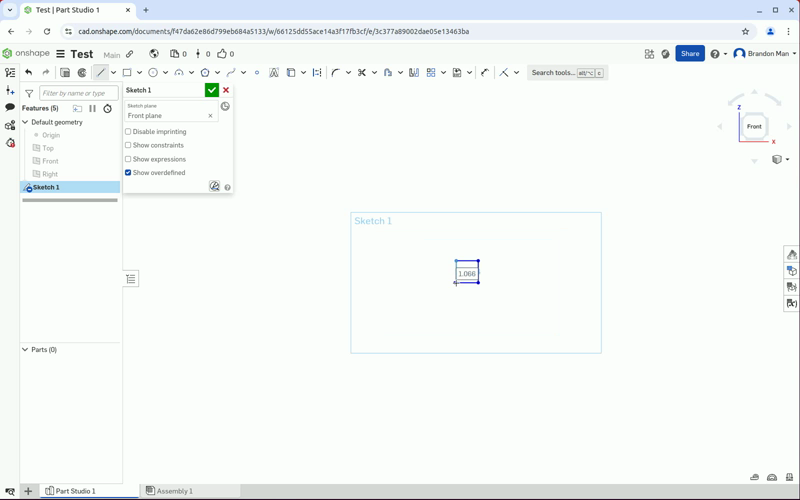
scroll(6)
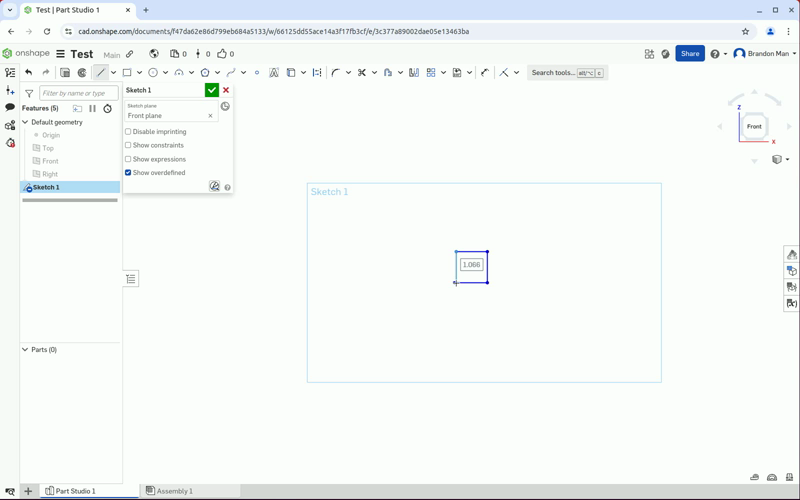
scroll(6)
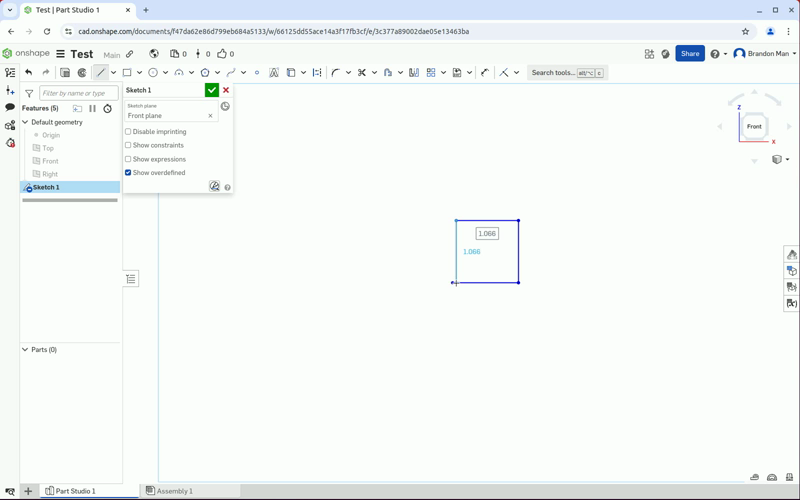
key_up(shift)
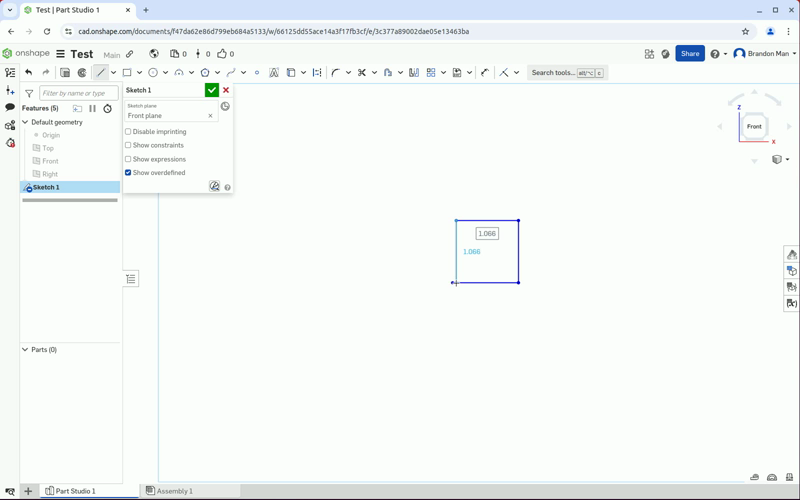
click(456, 282)
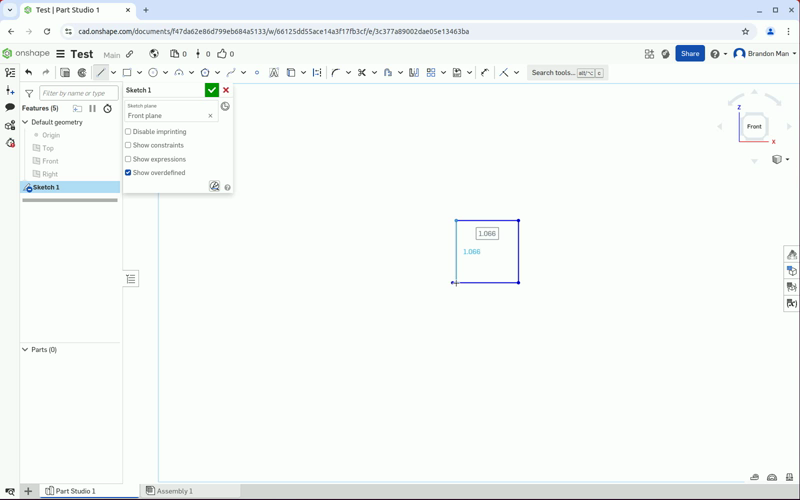
scroll(-6)
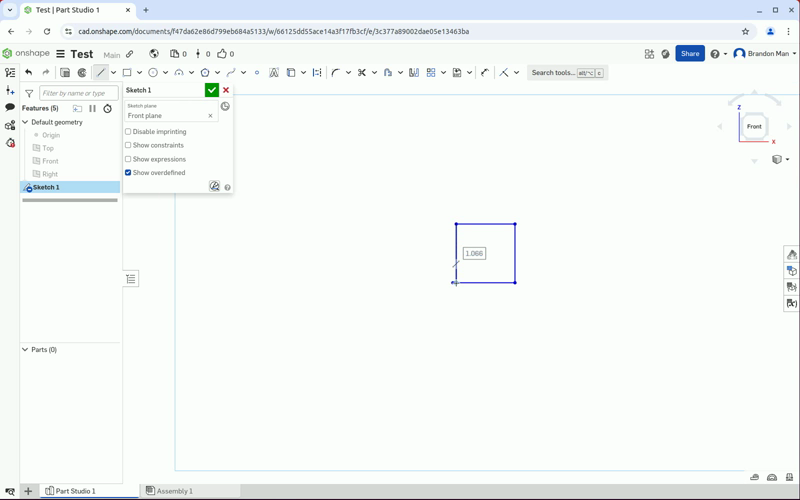
scroll(-6)
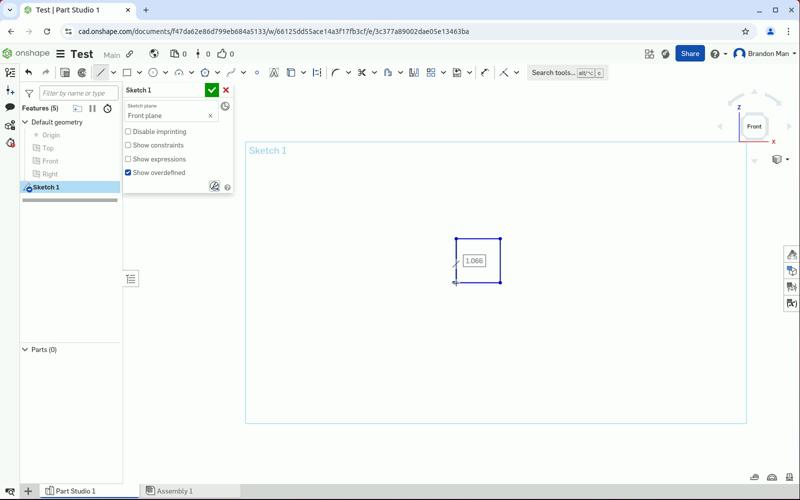
scroll(-6)
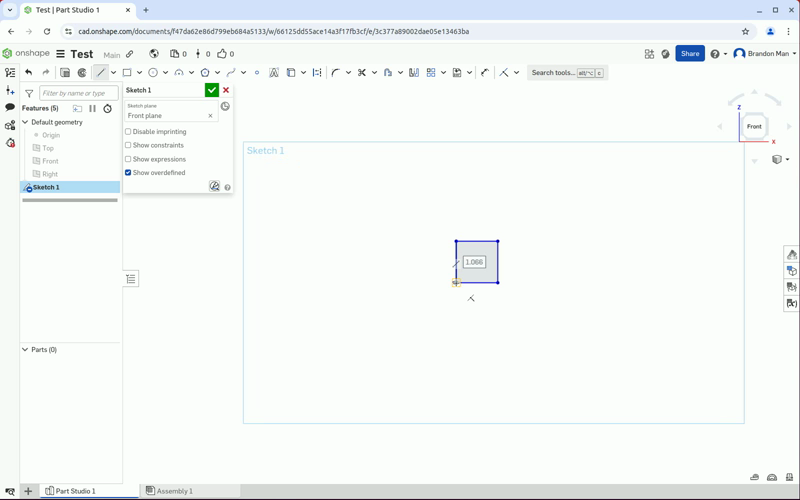
scroll(-6)
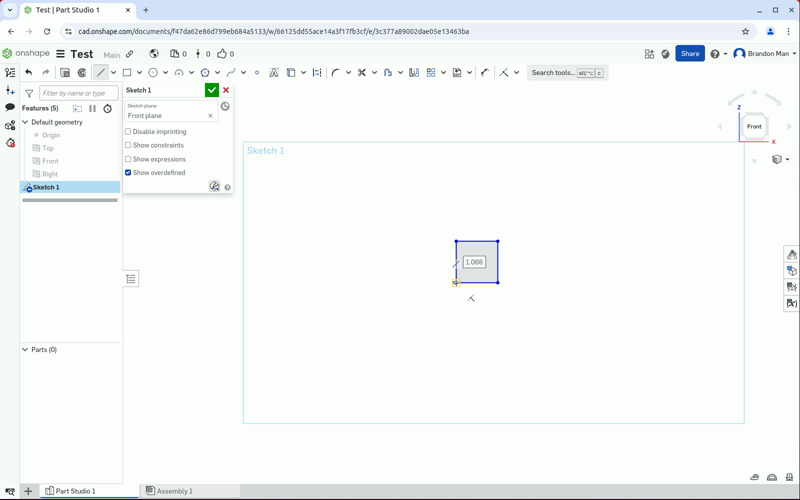
scroll(-6)
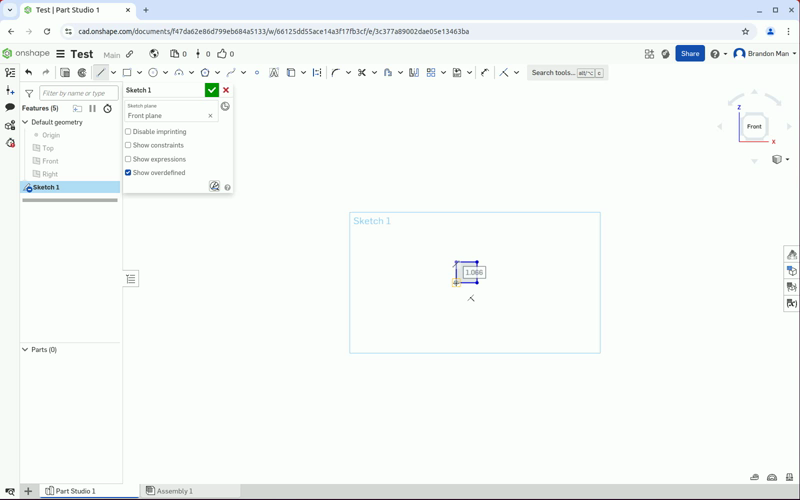
scroll(-6)
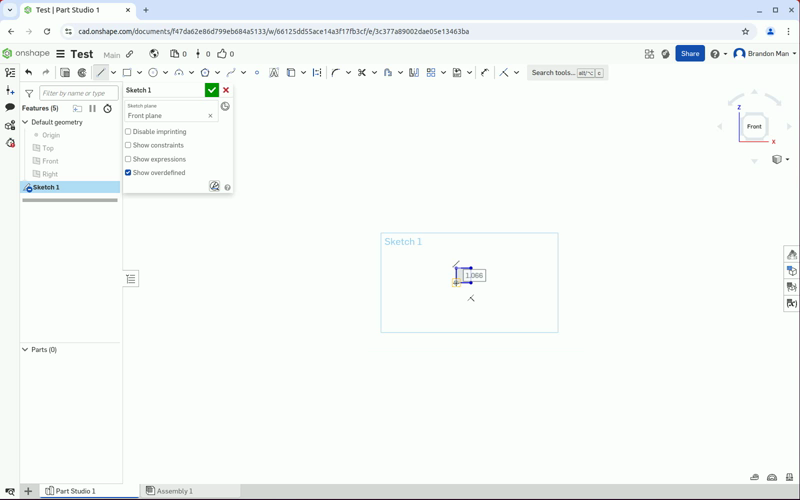
scroll(-6)
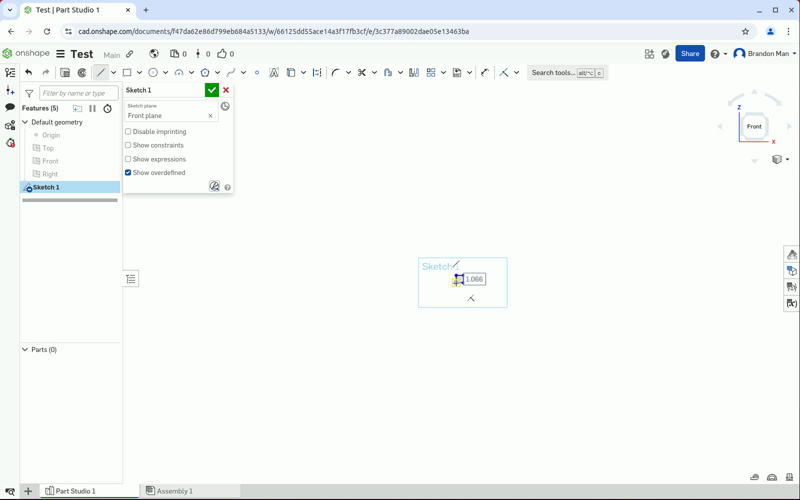
key(esc)
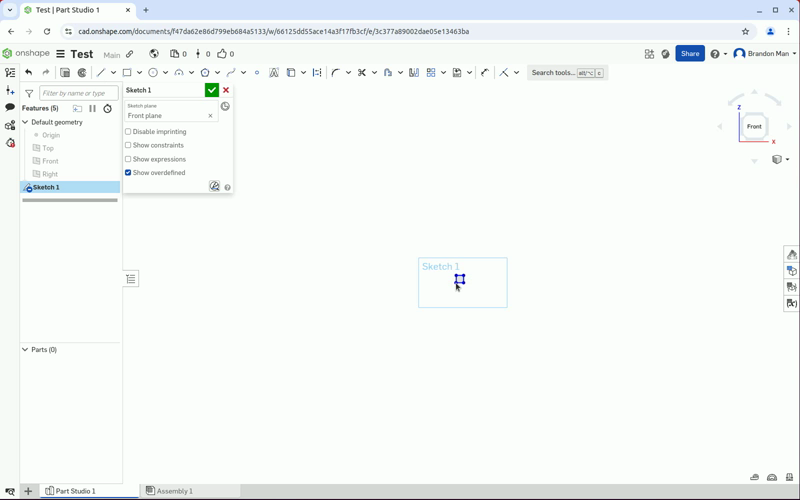
key(l)
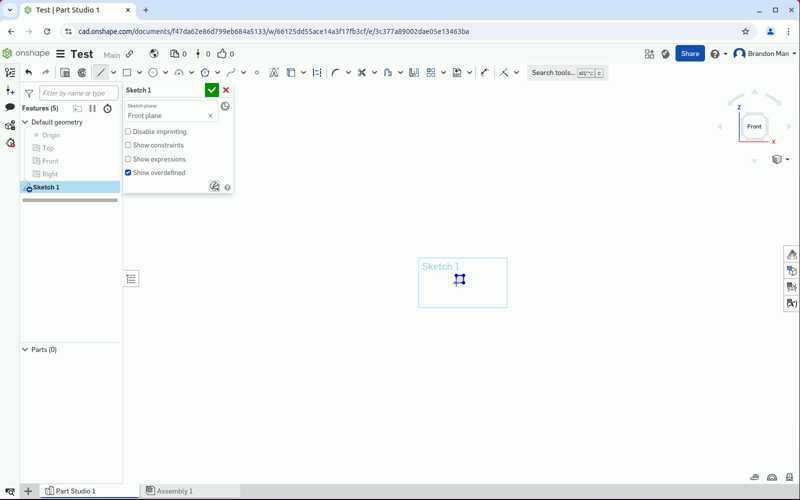
key_down(shift)
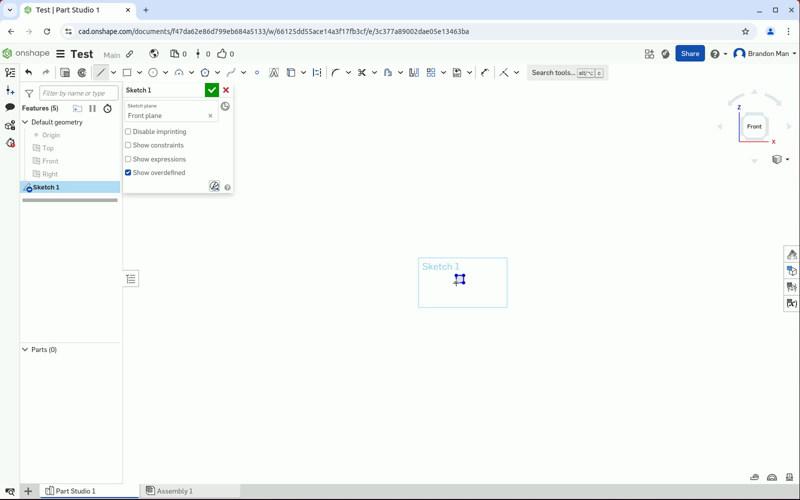
mouse_move(456, 282)
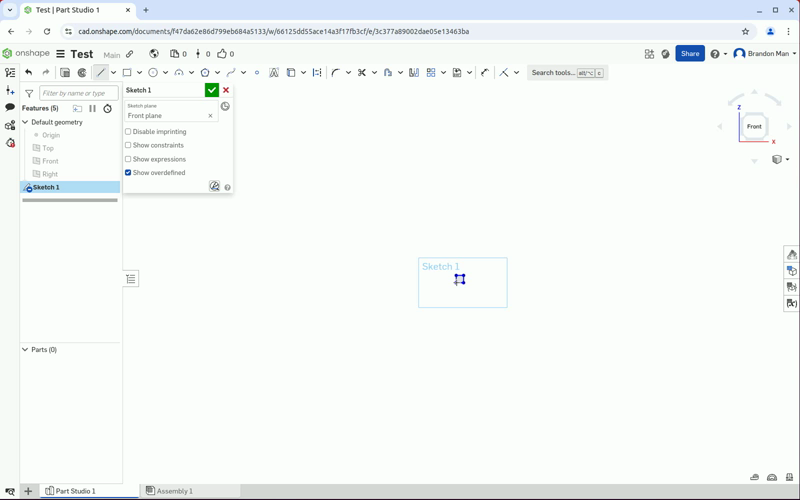
scroll(6)
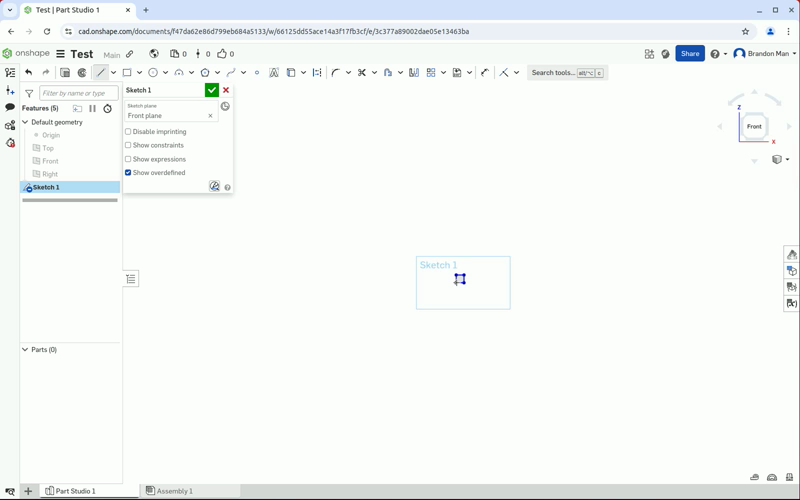
scroll(6)
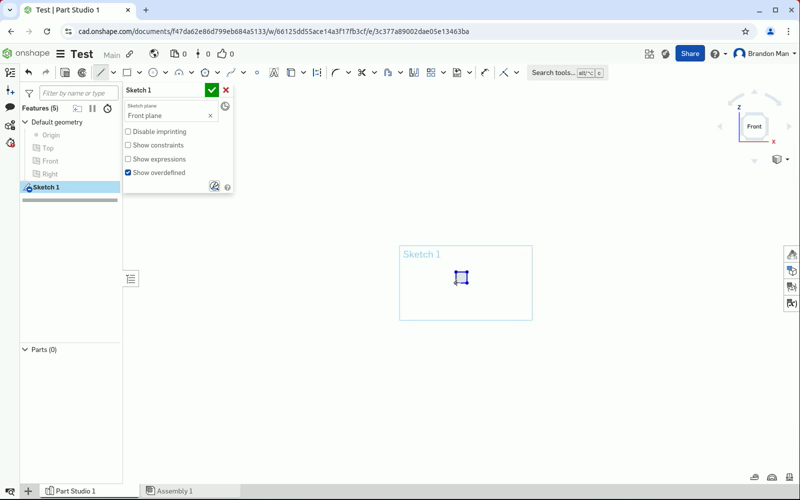
scroll(6)
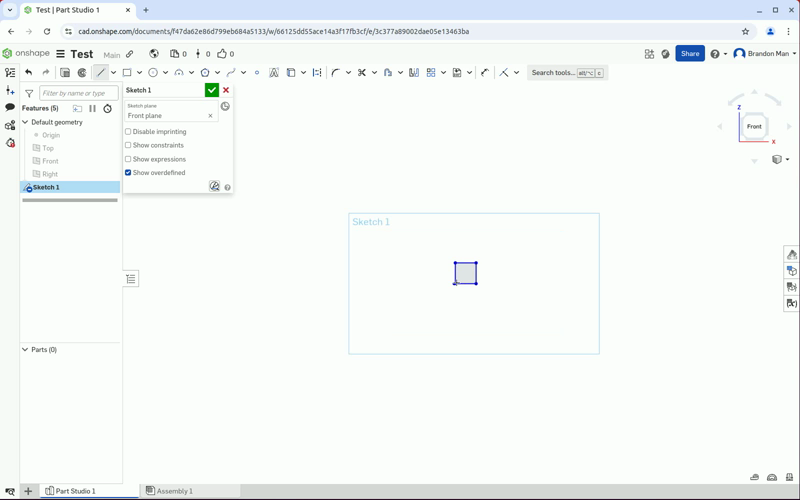
scroll(6)
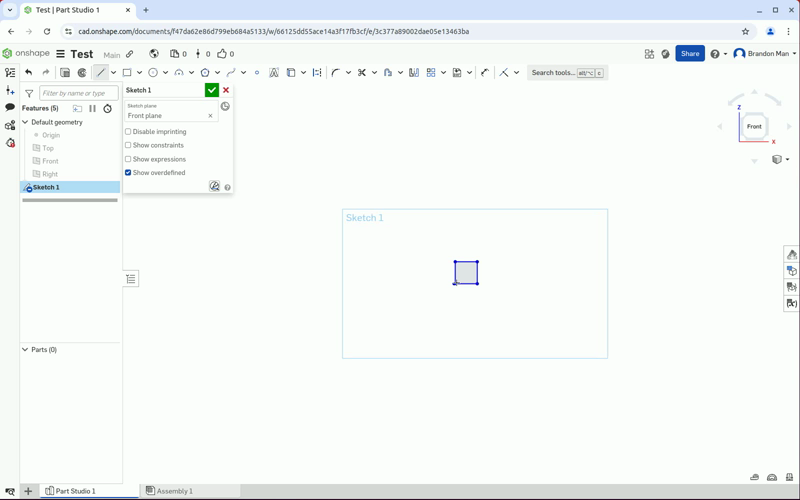
scroll(6)
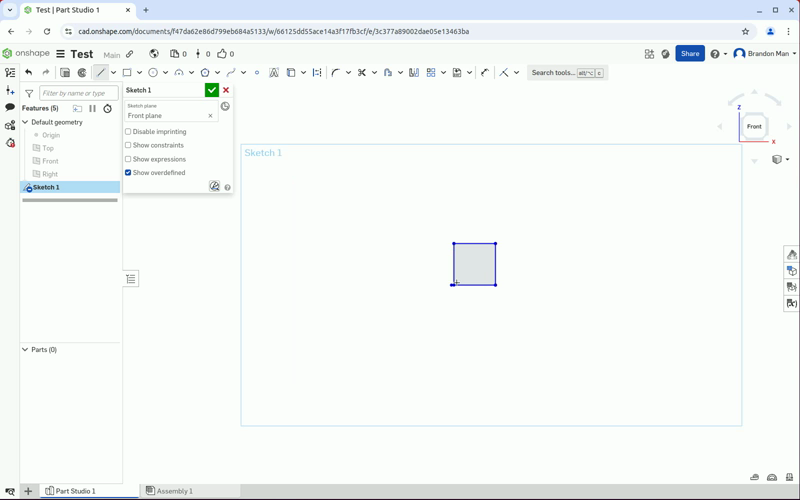
scroll(6)
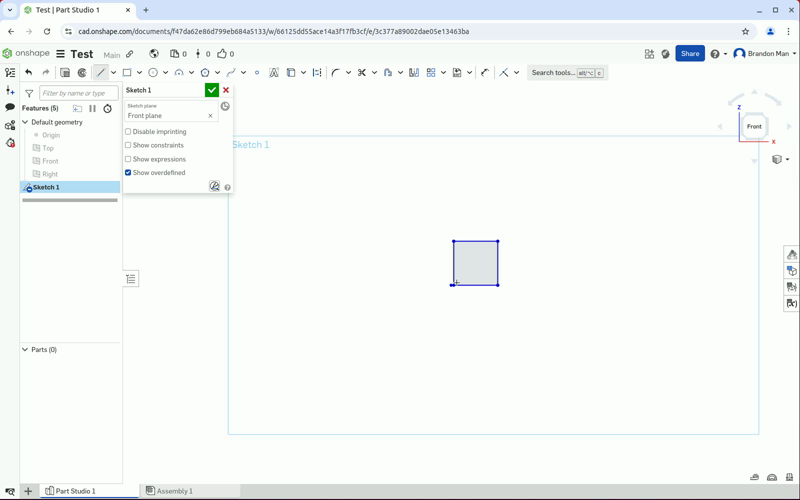
scroll(6)
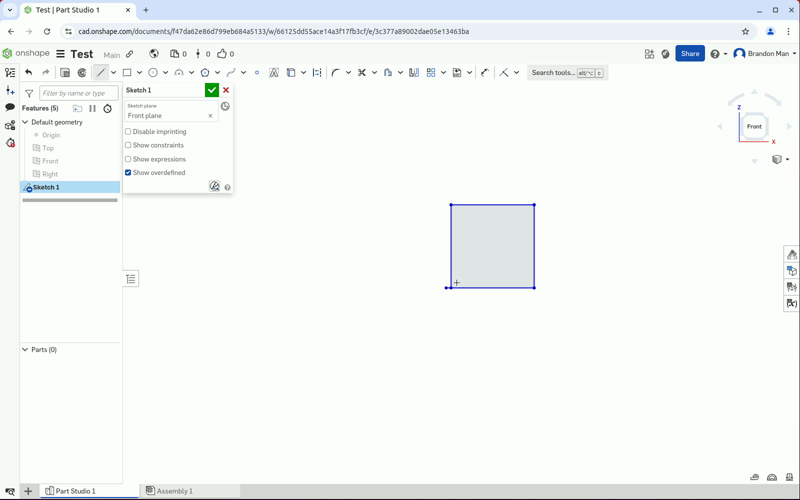
click(456, 282)
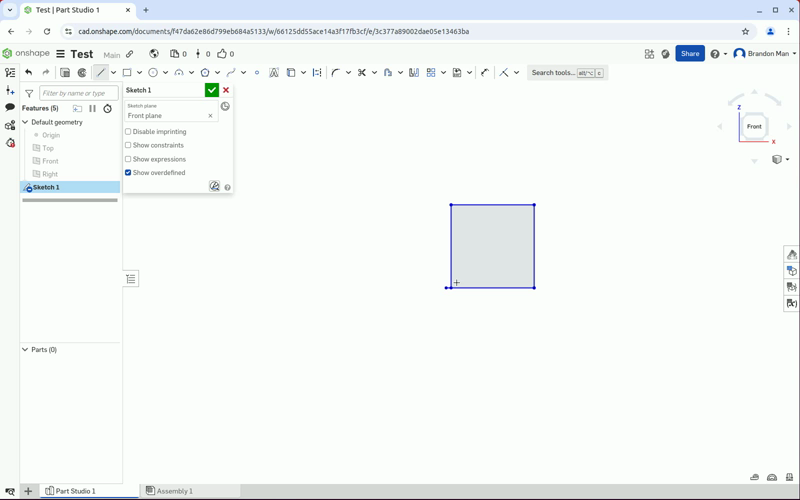
scroll(-6)
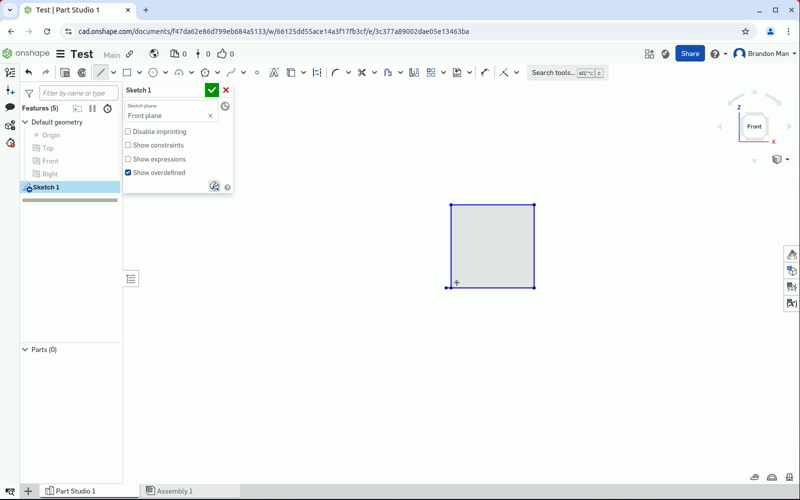
scroll(-6)
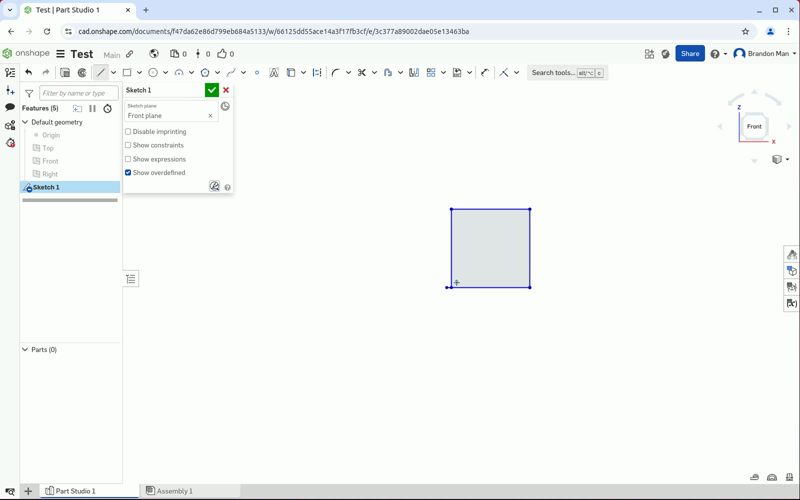
scroll(-6)
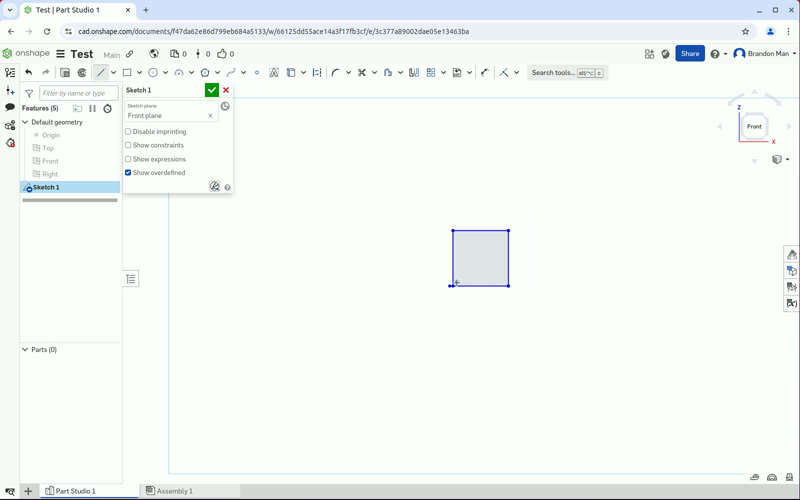
scroll(-6)
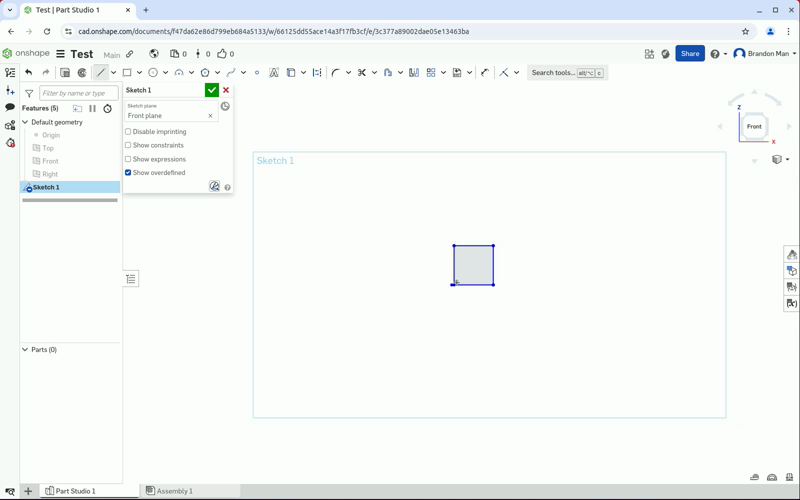
scroll(-6)
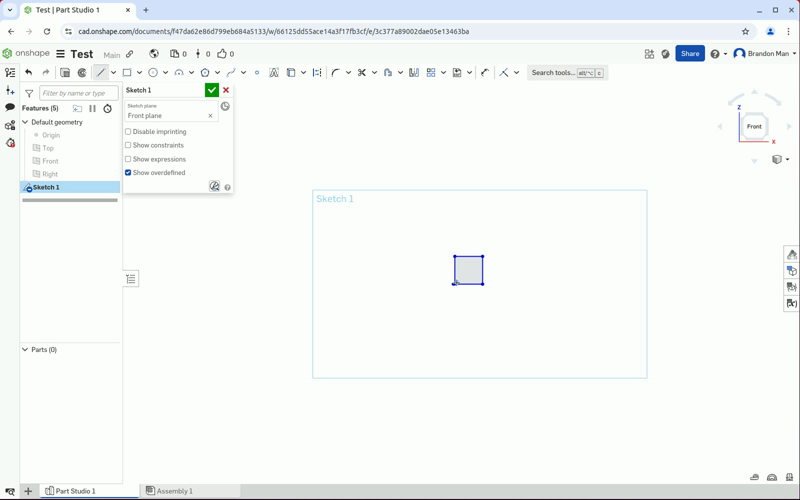
scroll(-6)
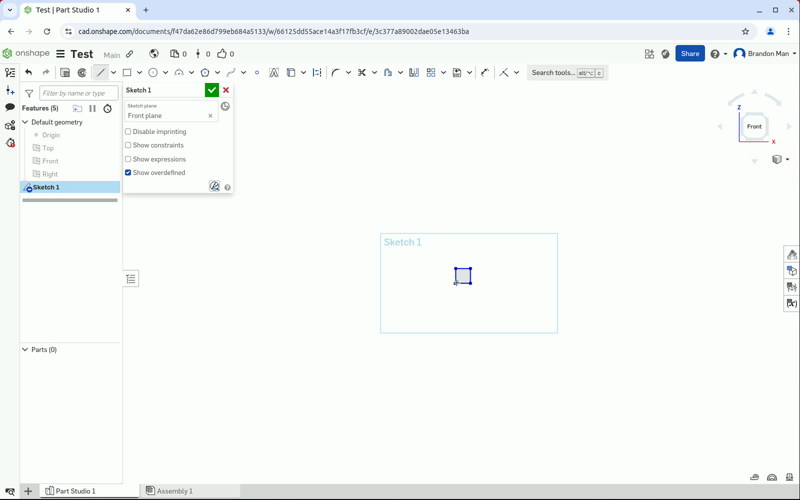
scroll(-6)
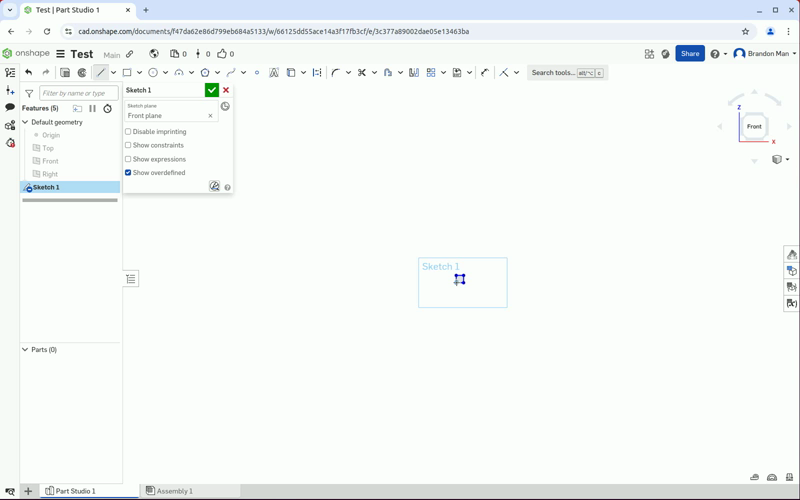
key_up(shift)
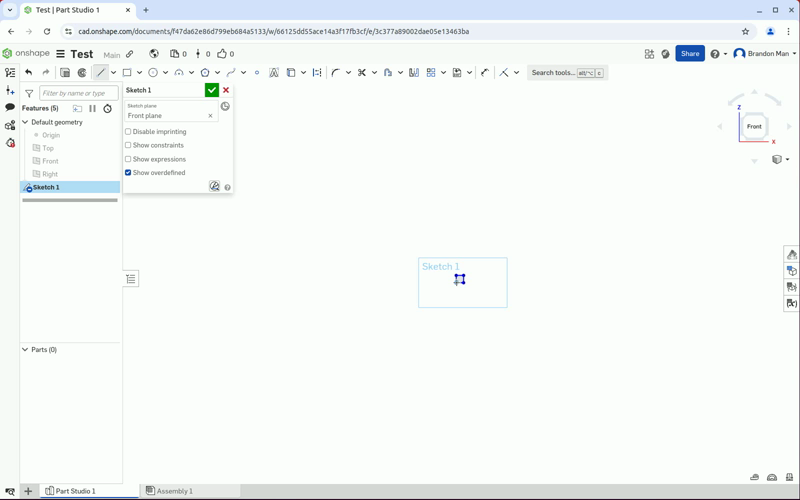
key_down(shift)
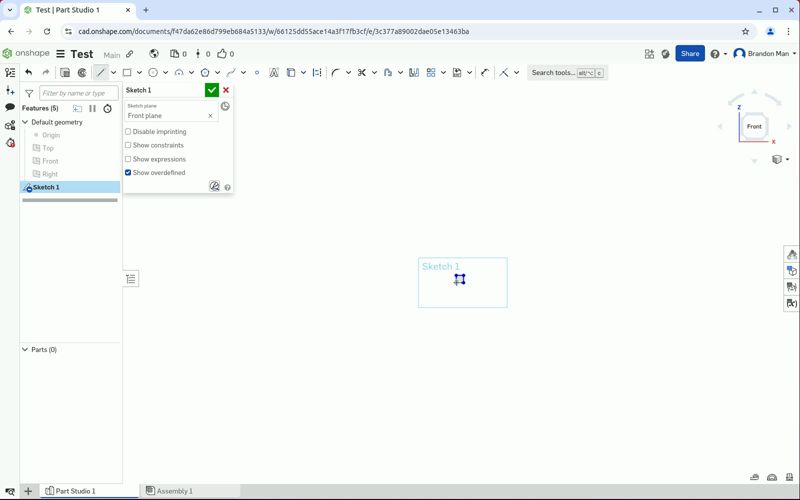
mouse_move(486, 282)
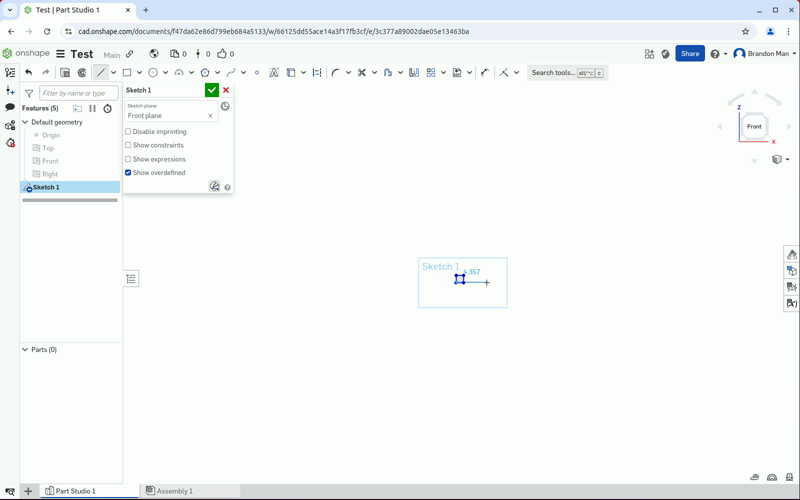
mouse_move(461, 282)
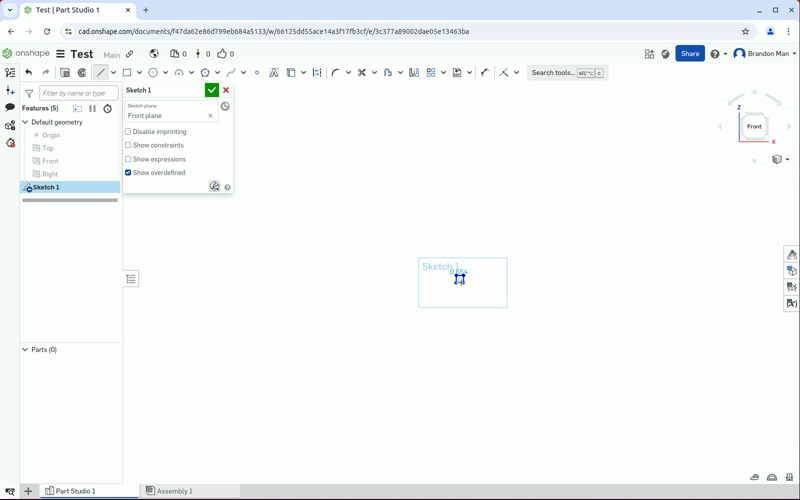
scroll(6)
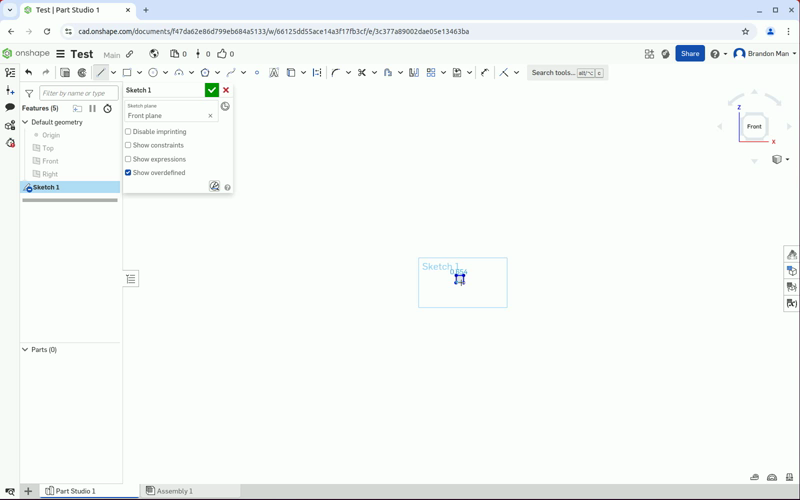
scroll(6)
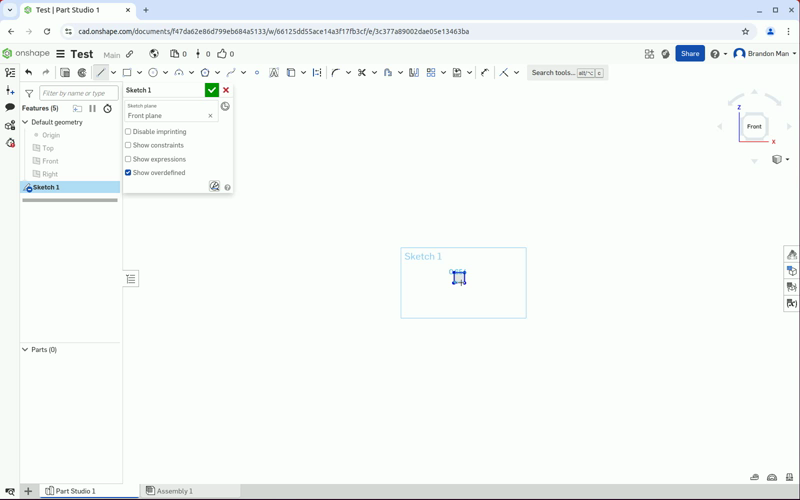
scroll(6)
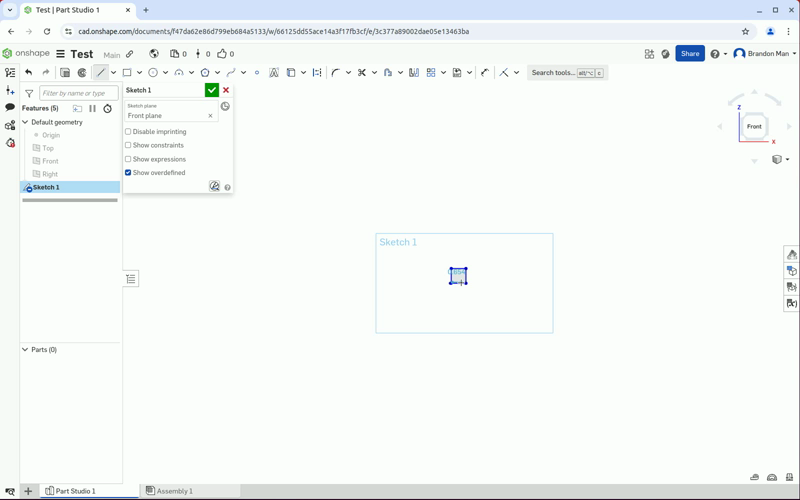
scroll(6)
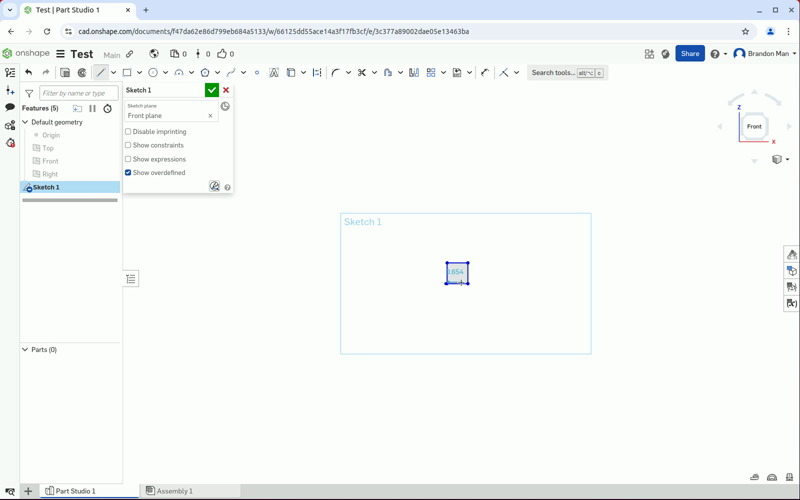
scroll(6)
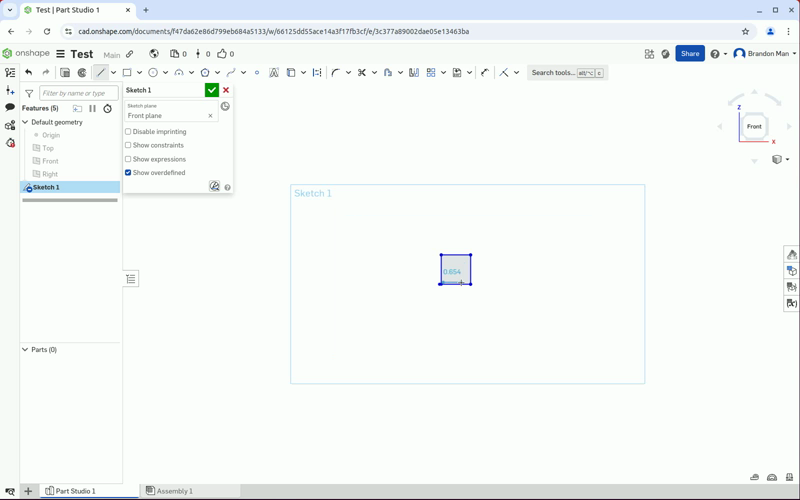
scroll(6)
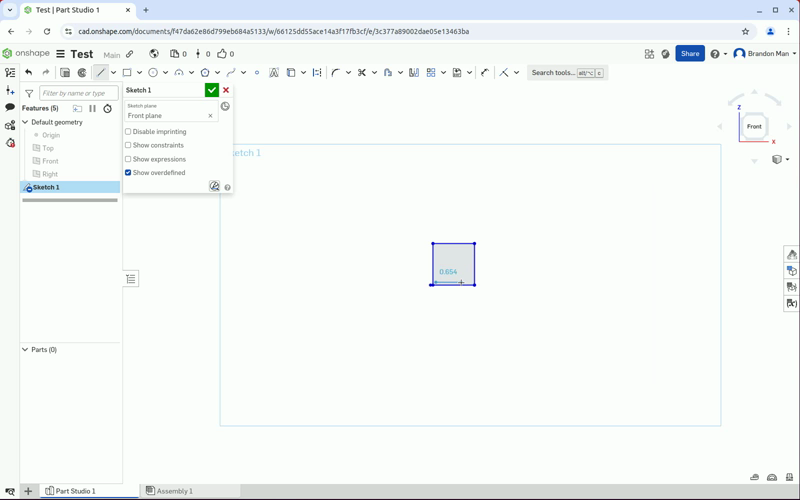
scroll(6)
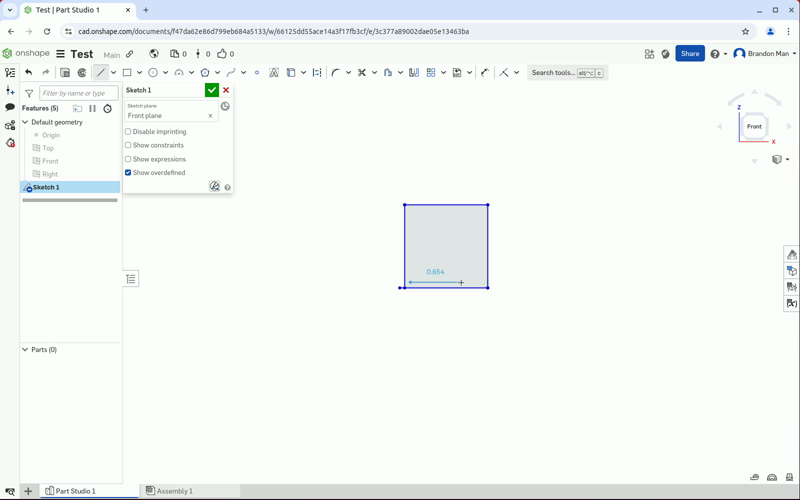
click(461, 282)
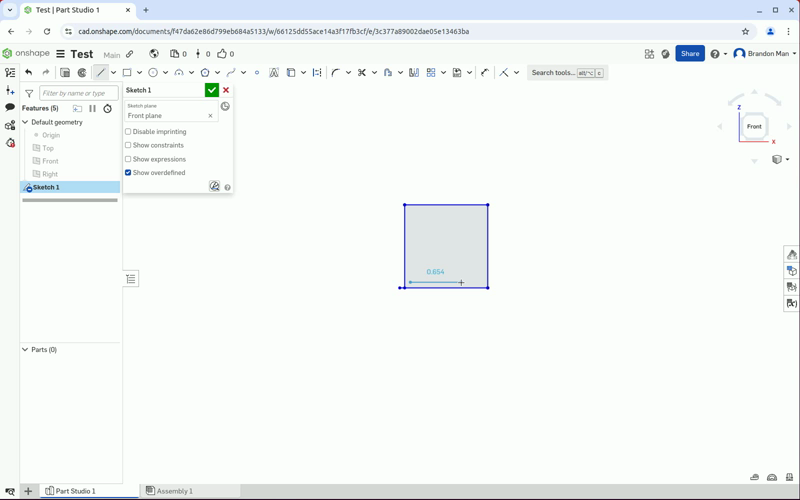
scroll(-6)
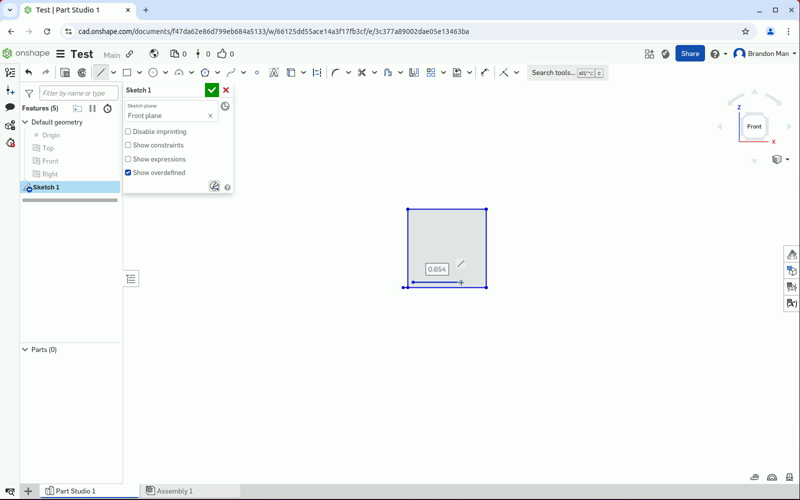
scroll(-6)
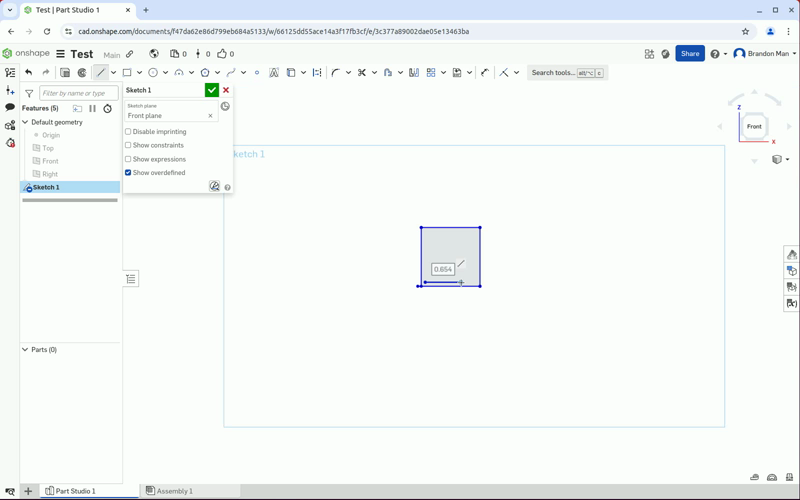
scroll(-6)
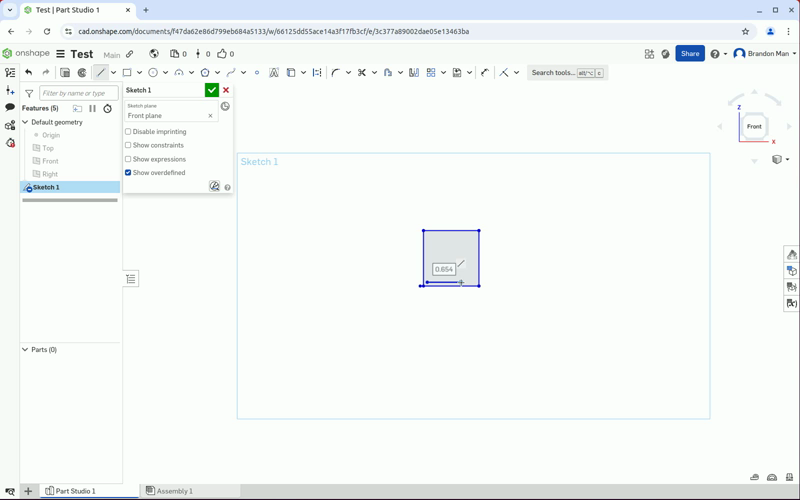
scroll(-6)
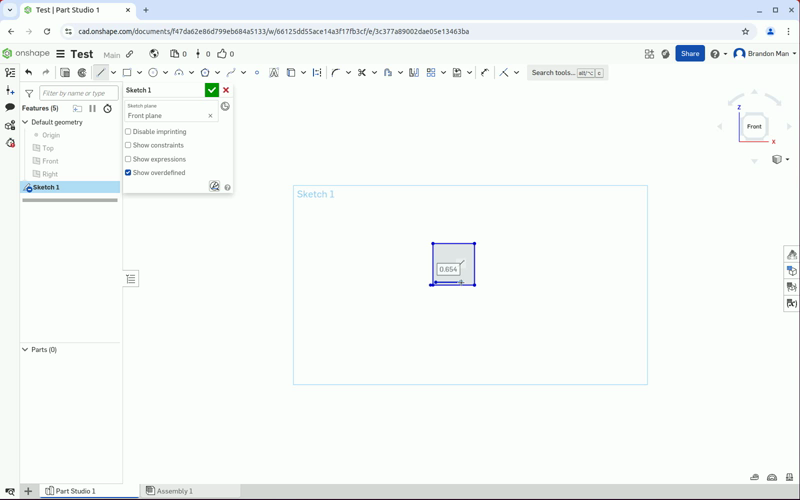
scroll(-6)
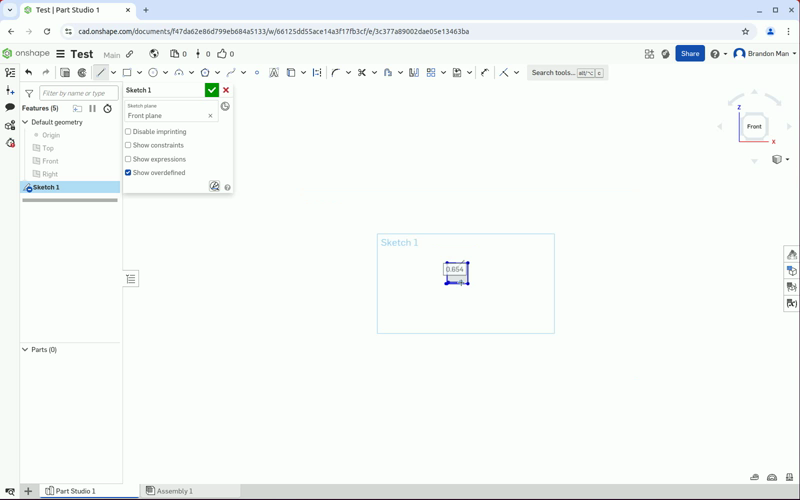
scroll(-6)
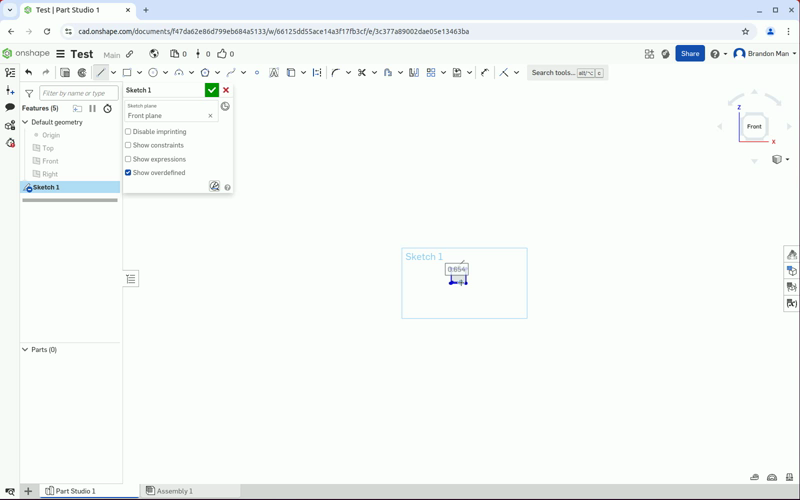
scroll(-6)
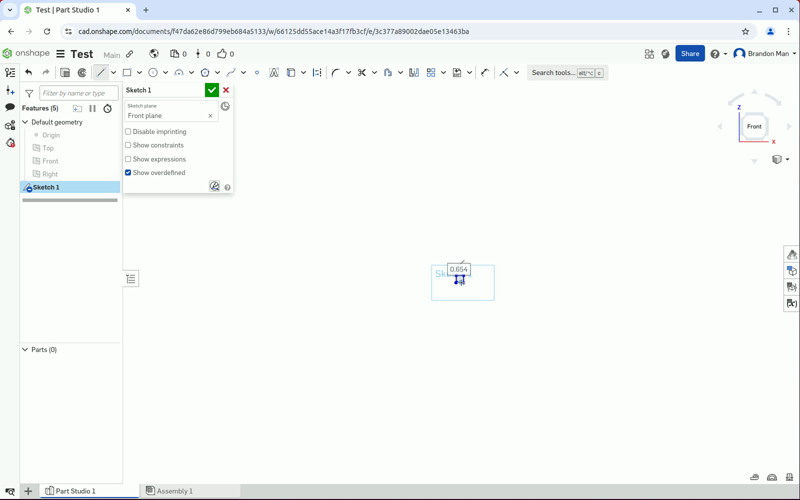
key_up(shift)
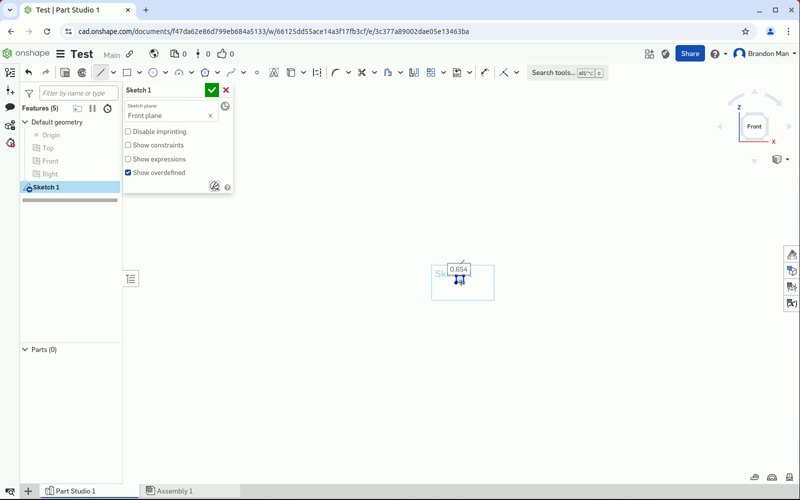
key_down(shift)
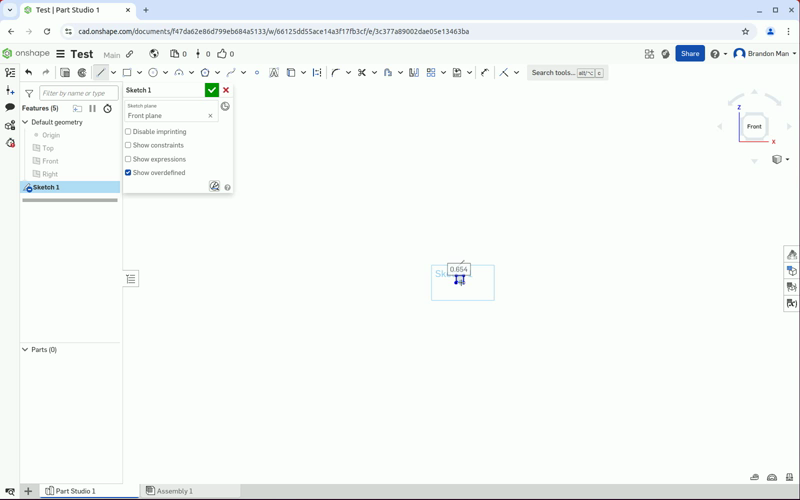
mouse_move(491, 282)
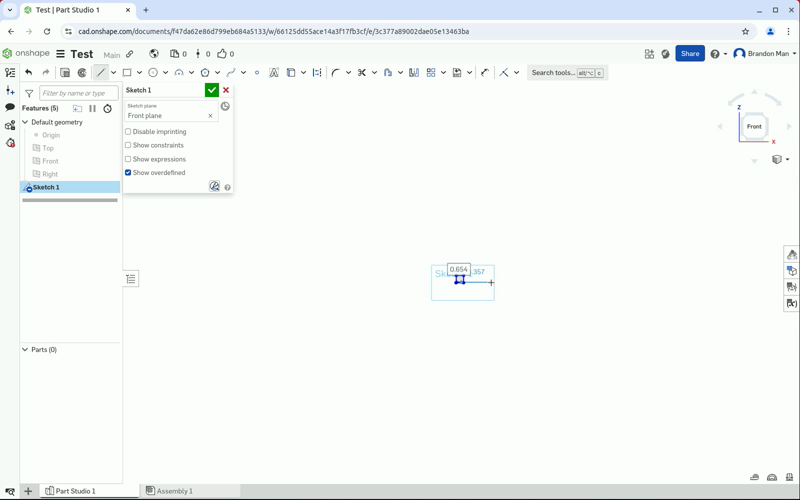
mouse_move(461, 277)
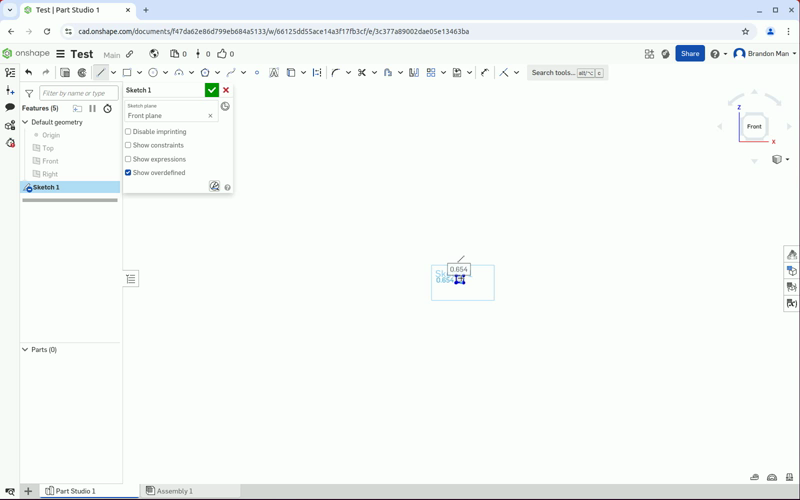
scroll(6)
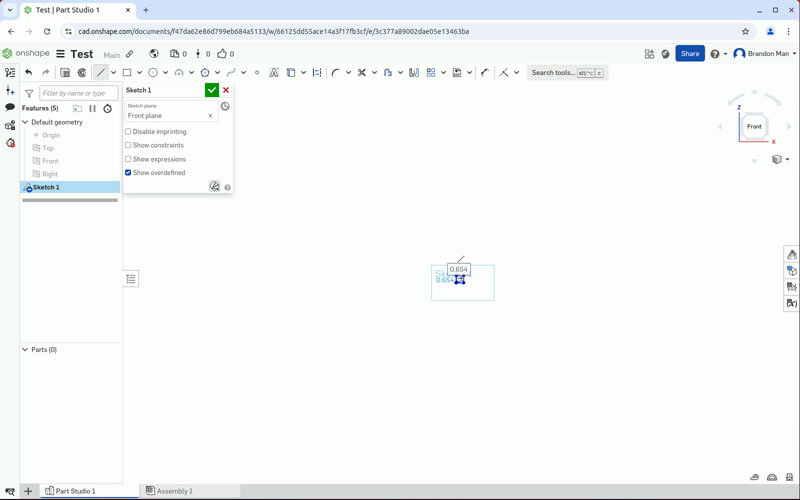
scroll(6)
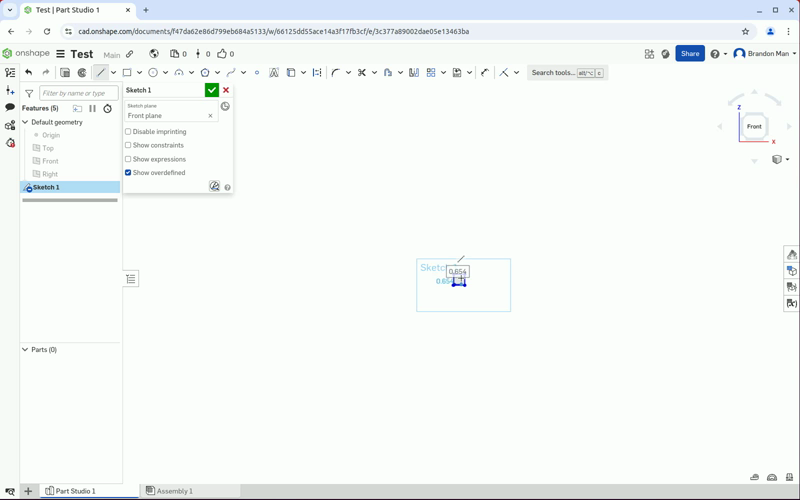
scroll(6)
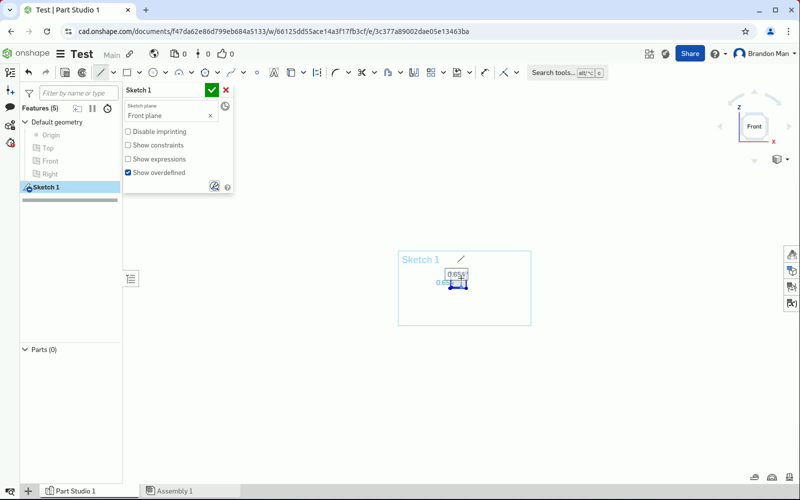
scroll(6)
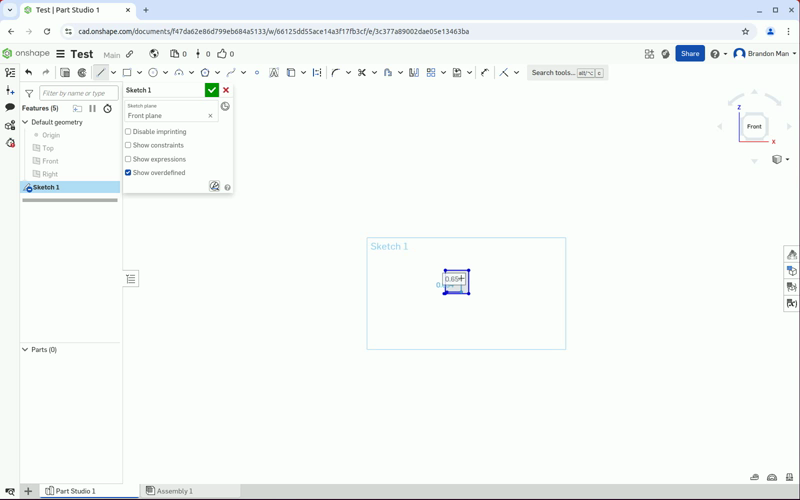
scroll(6)
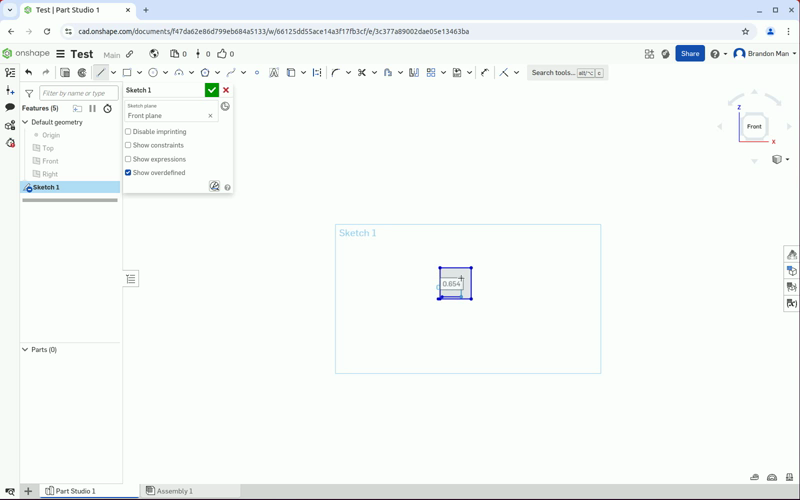
scroll(6)
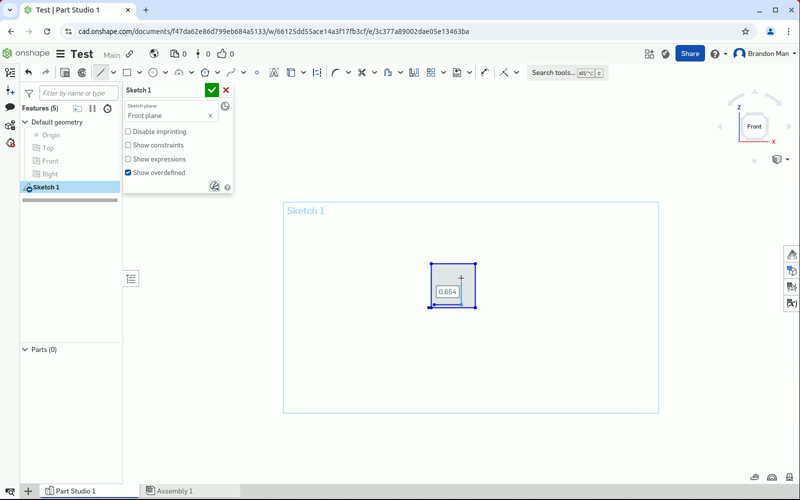
scroll(6)
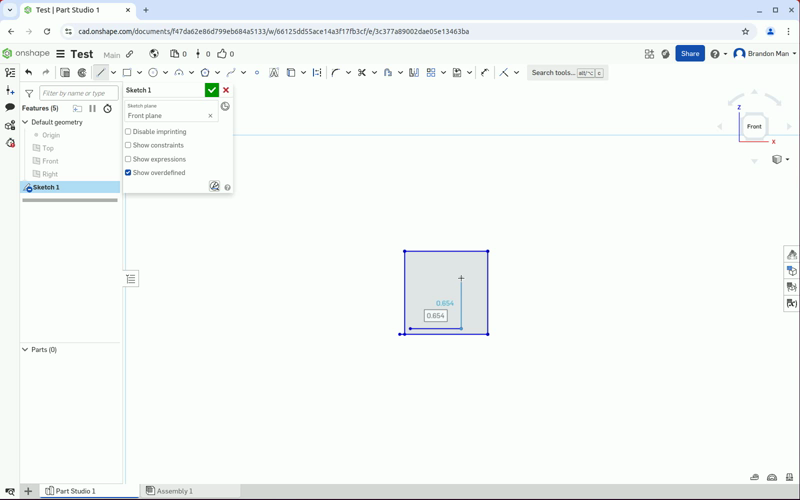
click(461, 277)
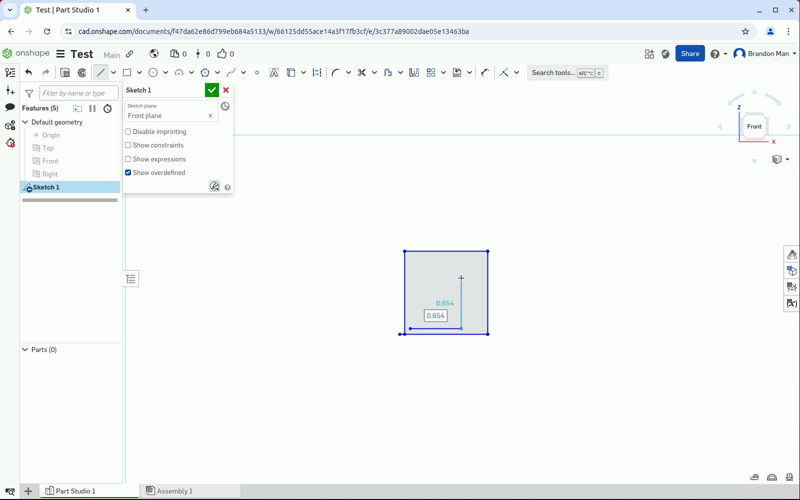
scroll(-6)
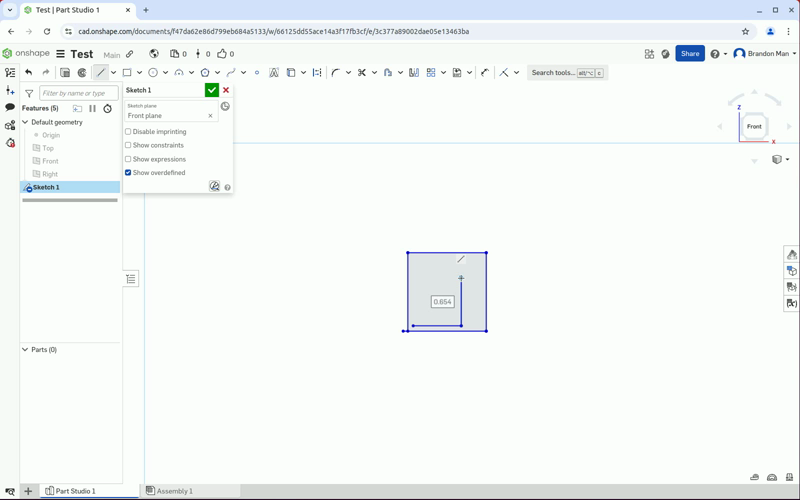
scroll(-6)
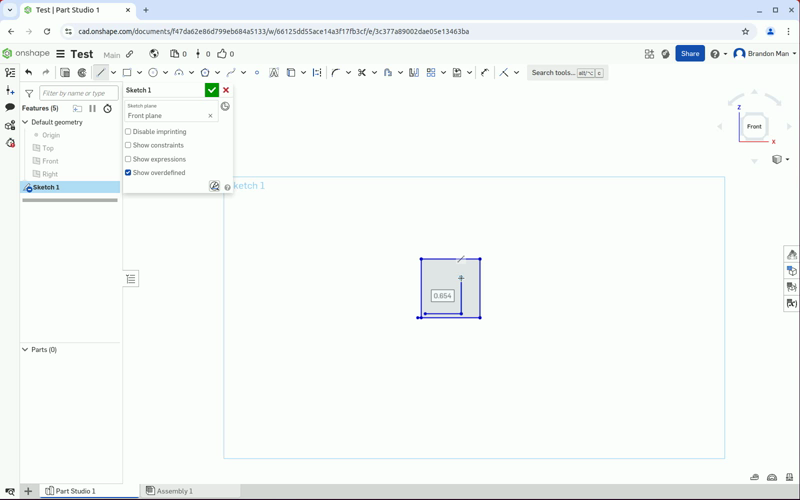
scroll(-6)
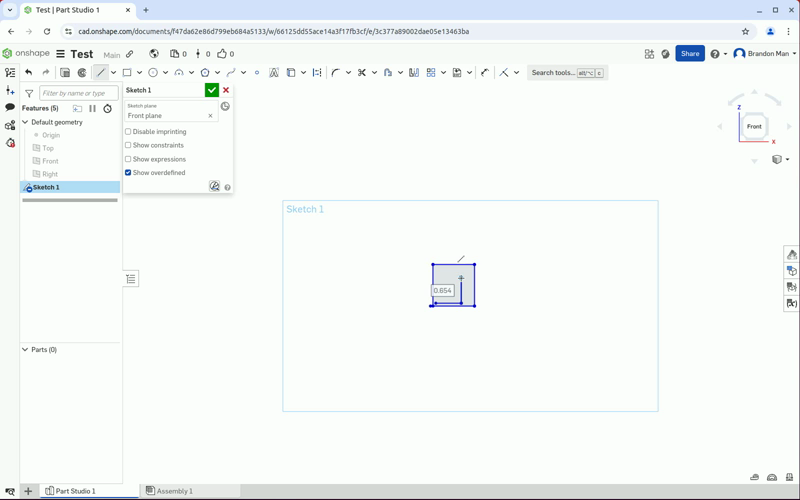
scroll(-6)
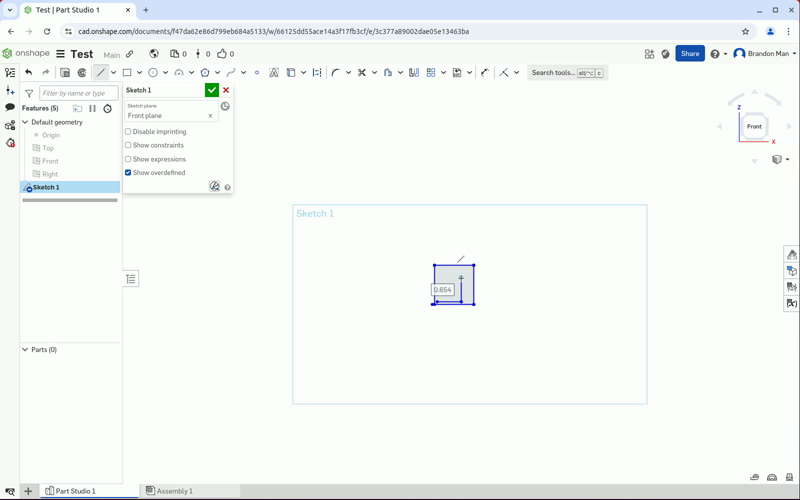
scroll(-6)
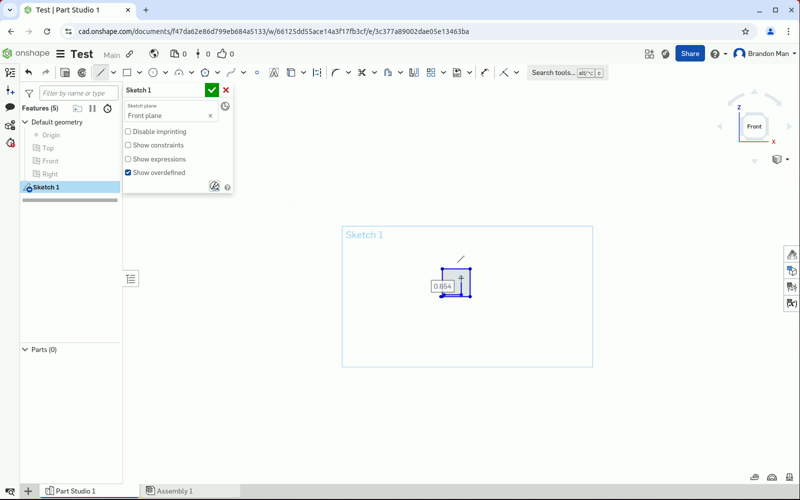
scroll(-6)
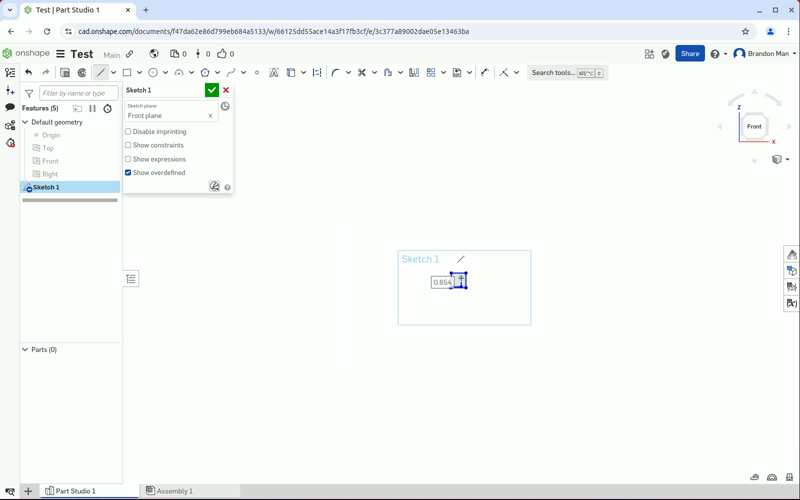
scroll(-6)
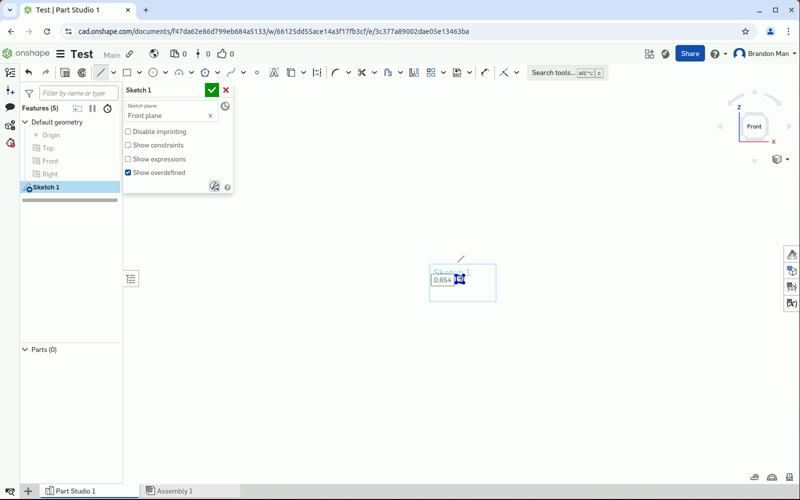
key_up(shift)
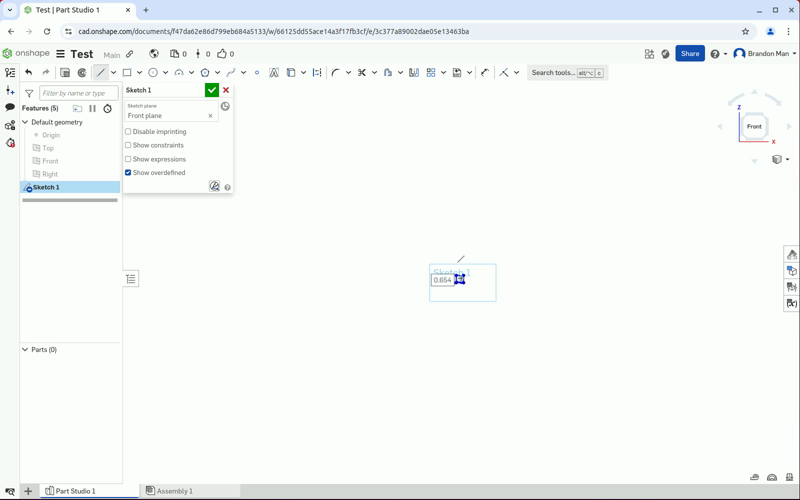
key_down(shift)
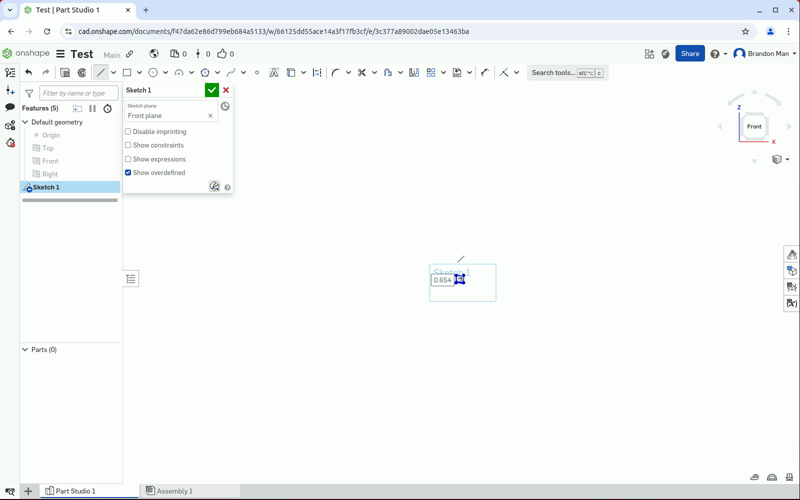
mouse_move(491, 277)
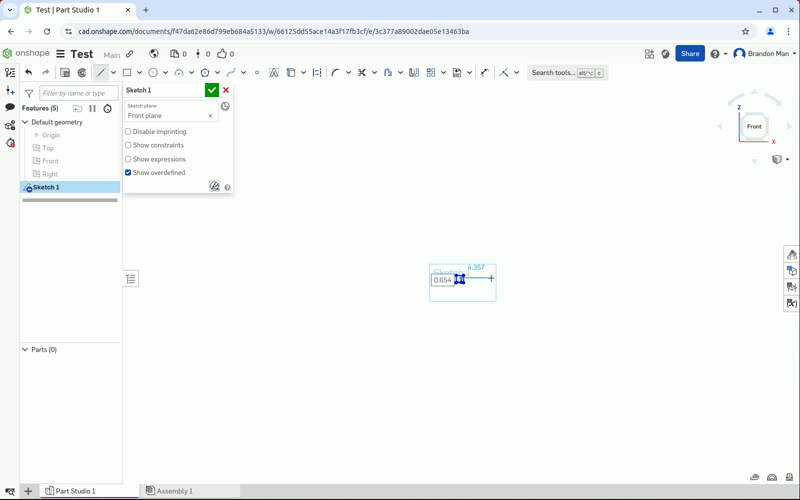
mouse_move(456, 277)
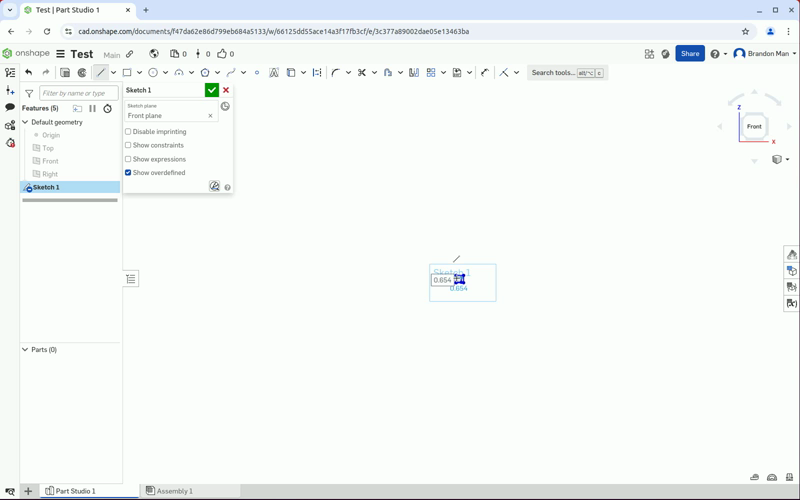
scroll(6)
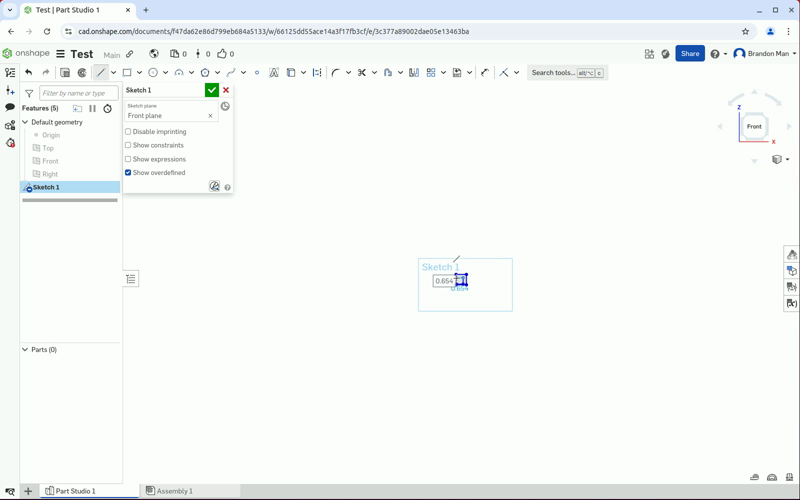
scroll(6)
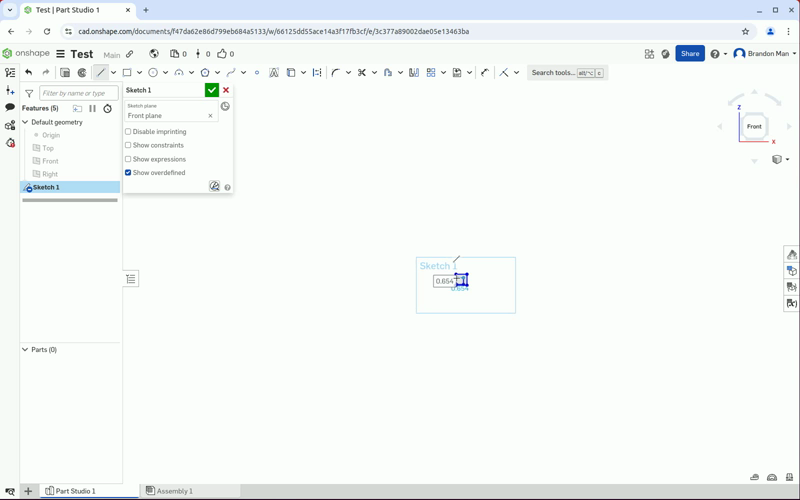
scroll(6)
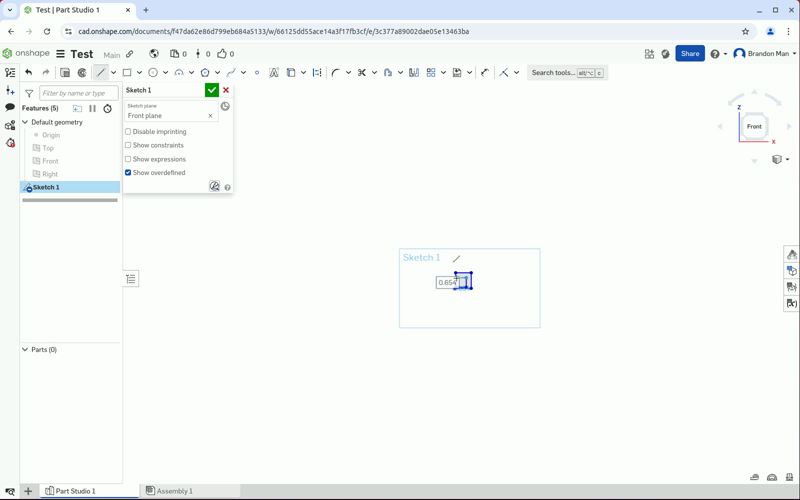
scroll(6)
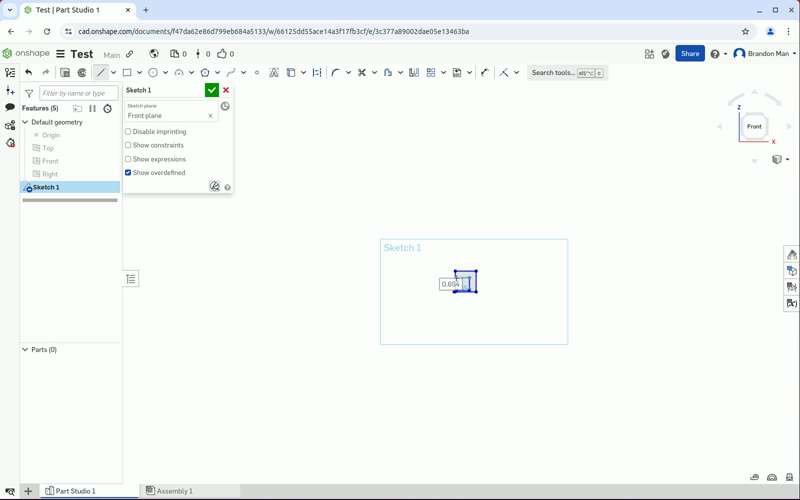
scroll(6)
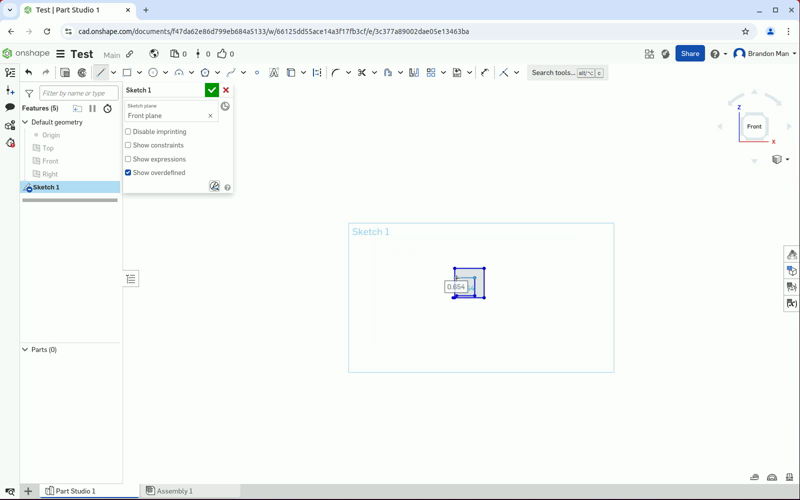
scroll(6)
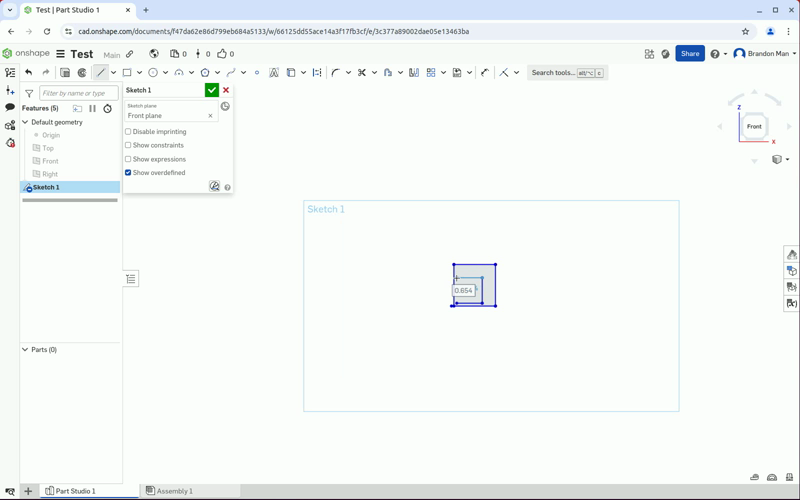
scroll(6)
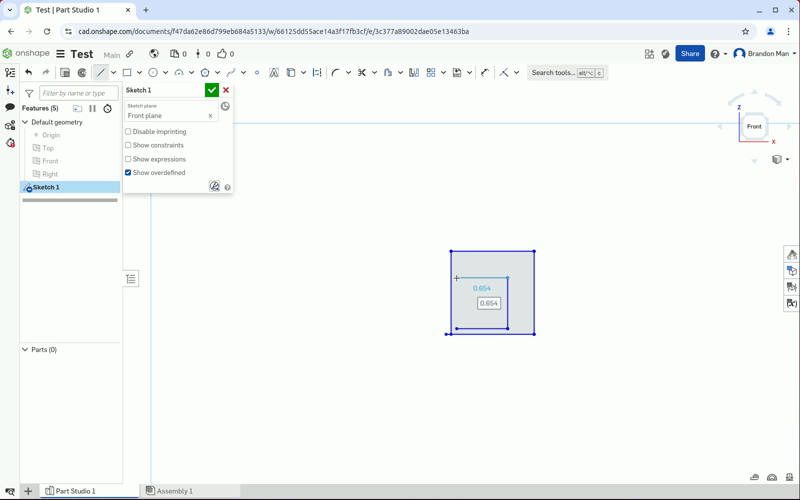
click(456, 277)
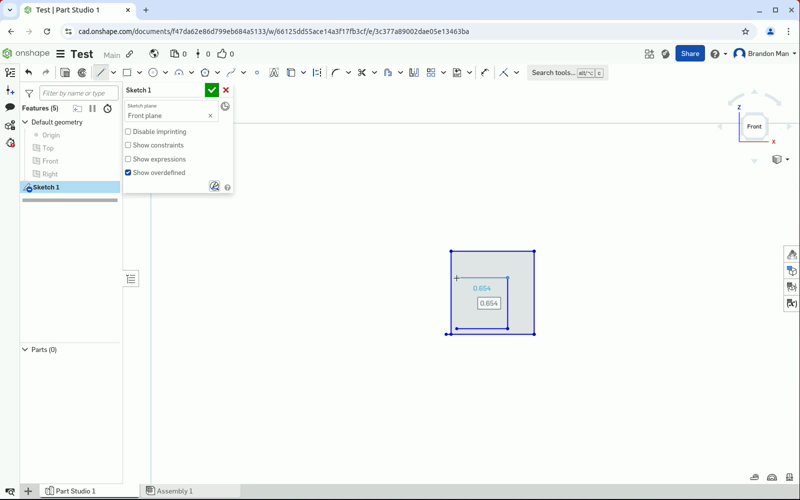
scroll(-6)
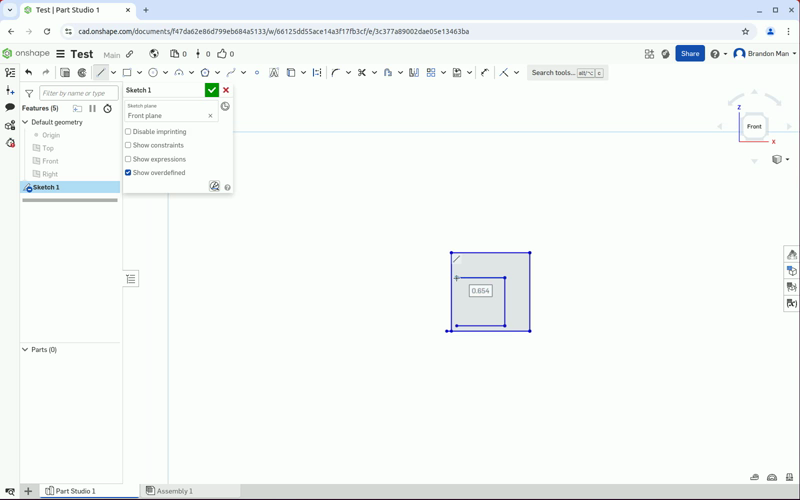
scroll(-6)
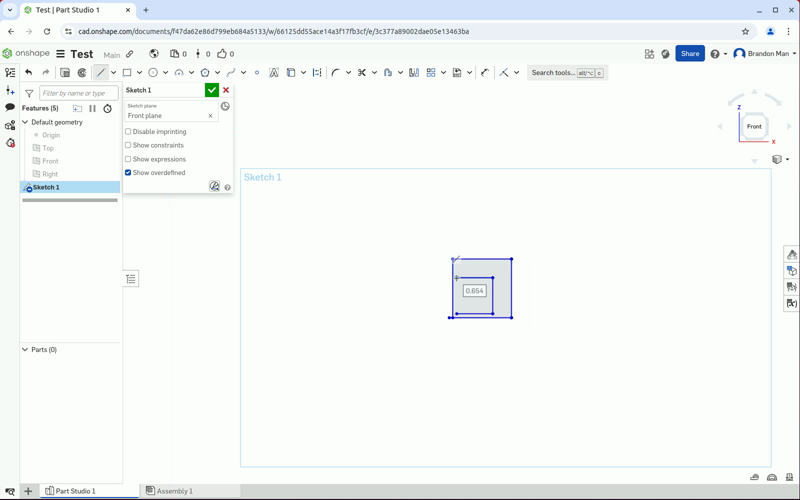
scroll(-6)
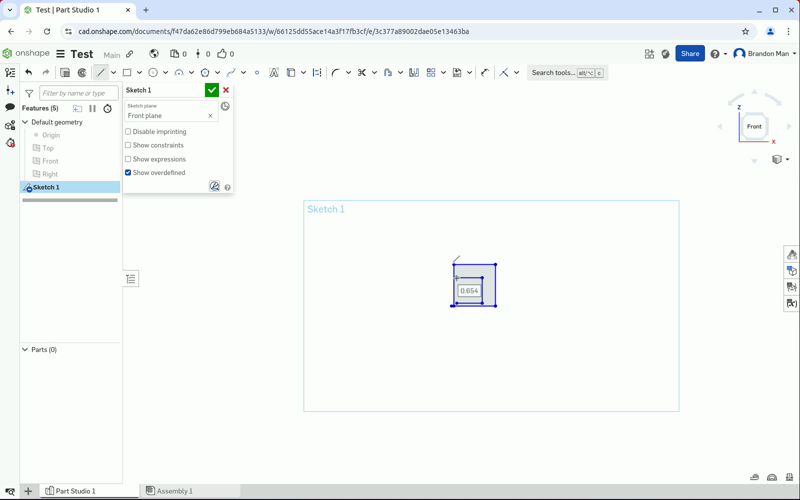
scroll(-6)
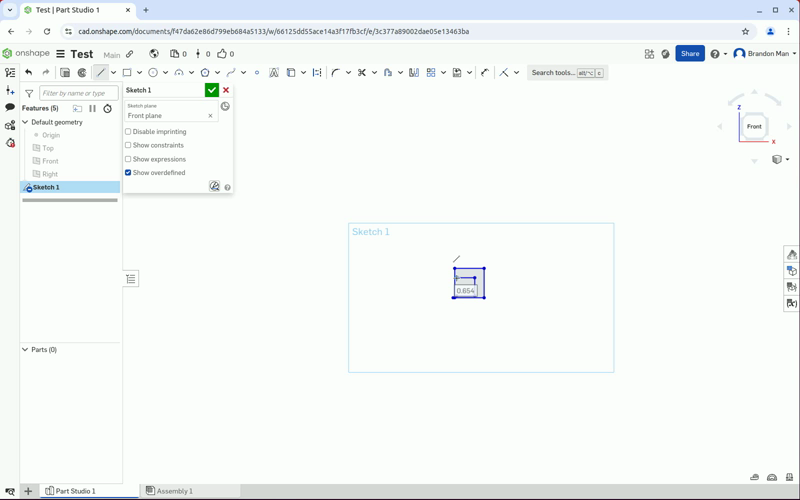
scroll(-6)
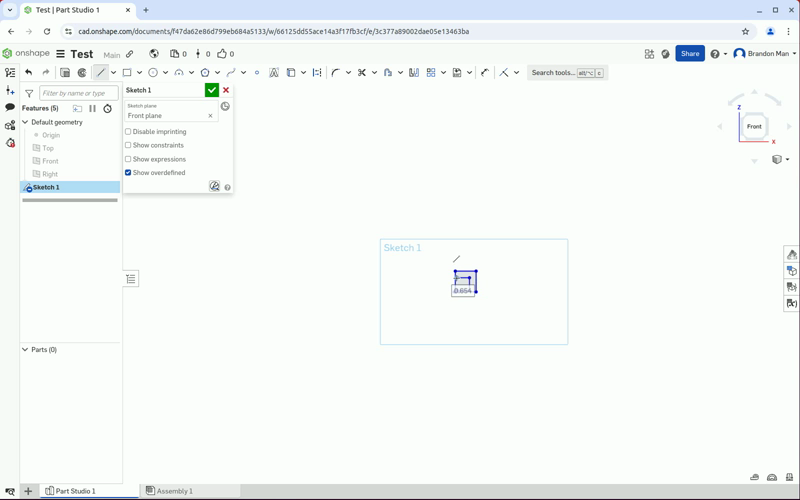
scroll(-6)
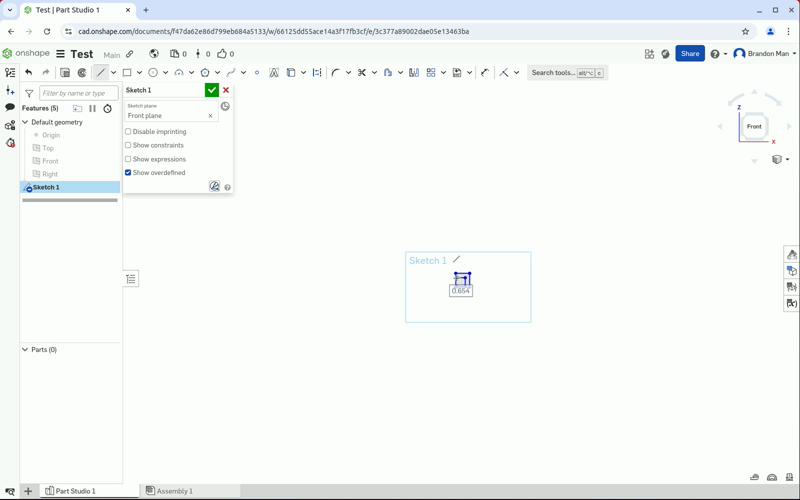
scroll(-6)
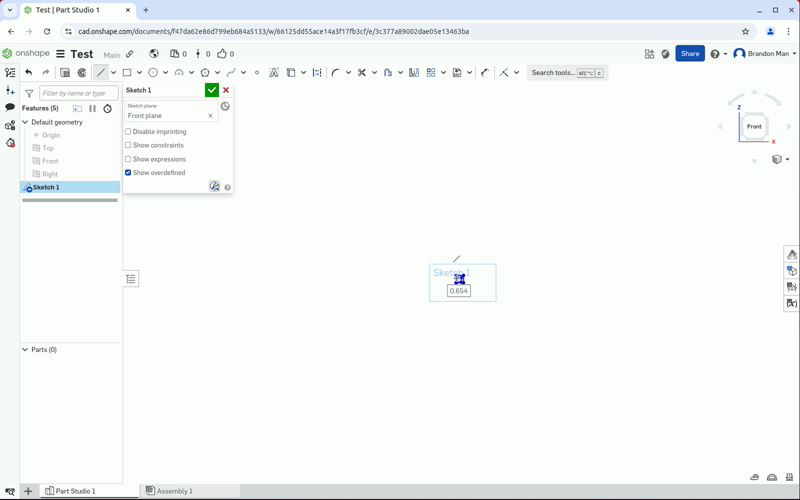
key_up(shift)
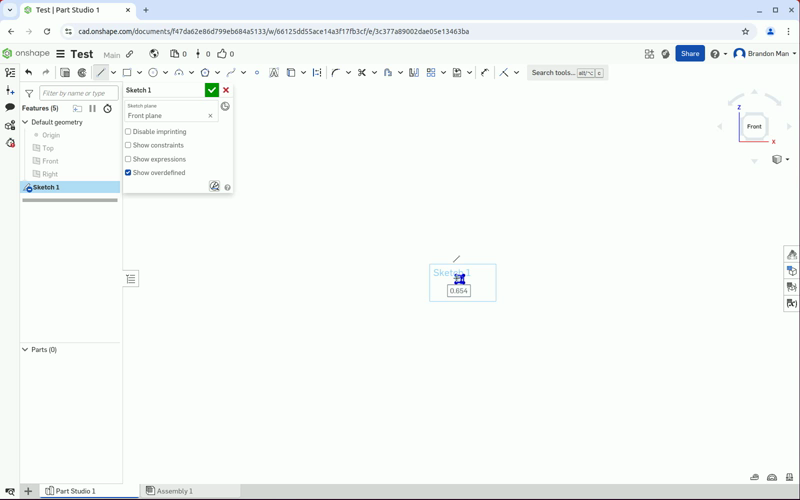
mouse_move(486, 277)
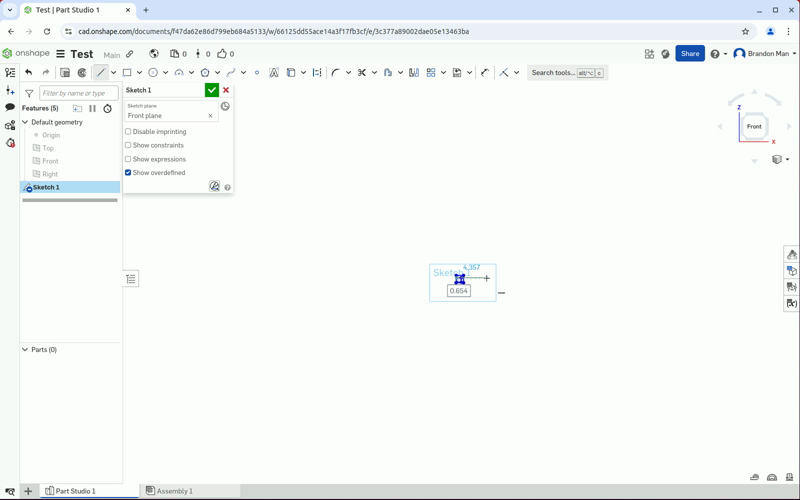
key_down(shift)
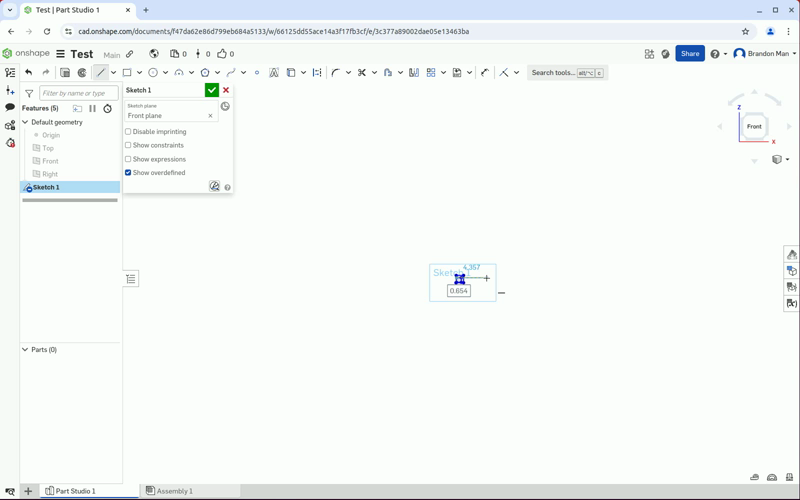
mouse_move(456, 282)
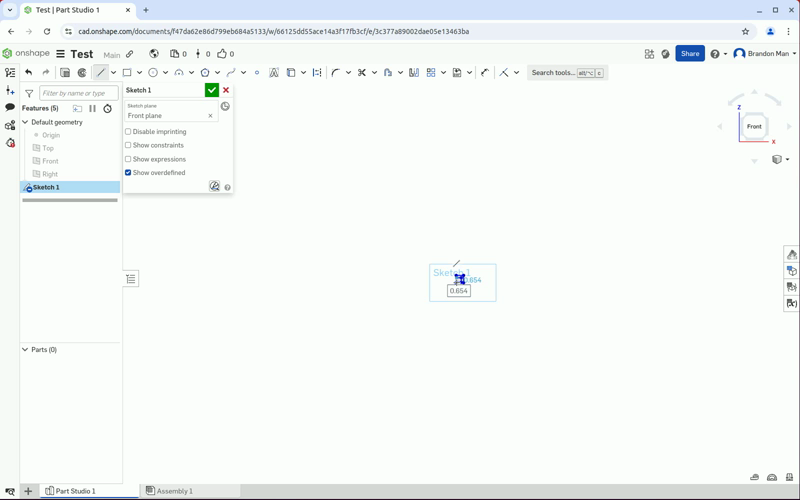
scroll(6)
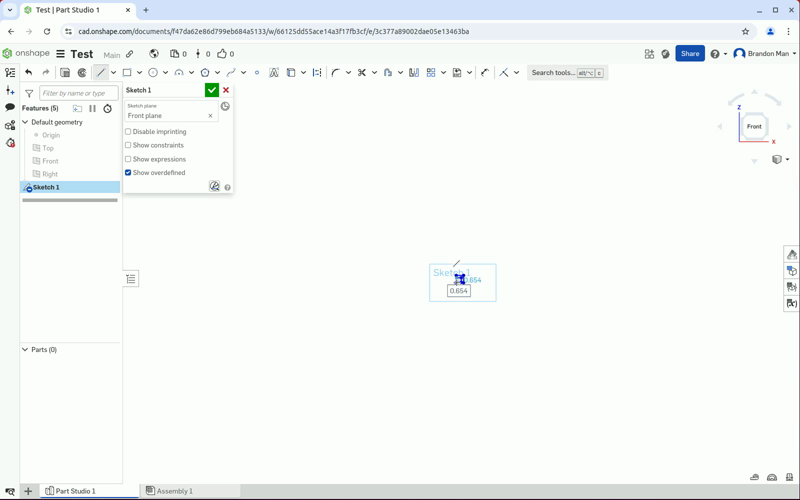
scroll(6)
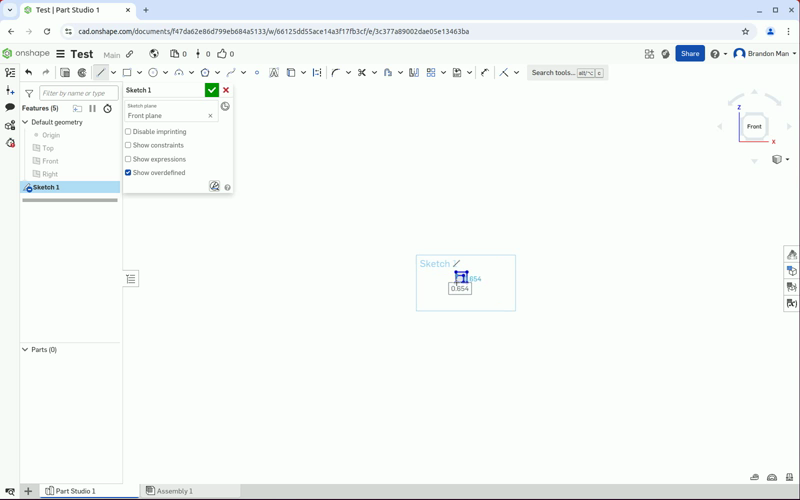
scroll(6)
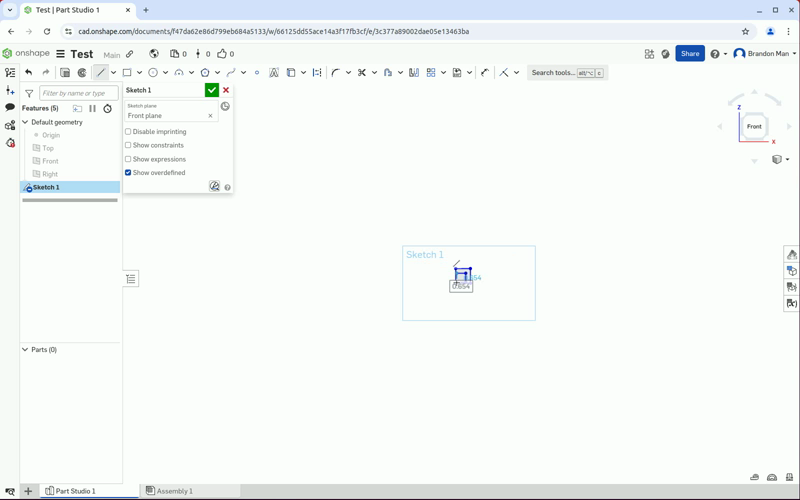
scroll(6)
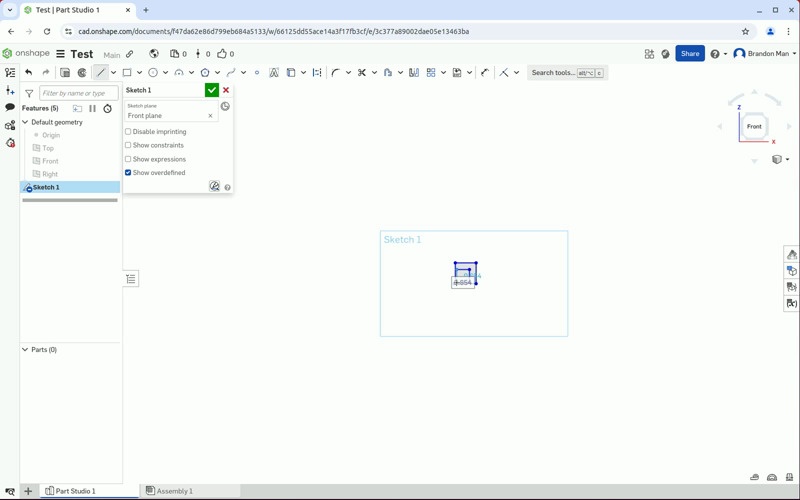
scroll(6)
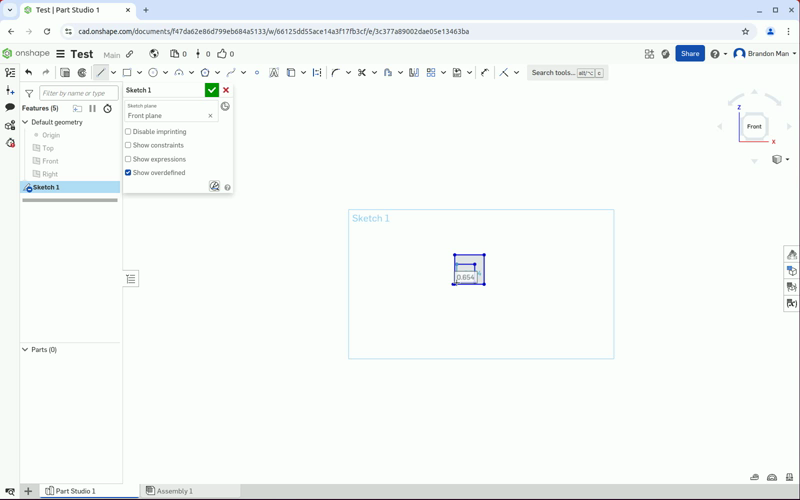
scroll(6)
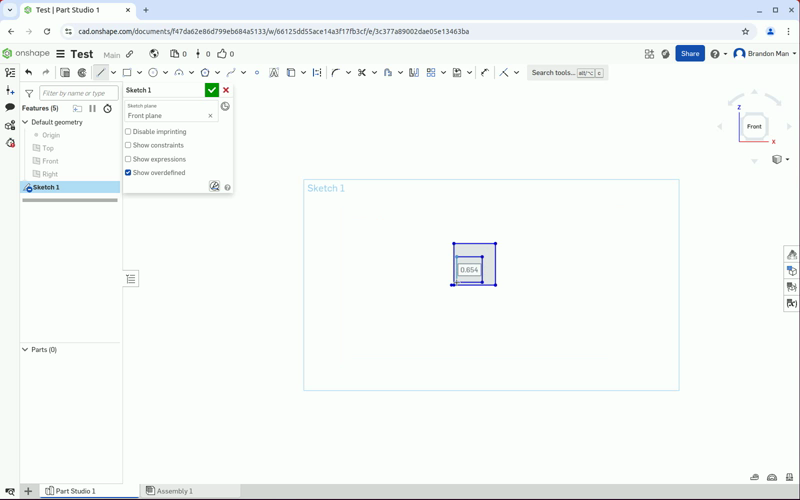
scroll(6)
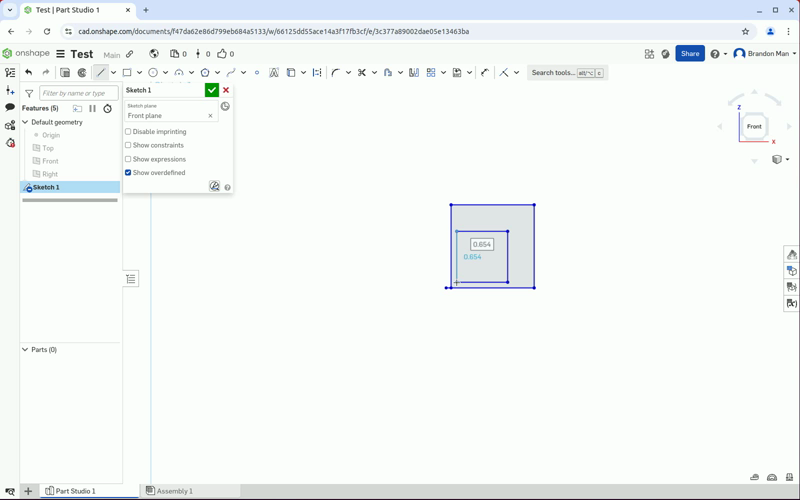
key_up(shift)
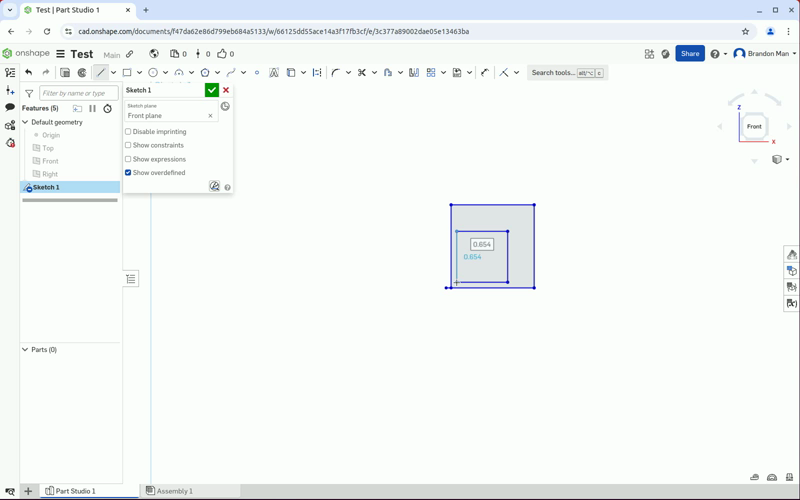
click(456, 282)
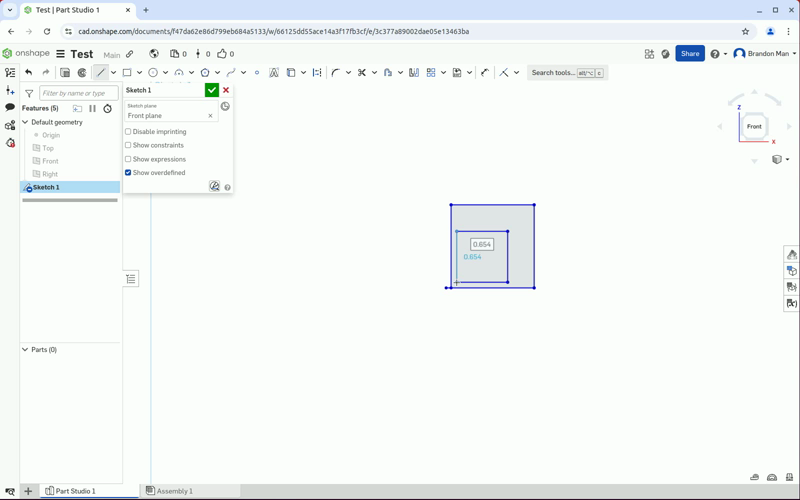
scroll(-6)
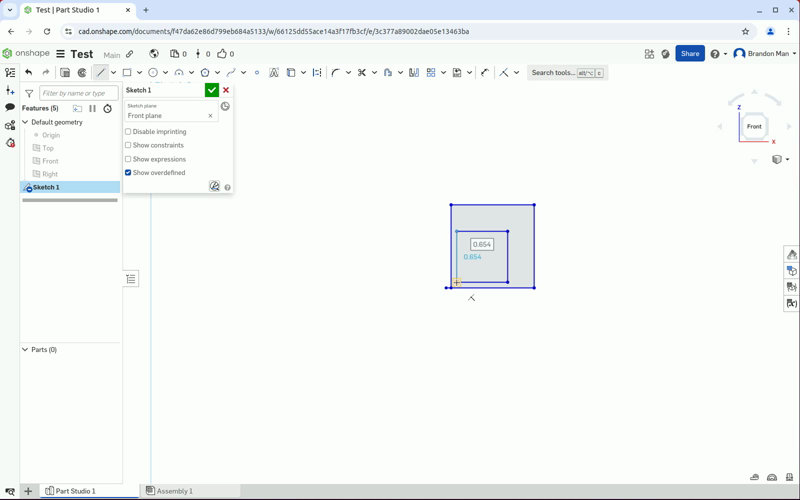
scroll(-6)
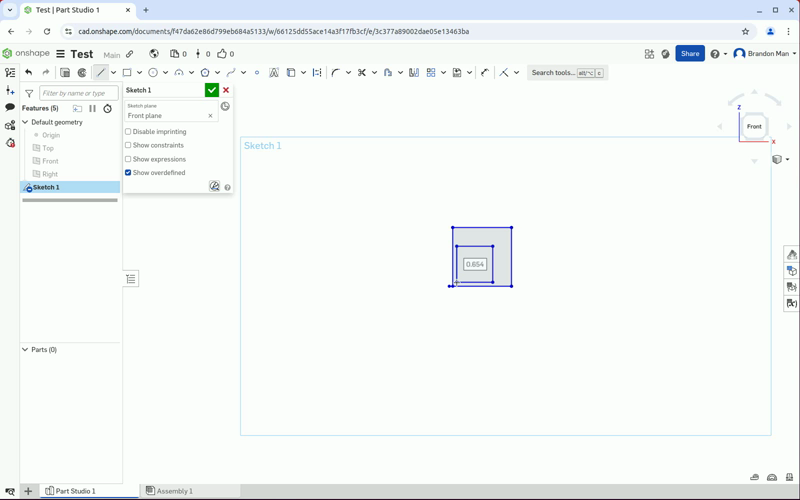
scroll(-6)
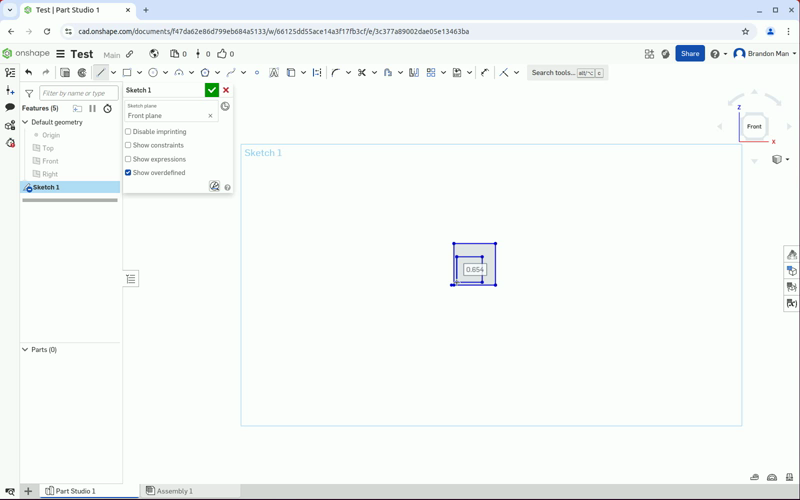
scroll(-6)
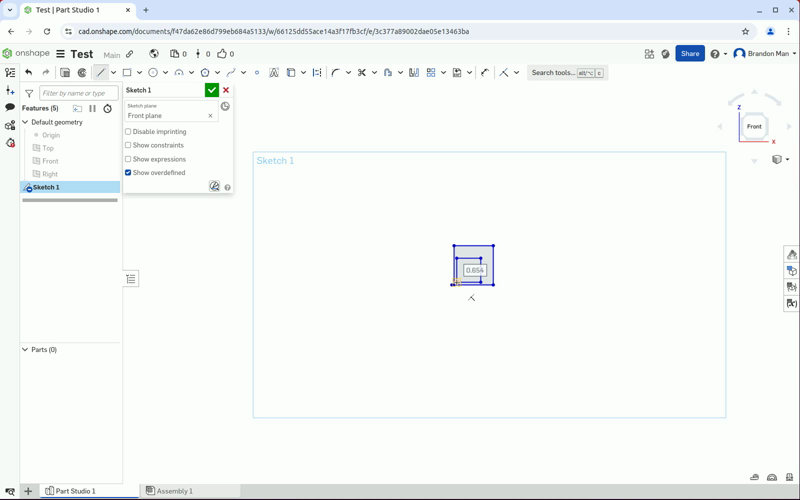
scroll(-6)
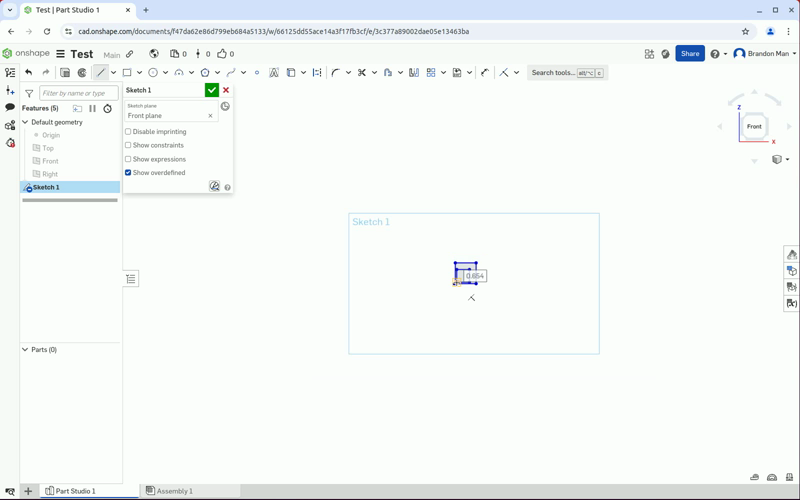
scroll(-6)
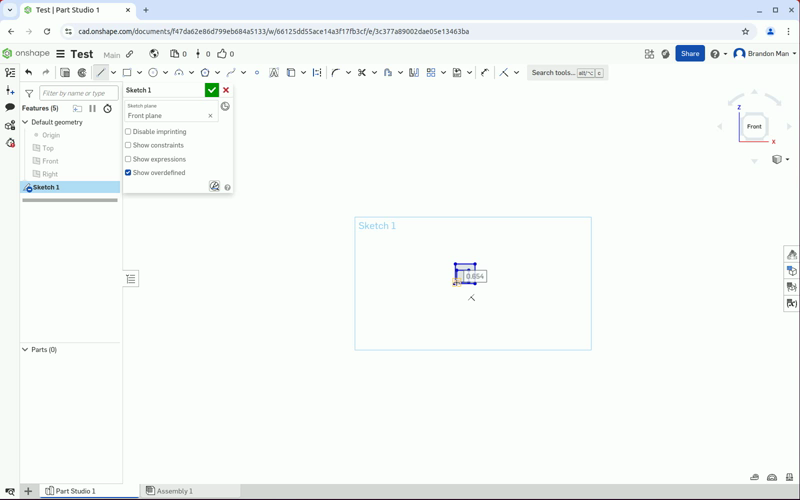
scroll(-6)
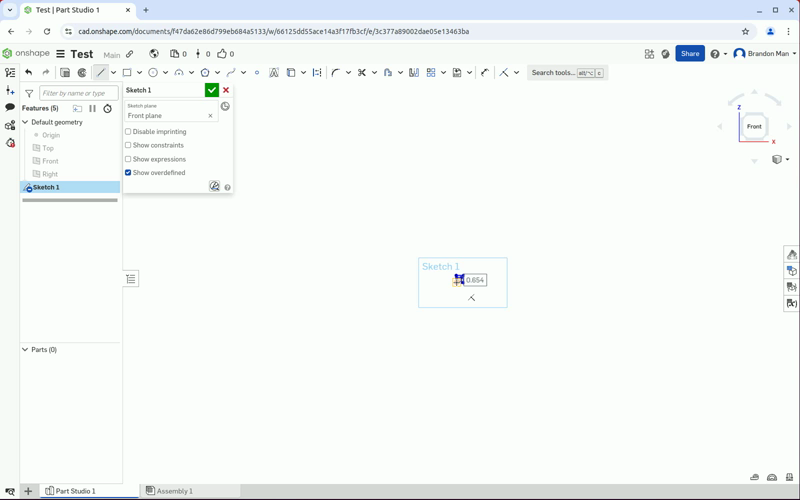
key(esc)
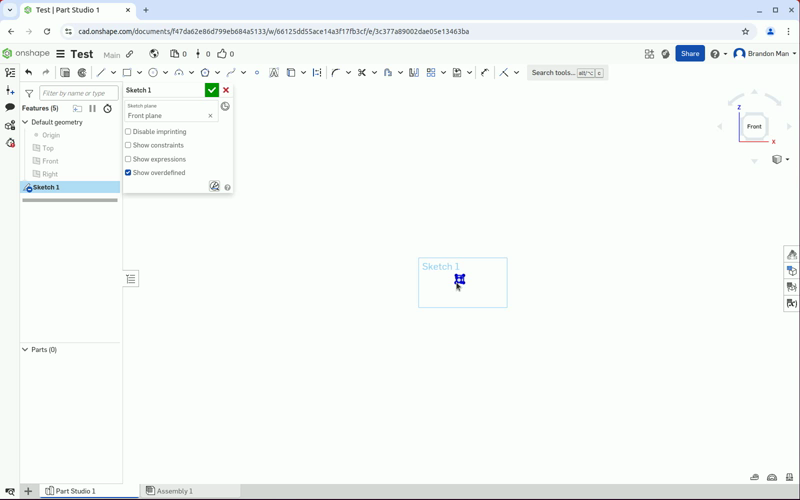
mouse_move(459, 282)
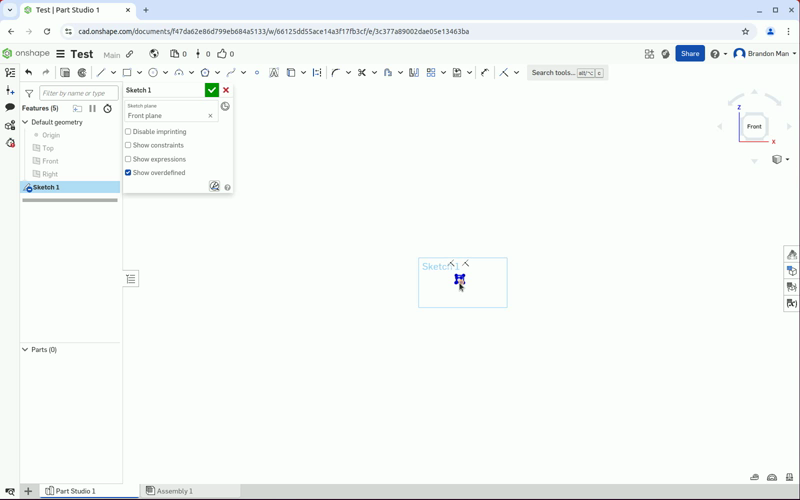
scroll(6)
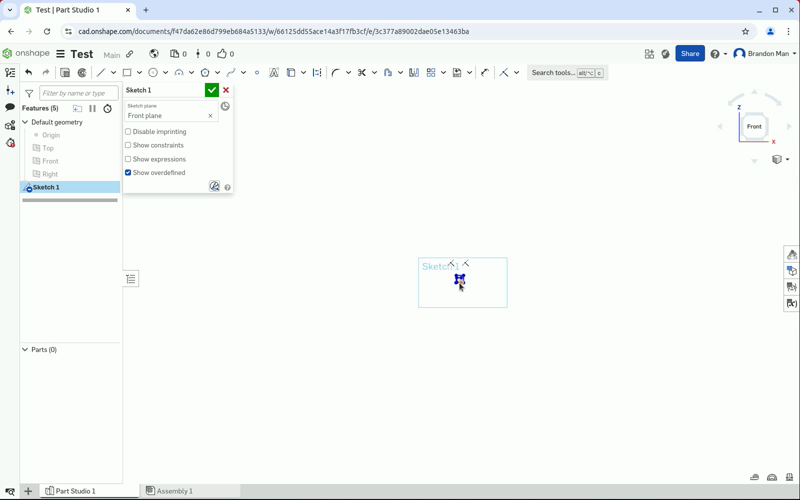
scroll(6)
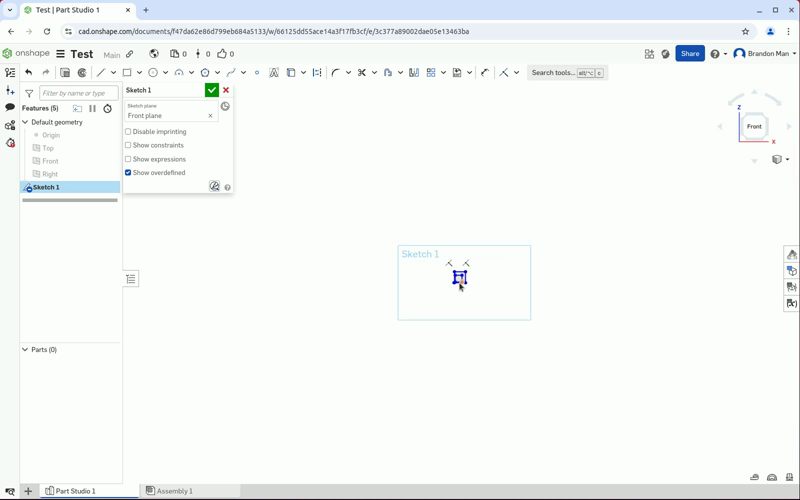
scroll(6)
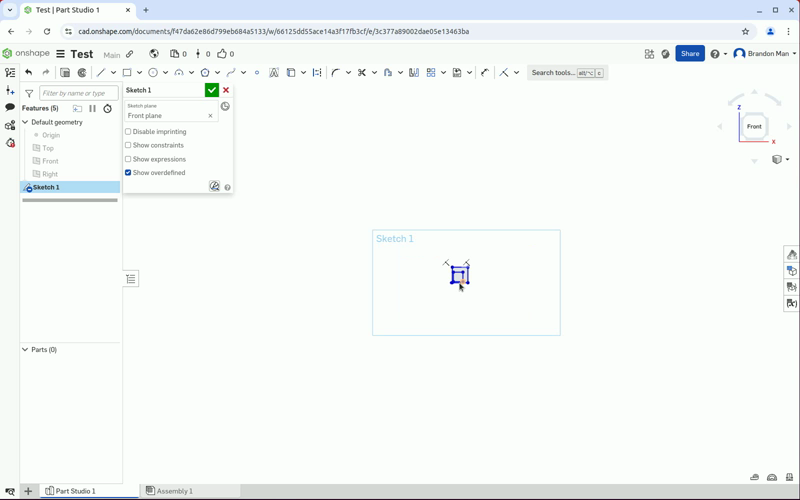
scroll(6)
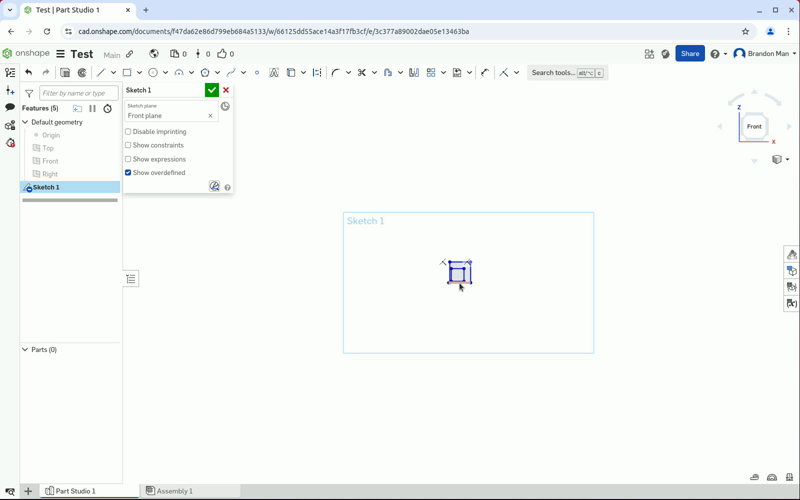
scroll(6)
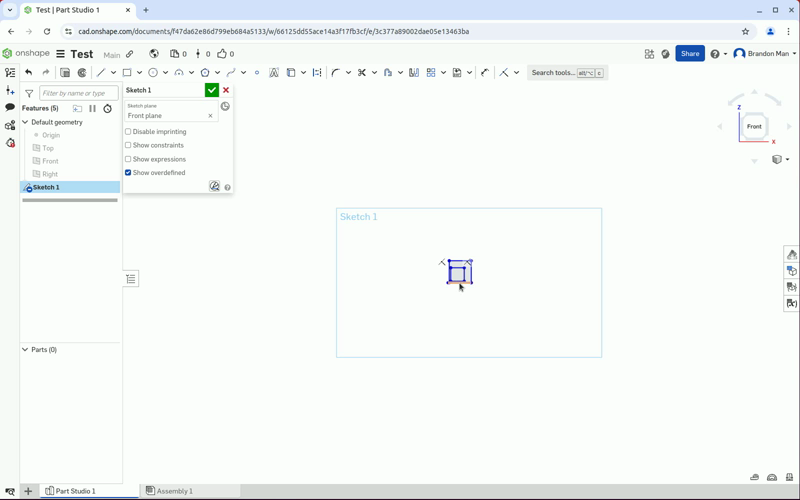
scroll(6)
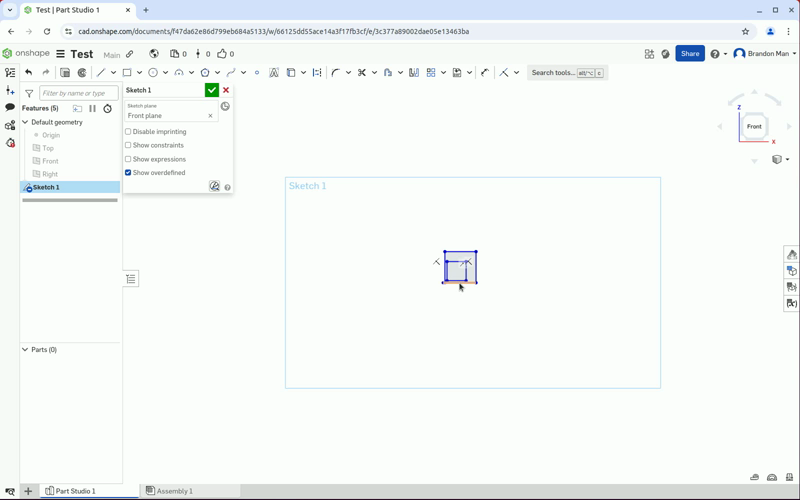
scroll(6)
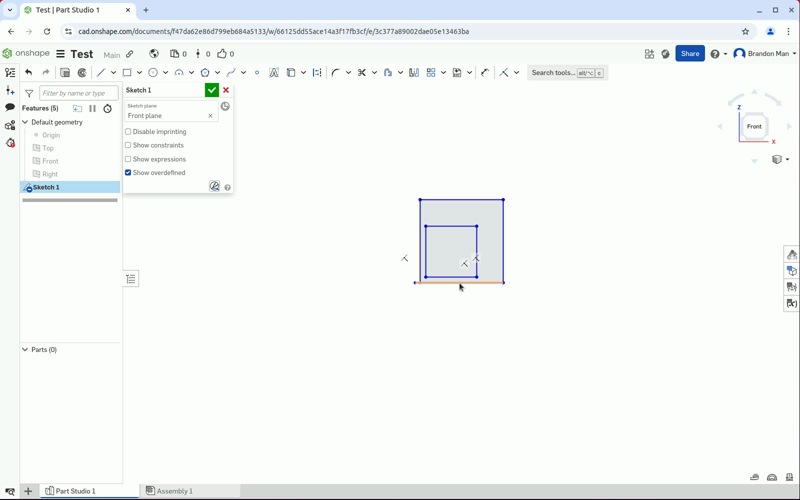
click(459, 282)
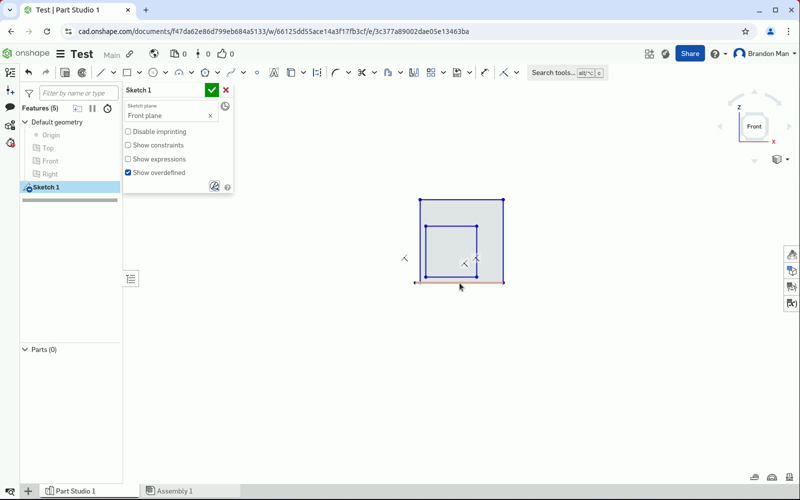
scroll(-6)
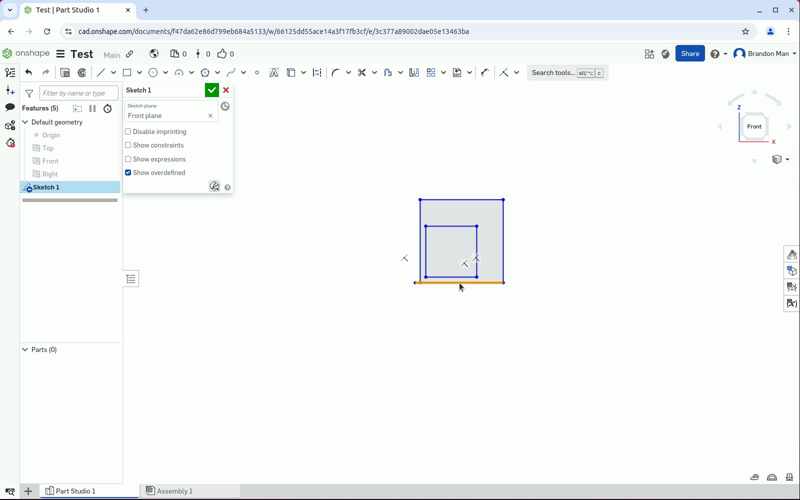
scroll(-6)
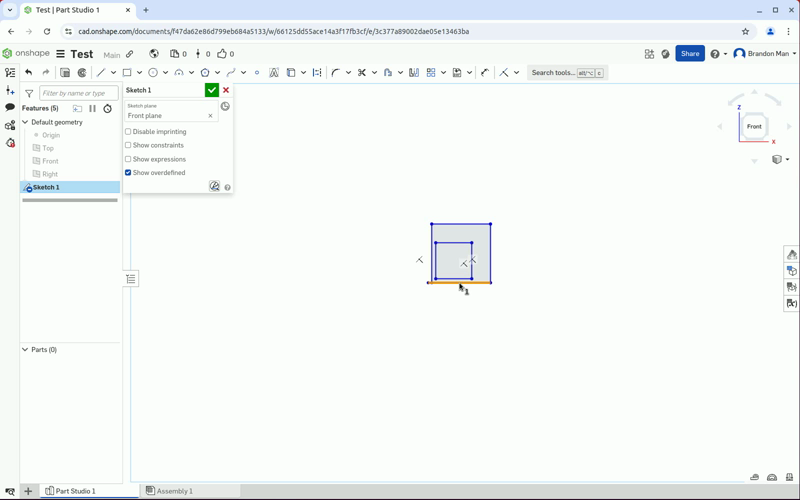
scroll(-6)
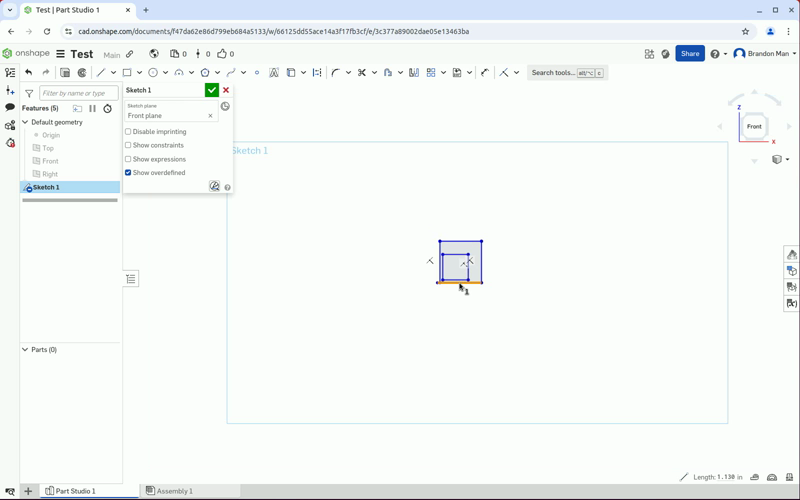
scroll(-6)
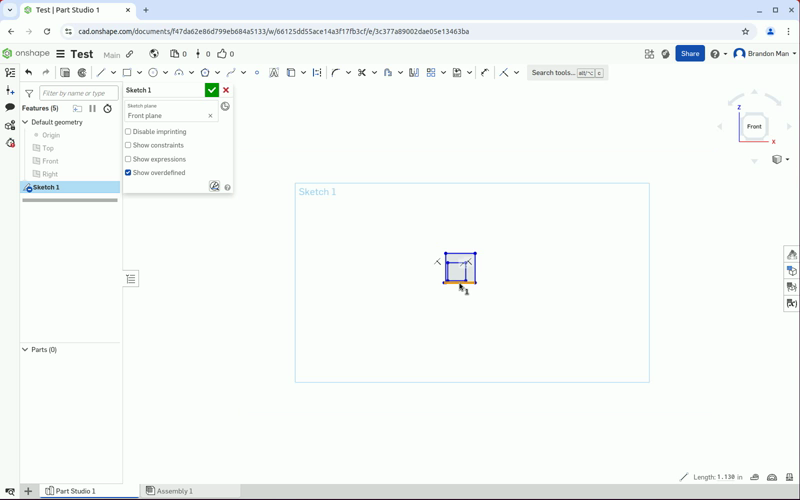
scroll(-6)
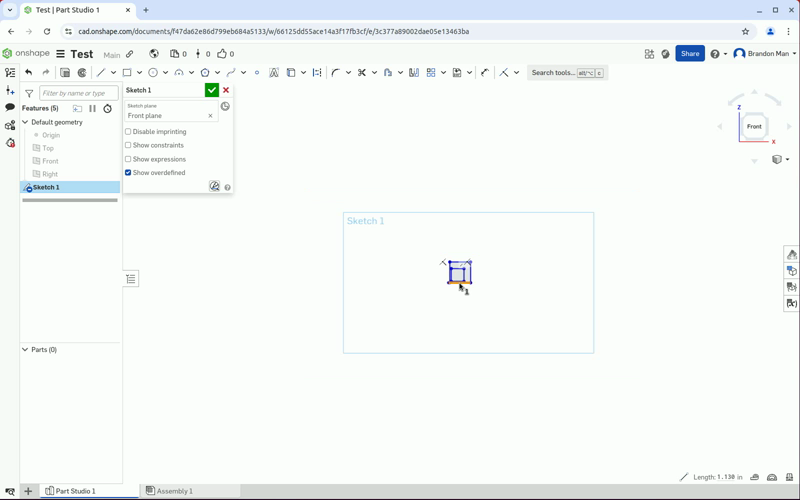
scroll(-6)
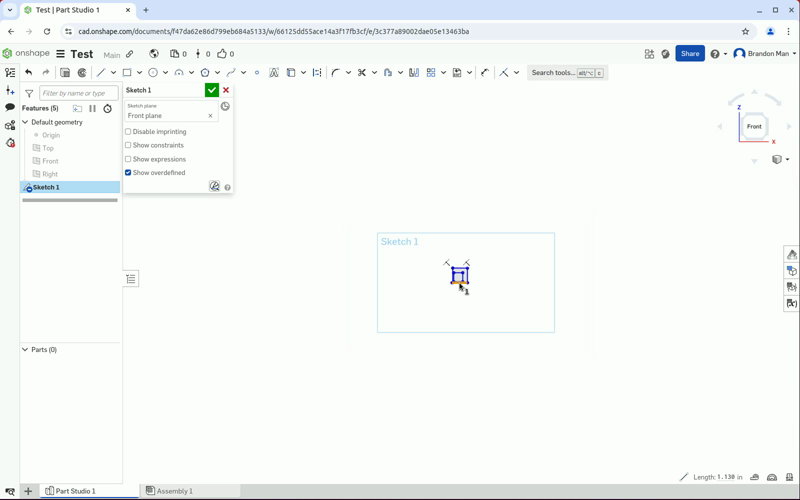
scroll(-6)
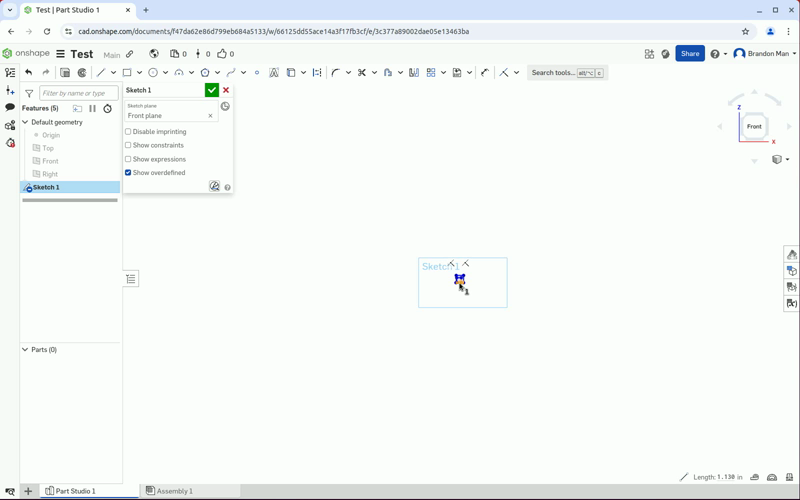
mouse_move(73, 352)
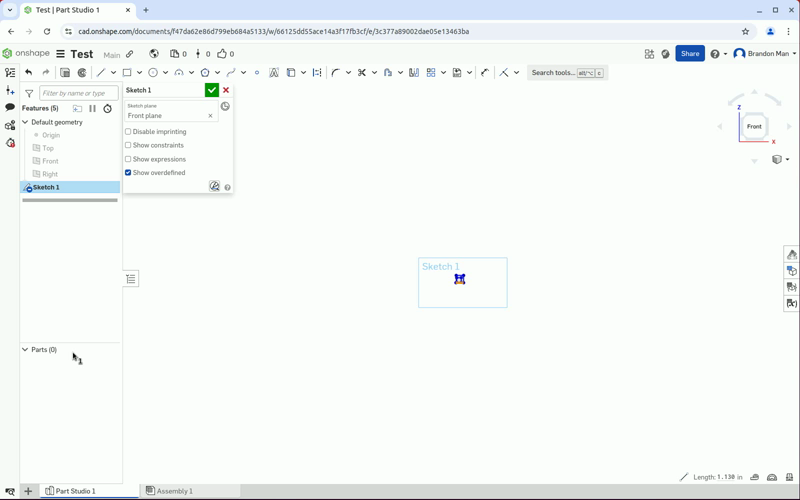
key(shift+y)
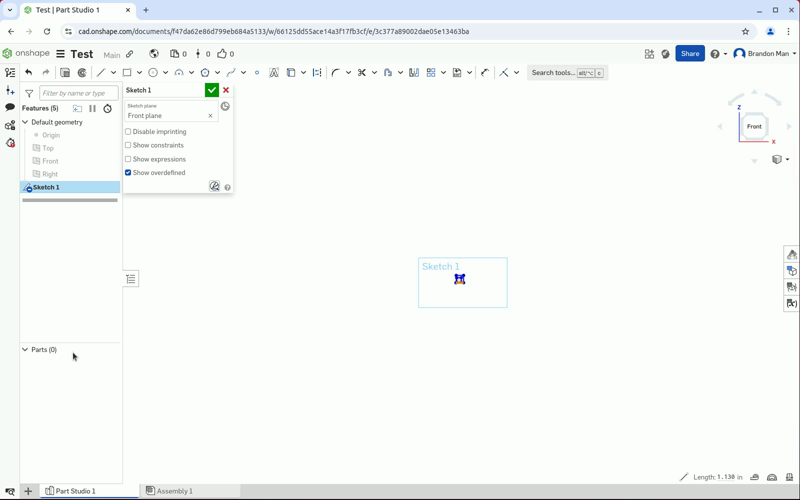
key(shift+e)
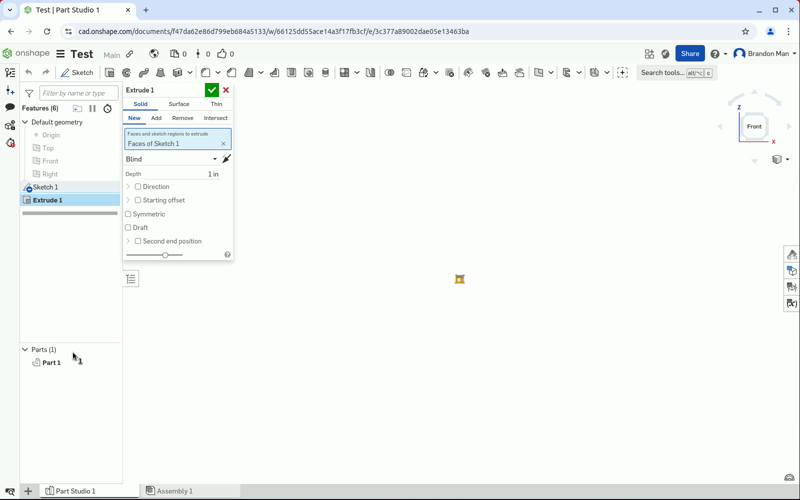
mouse_move(143, 106)
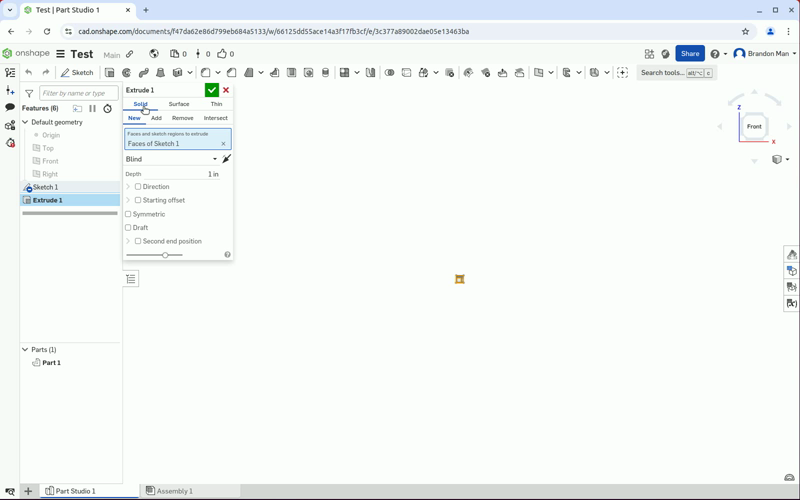
click(143, 106)
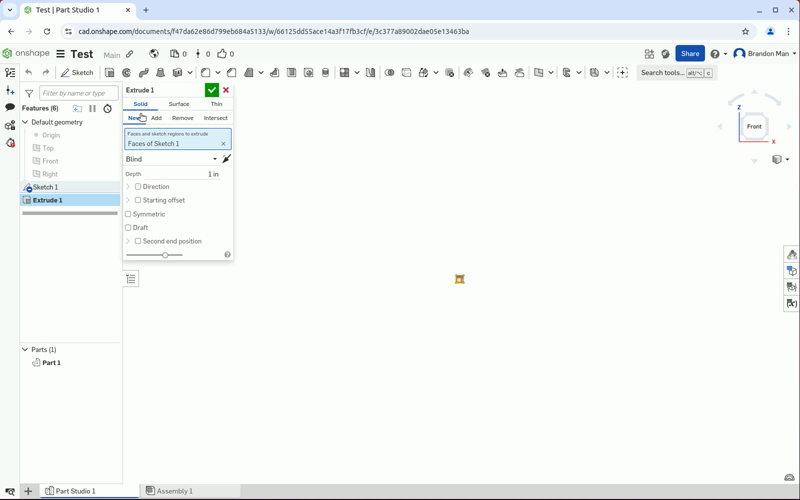
mouse_move(137, 120)
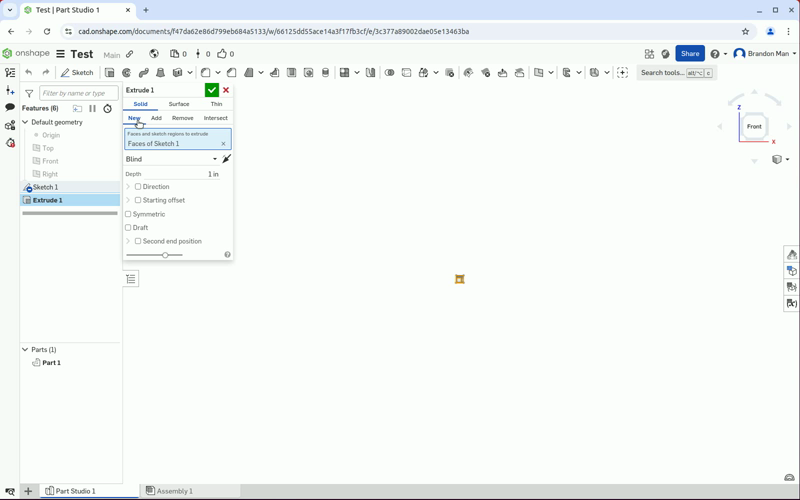
click(137, 120)
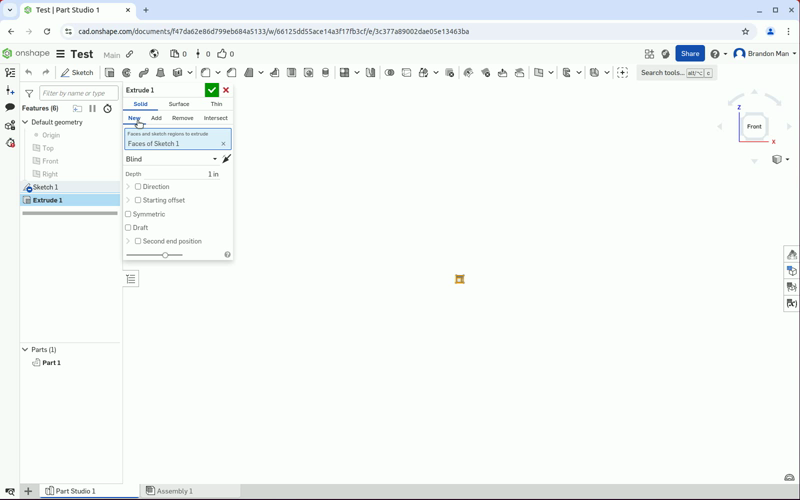
key(tab, 4)
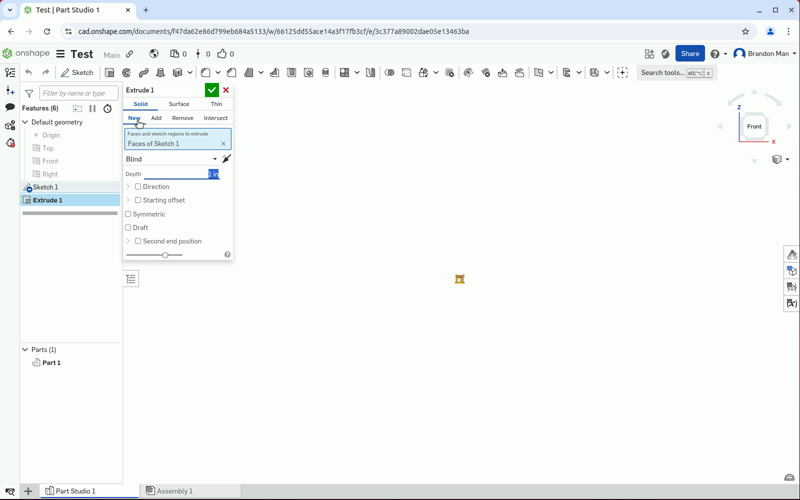
text(23.108)
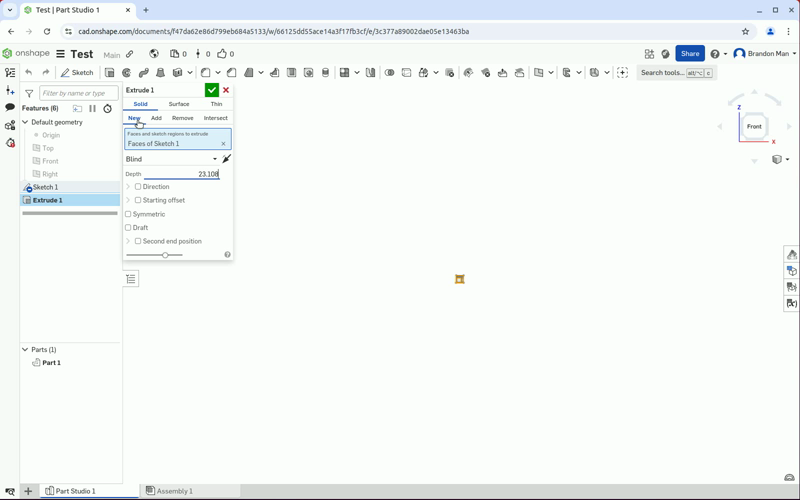
key(enter)
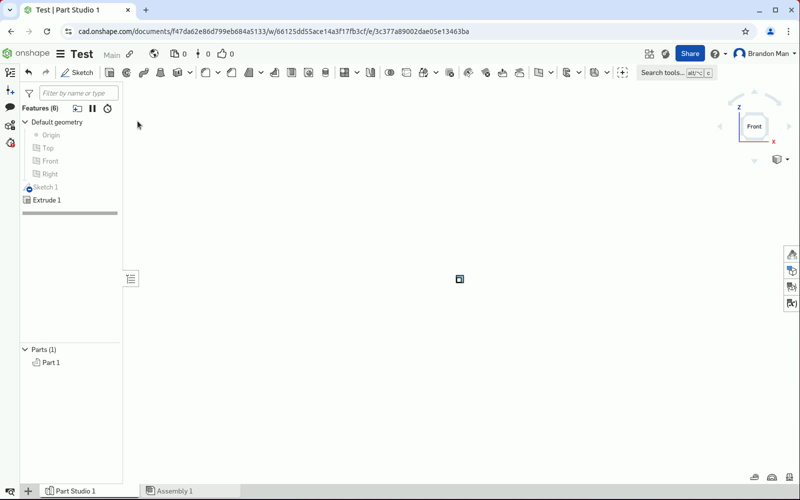
key(shift+h)
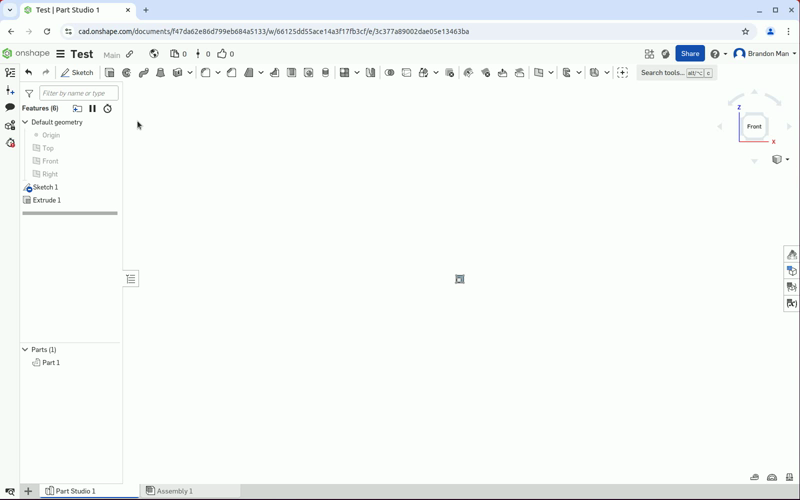
key(shift+h)
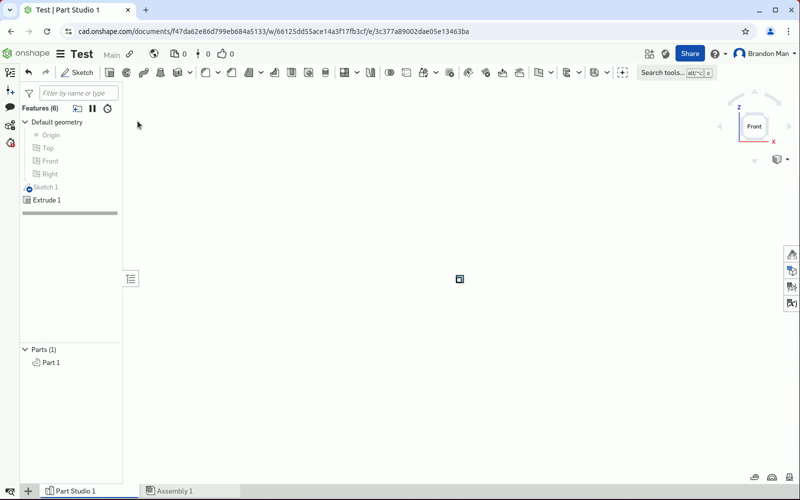
mouse_move(73, 189)
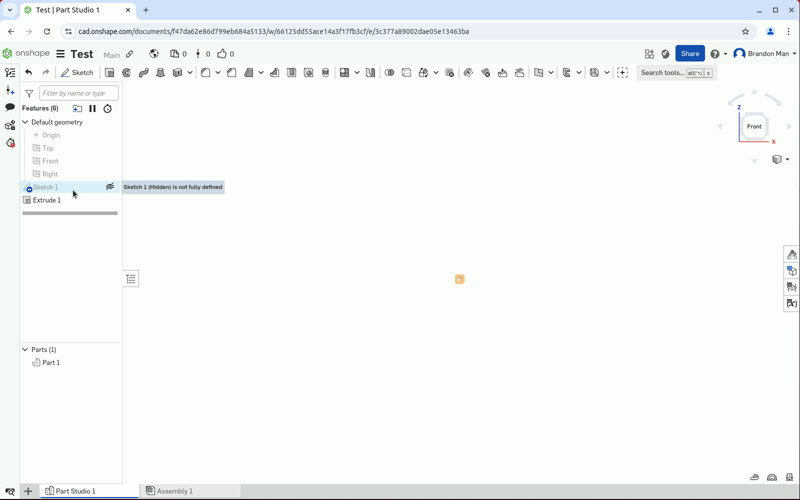
click(73, 189)
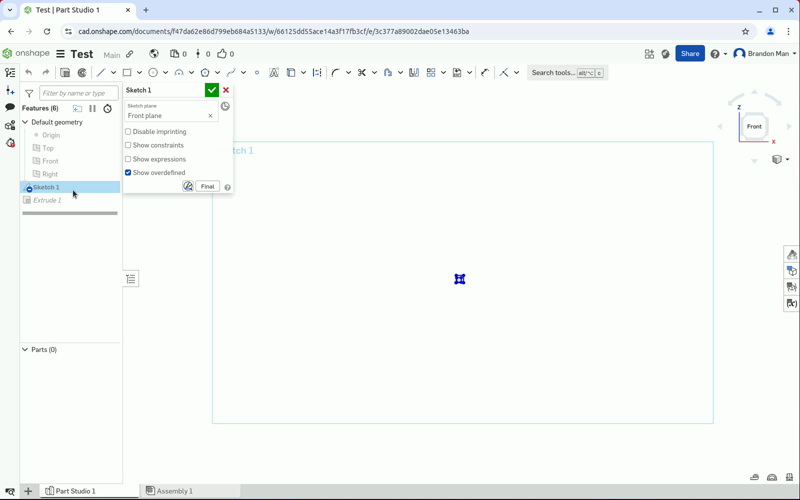
mouse_move(229, 92)
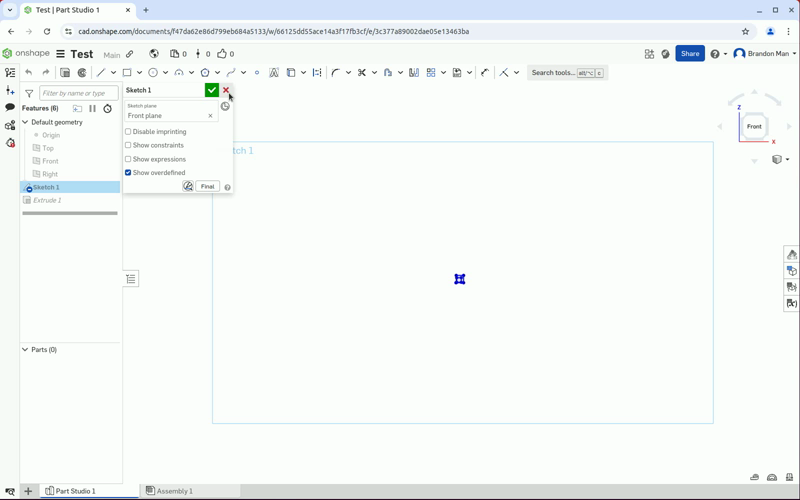
click(229, 92)
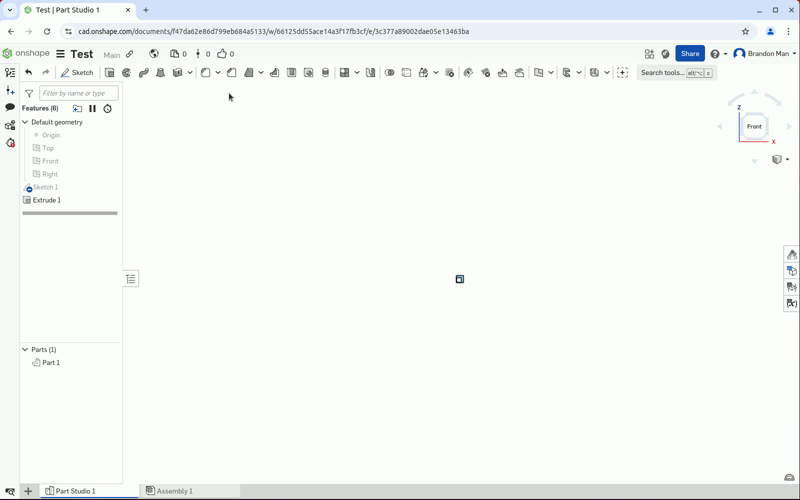
mouse_move(73, 352)
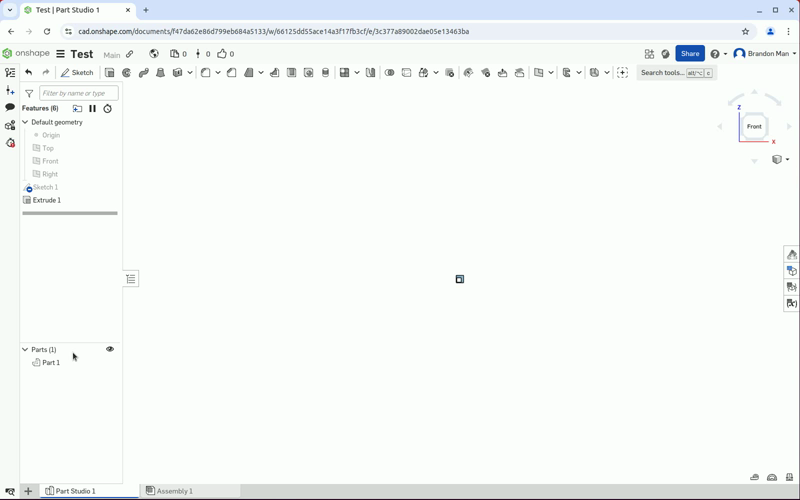
key(y)
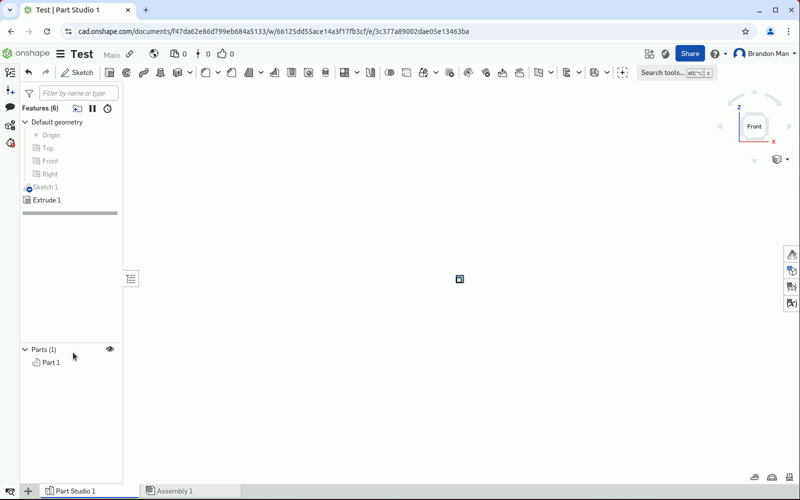
key(shift+p)
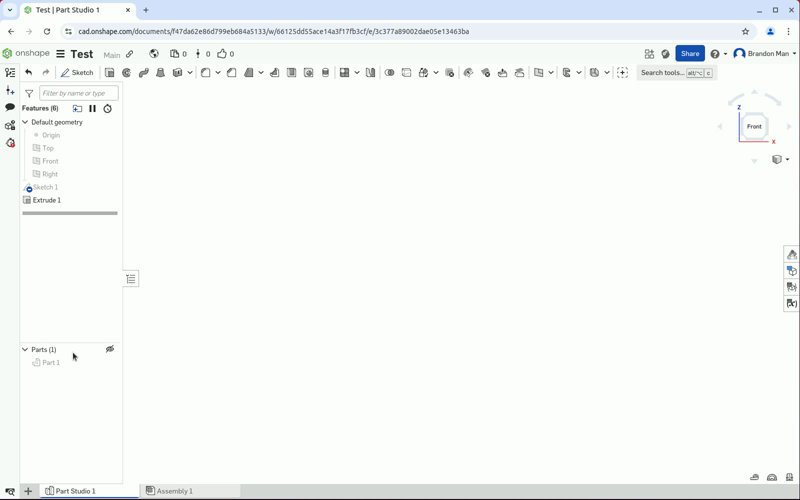
key(space)
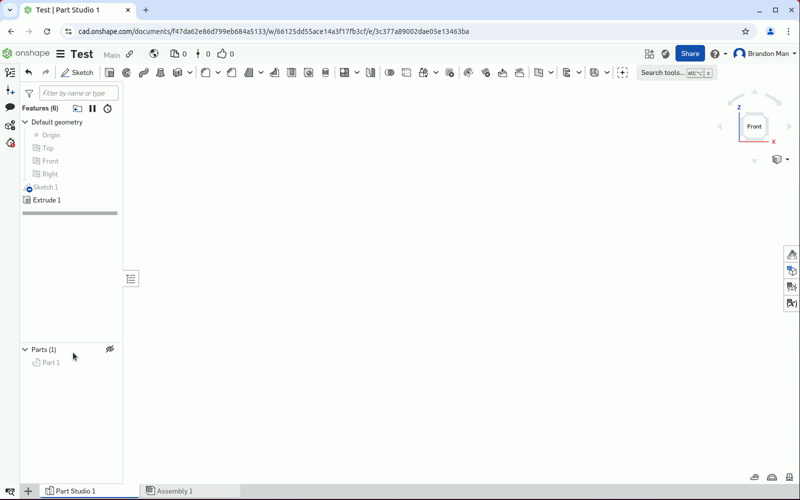
key_down(shift)
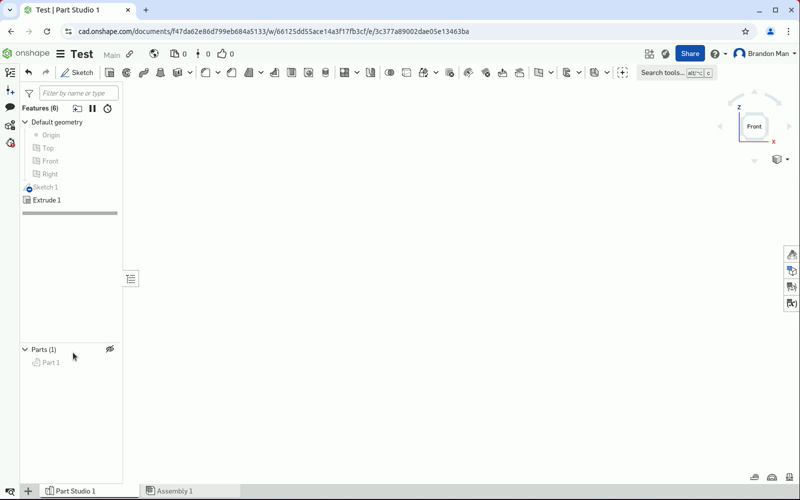
key(down)
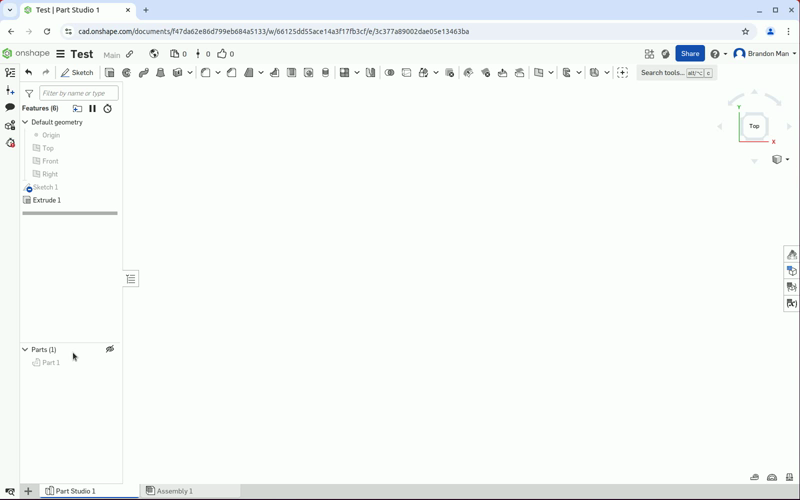
key_up(shift)
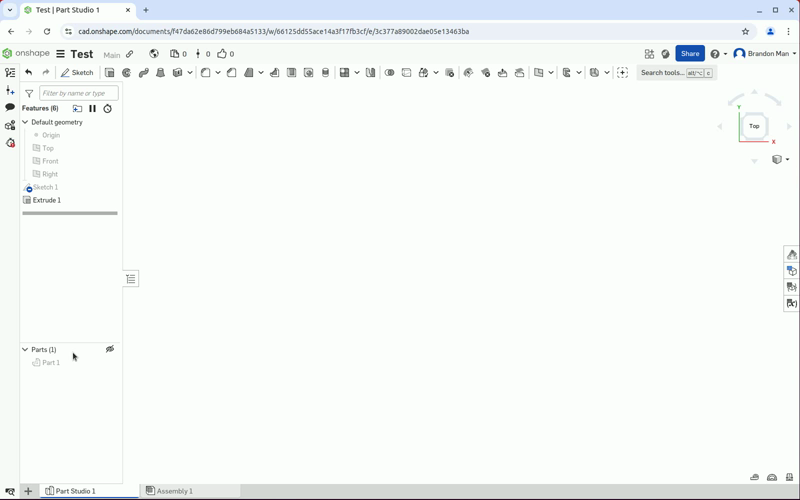
mouse_move(73, 352)
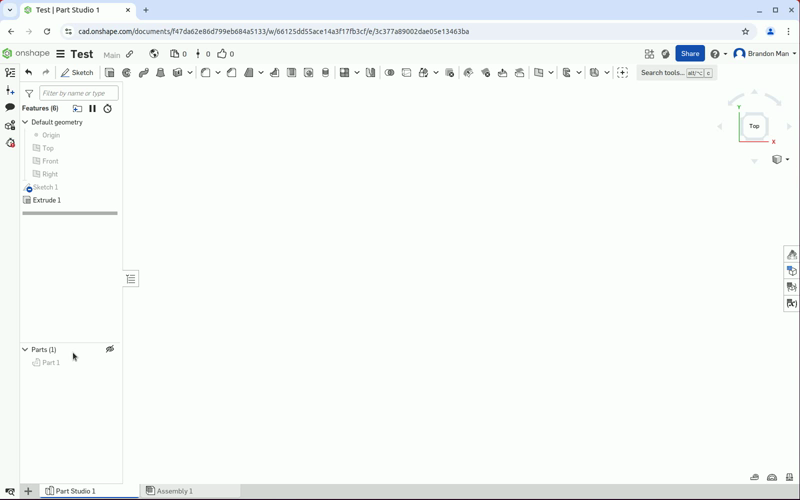
key(shift+y)
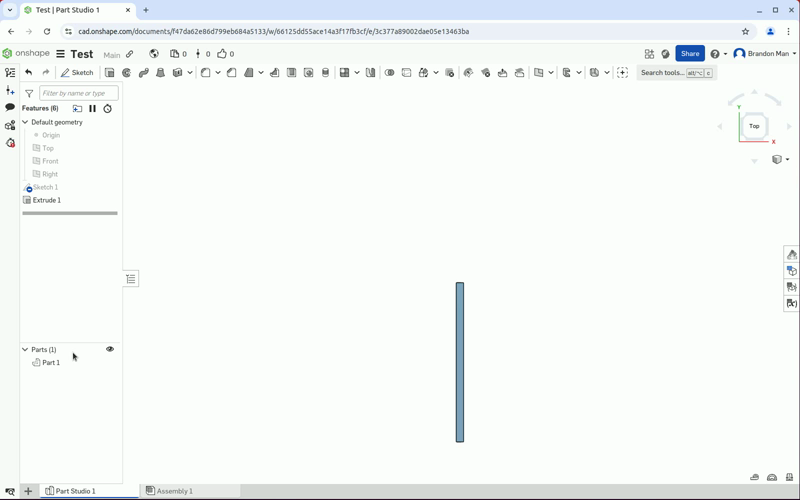
mouse_move(541, 75)
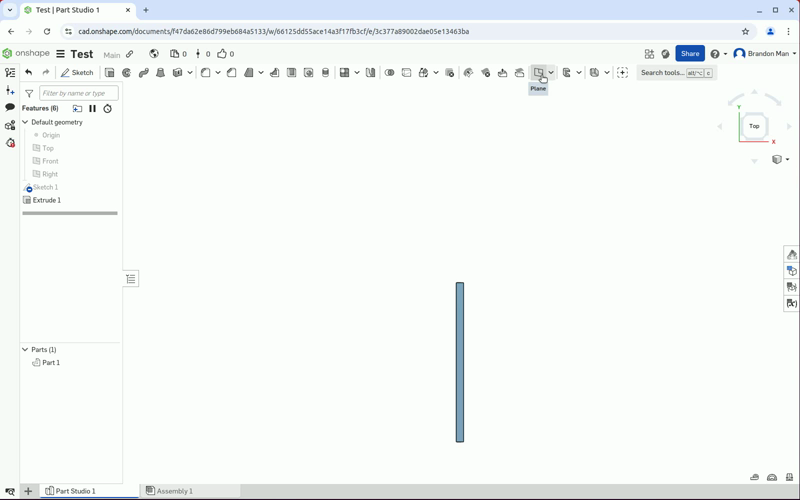
click(541, 75)
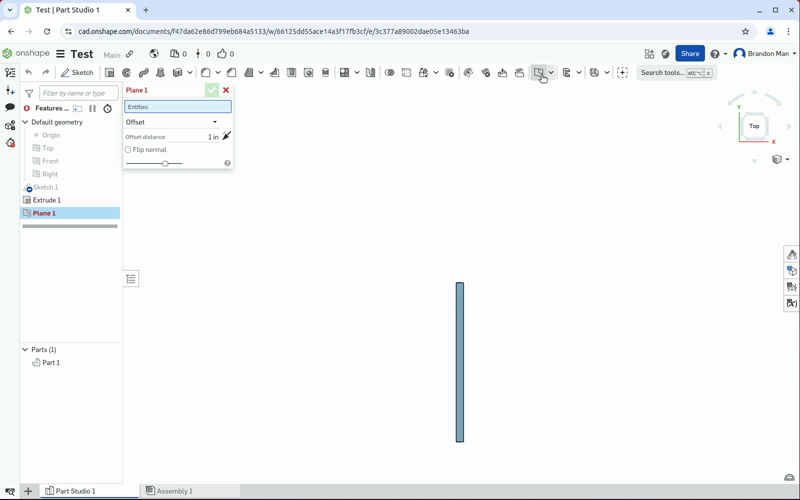
mouse_move(73, 150)
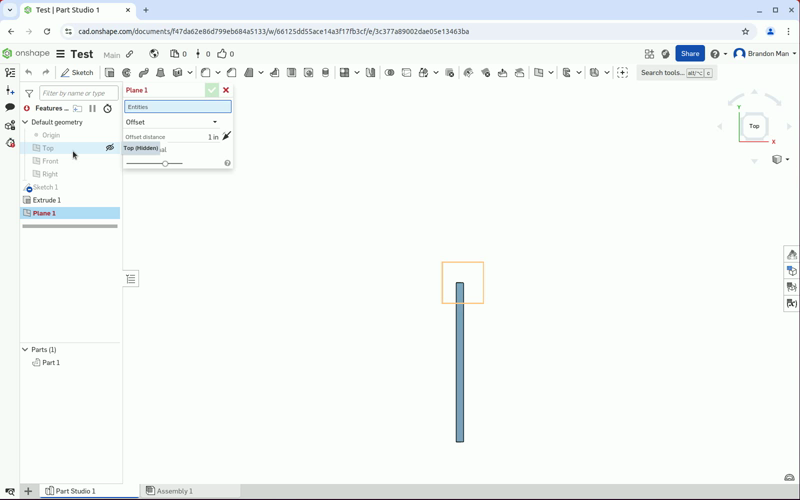
click(73, 150)
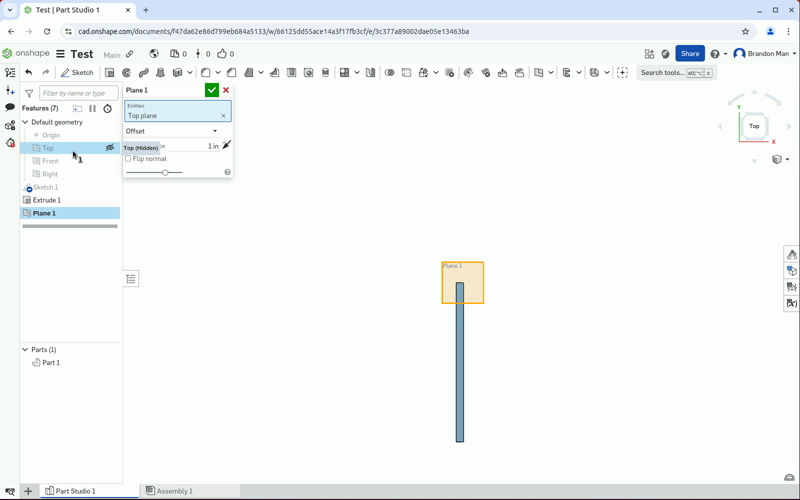
key(tab, 2)
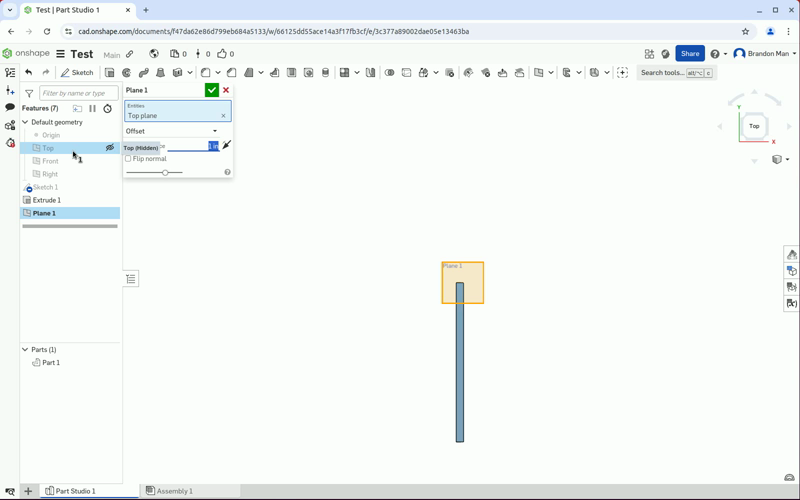
text(0.955)
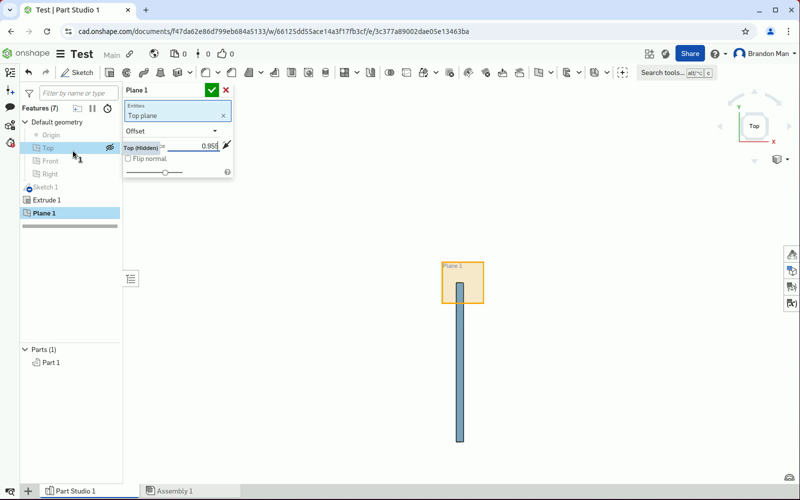
key(enter, 2)
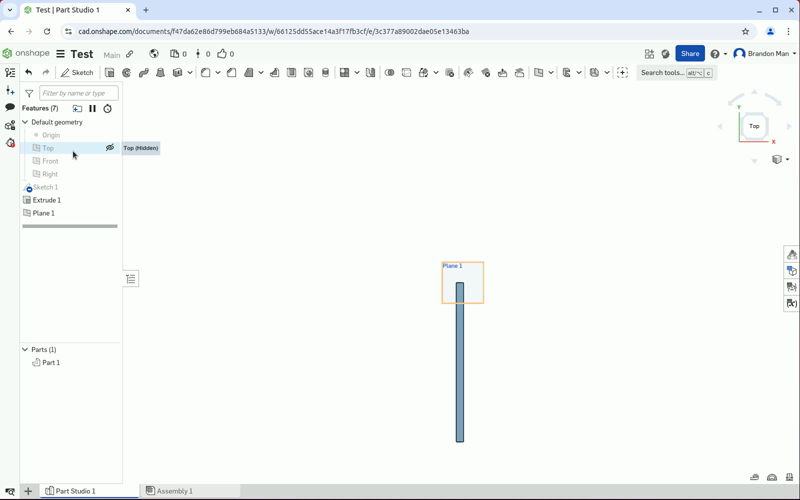
key(shift+s)
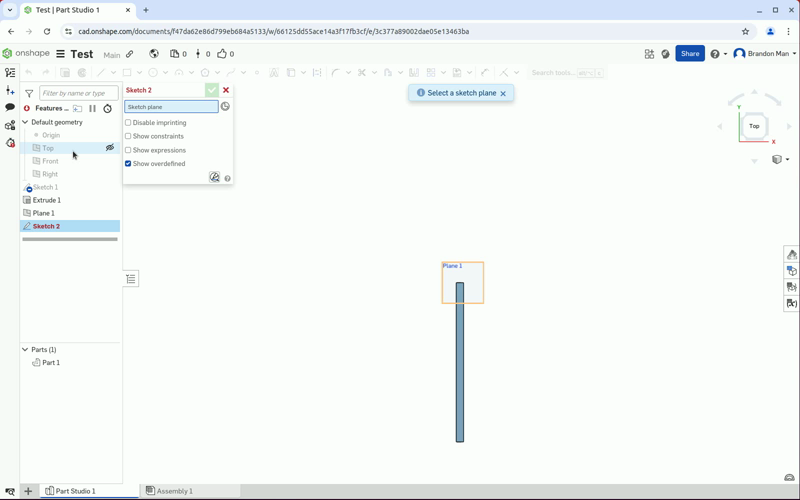
mouse_move(73, 215)
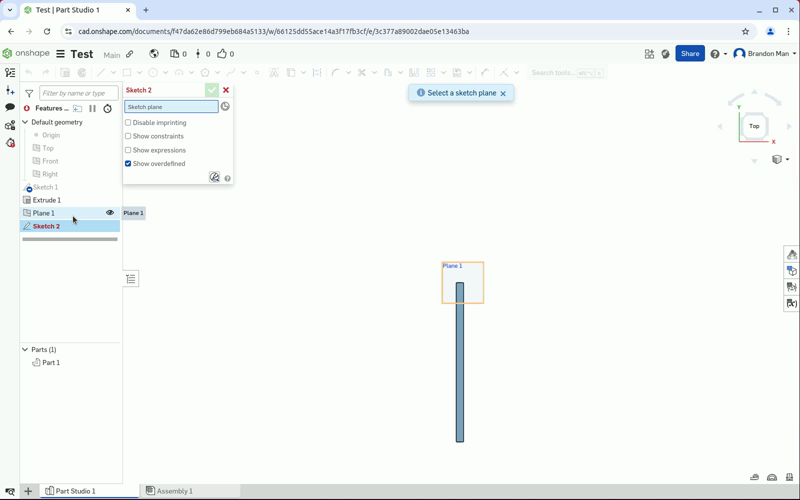
click(73, 215)
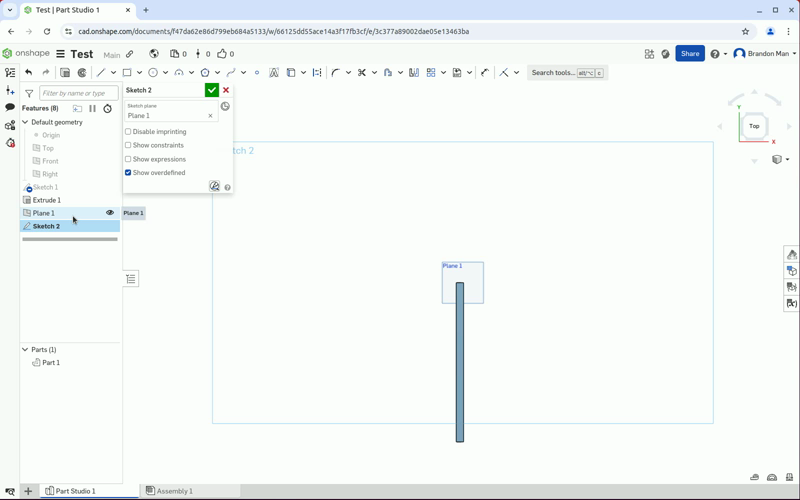
mouse_move(73, 352)
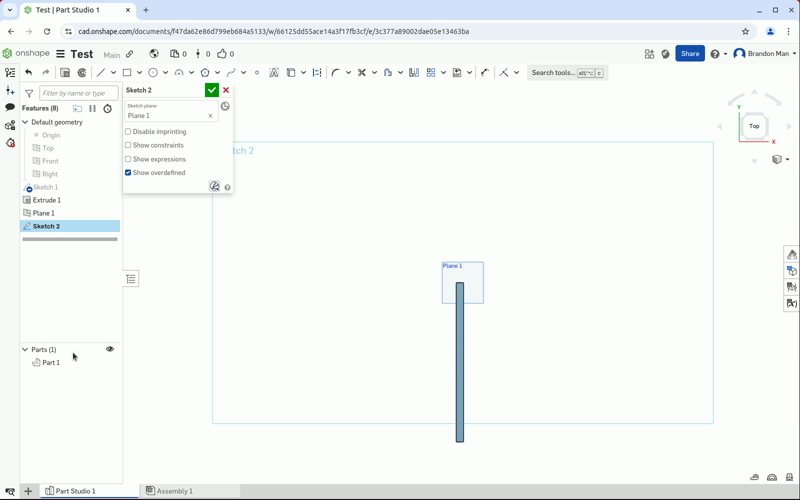
key(y)
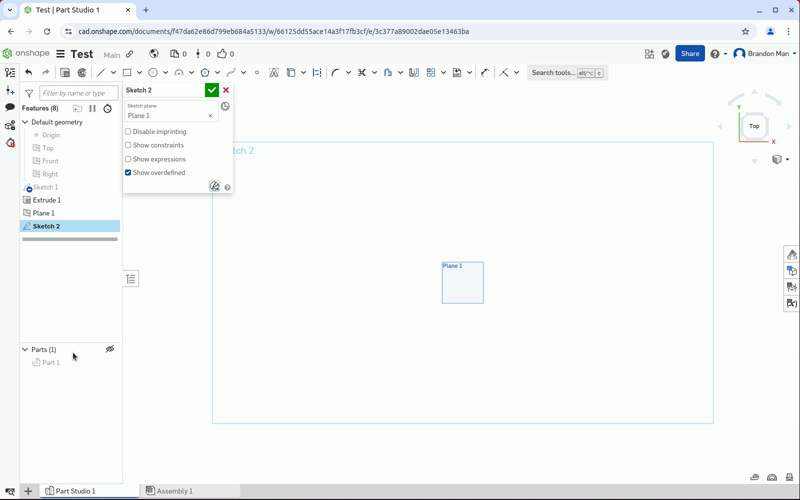
key(l)
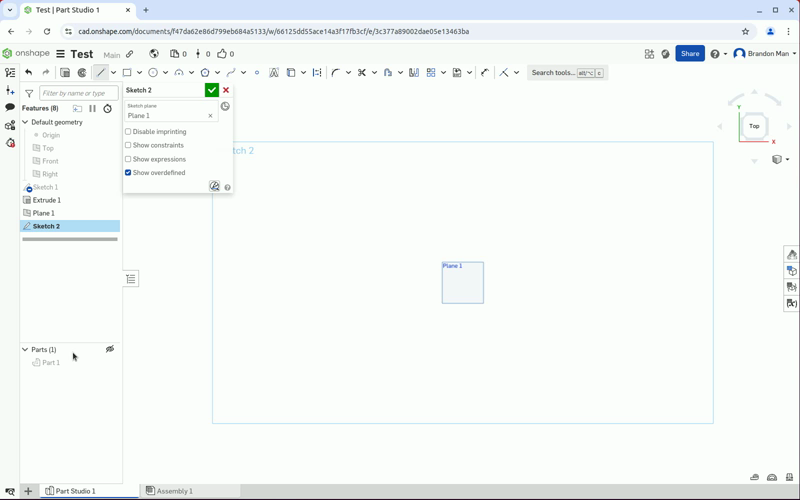
key_down(shift)
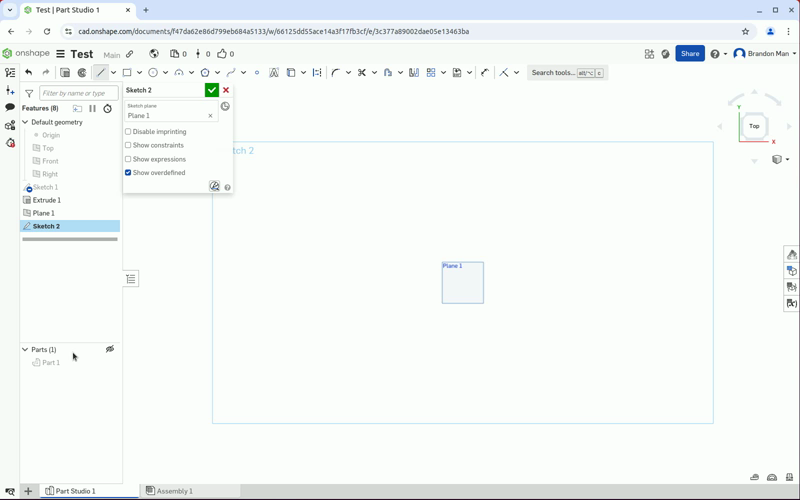
mouse_move(457, 341)
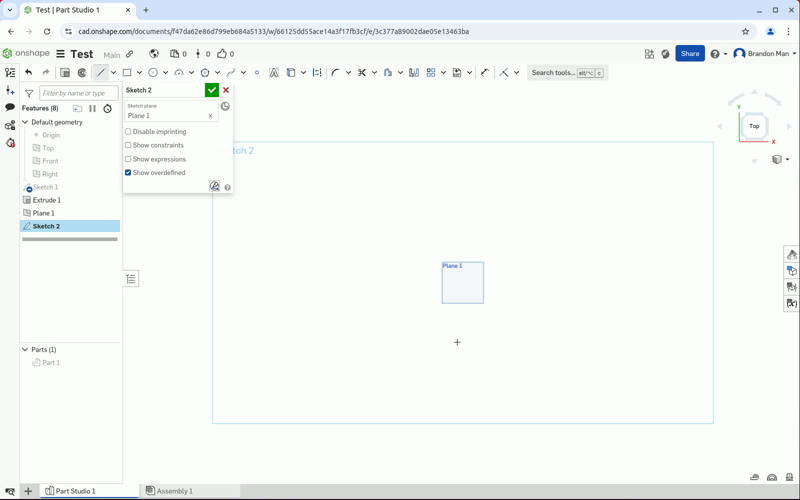
click(457, 341)
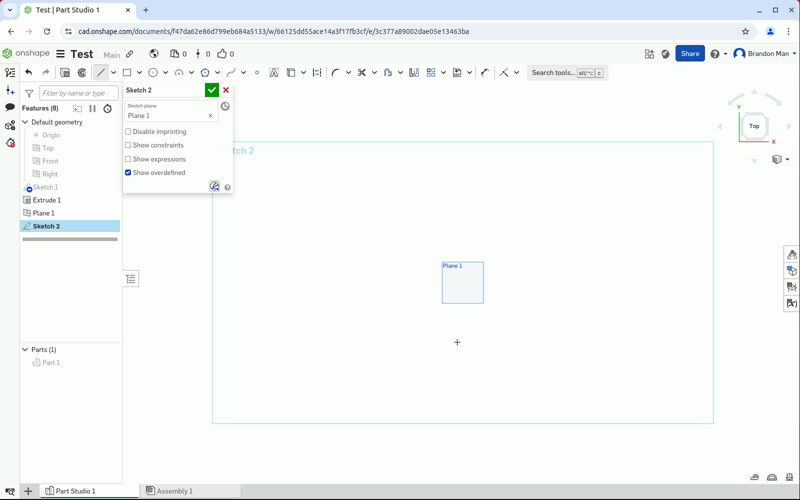
key_up(shift)
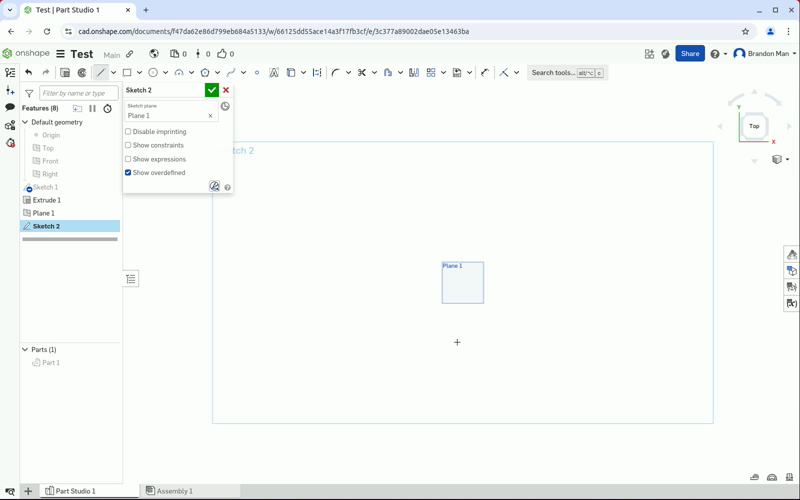
key_down(shift)
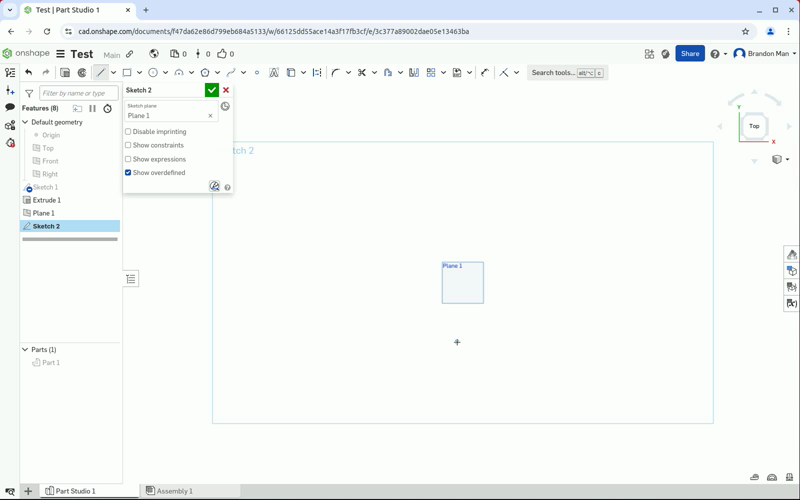
mouse_move(487, 341)
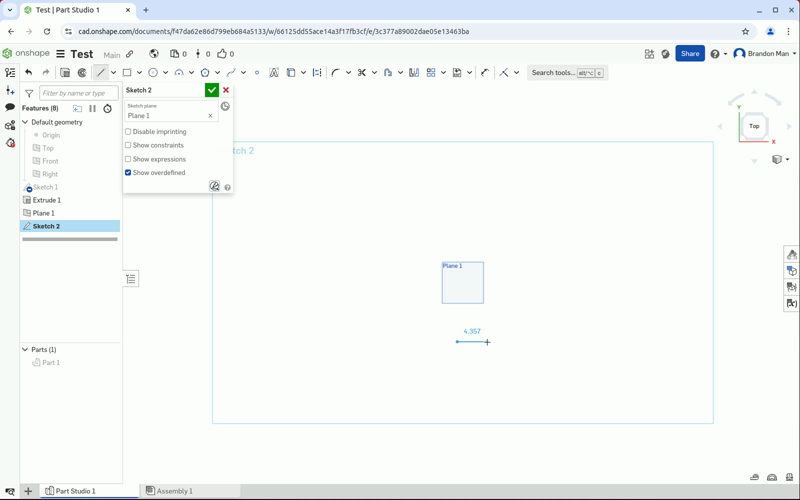
mouse_move(461, 341)
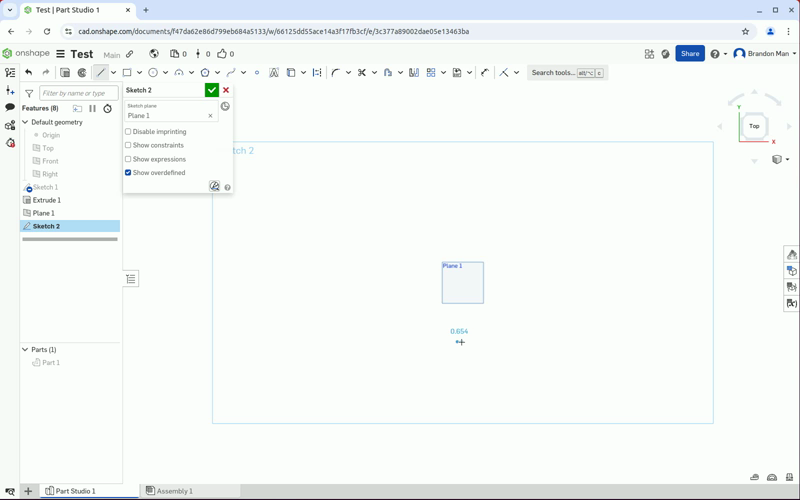
scroll(6)
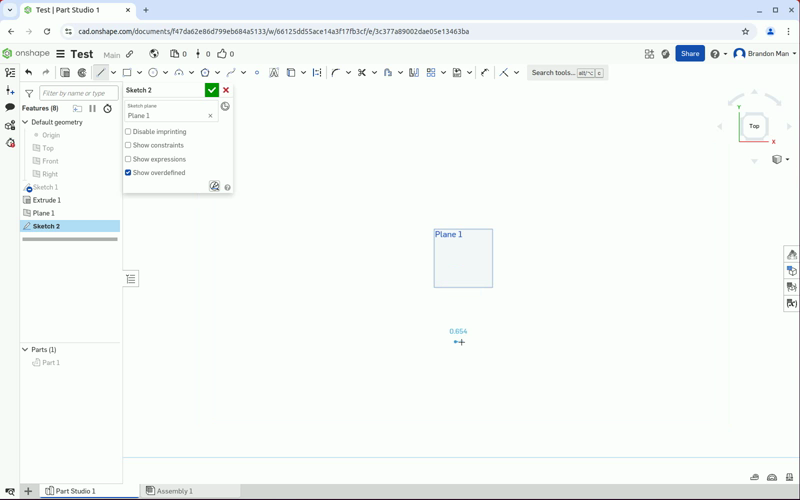
scroll(6)
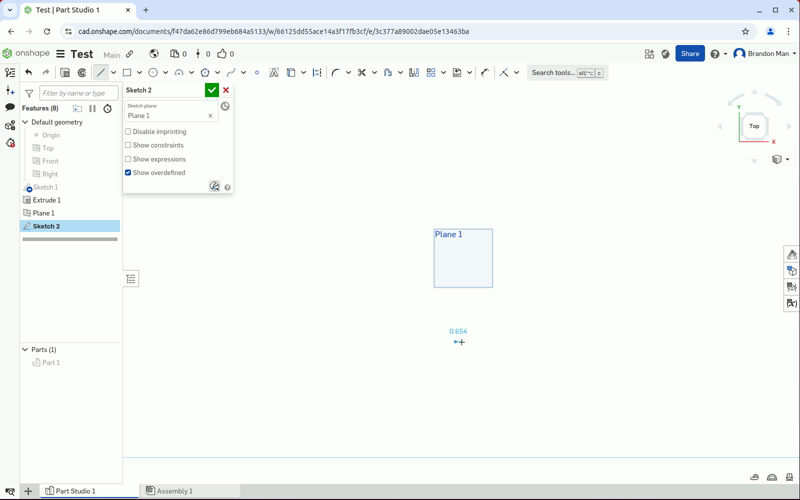
scroll(6)
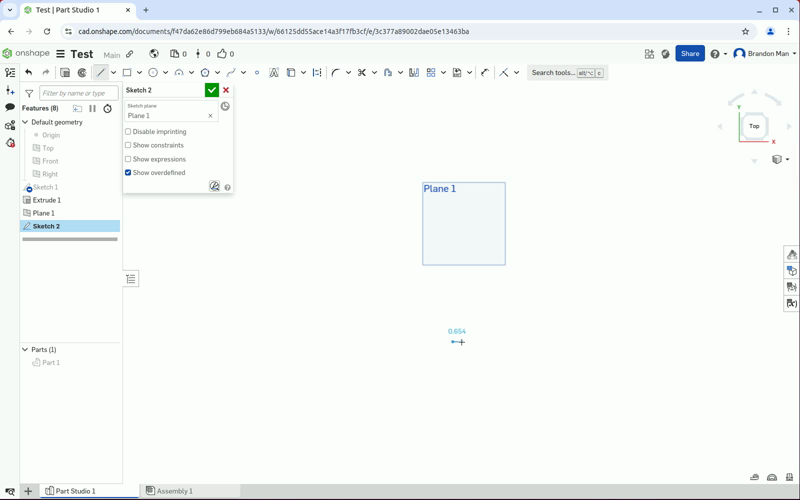
scroll(6)
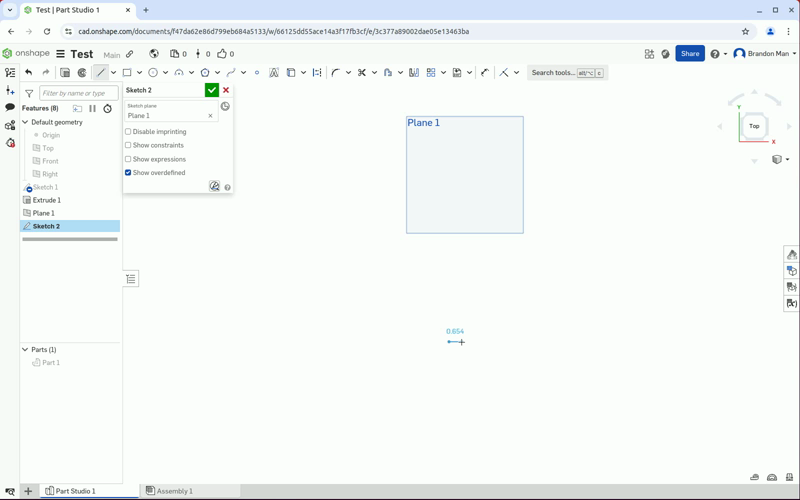
scroll(6)
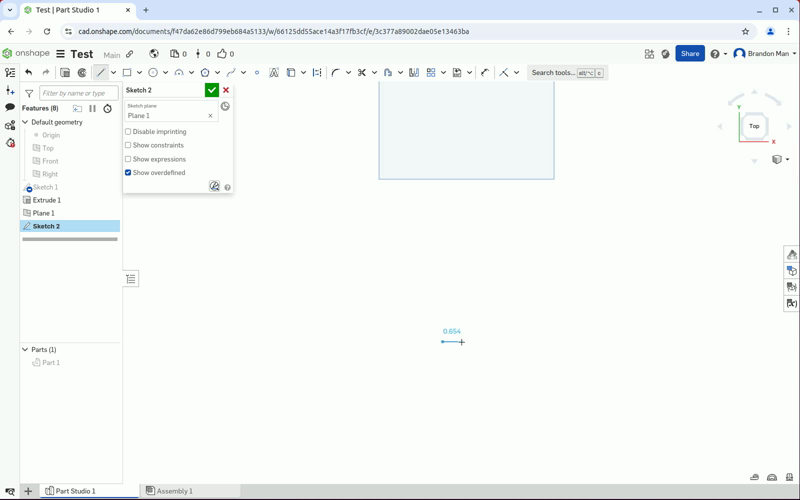
scroll(6)
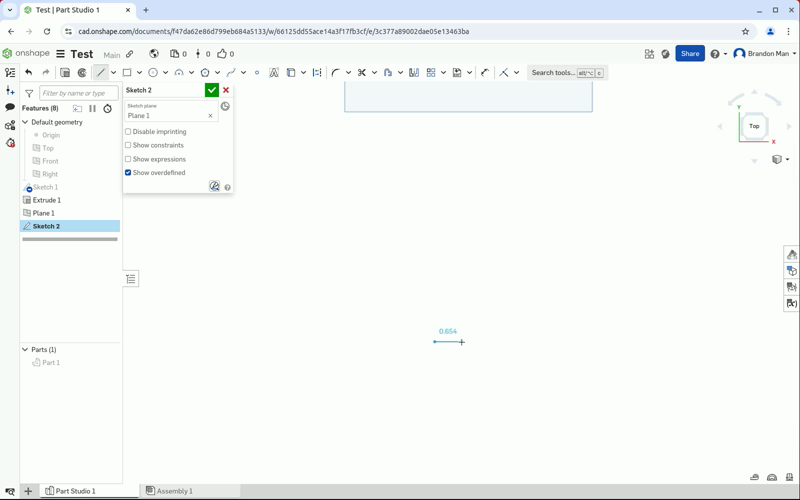
scroll(6)
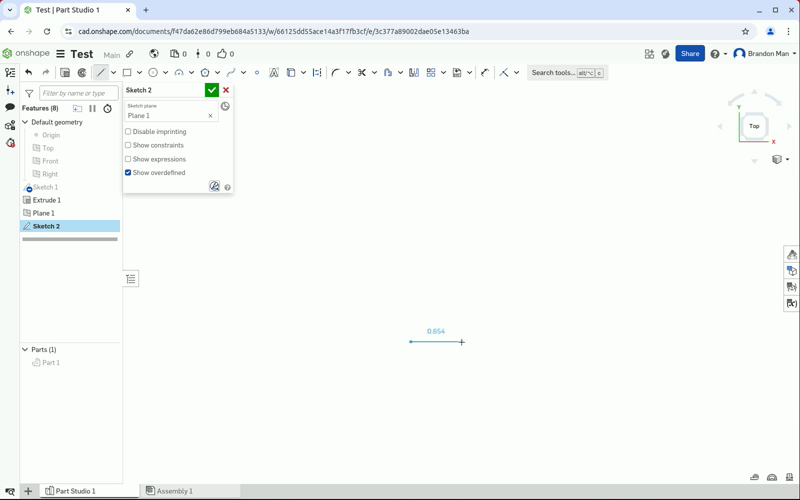
click(461, 341)
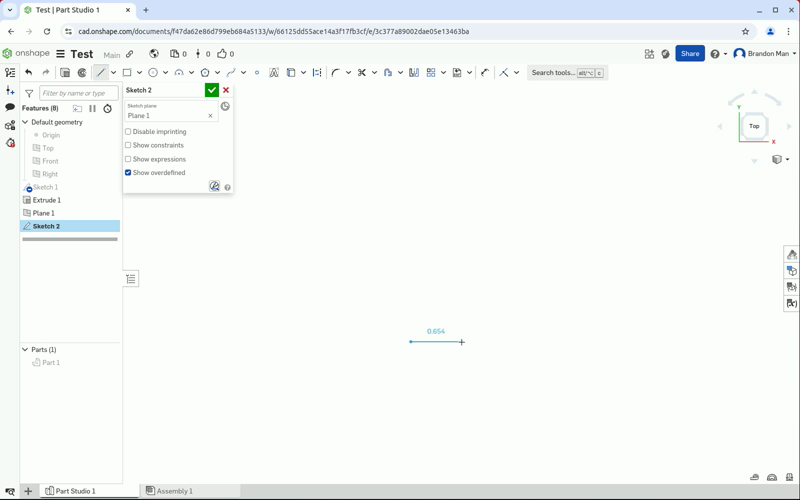
scroll(-6)
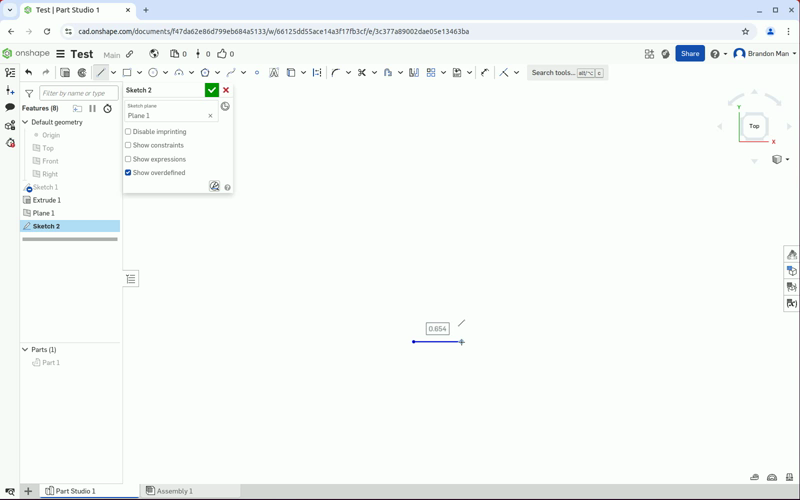
scroll(-6)
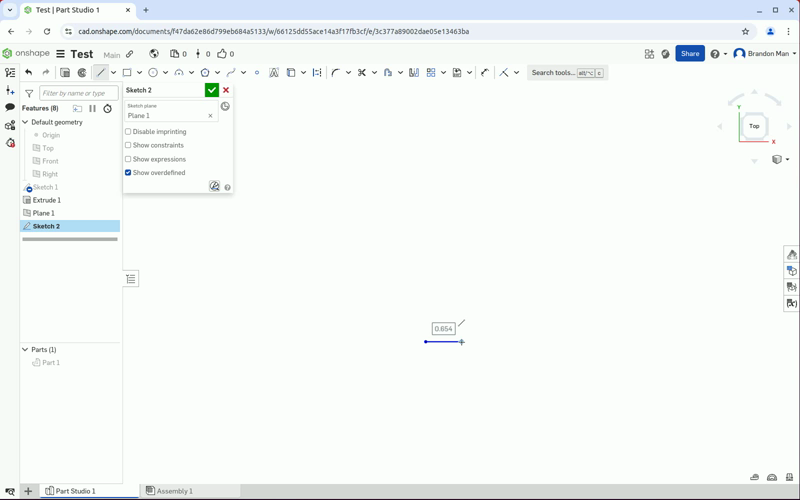
scroll(-6)
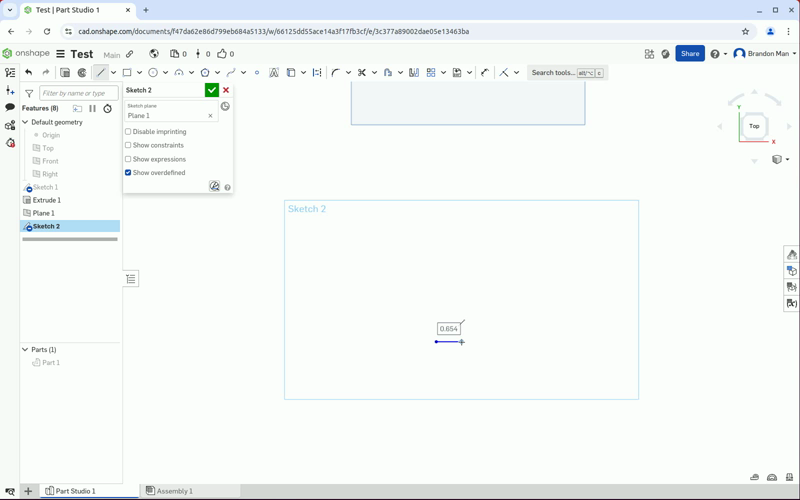
scroll(-6)
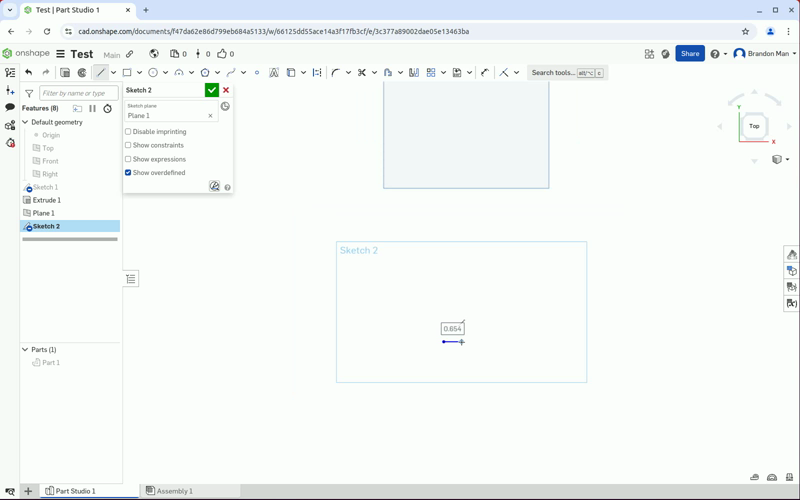
scroll(-6)
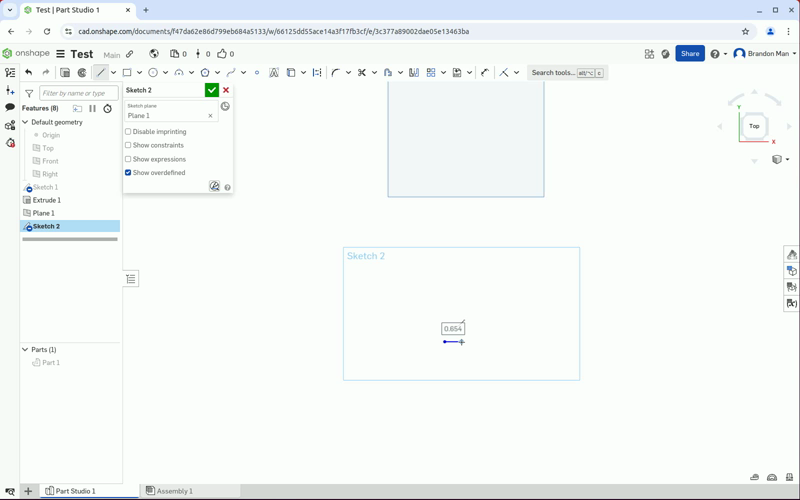
scroll(-6)
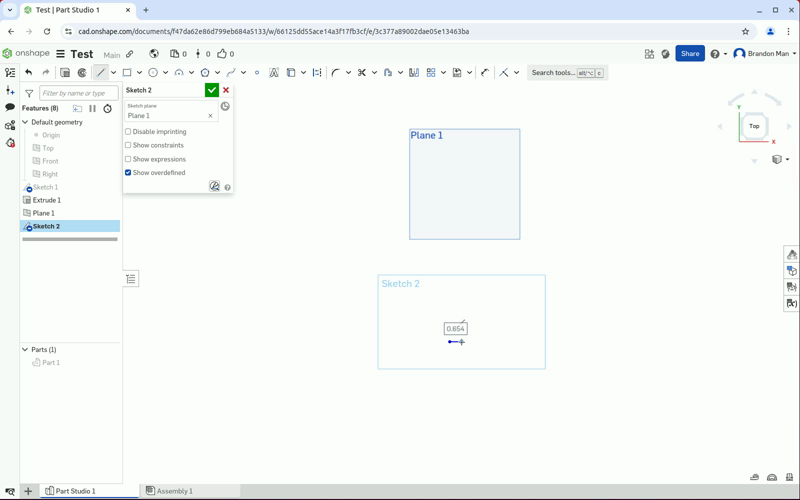
scroll(-6)
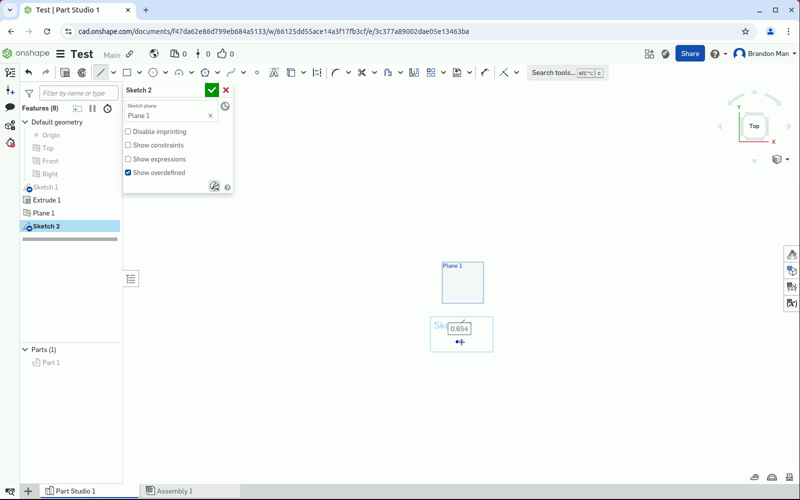
key_up(shift)
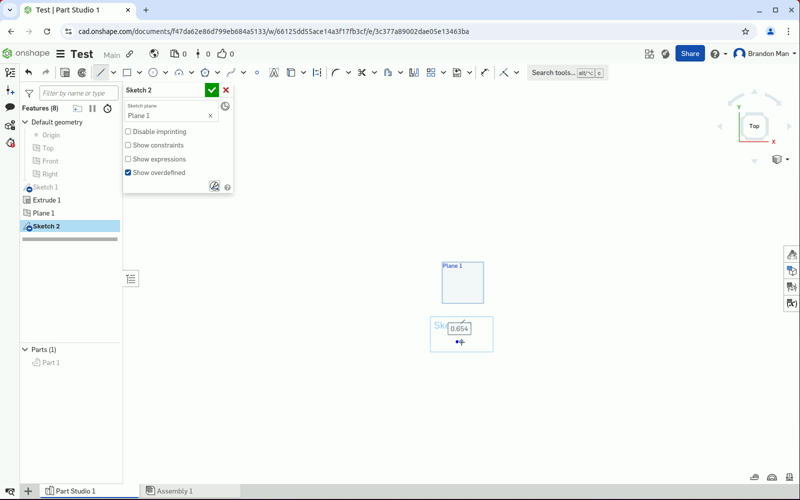
key_down(shift)
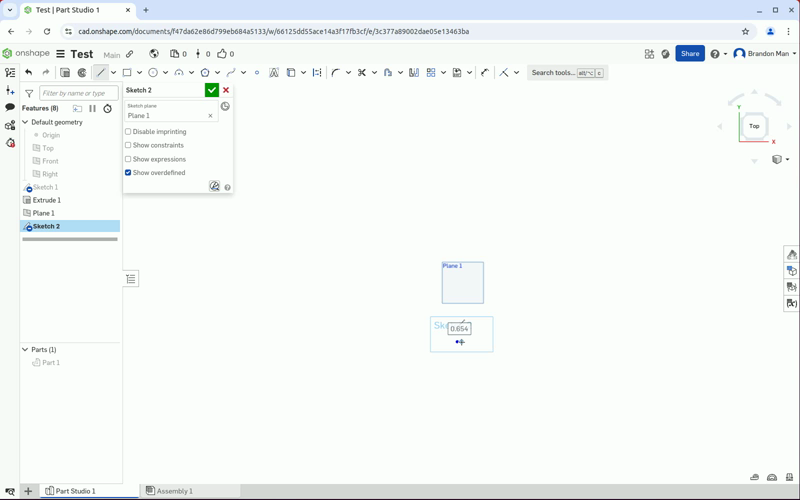
mouse_move(492, 341)
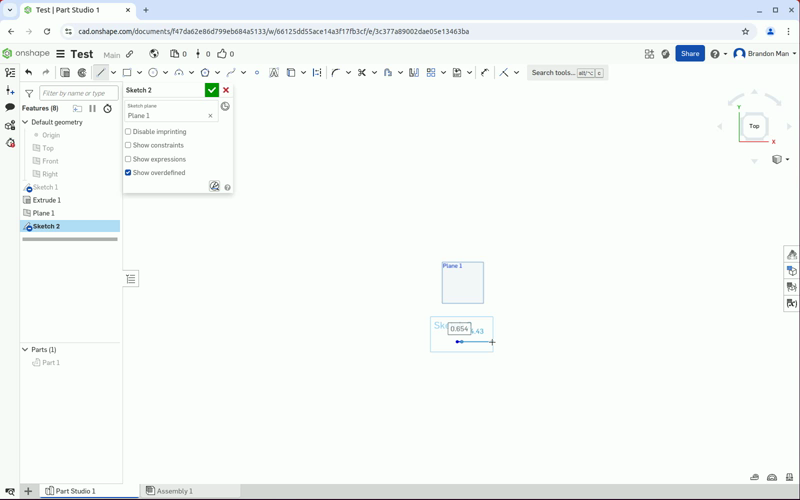
mouse_move(461, 336)
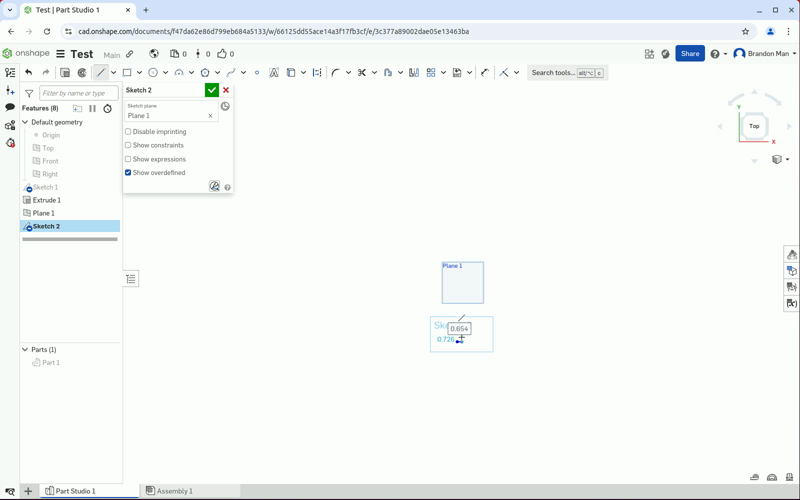
scroll(6)
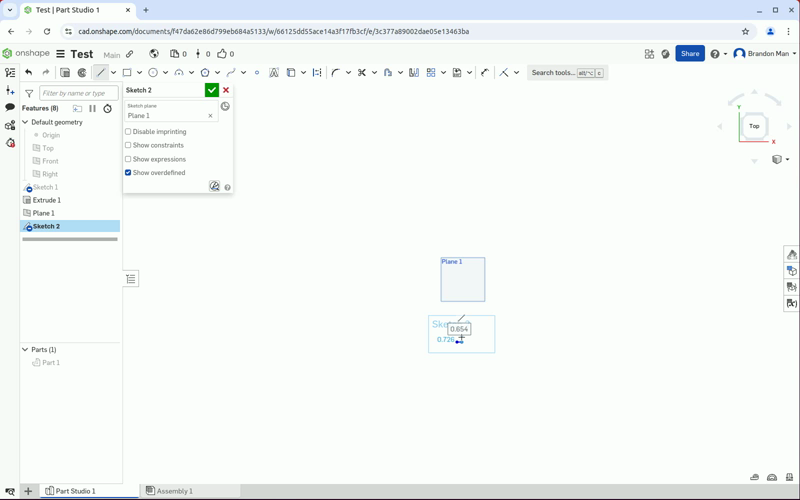
scroll(6)
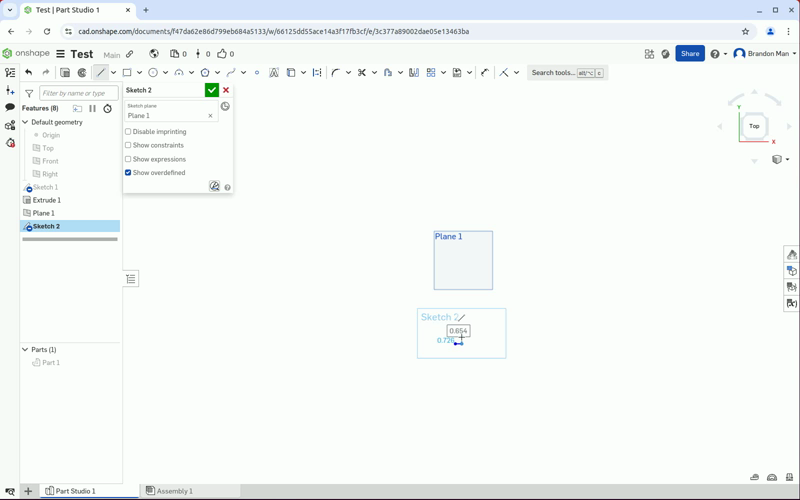
scroll(6)
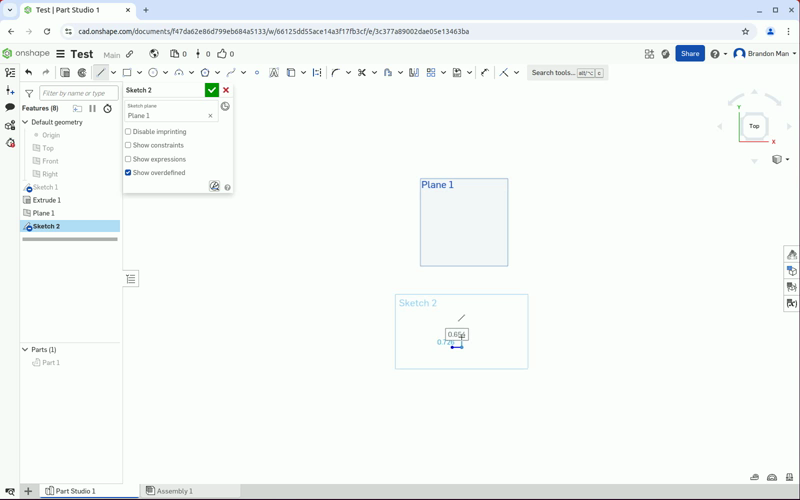
scroll(6)
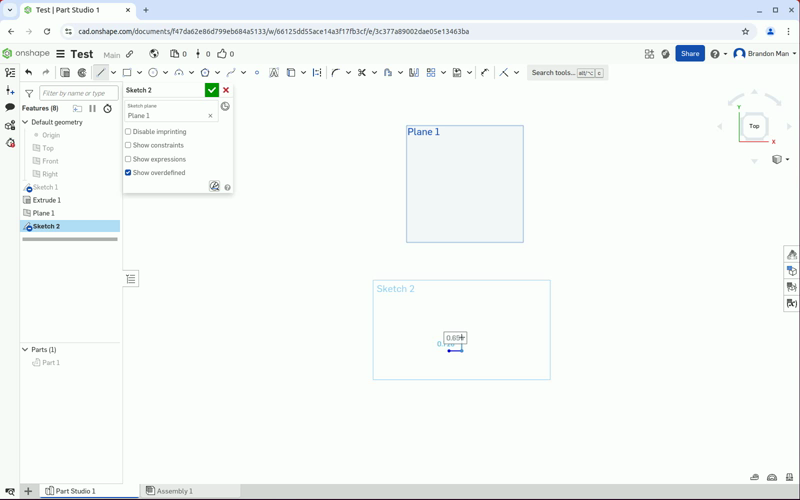
scroll(6)
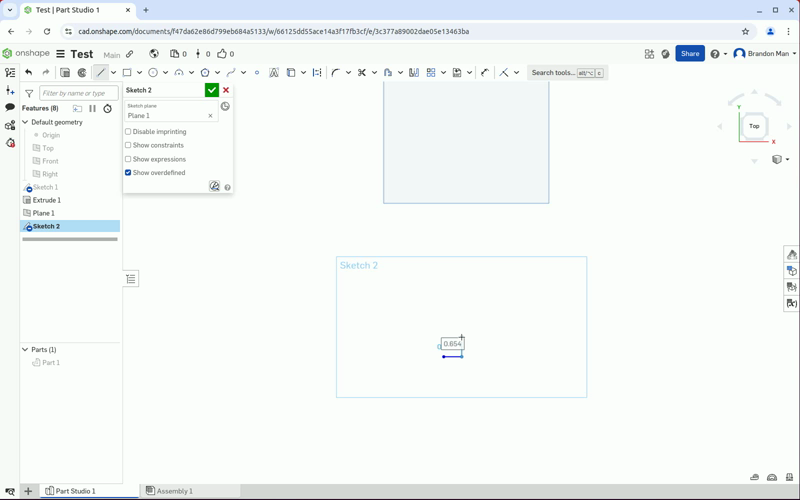
scroll(6)
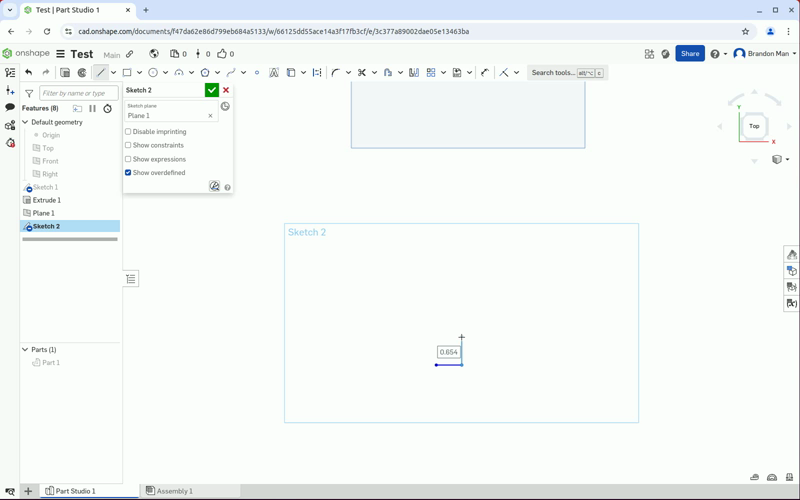
scroll(6)
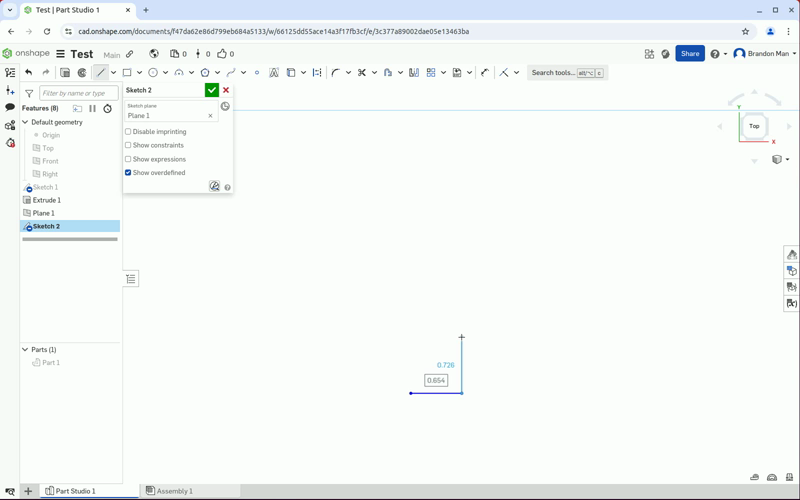
click(461, 336)
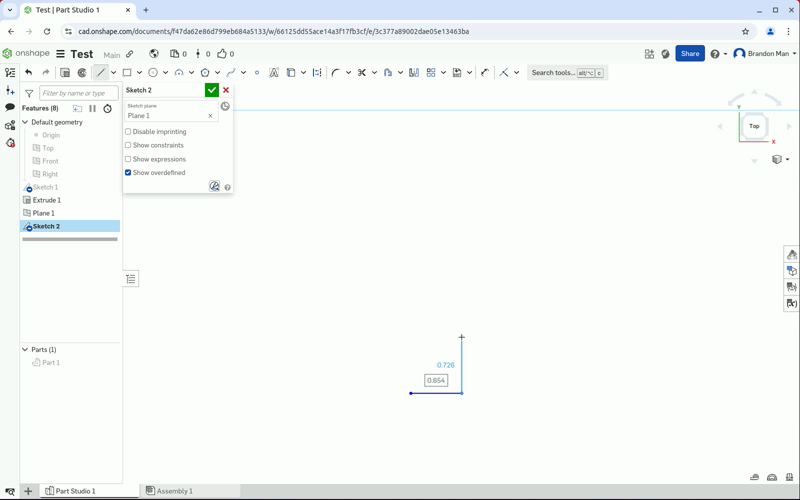
scroll(-6)
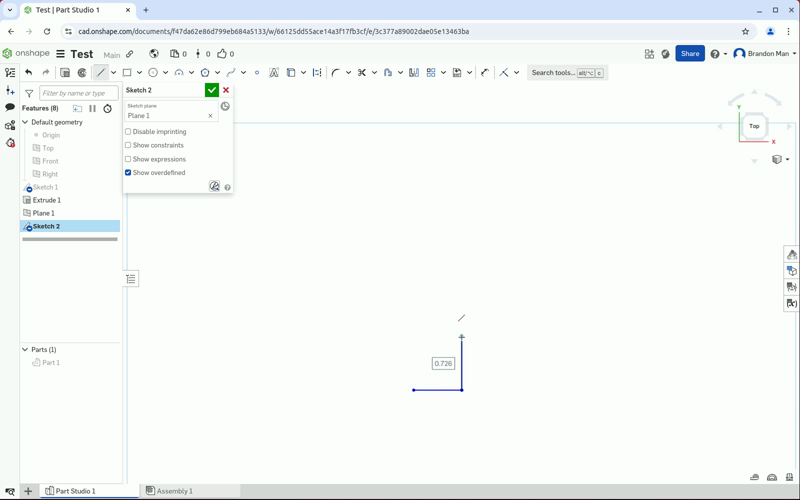
scroll(-6)
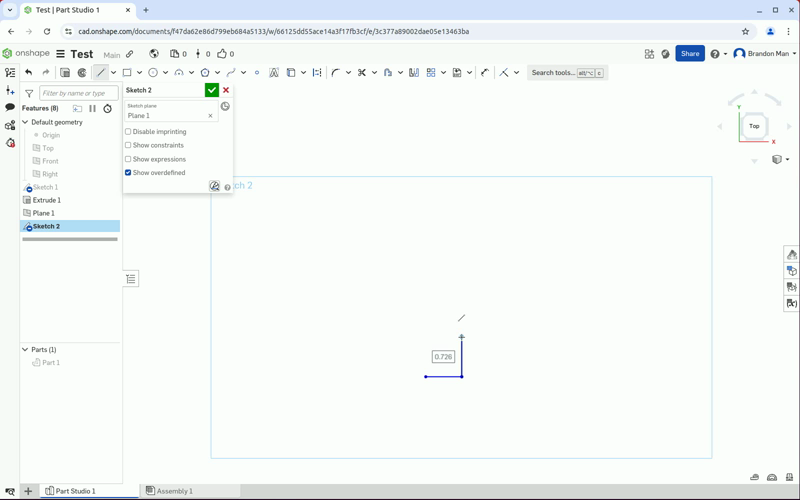
scroll(-6)
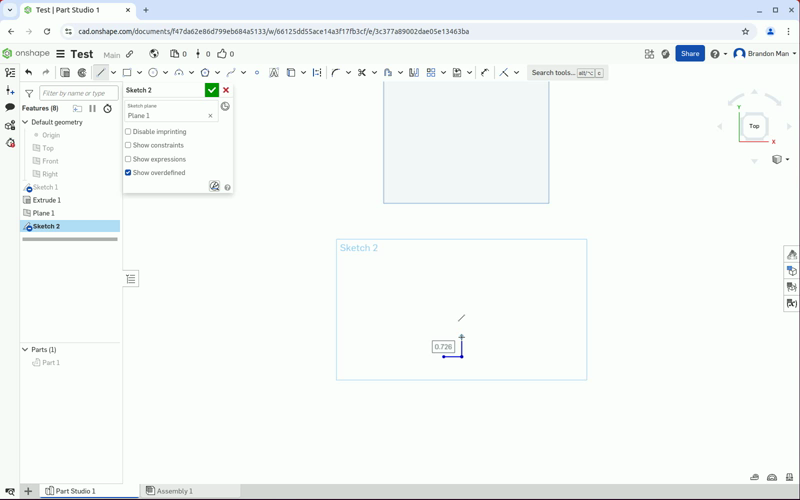
scroll(-6)
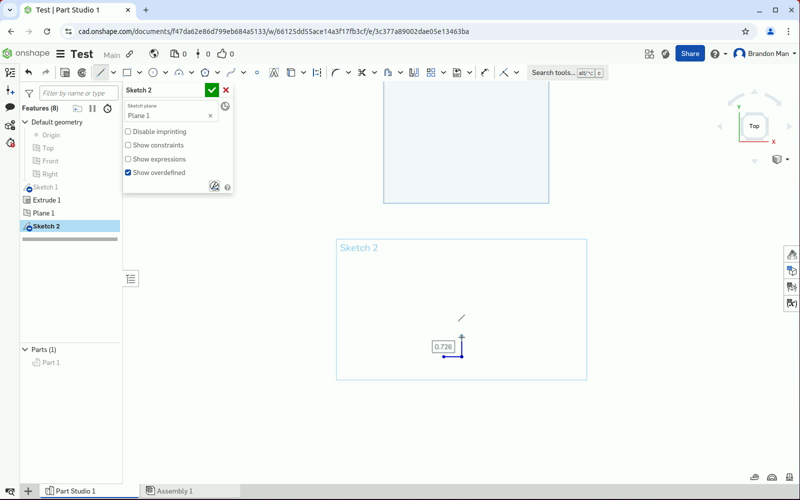
scroll(-6)
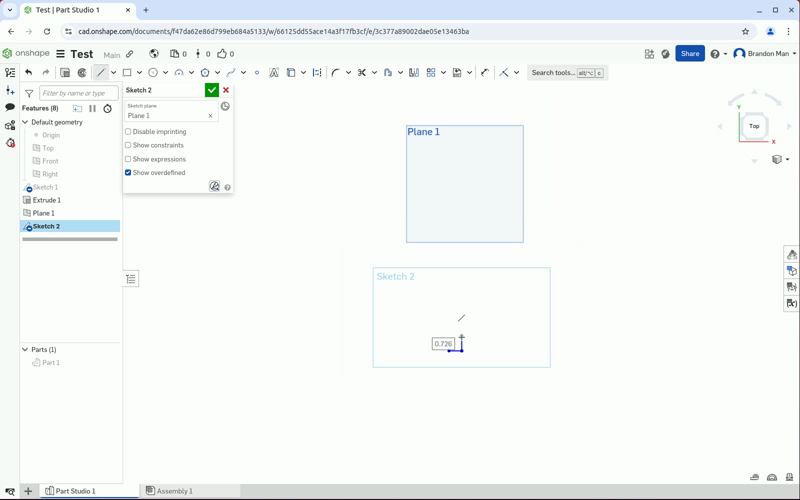
scroll(-6)
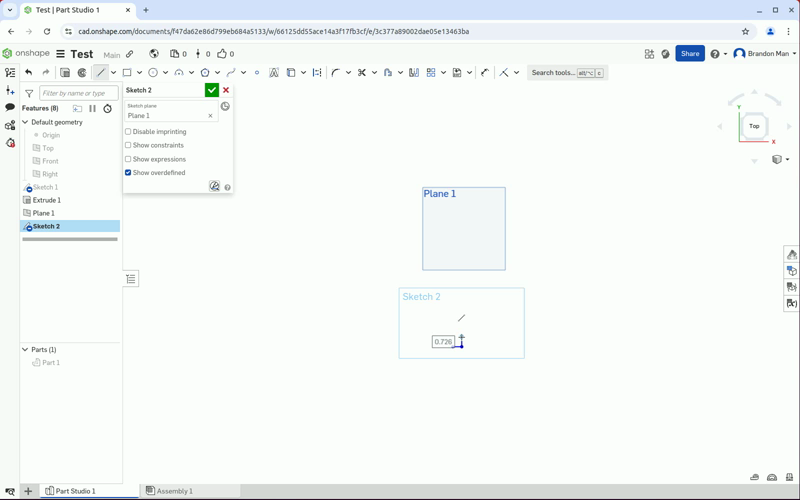
scroll(-6)
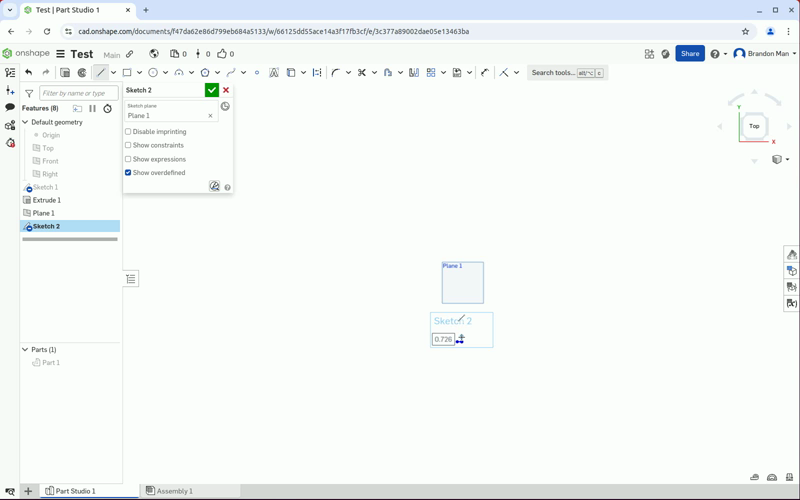
key_up(shift)
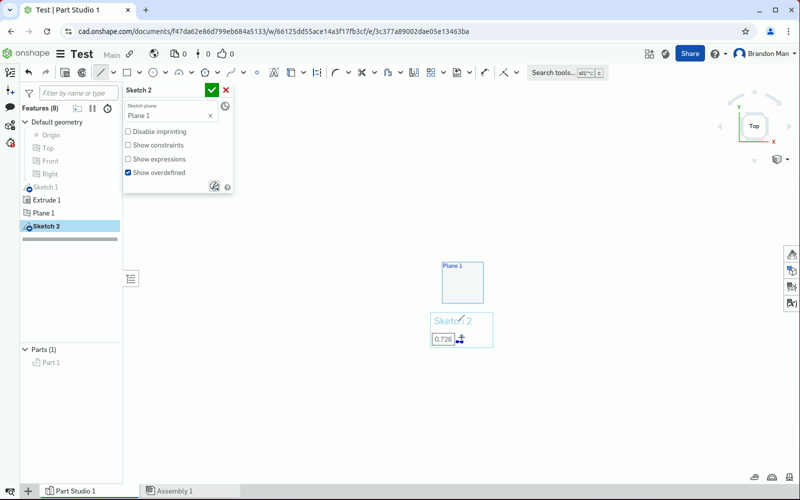
key_down(shift)
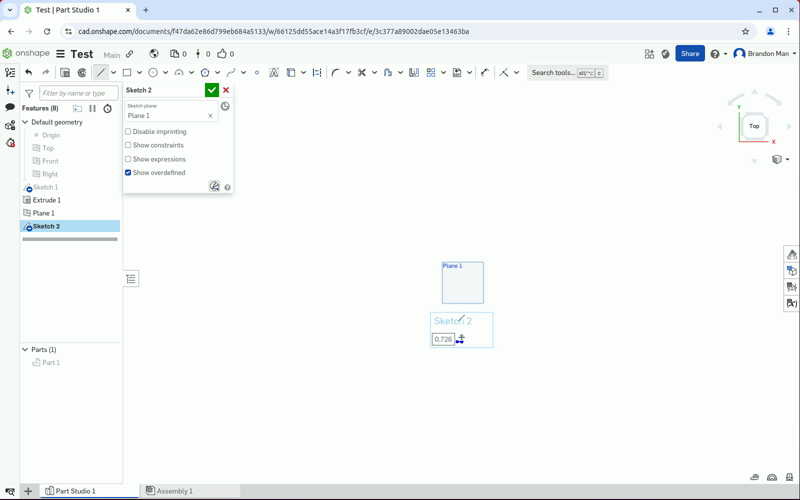
mouse_move(492, 336)
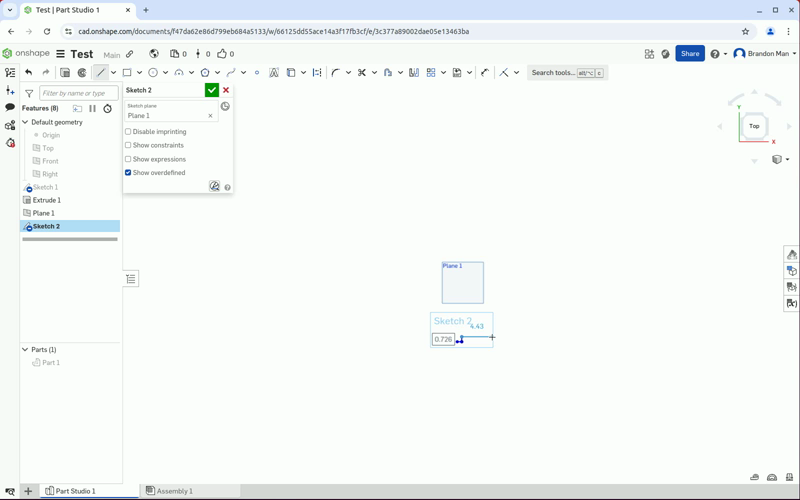
mouse_move(457, 336)
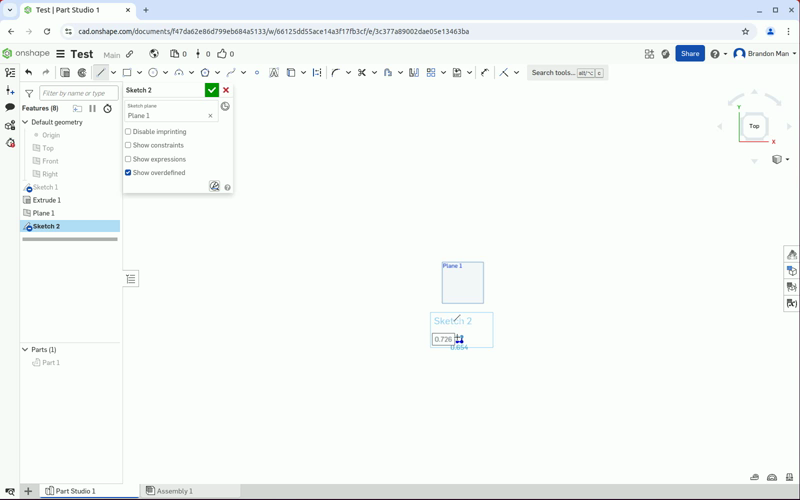
scroll(6)
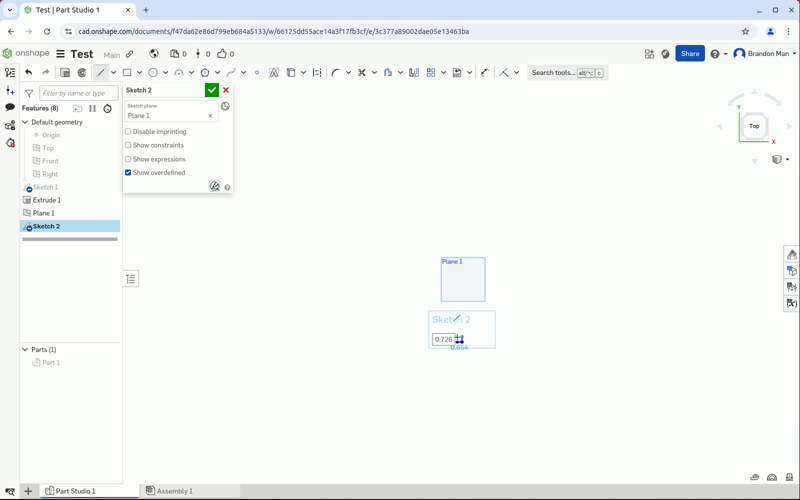
scroll(6)
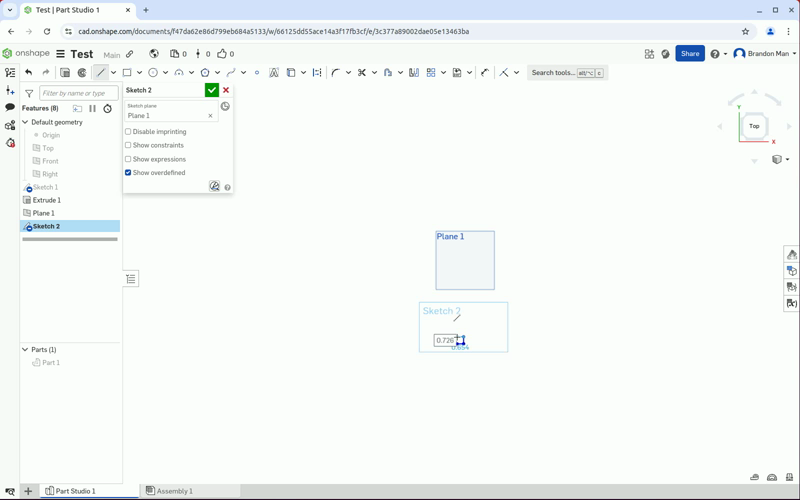
scroll(6)
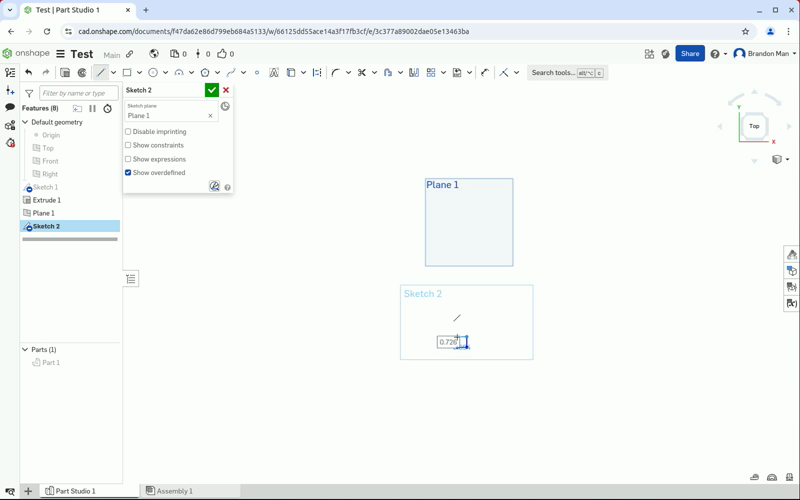
scroll(6)
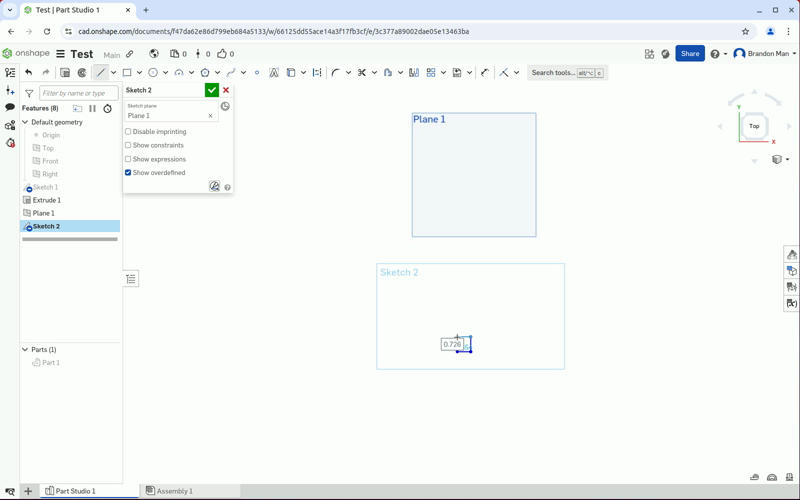
scroll(6)
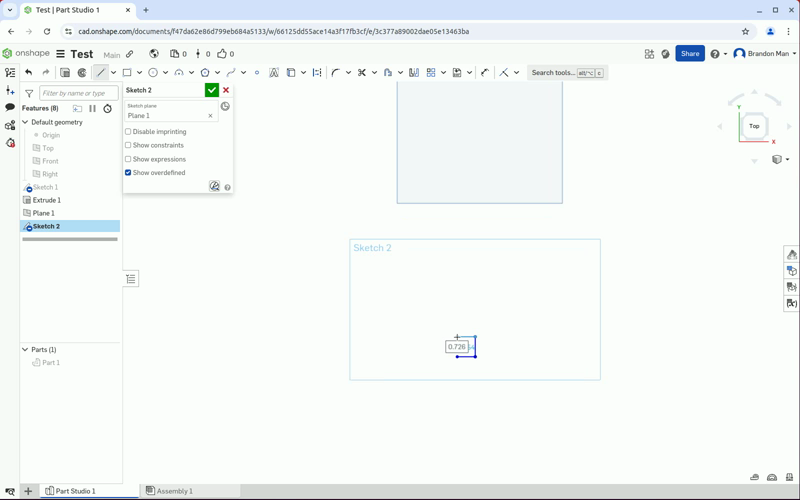
scroll(6)
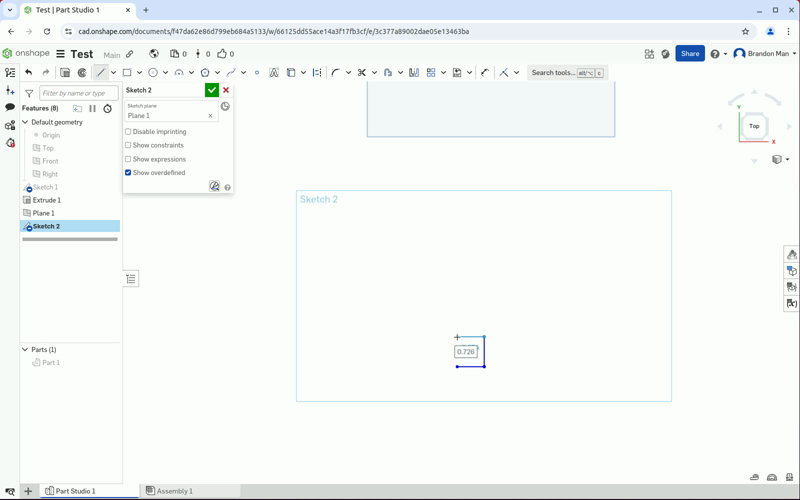
scroll(6)
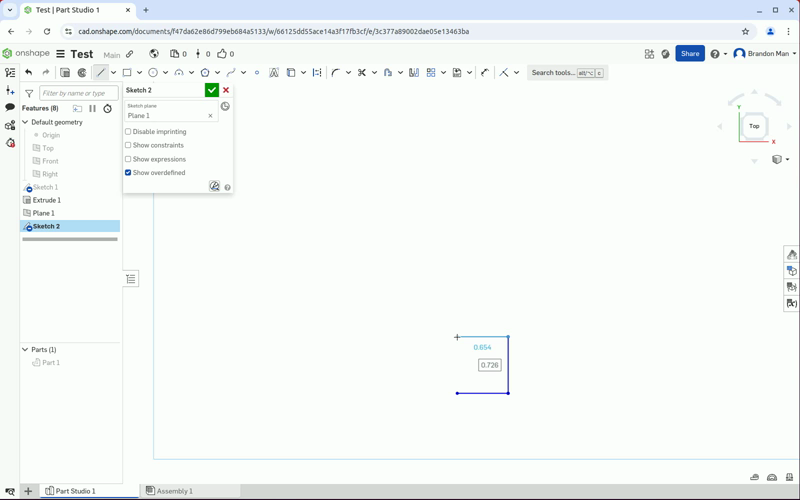
click(457, 336)
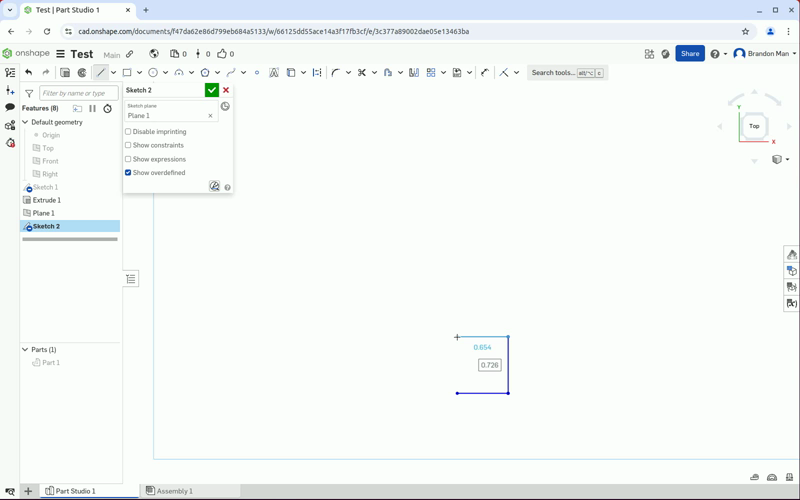
scroll(-6)
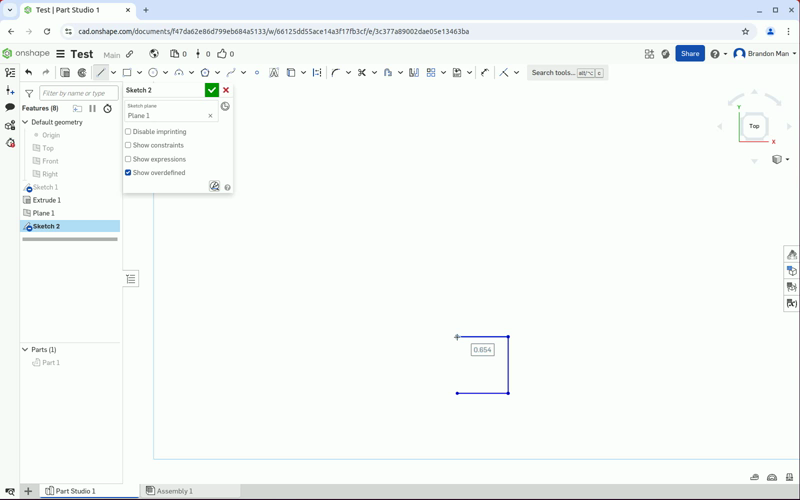
scroll(-6)
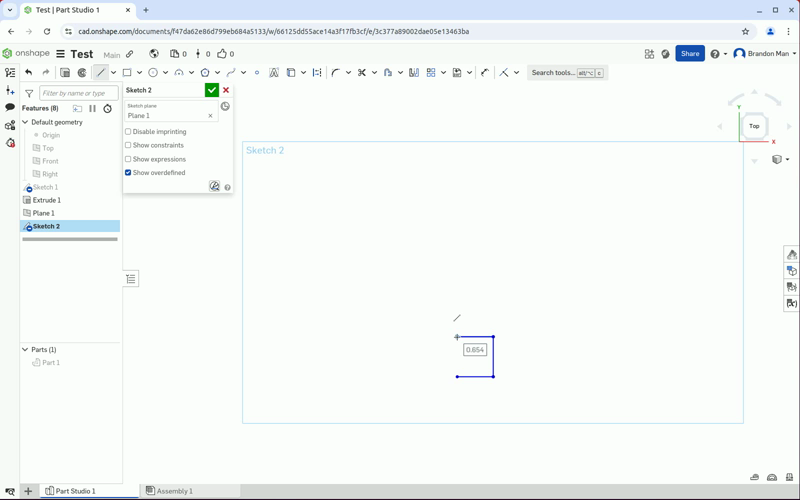
scroll(-6)
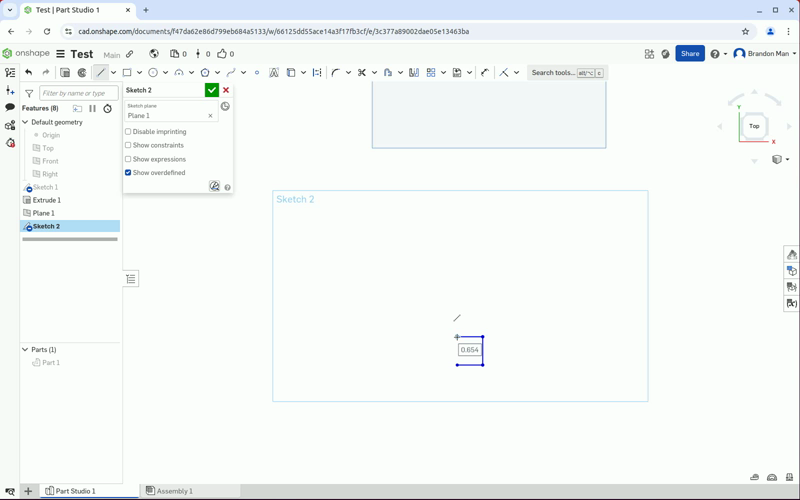
scroll(-6)
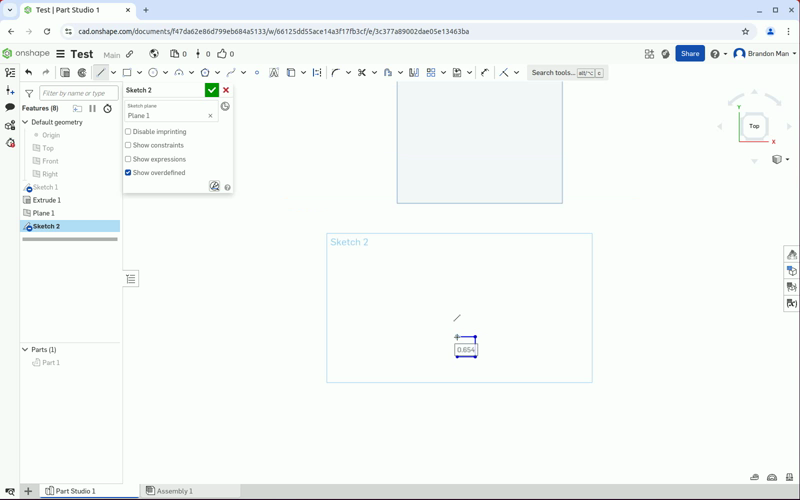
scroll(-6)
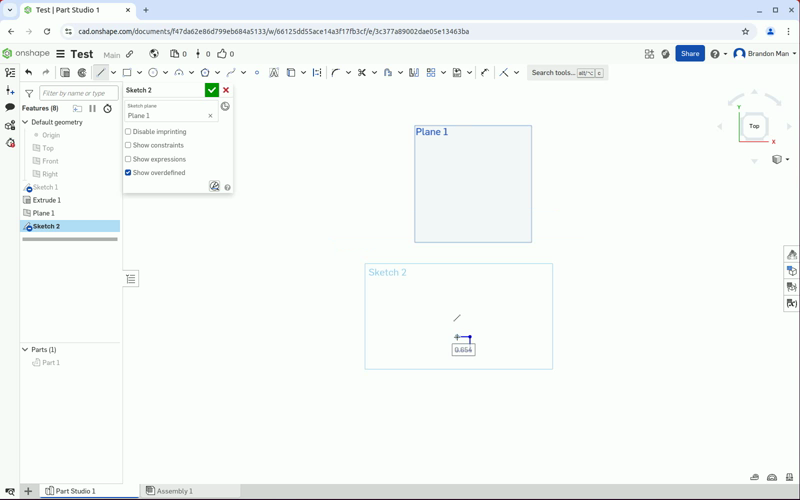
scroll(-6)
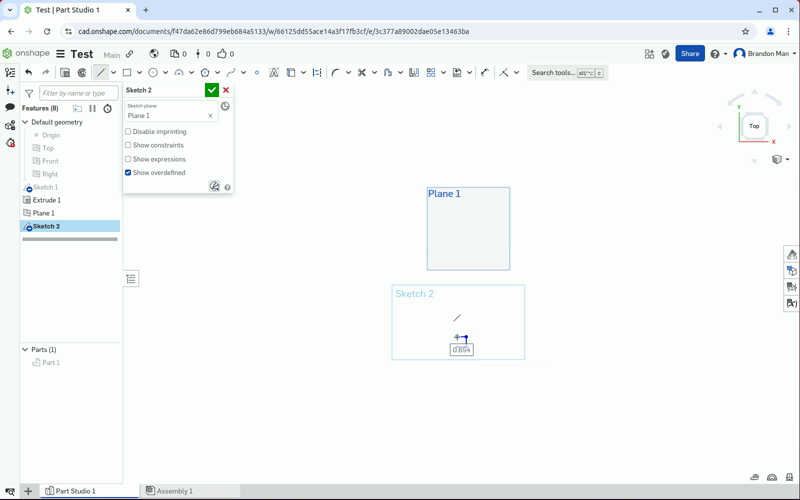
scroll(-6)
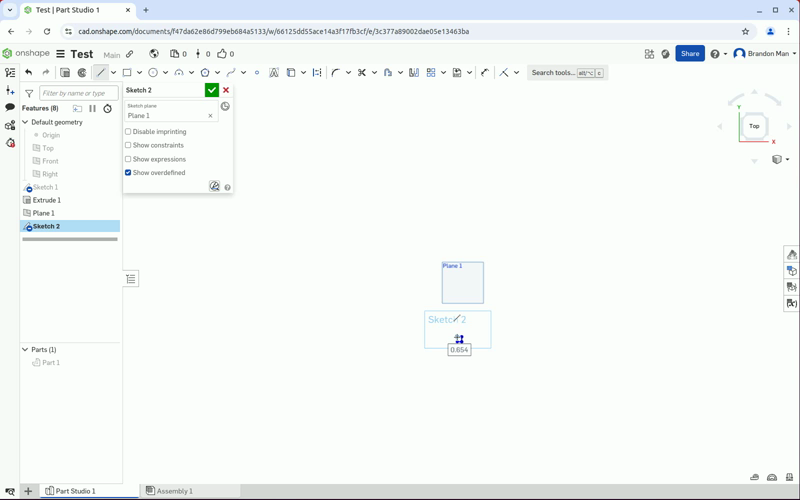
key_up(shift)
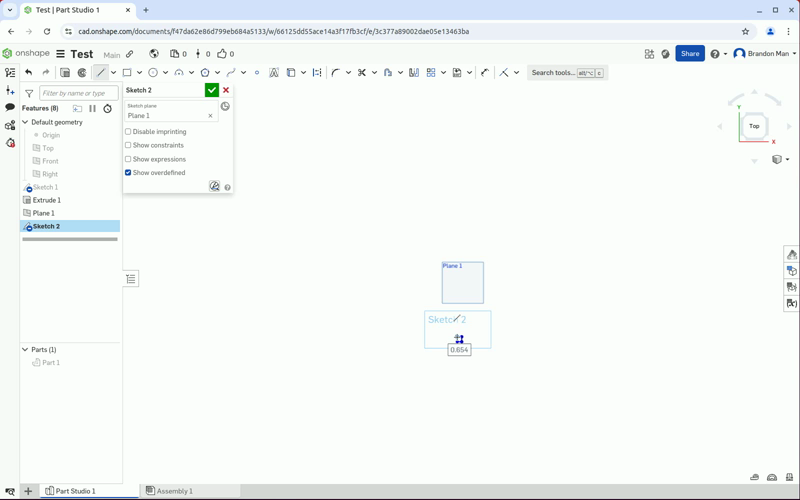
mouse_move(487, 336)
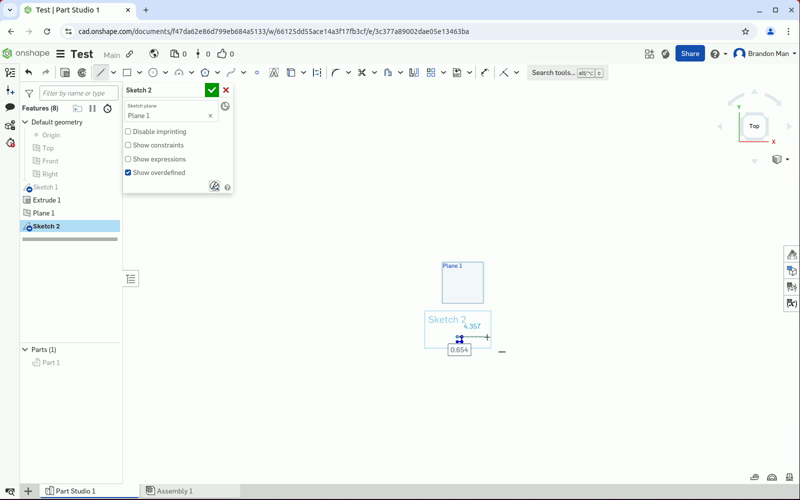
key_down(shift)
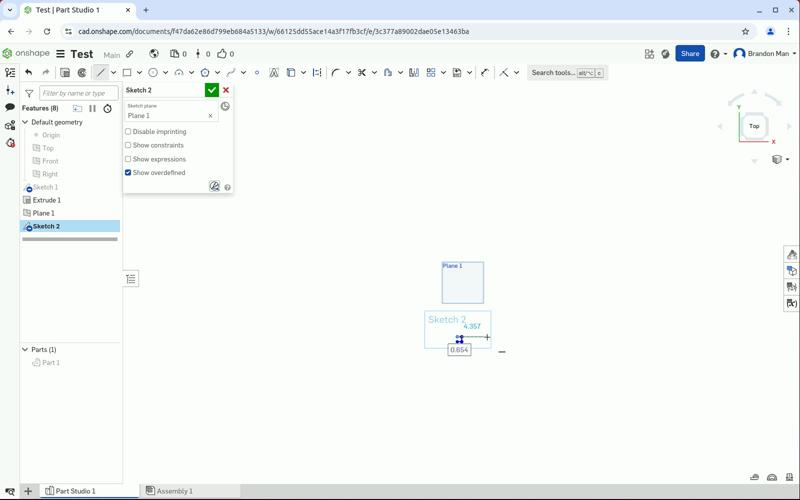
mouse_move(457, 341)
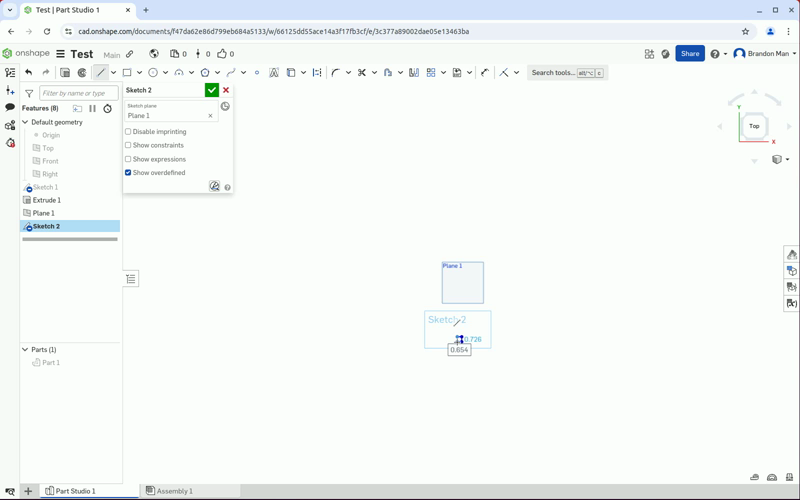
scroll(6)
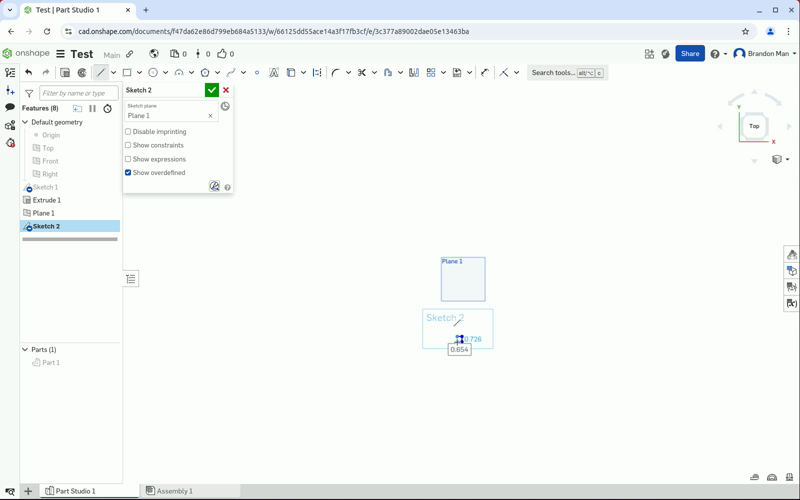
scroll(6)
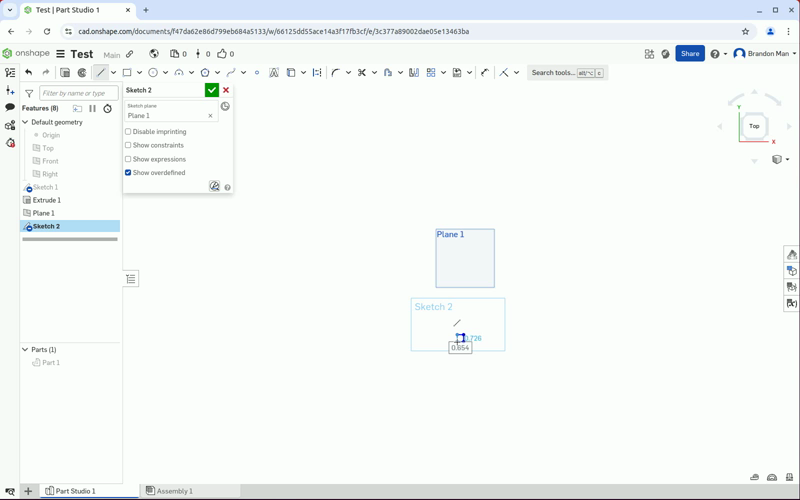
scroll(6)
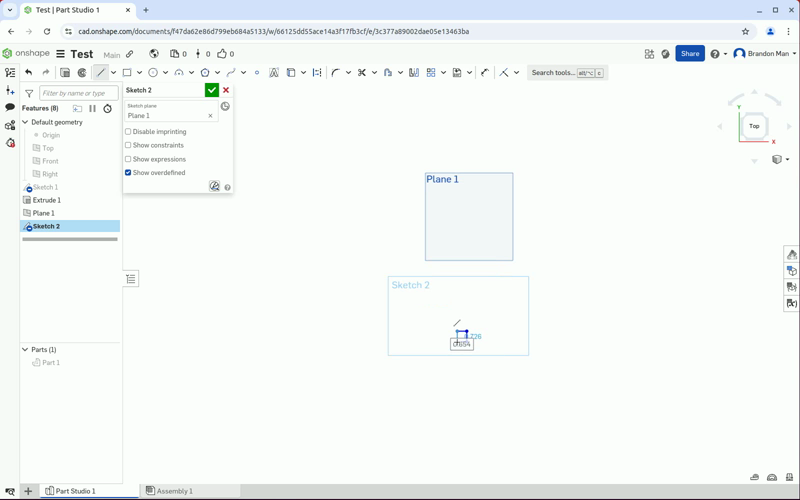
scroll(6)
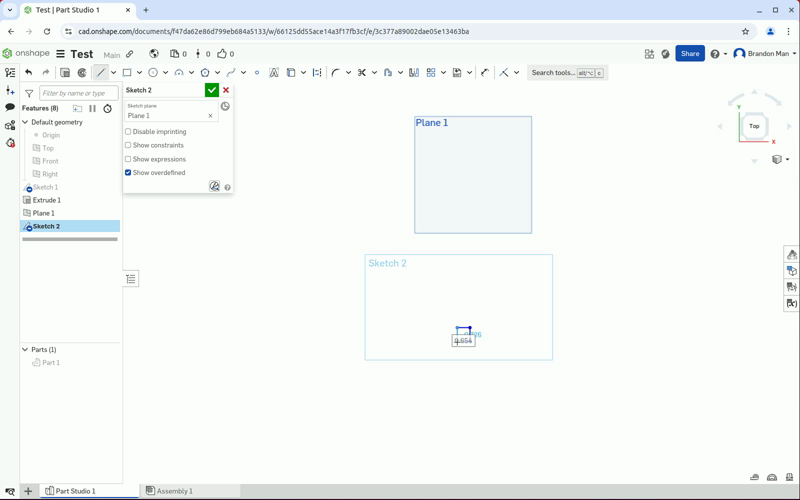
scroll(6)
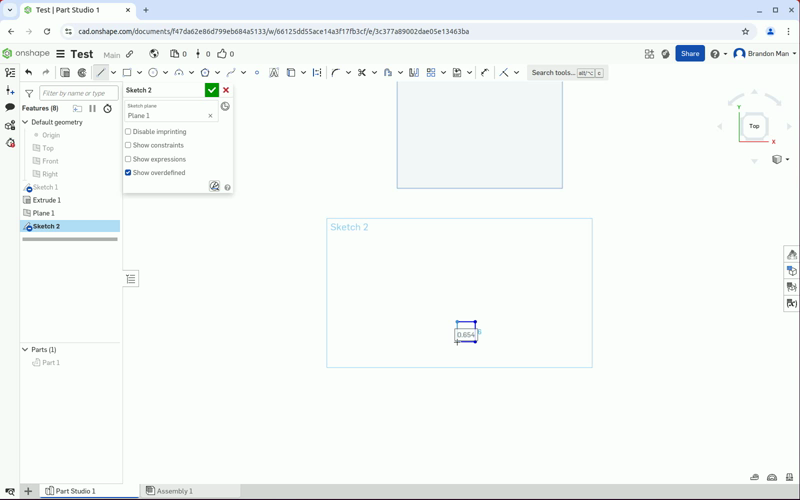
scroll(6)
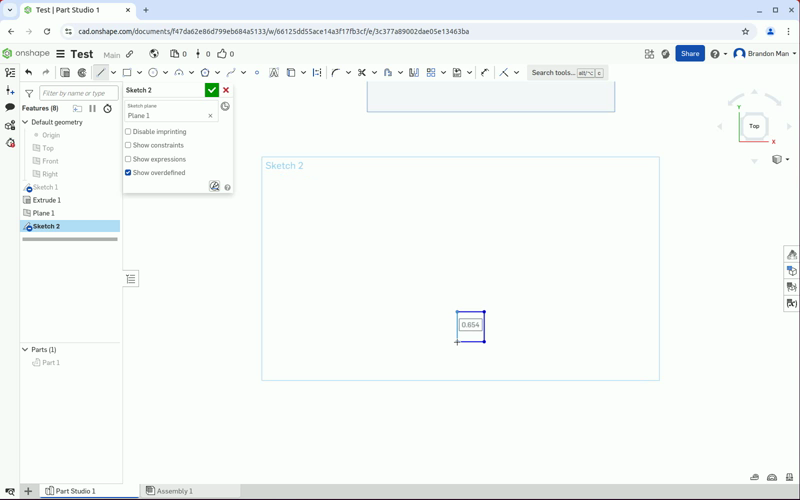
scroll(6)
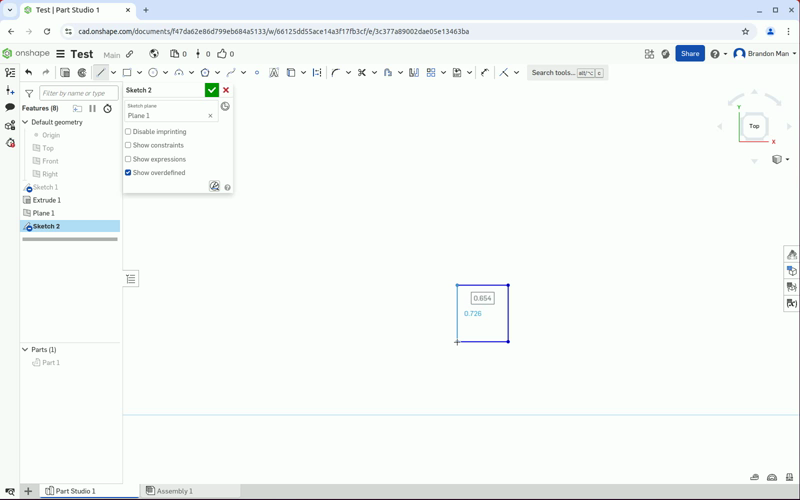
key_up(shift)
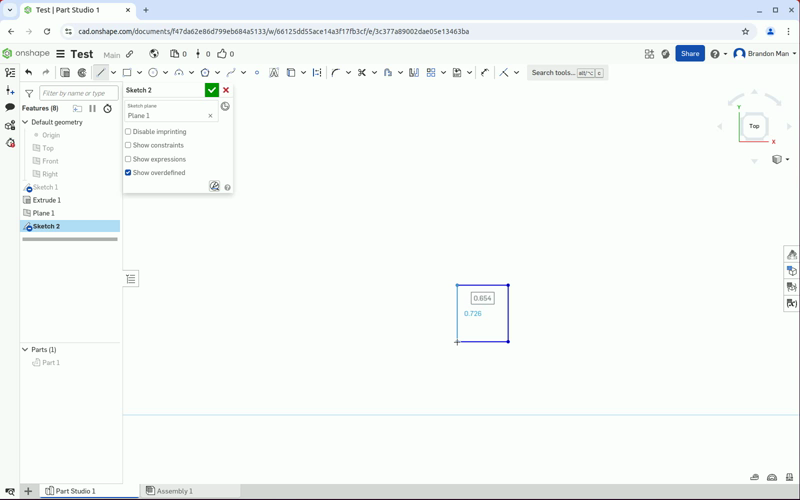
click(457, 341)
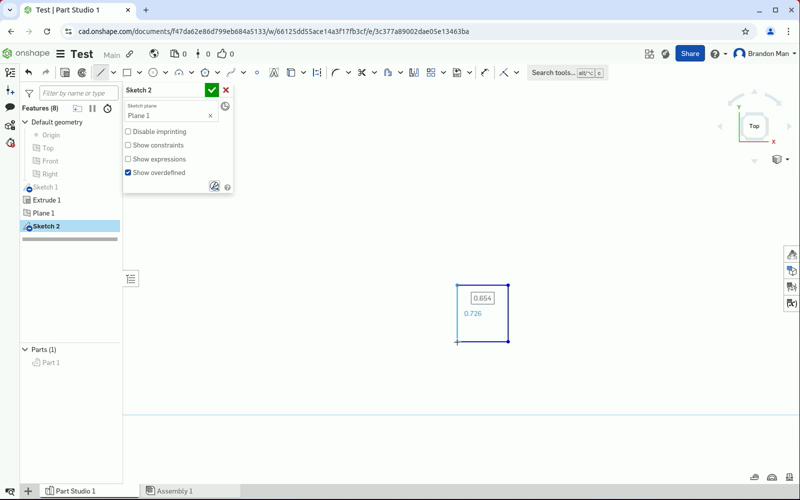
scroll(-6)
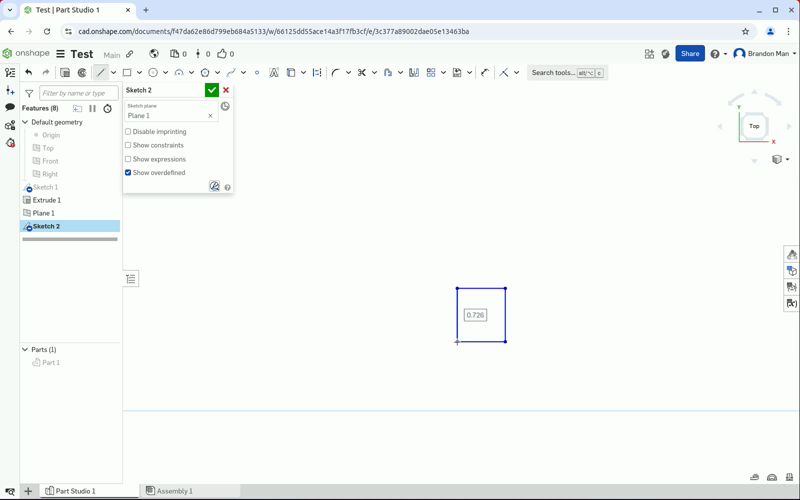
scroll(-6)
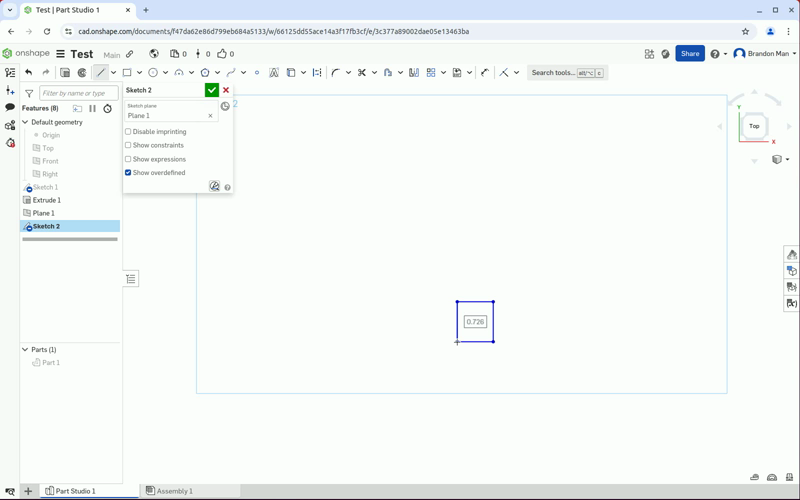
scroll(-6)
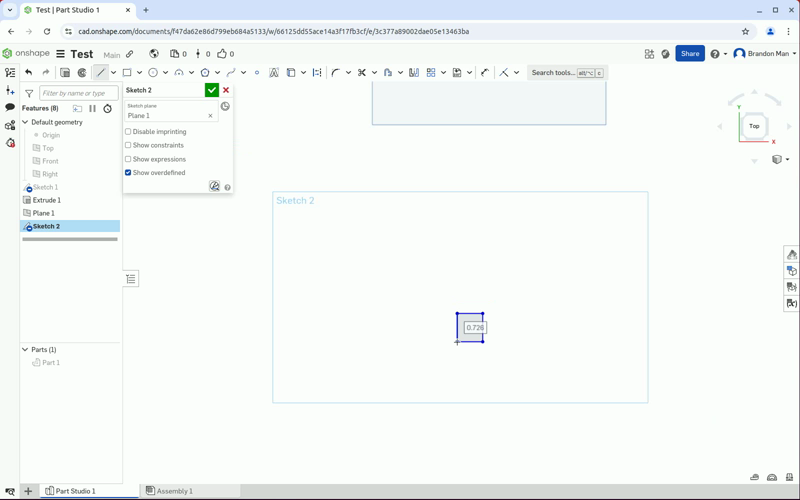
scroll(-6)
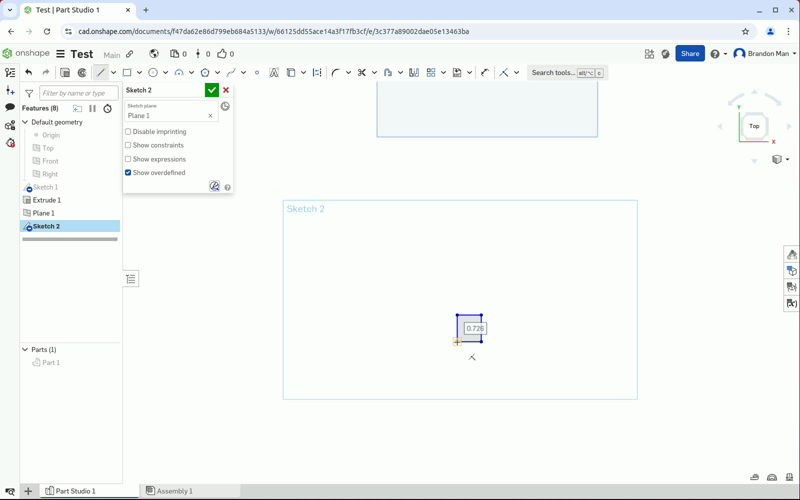
scroll(-6)
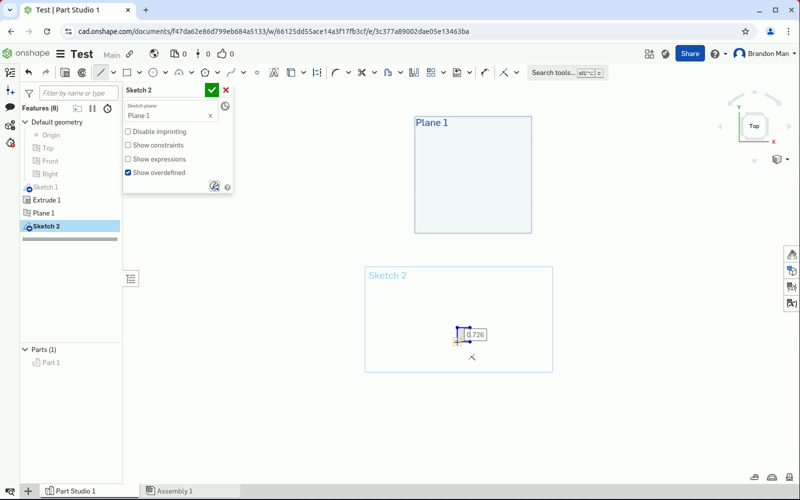
scroll(-6)
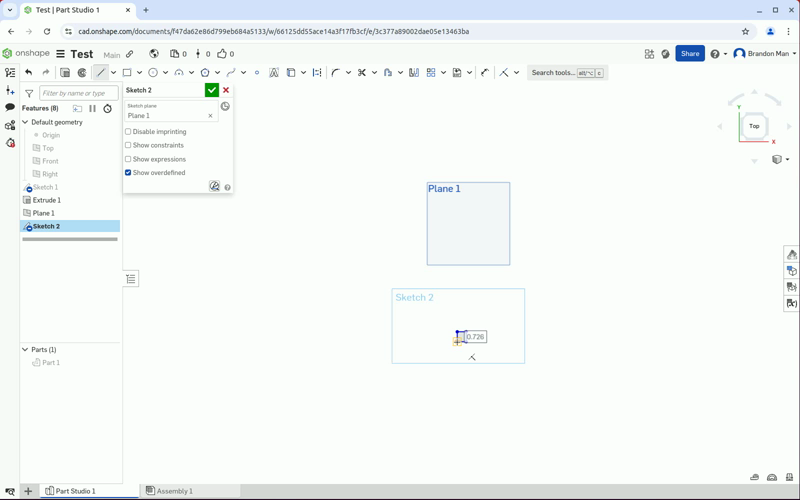
scroll(-6)
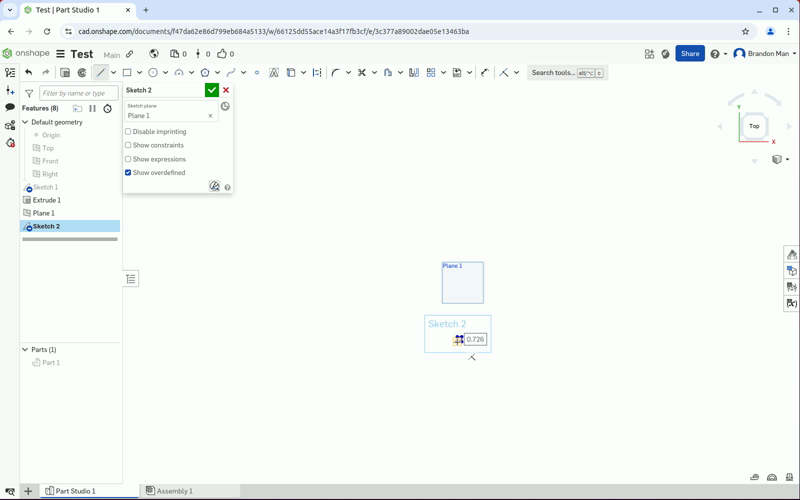
key(esc)
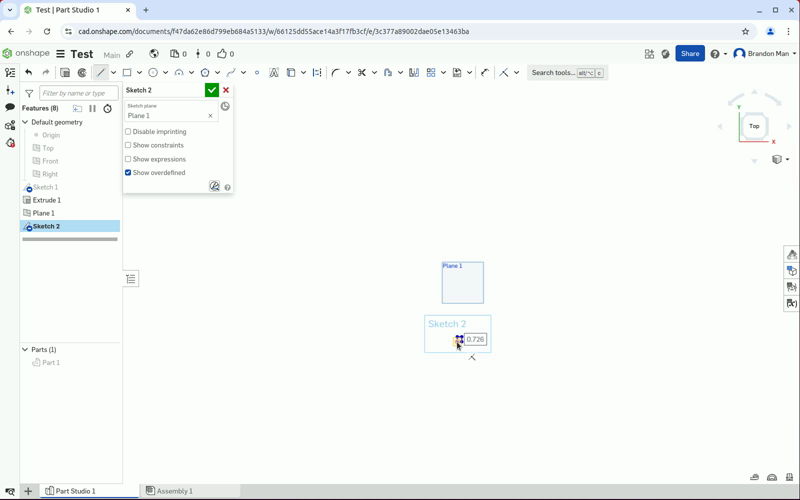
mouse_move(457, 340)
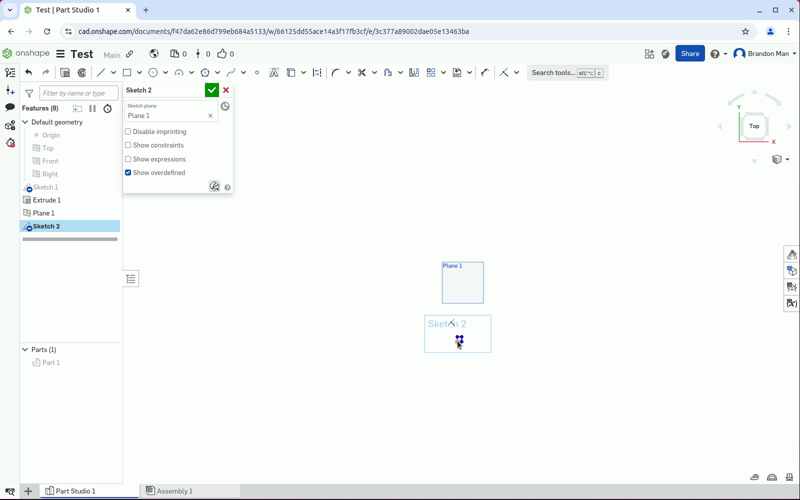
scroll(6)
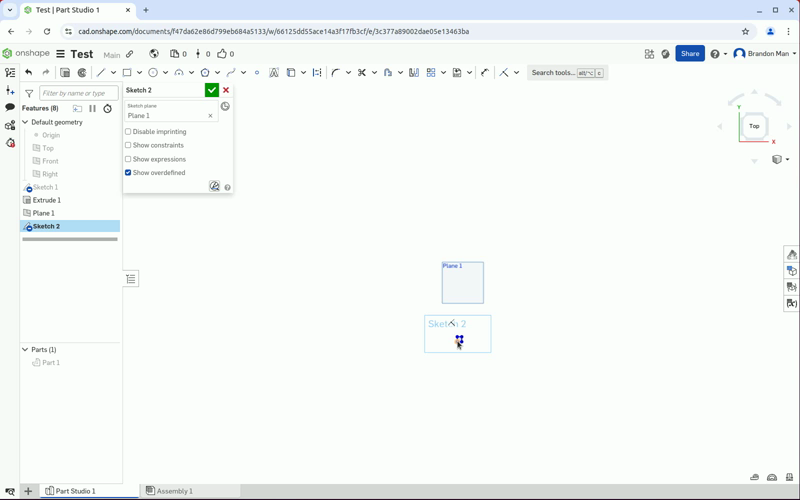
scroll(6)
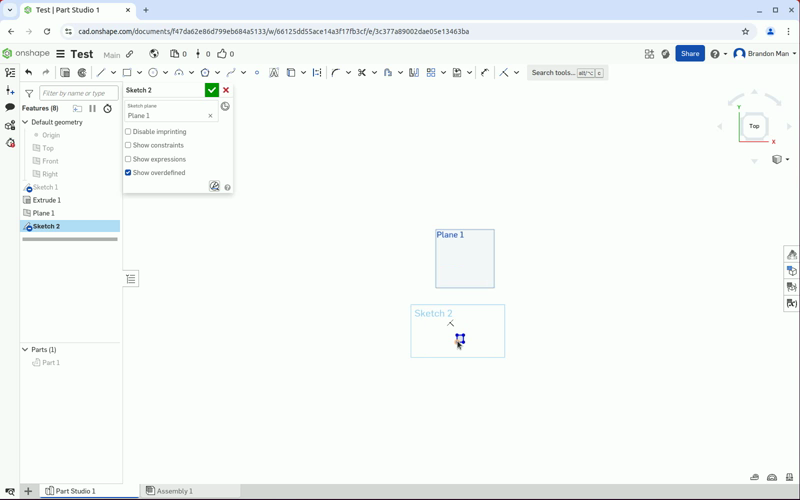
scroll(6)
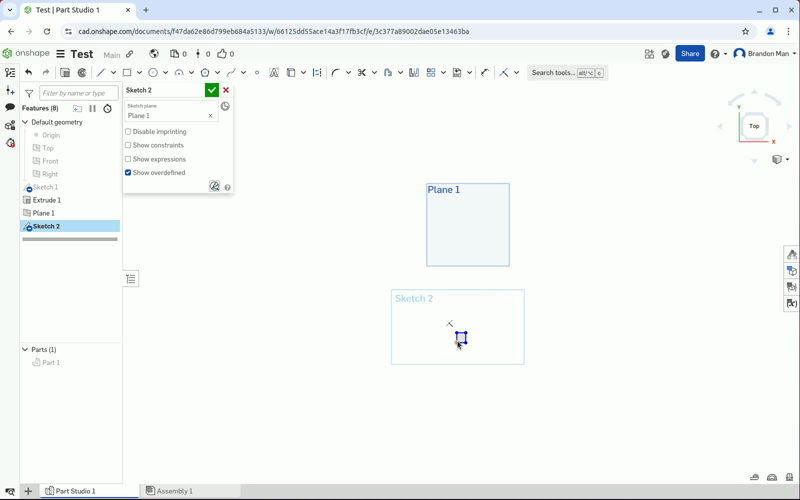
scroll(6)
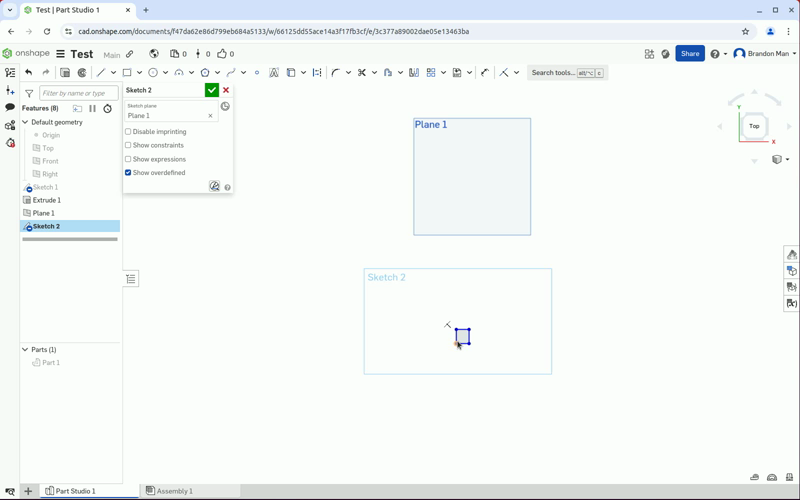
scroll(6)
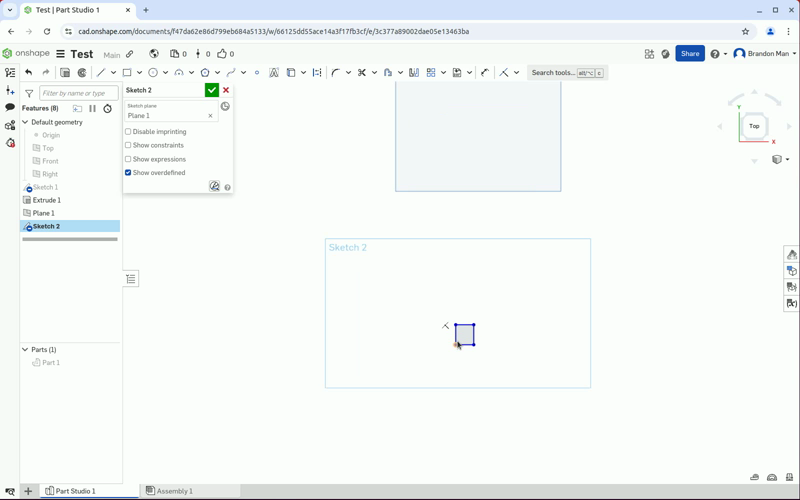
scroll(6)
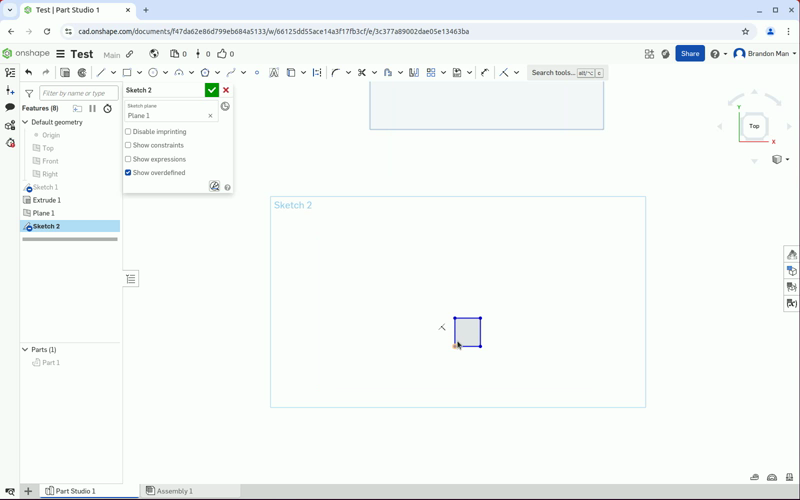
scroll(6)
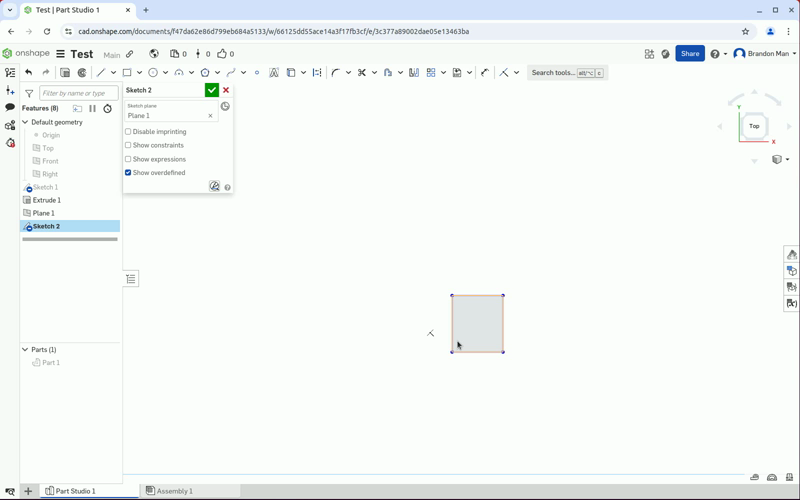
click(457, 340)
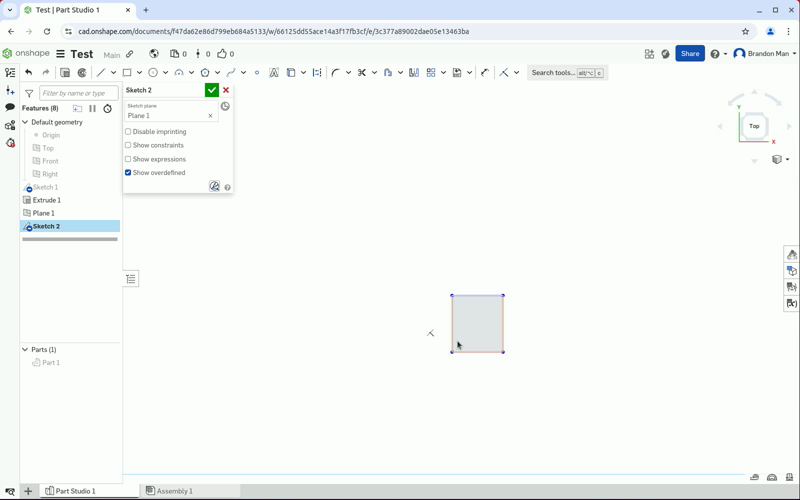
scroll(-6)
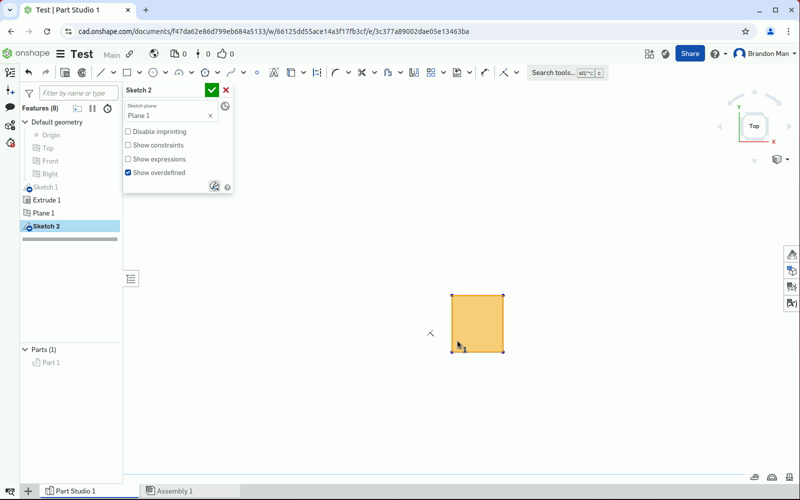
scroll(-6)
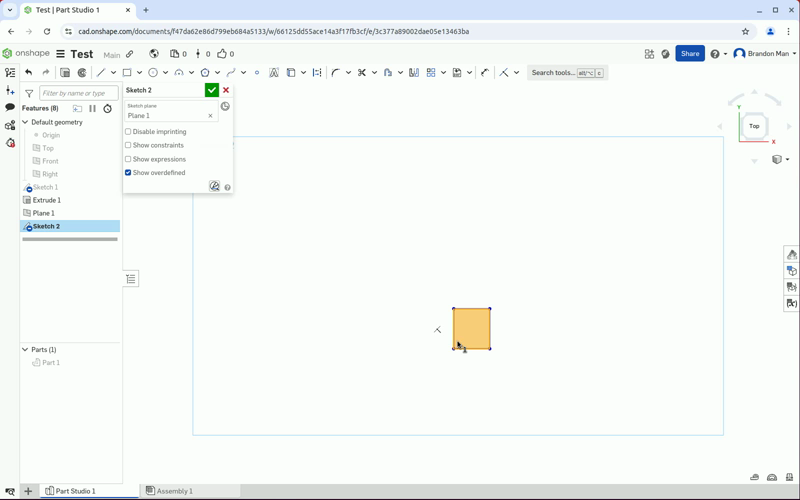
scroll(-6)
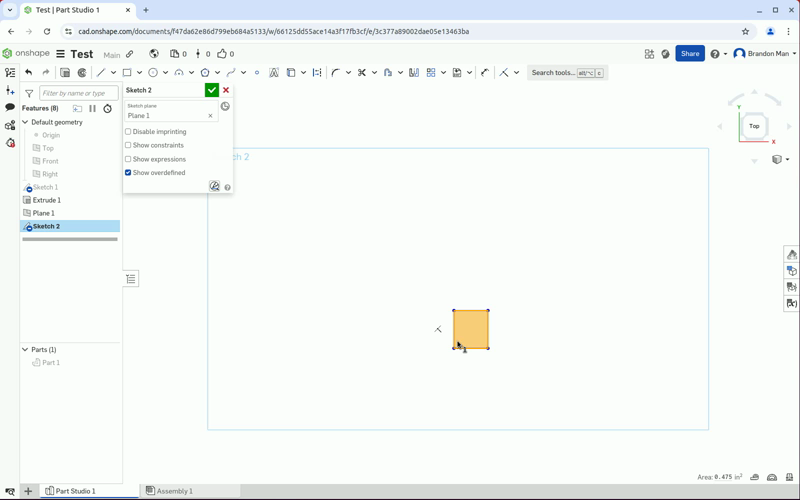
scroll(-6)
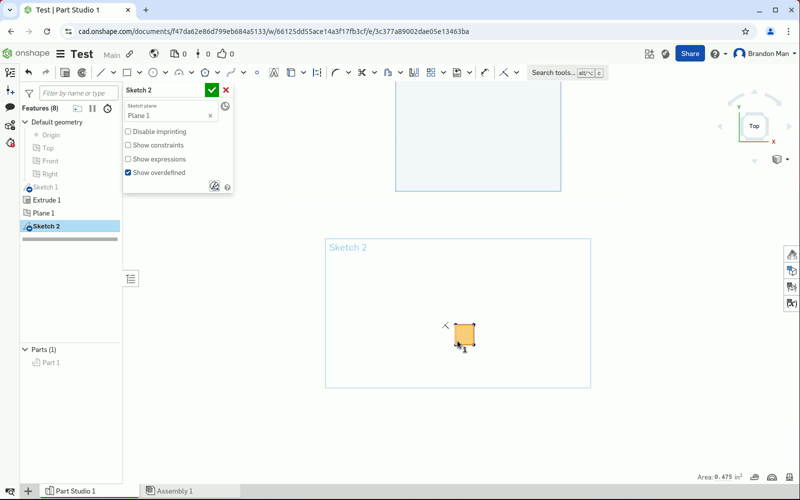
scroll(-6)
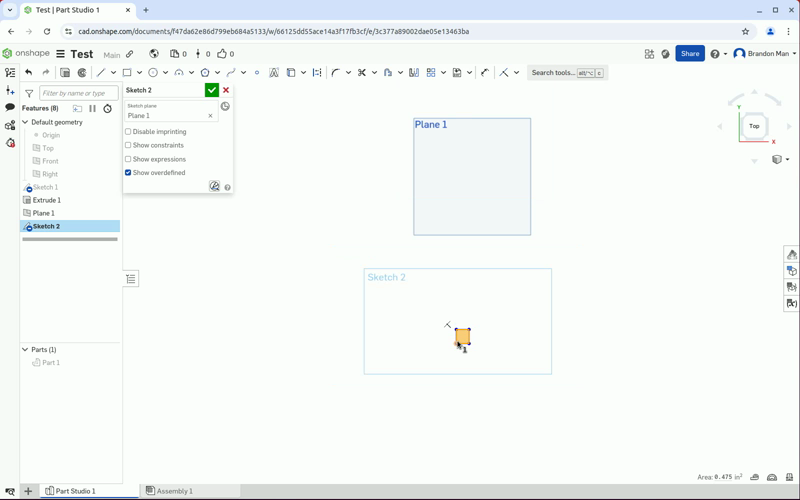
scroll(-6)
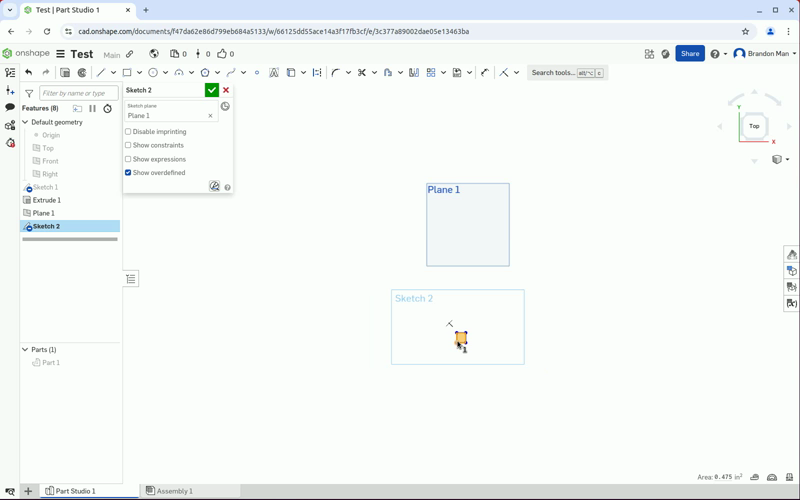
scroll(-6)
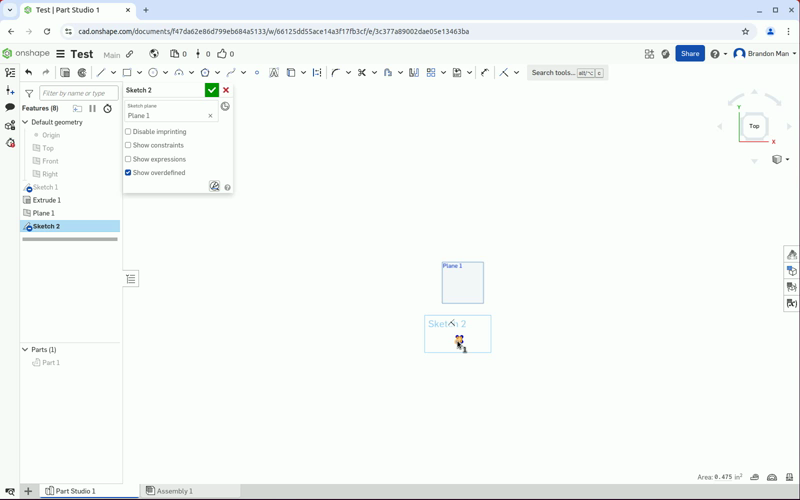
mouse_move(73, 352)
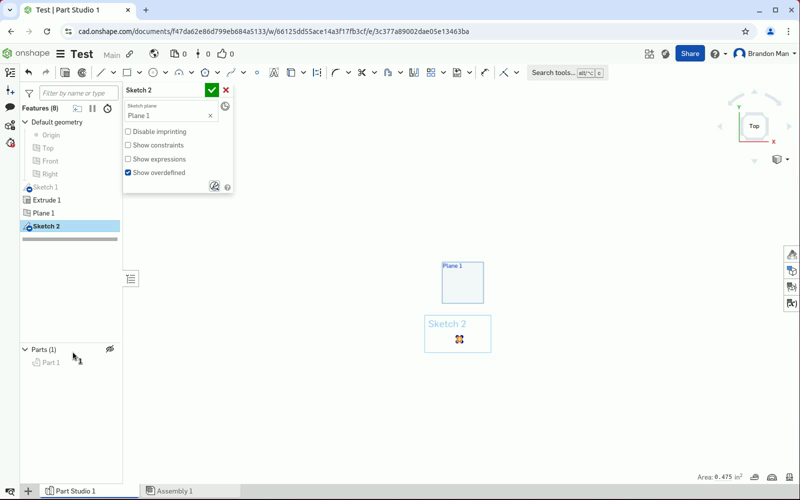
key(shift+y)
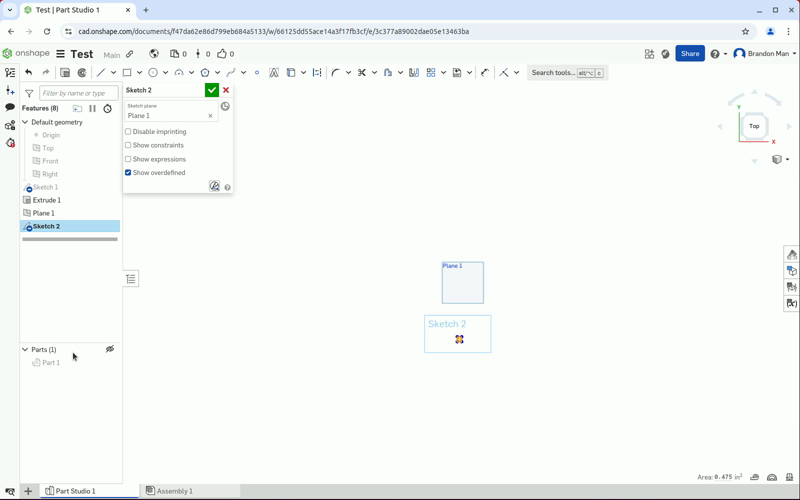
key(shift+e)
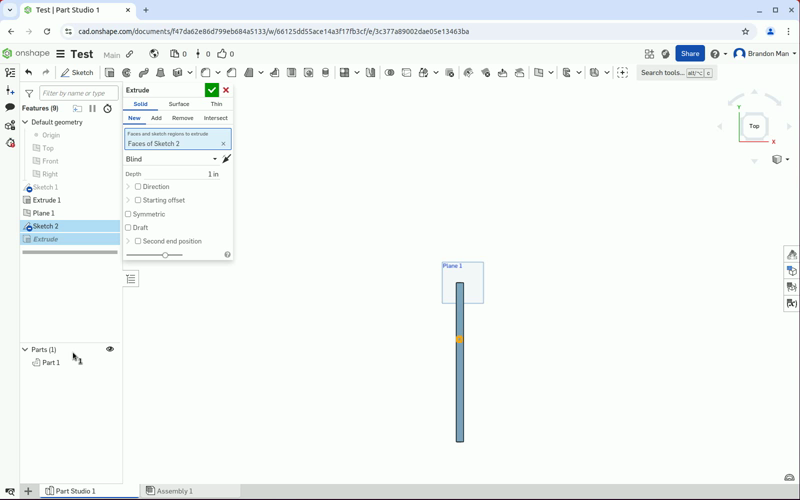
mouse_move(143, 106)
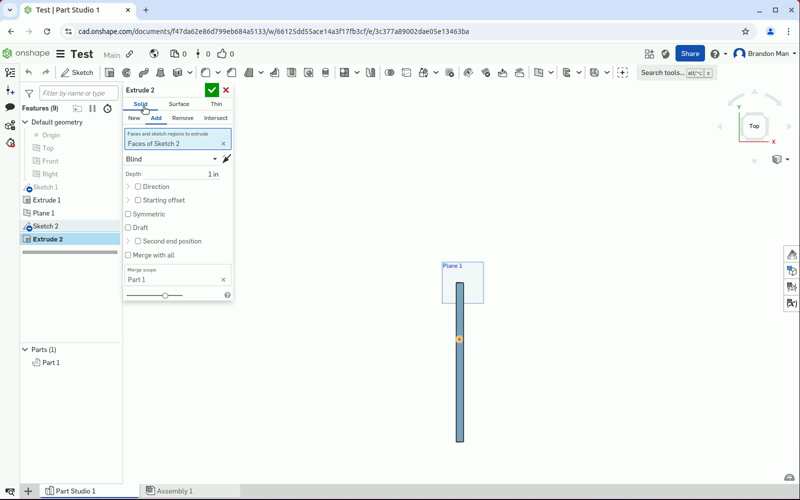
click(143, 106)
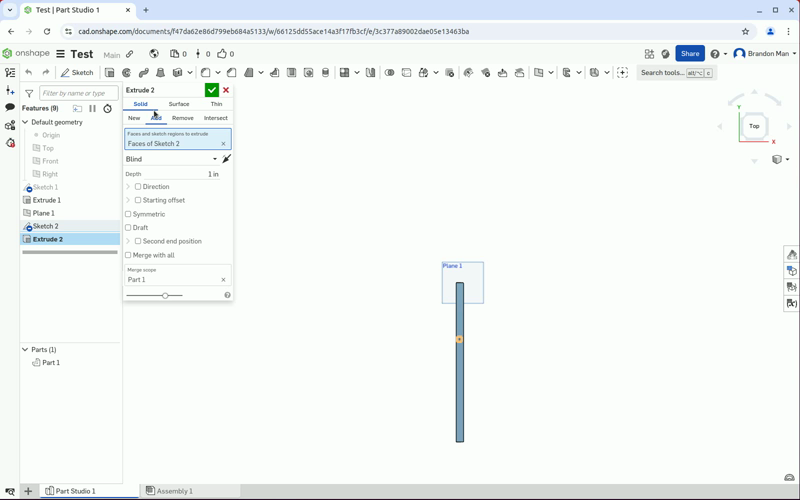
mouse_move(186, 120)
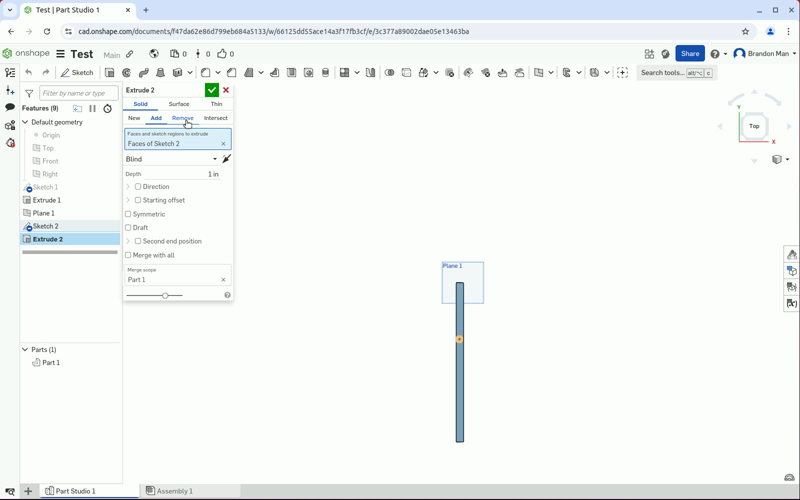
click(186, 120)
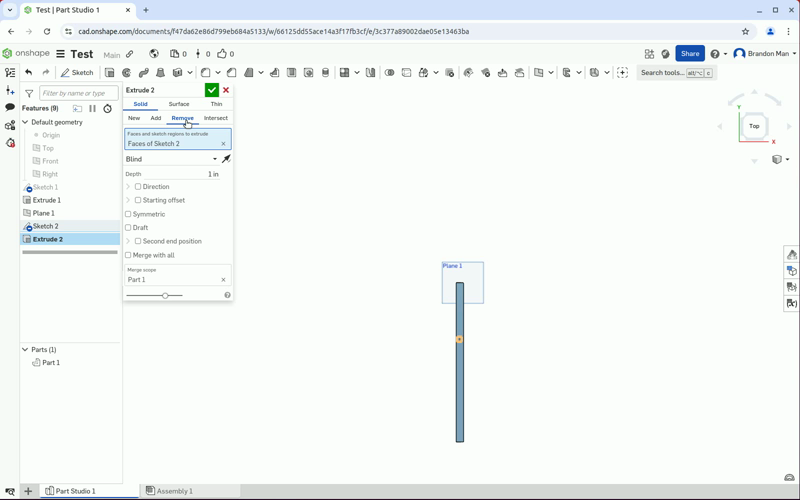
key(tab, 4)
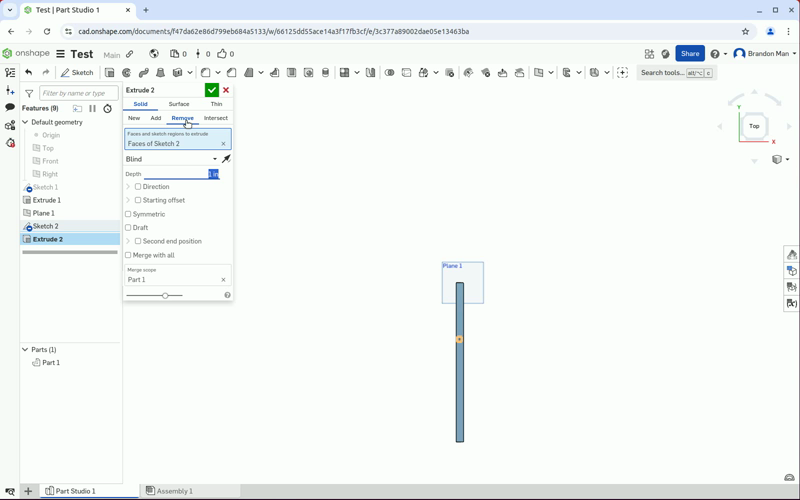
text(0.722)
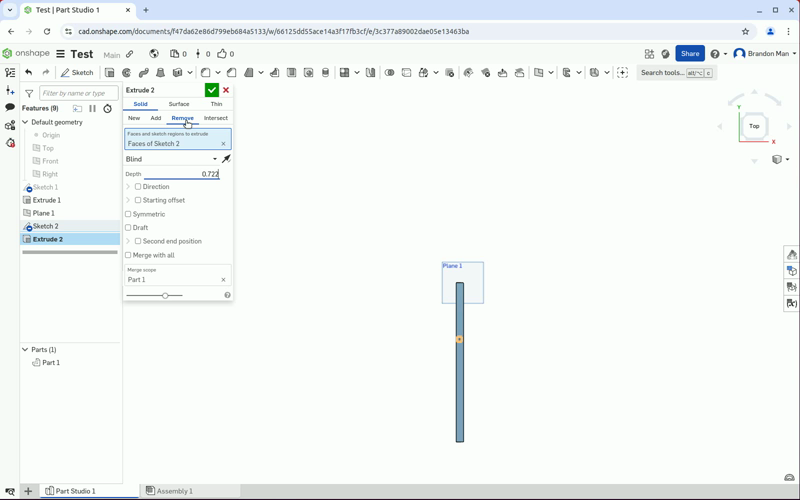
key(tab, 6)
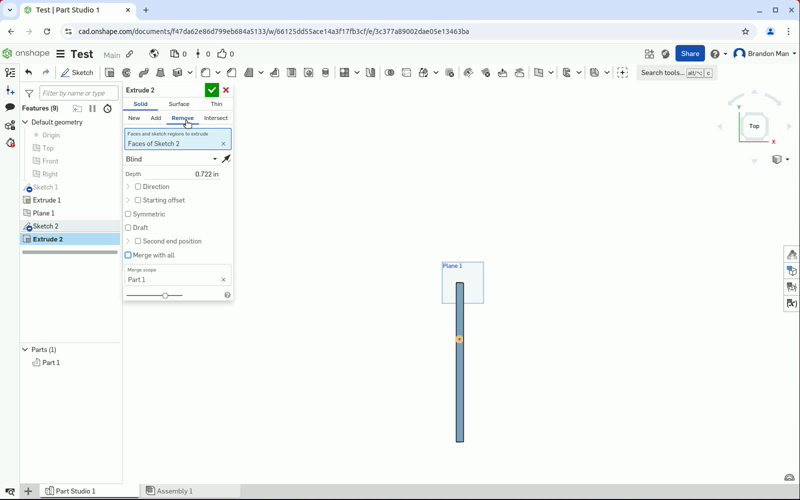
key(space)
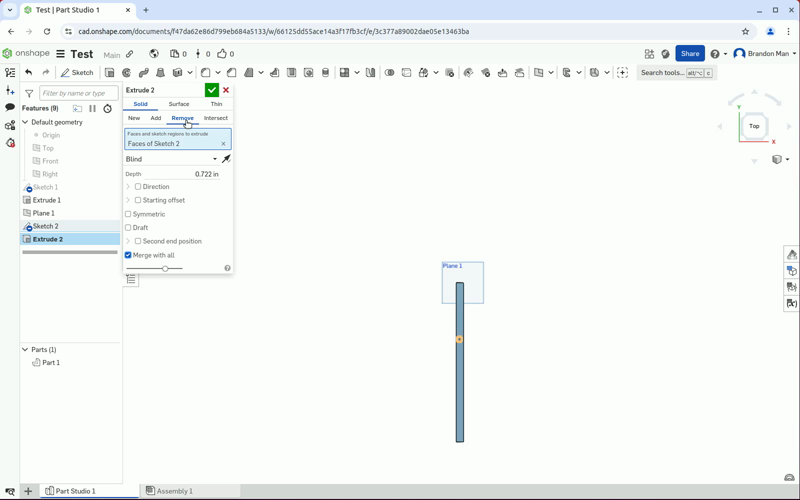
key(enter)
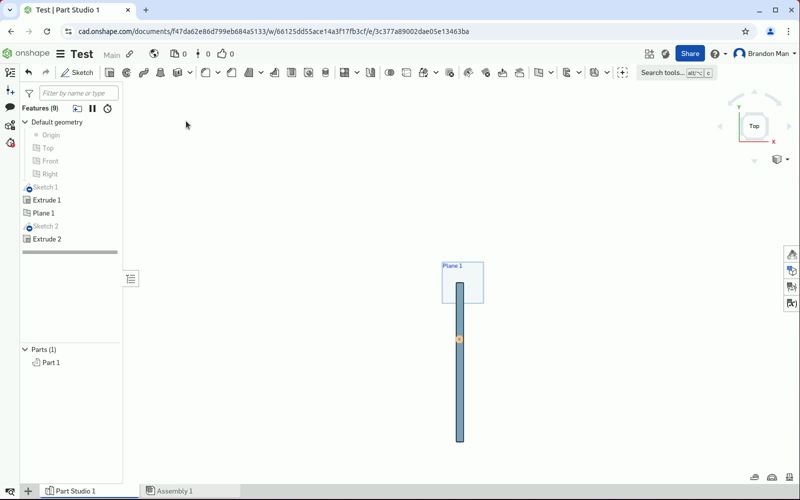
key(shift+h)
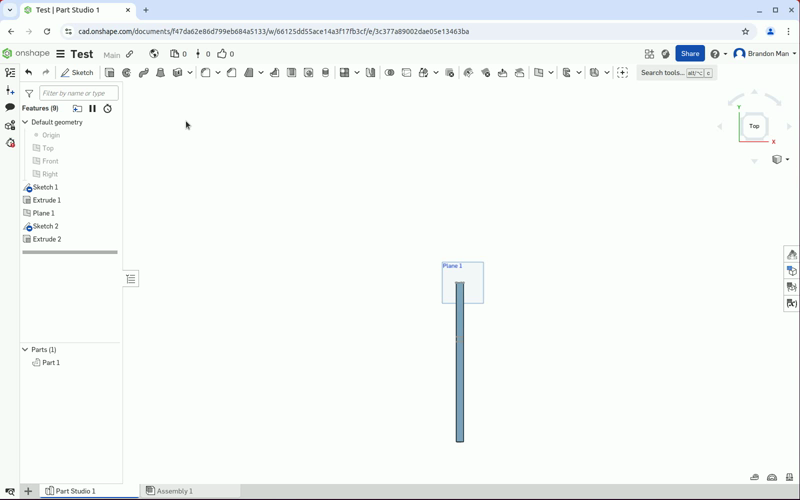
key(shift+h)
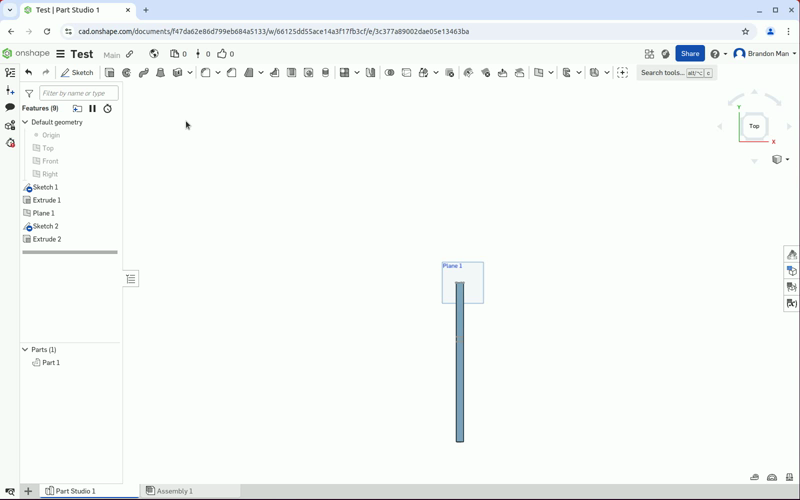
key(shift+7)
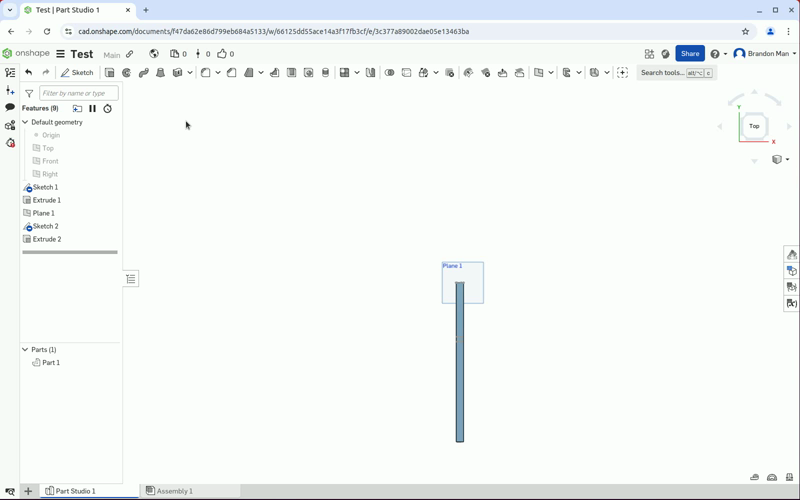
key(up, 3)
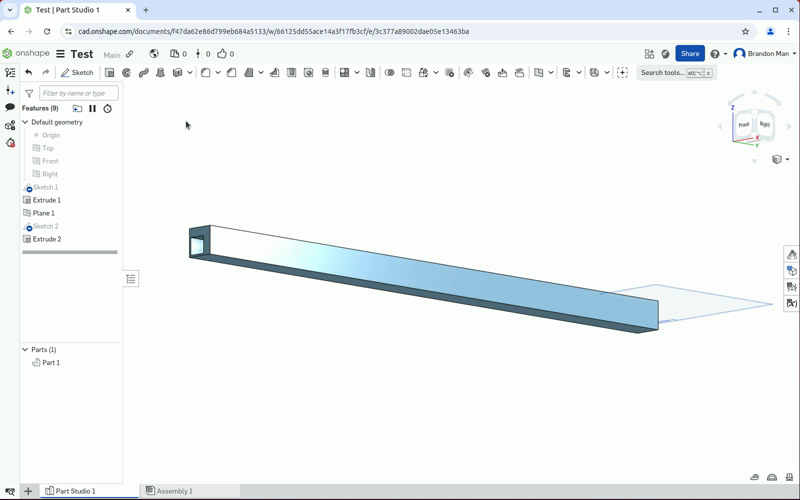
key(left, 3)
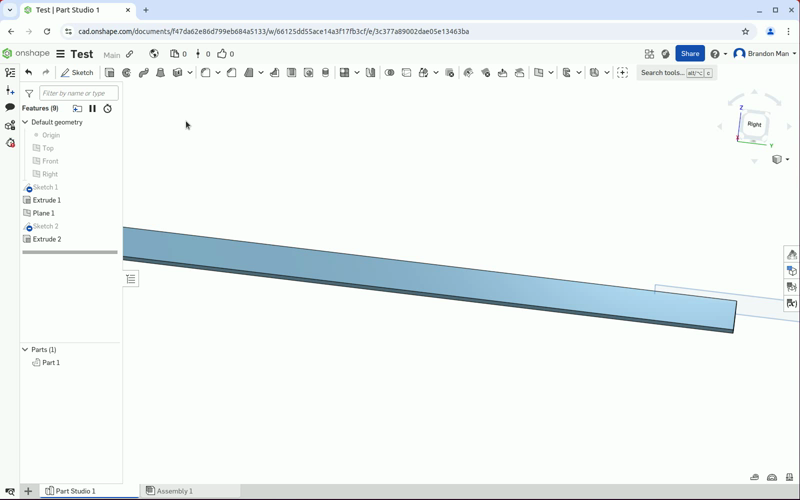
key(right, 3)
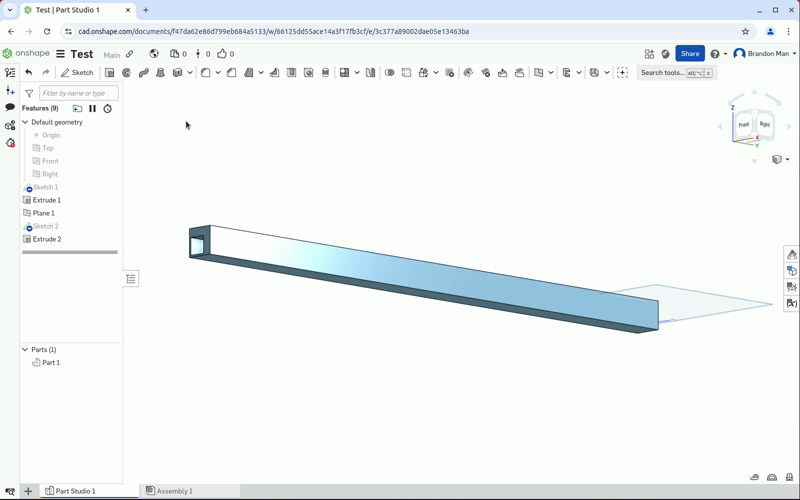
key(down, 3)
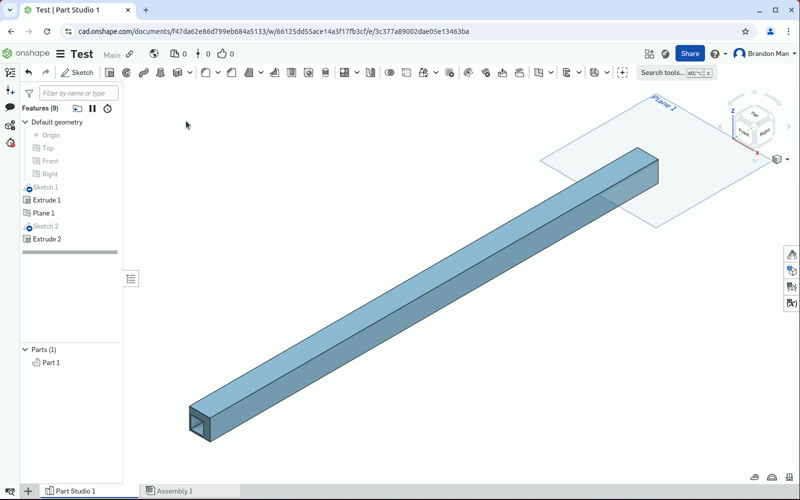
mouse_move(73, 189)
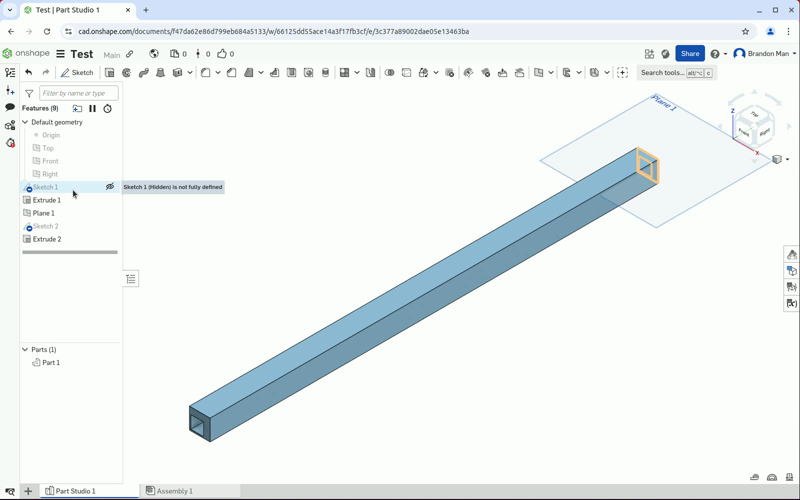
click(73, 189)